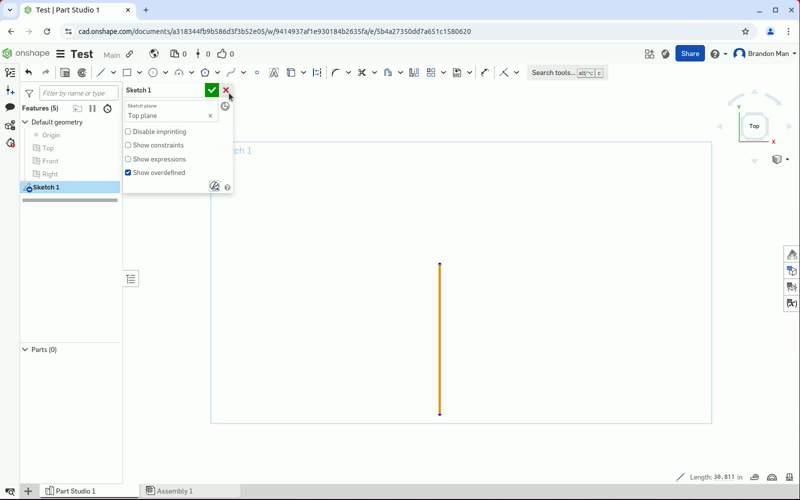
key(shift+h)
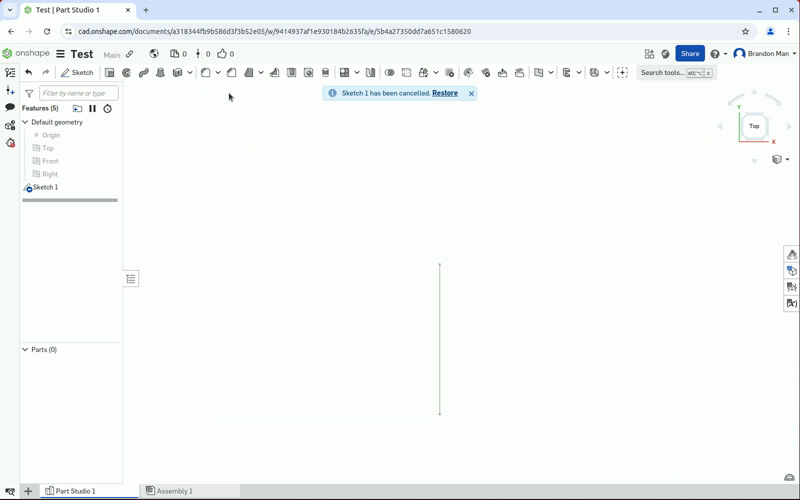
key(shift+s)
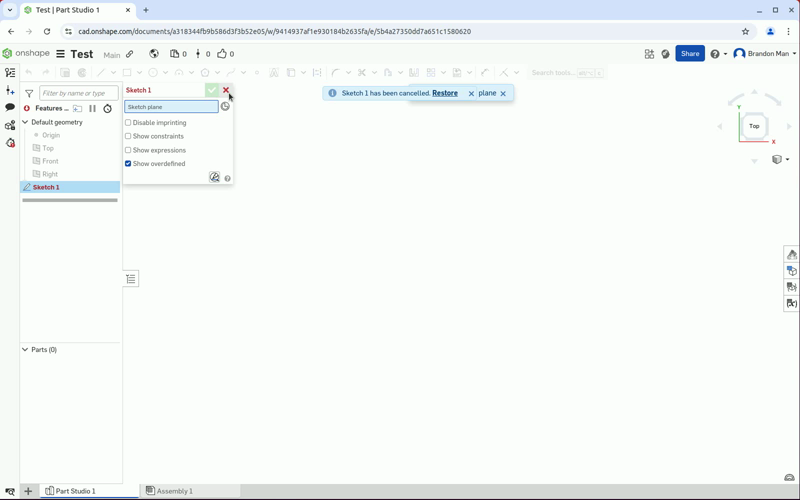
mouse_move(73, 150)
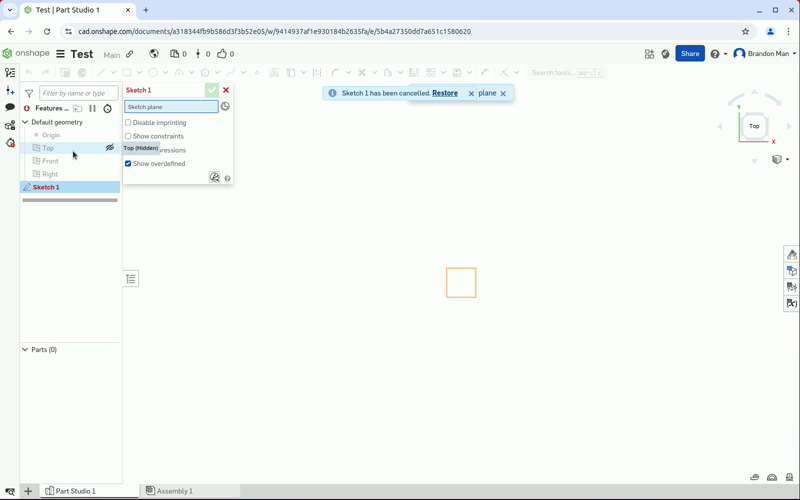
click(73, 150)
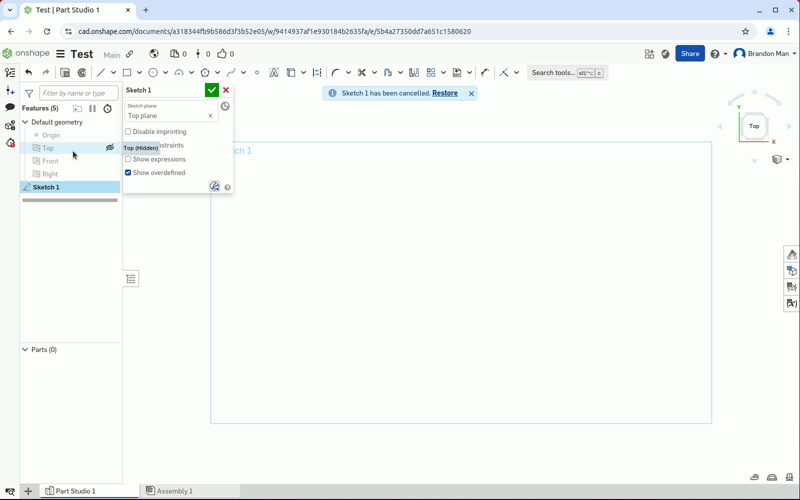
mouse_move(73, 352)
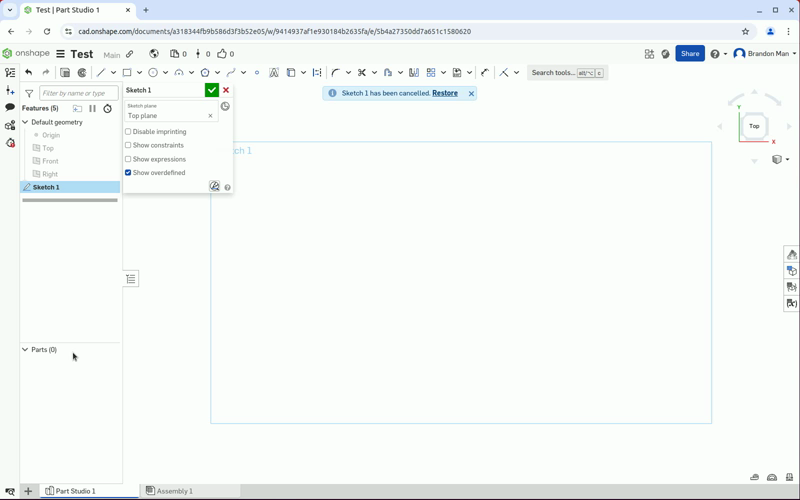
key(y)
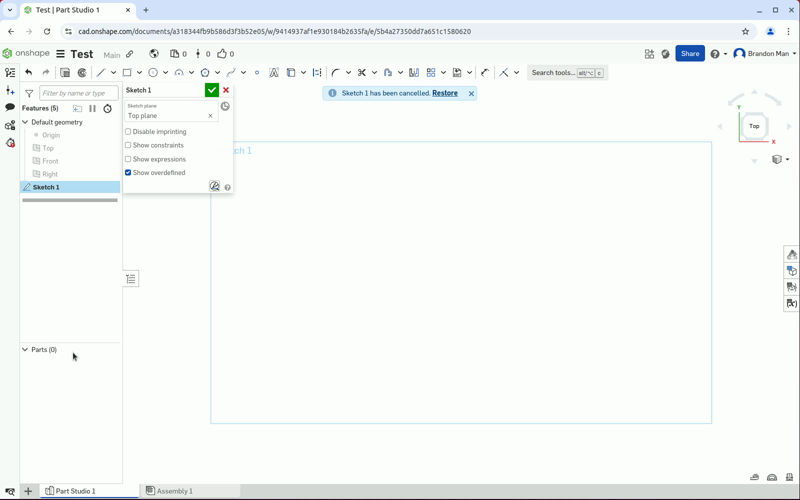
key(l)
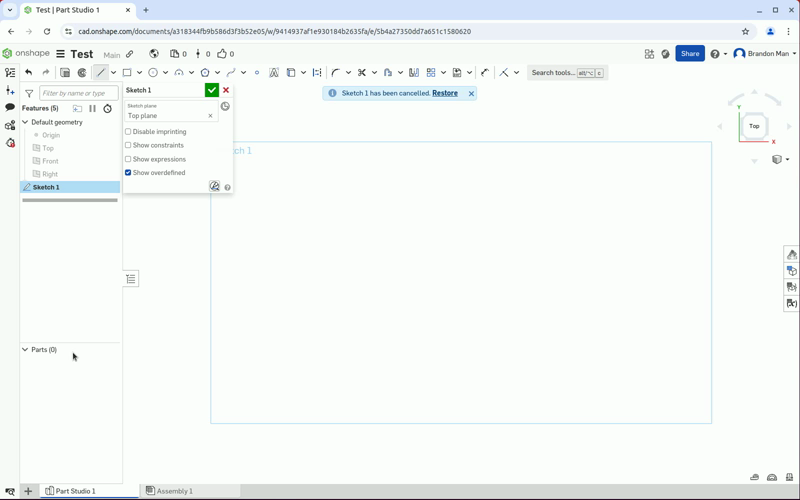
key_down(shift)
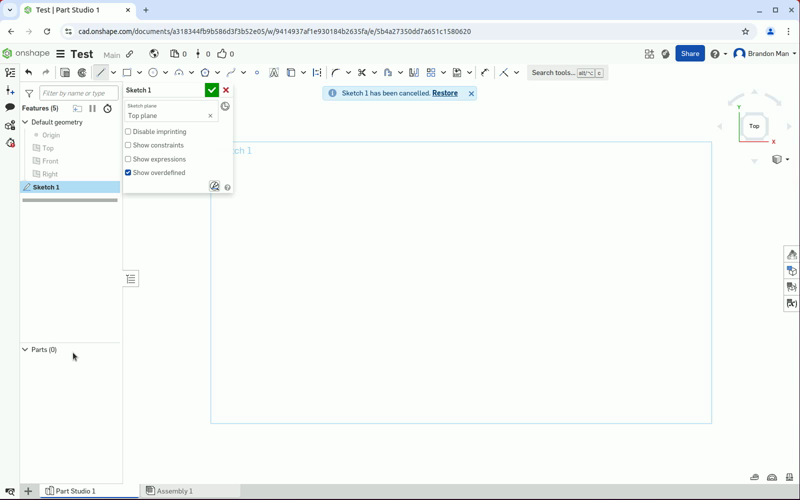
mouse_move(348, 325)
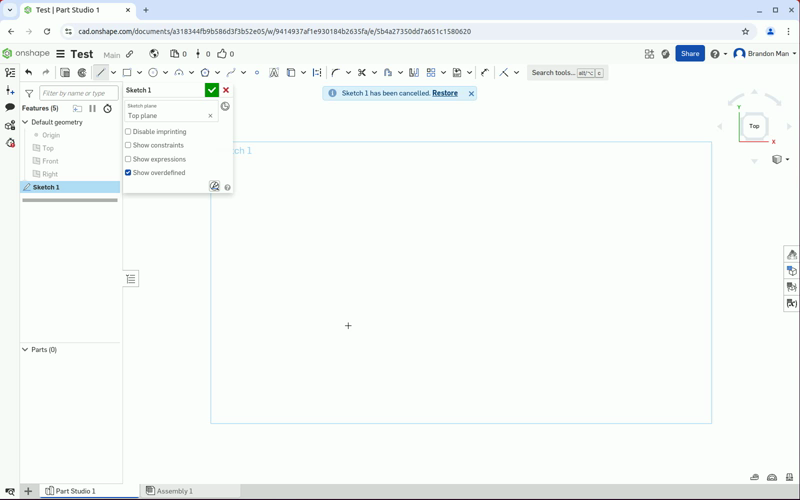
click(348, 325)
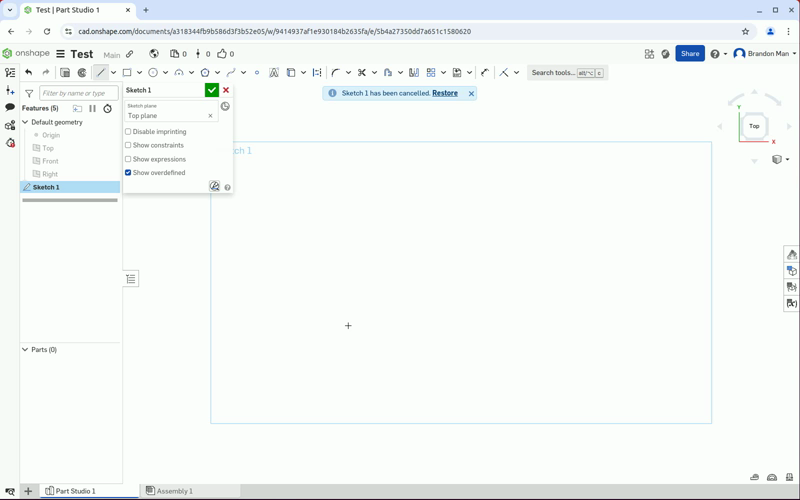
key_up(shift)
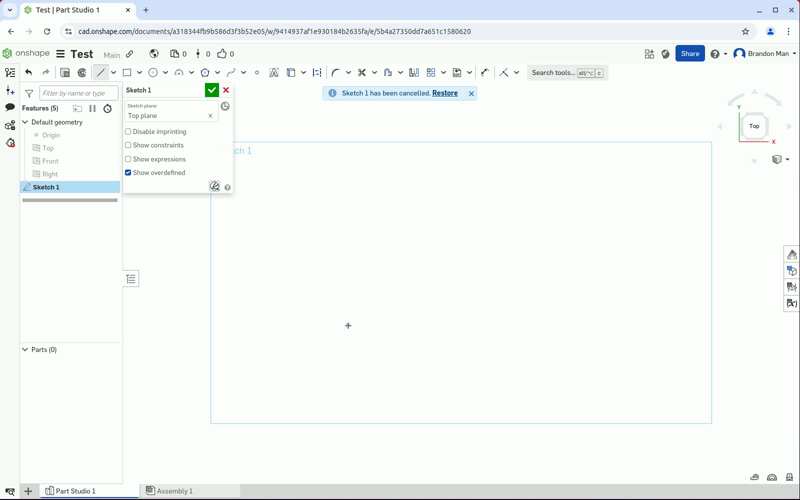
key_down(shift)
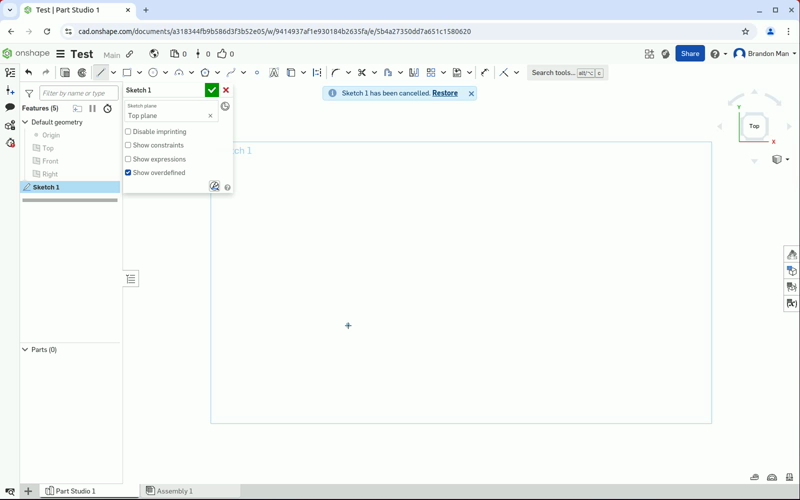
mouse_move(572, 325)
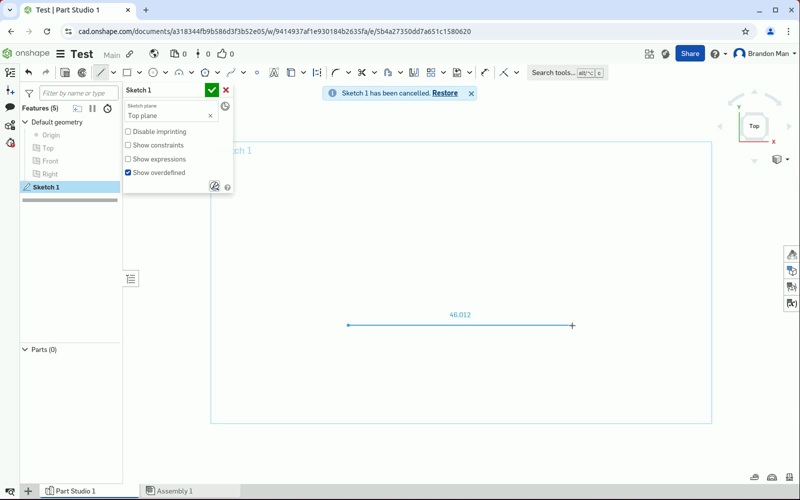
click(572, 325)
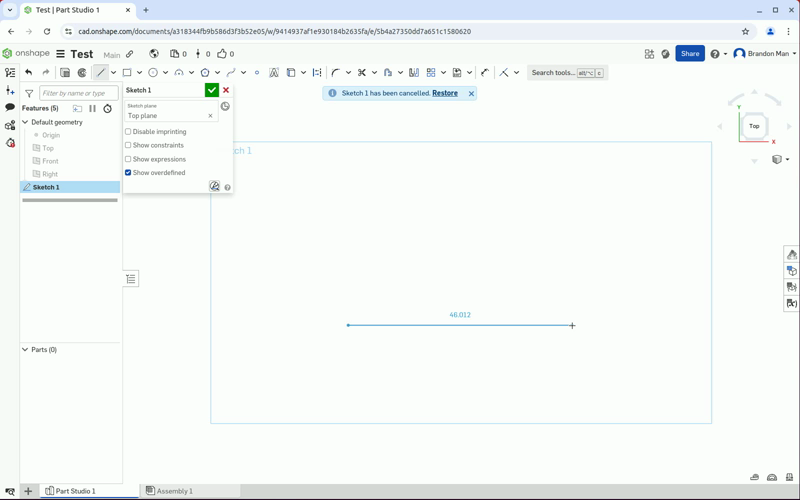
key_up(shift)
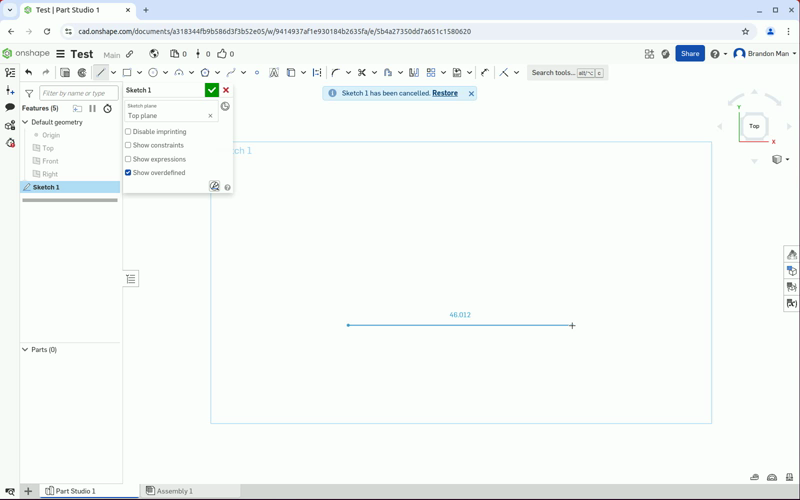
key_down(shift)
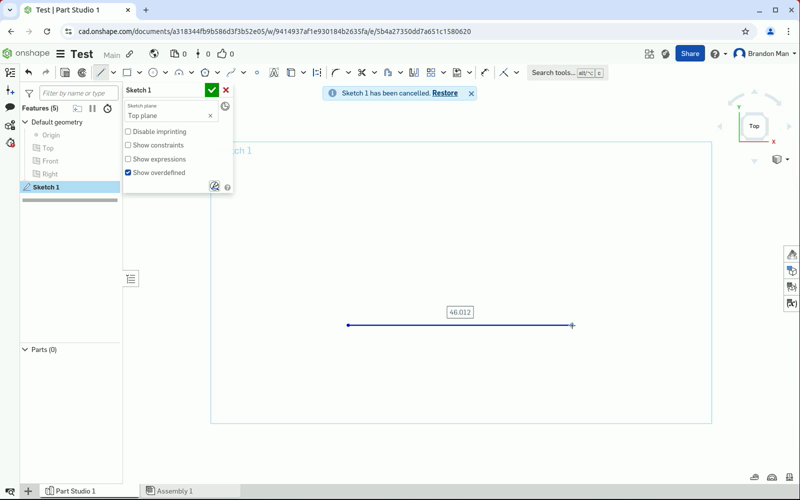
mouse_move(572, 240)
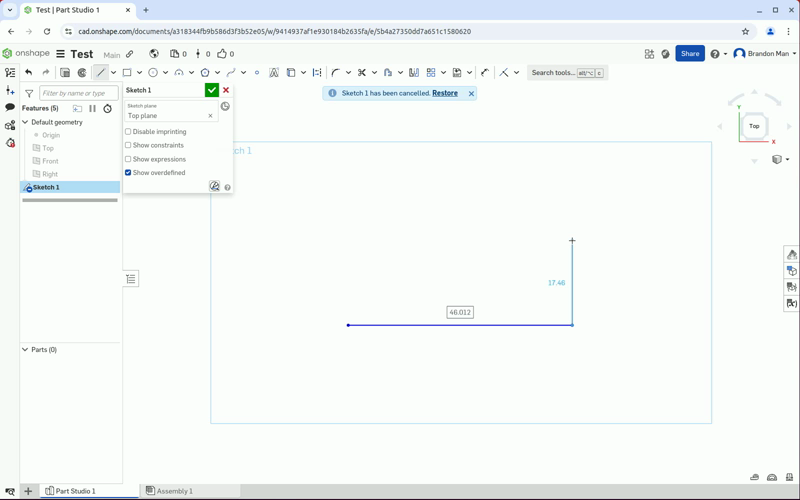
click(572, 240)
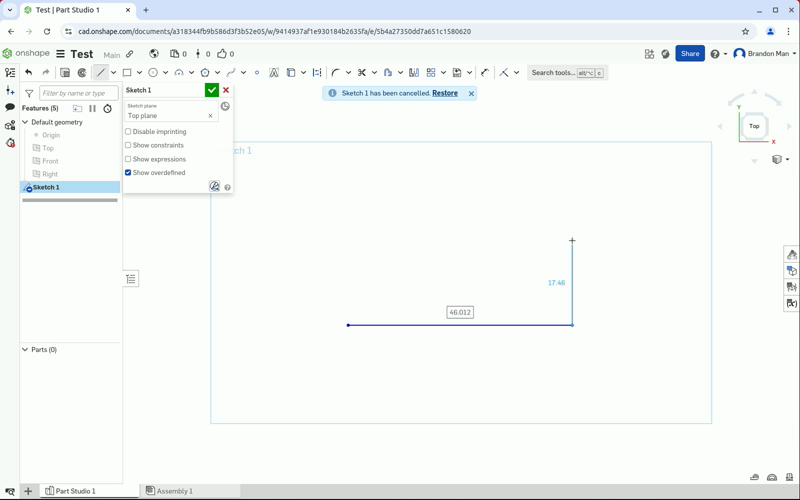
key_up(shift)
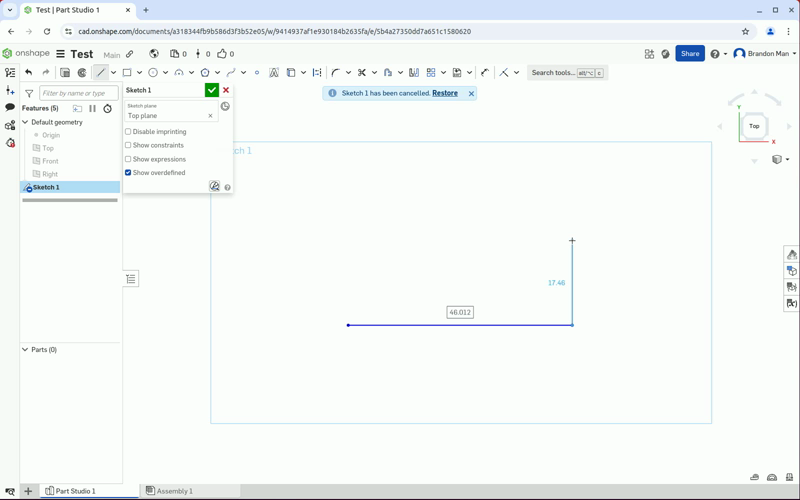
key_down(shift)
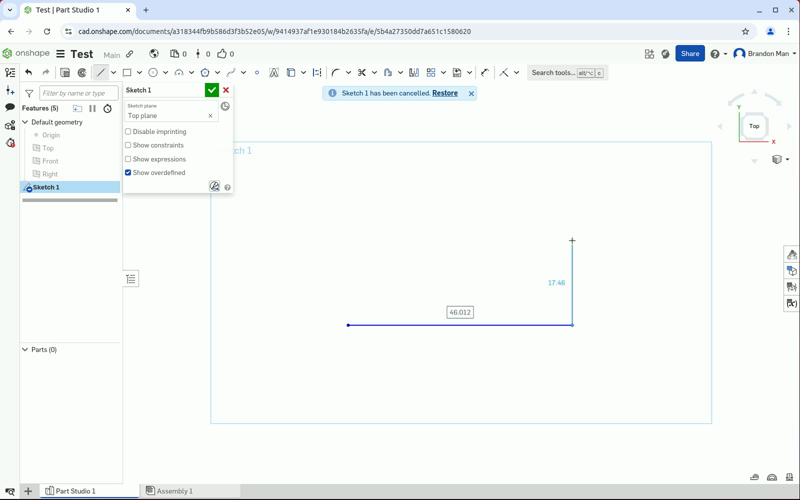
mouse_move(348, 240)
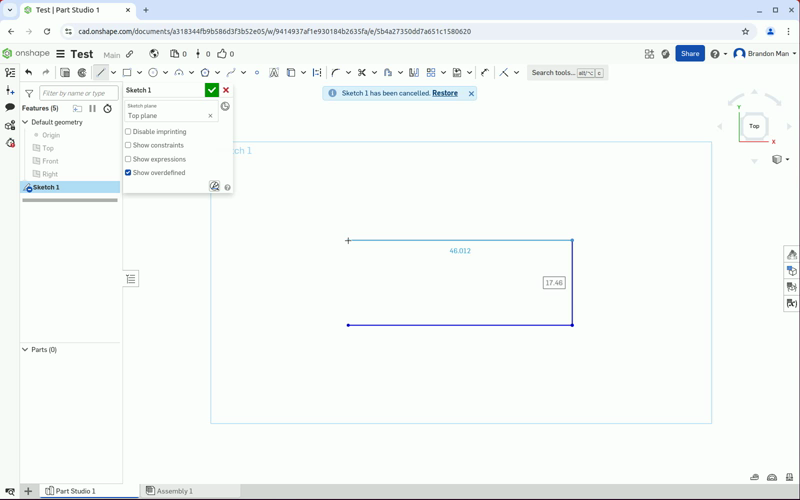
click(348, 240)
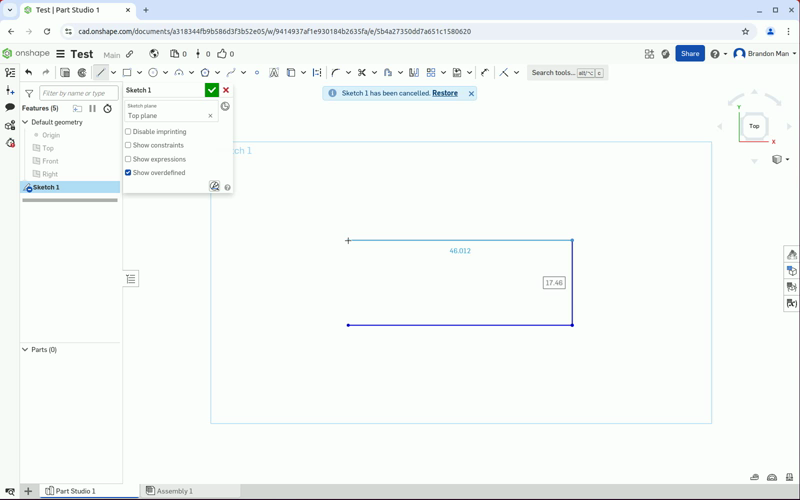
key_up(shift)
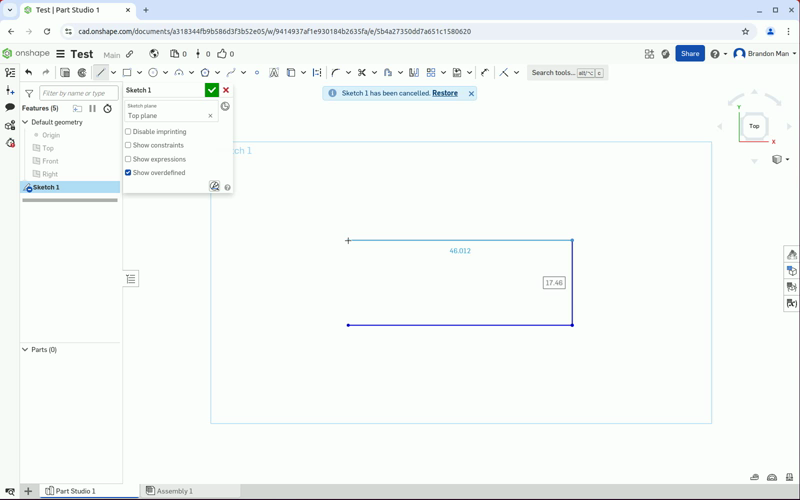
key_down(shift)
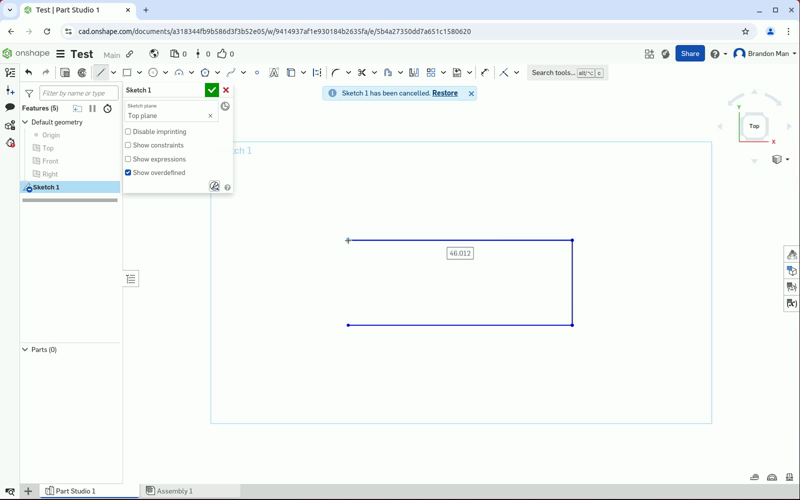
mouse_move(348, 325)
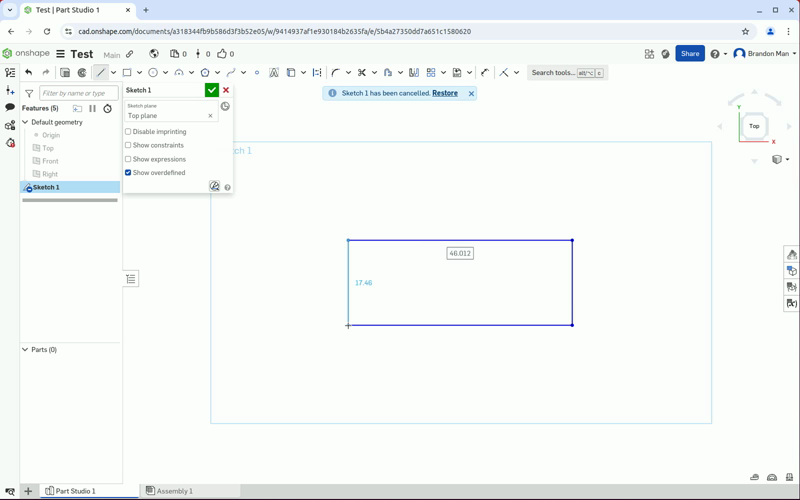
key_up(shift)
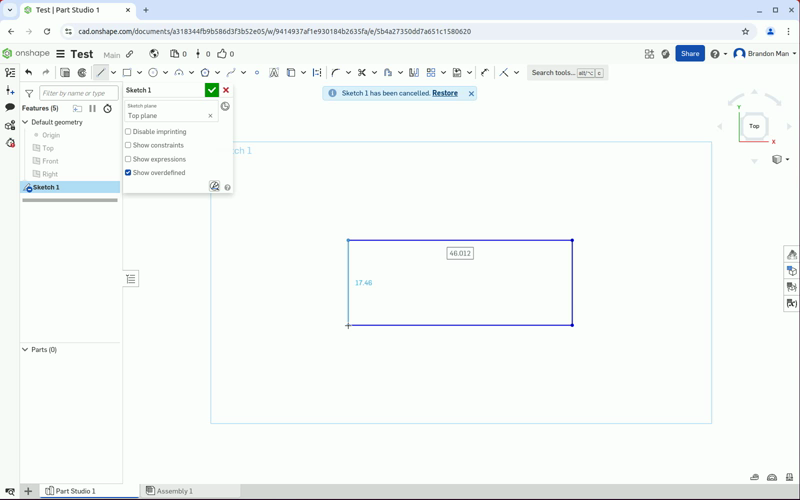
click(348, 325)
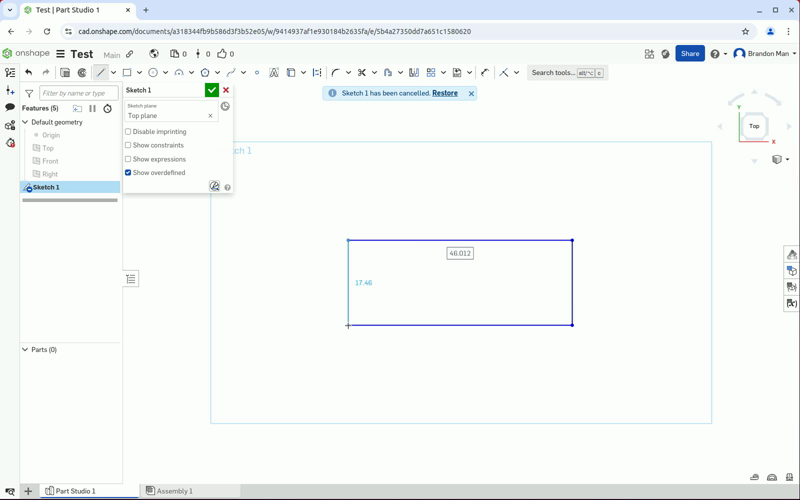
key(esc)
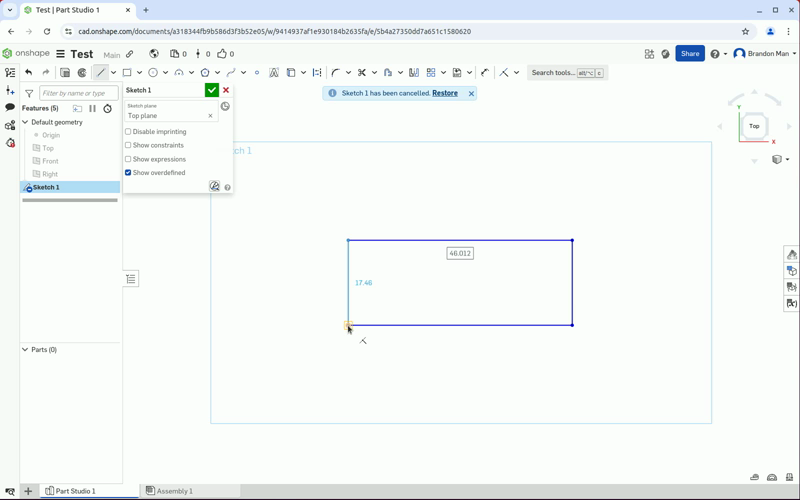
mouse_move(433, 285)
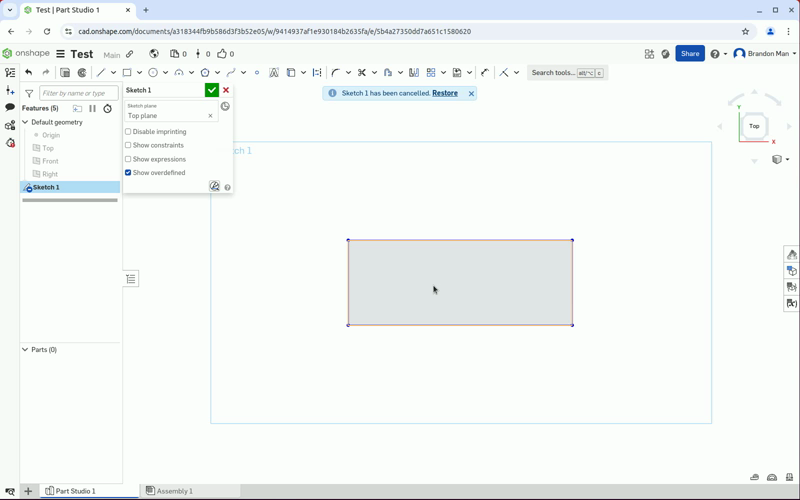
click(433, 285)
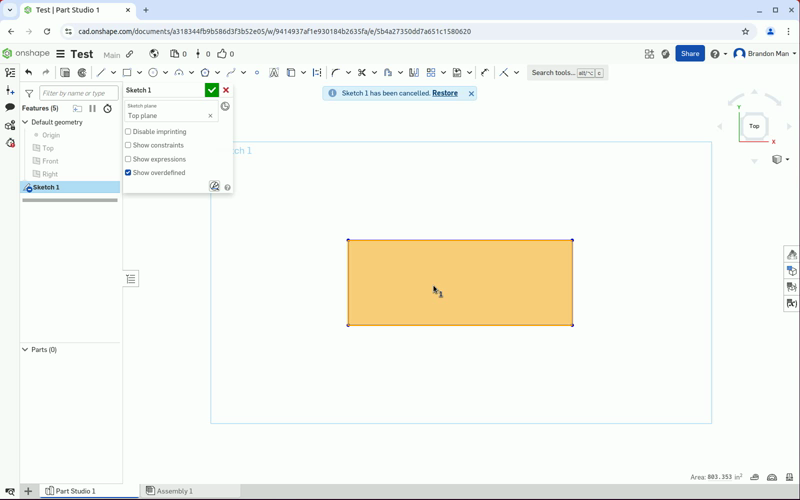
mouse_move(73, 352)
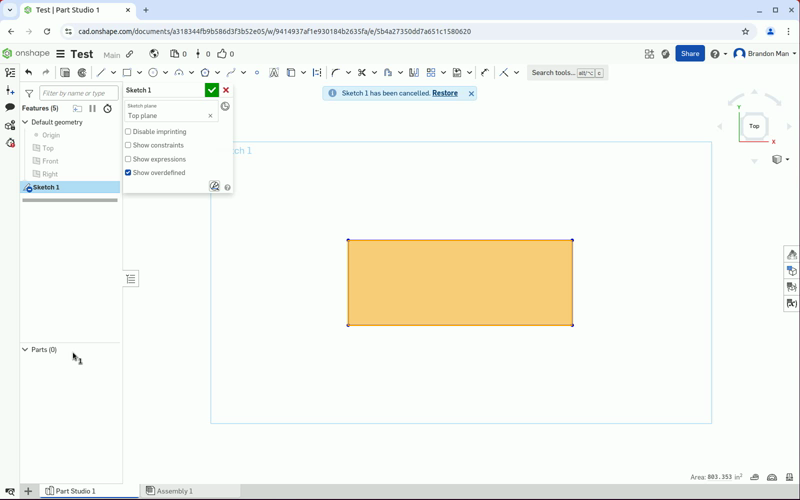
key(shift+y)
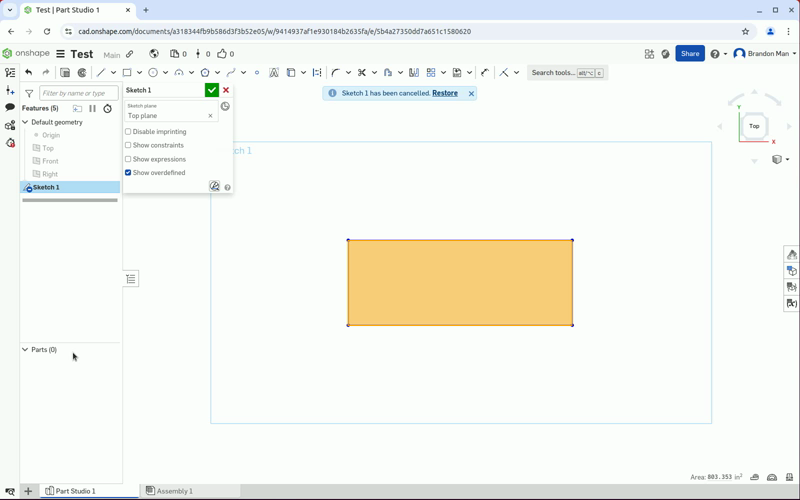
key(shift+e)
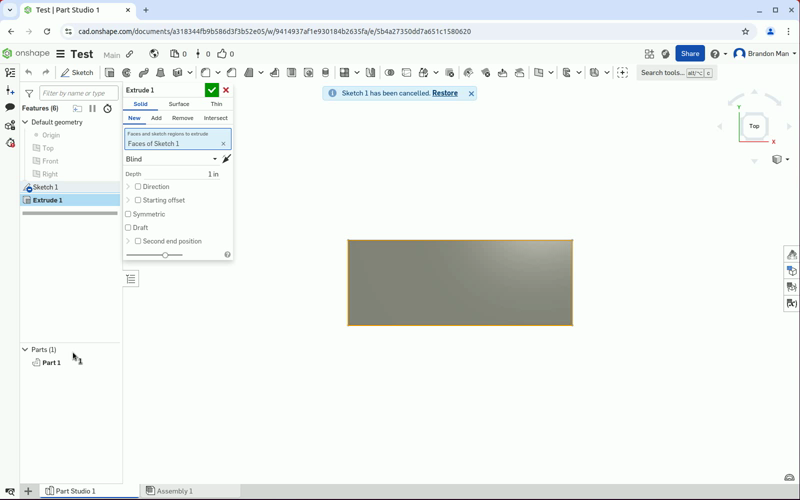
mouse_move(143, 106)
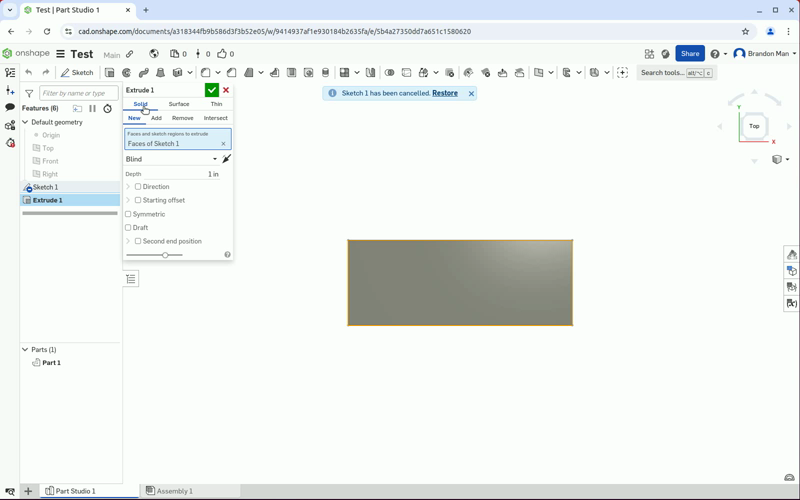
click(143, 106)
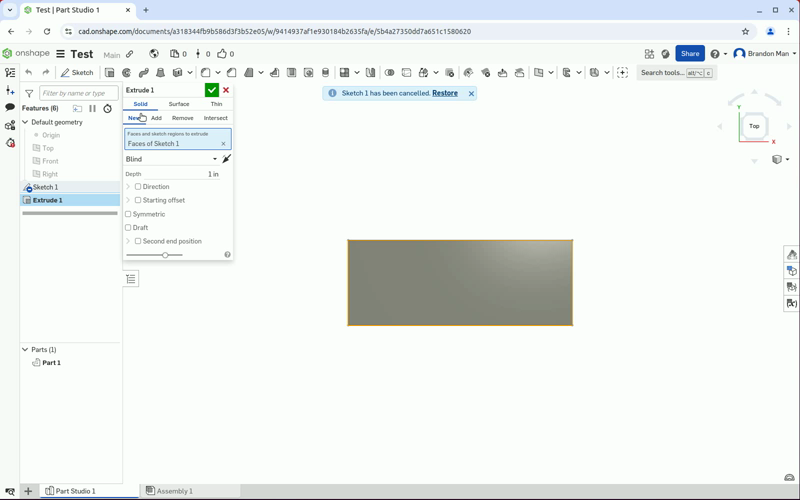
mouse_move(137, 120)
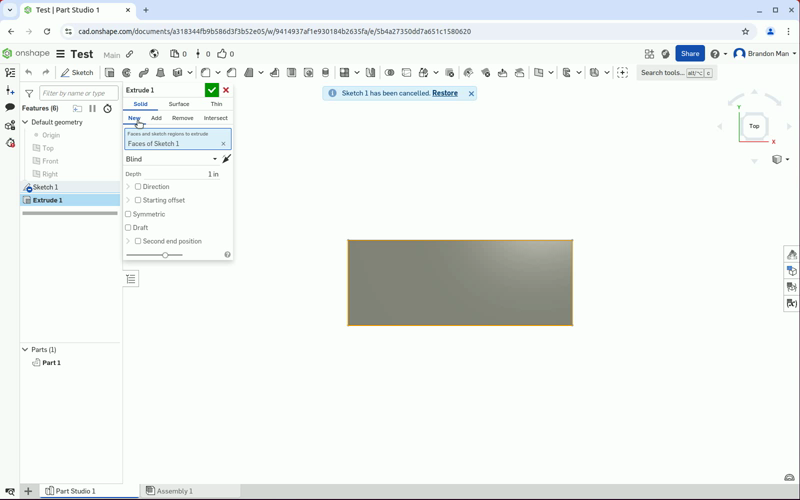
click(137, 120)
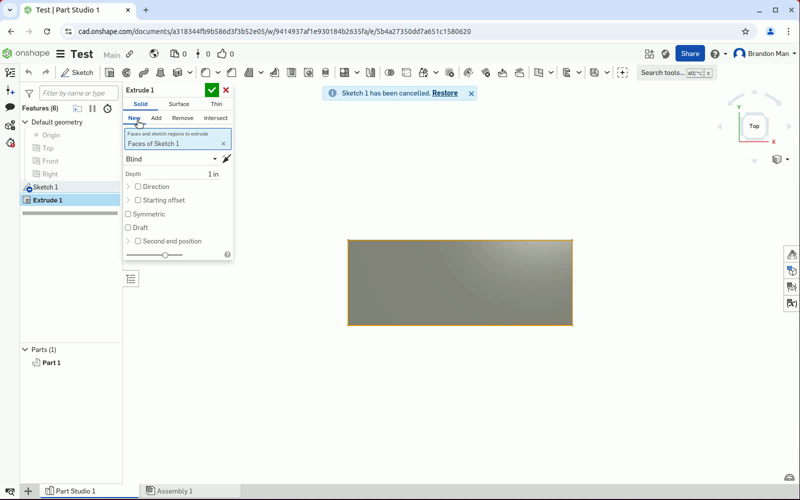
key(tab, 4)
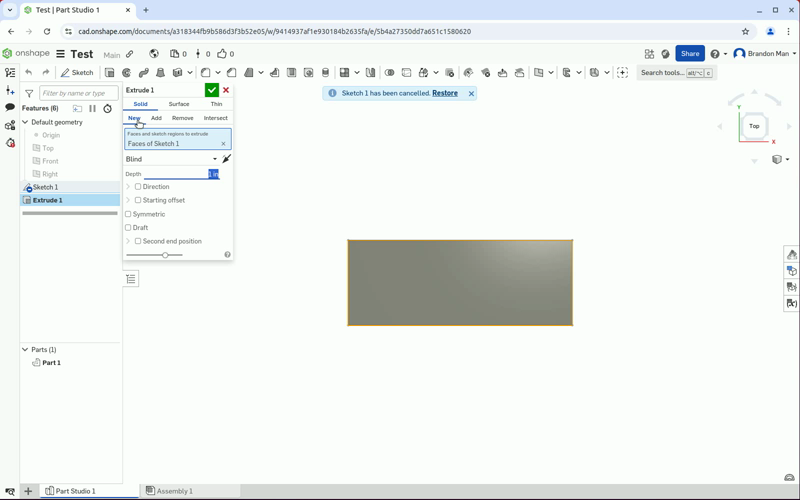
text(0.481)
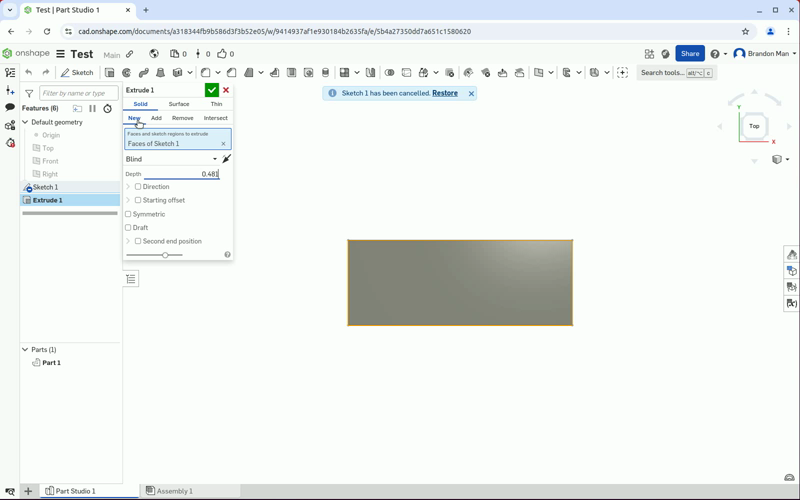
key(enter)
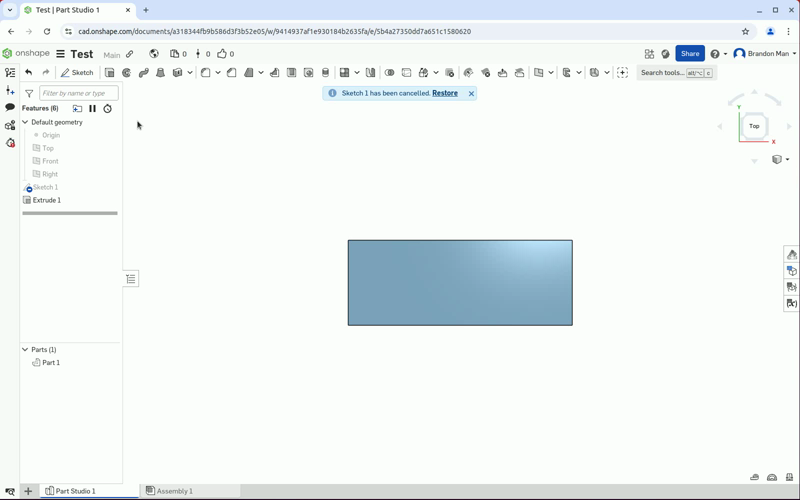
key(shift+h)
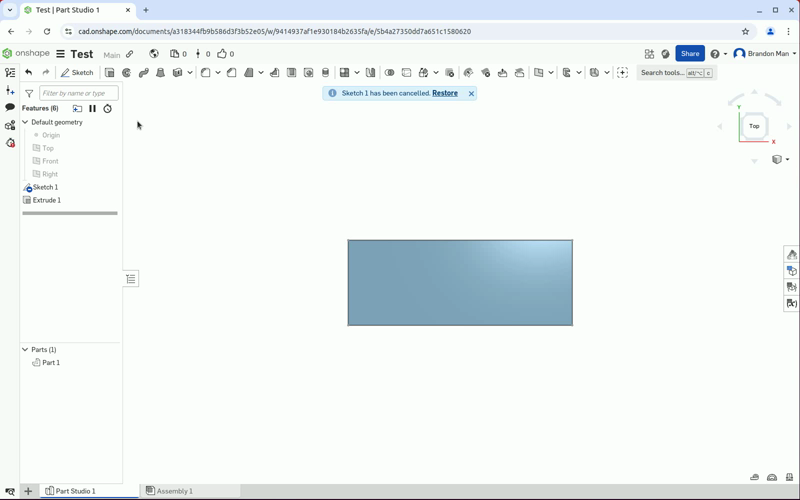
key(shift+h)
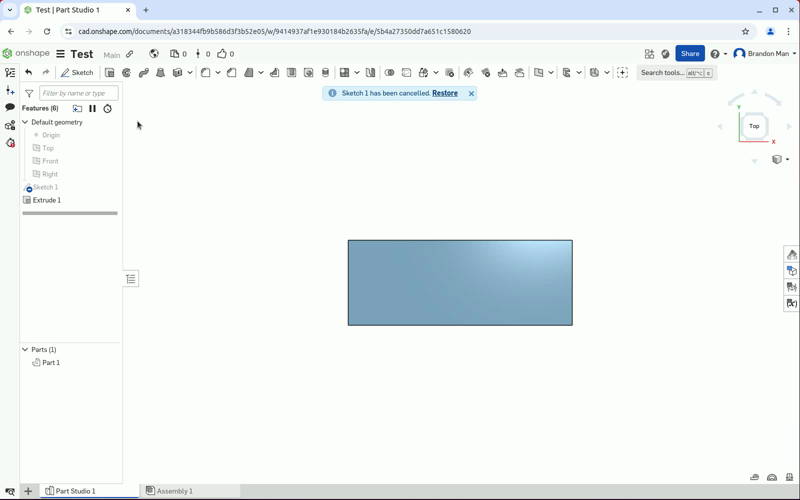
mouse_move(73, 189)
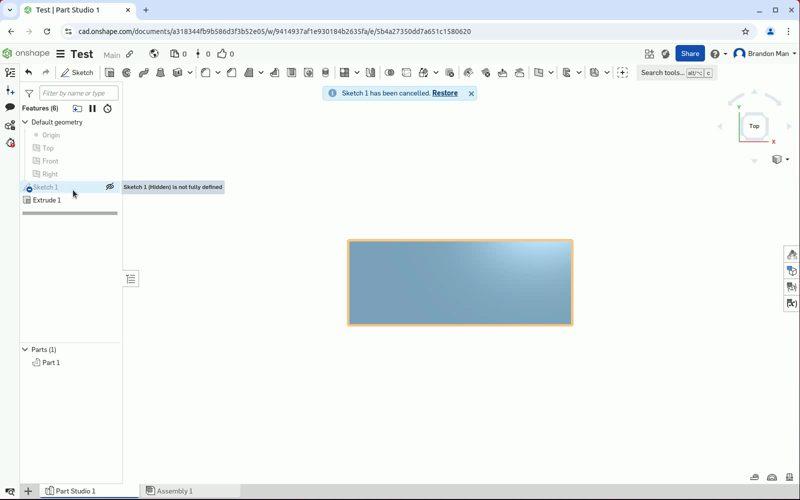
click(73, 189)
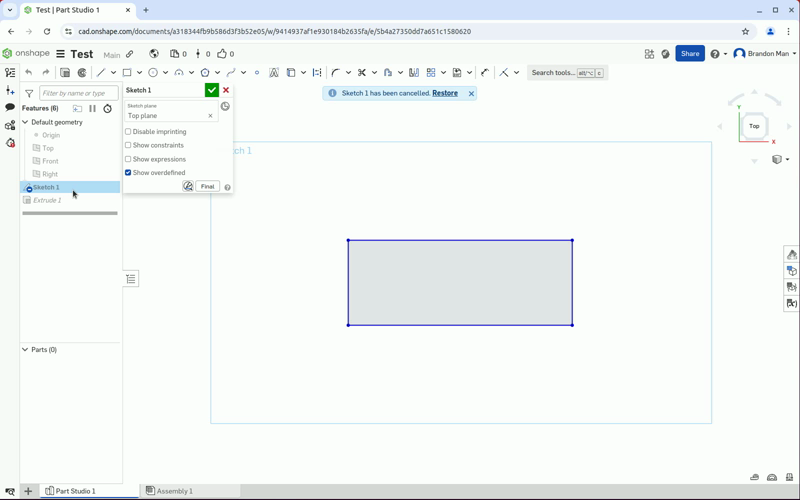
mouse_move(229, 92)
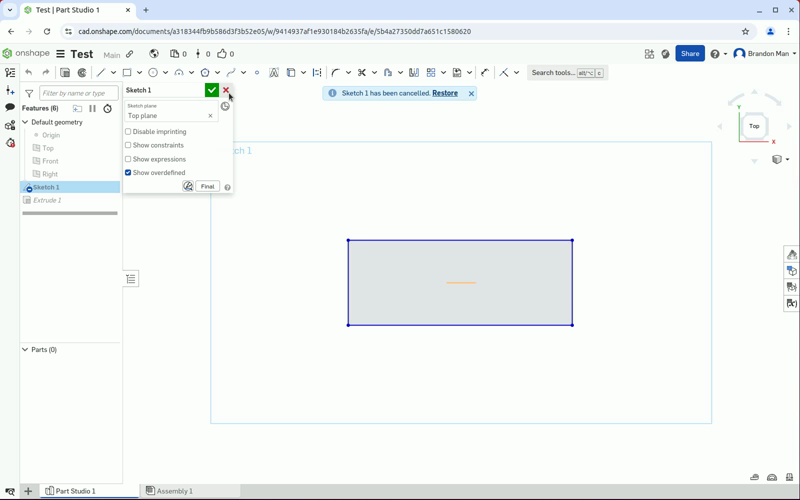
click(229, 92)
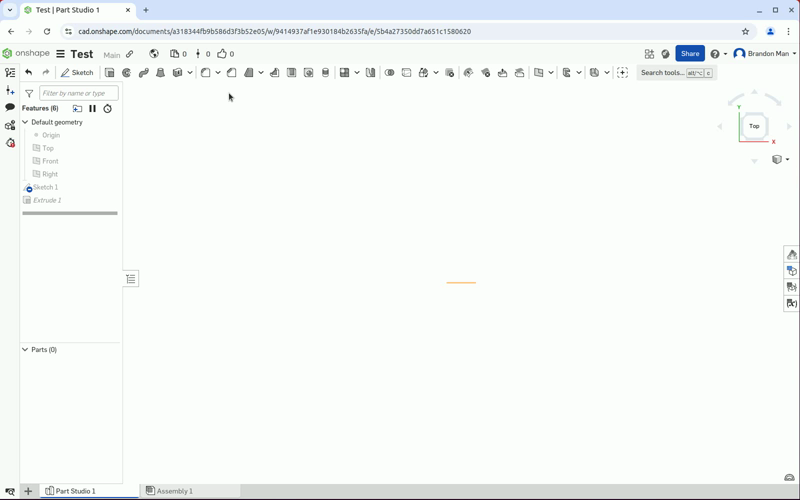
mouse_move(541, 75)
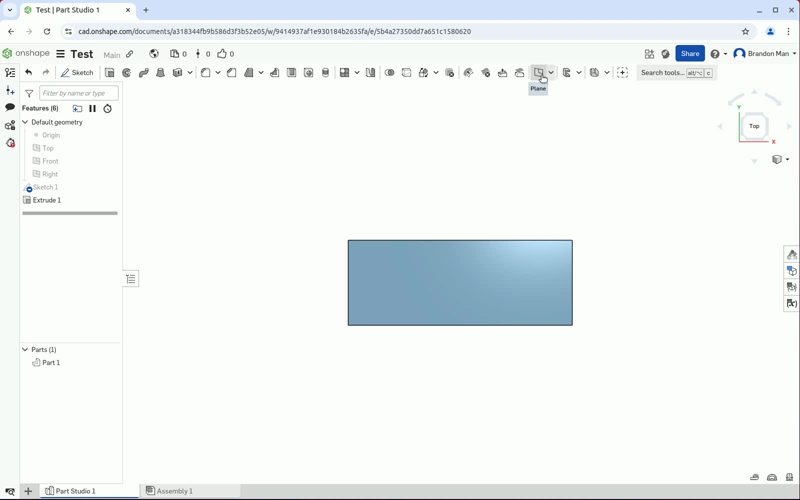
click(541, 75)
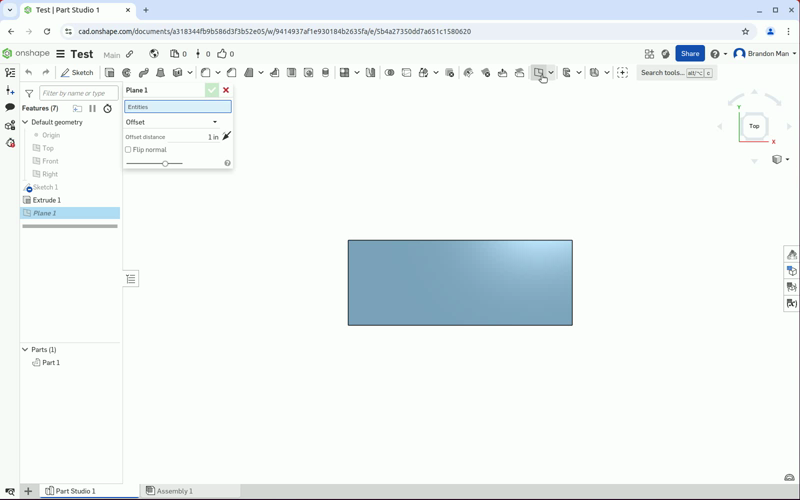
mouse_move(73, 150)
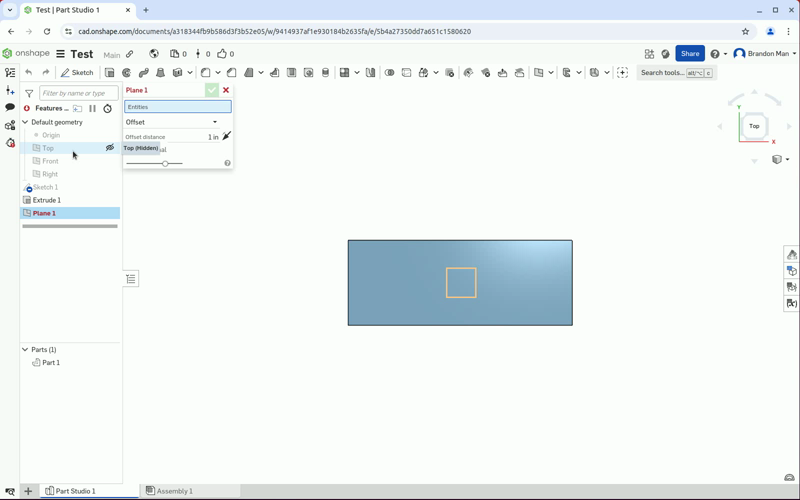
click(73, 150)
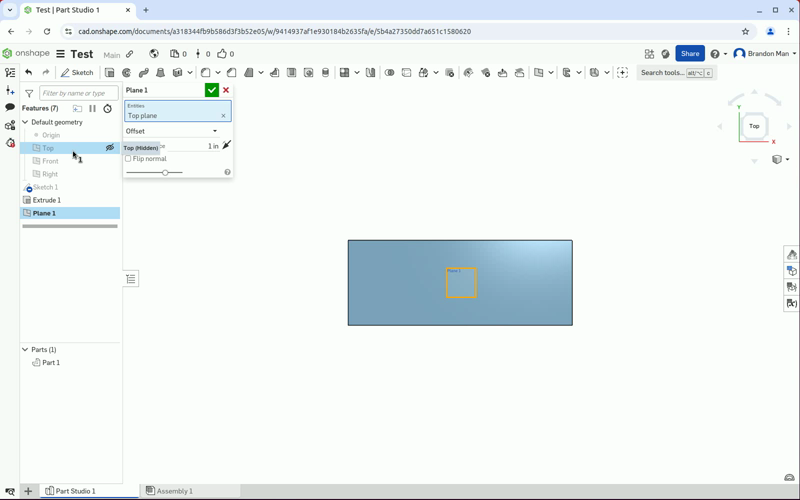
key(tab, 2)
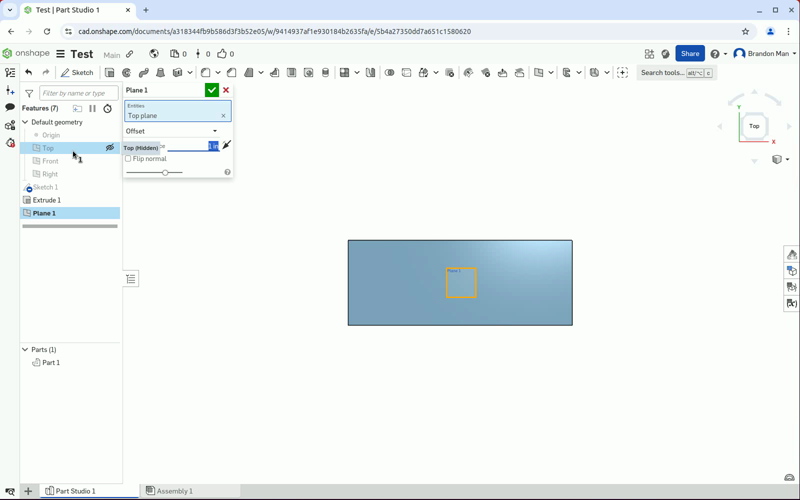
text(0.493)
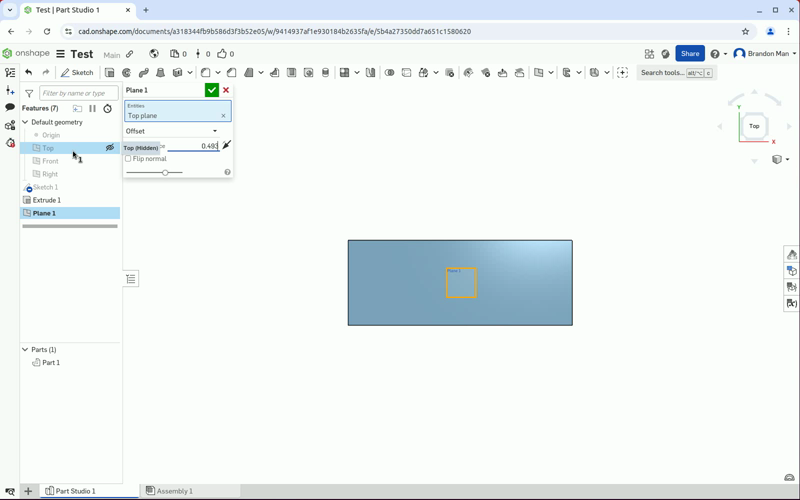
key(enter, 2)
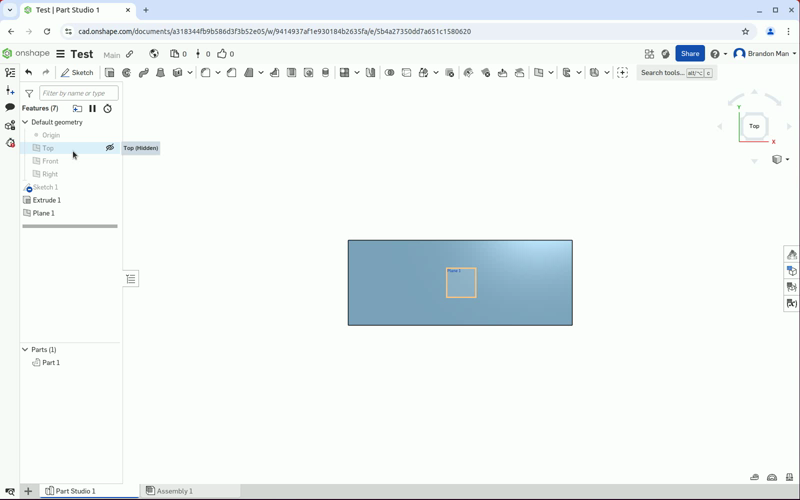
key(shift+s)
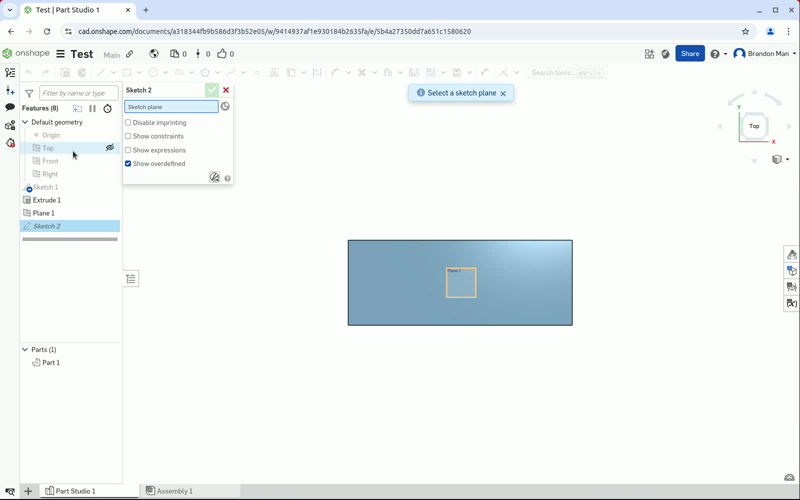
mouse_move(73, 215)
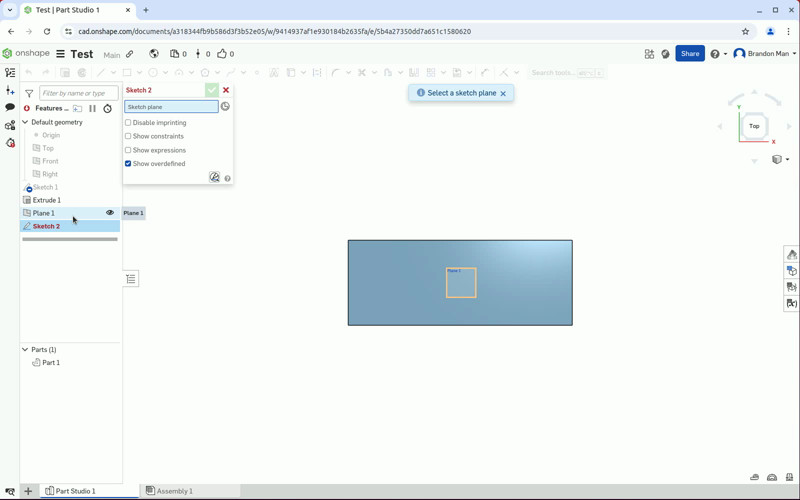
click(73, 215)
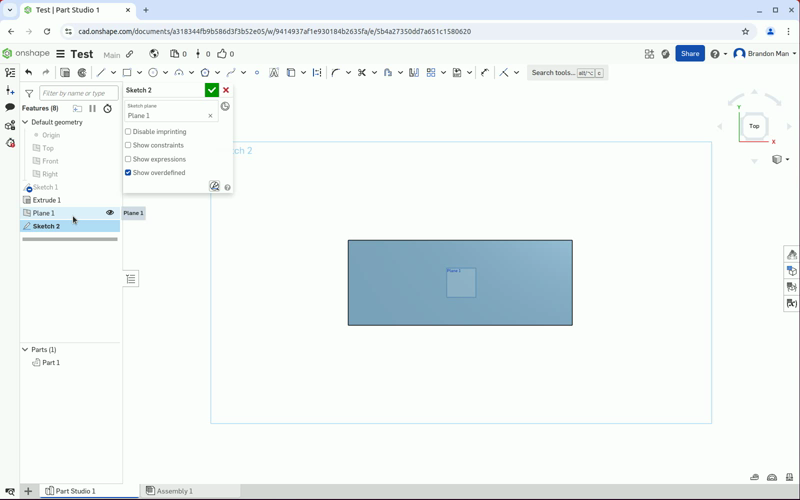
mouse_move(73, 352)
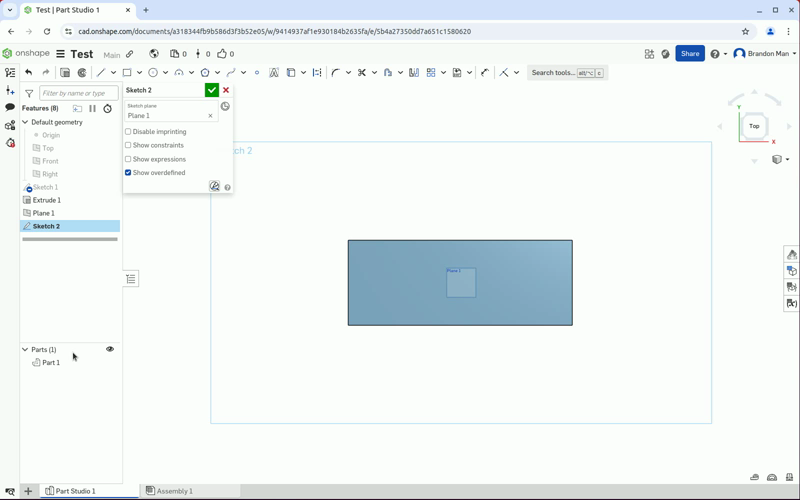
key(y)
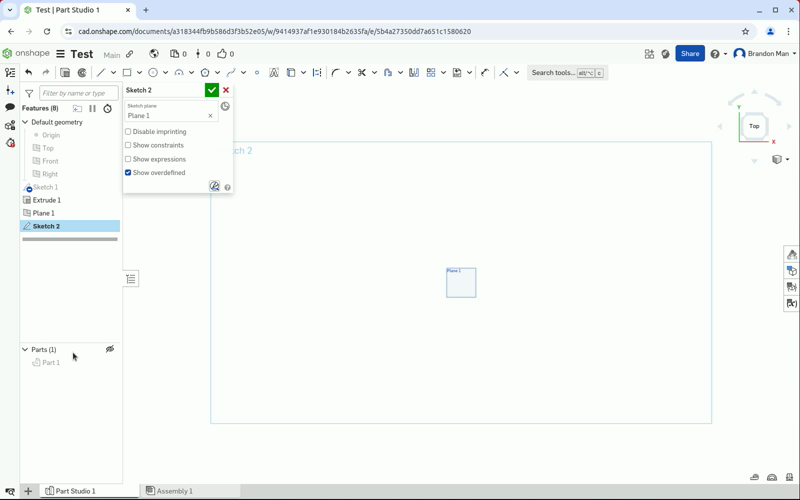
key(l)
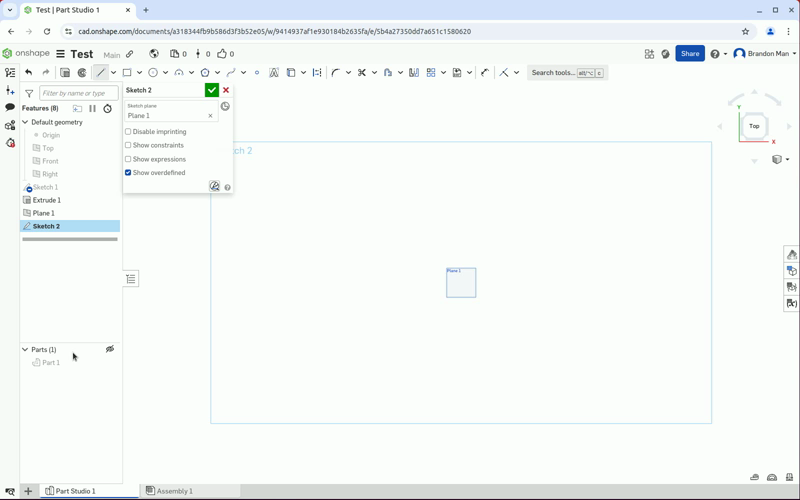
key_down(shift)
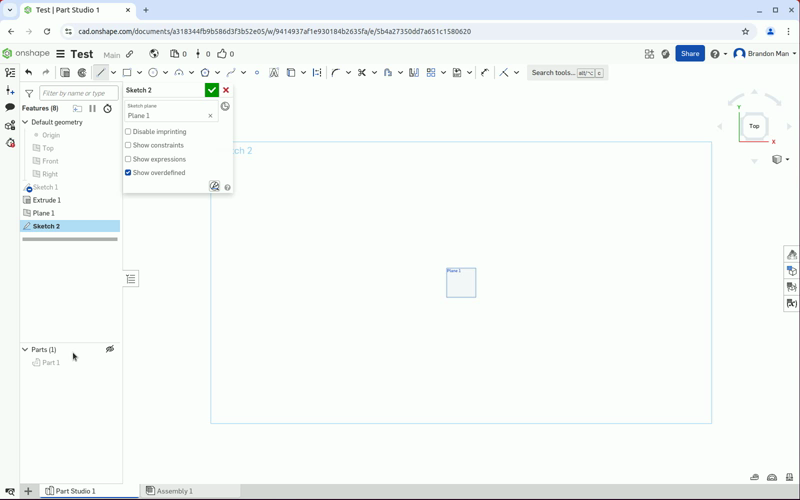
mouse_move(348, 325)
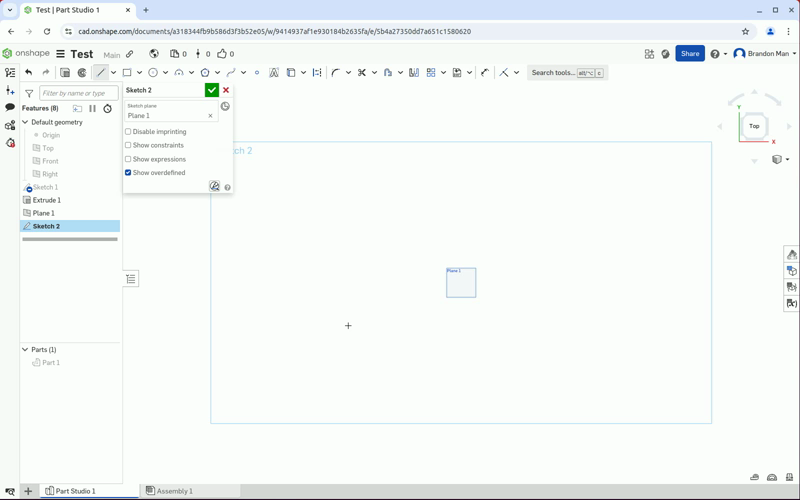
click(348, 325)
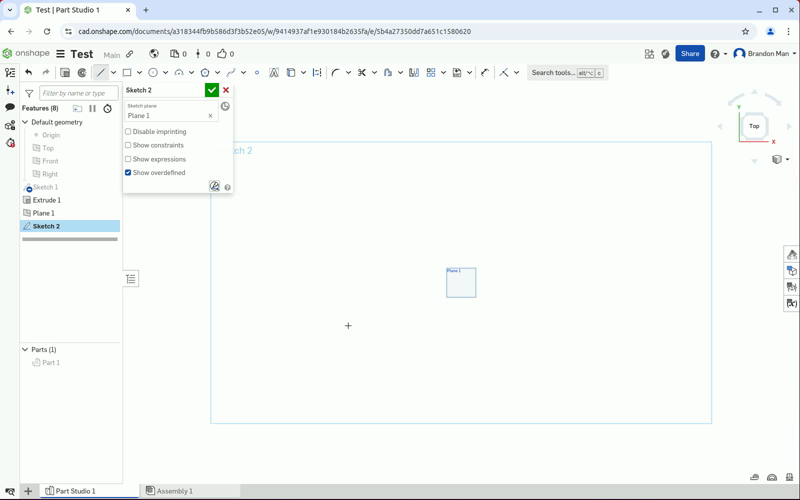
key_up(shift)
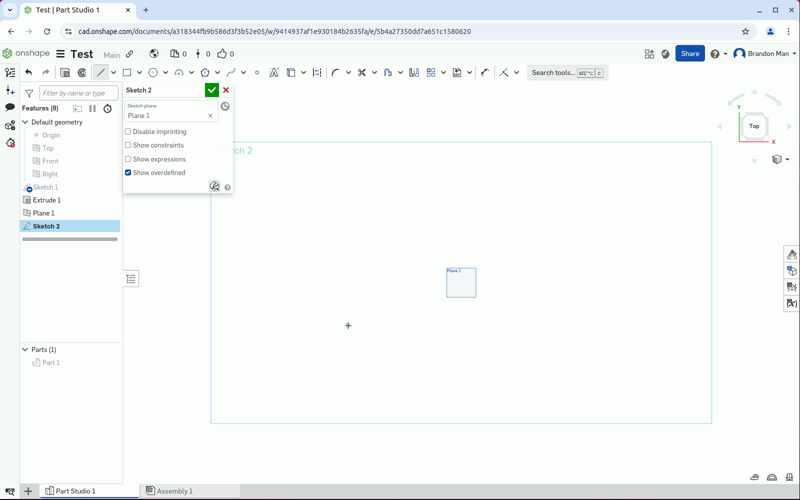
key_down(shift)
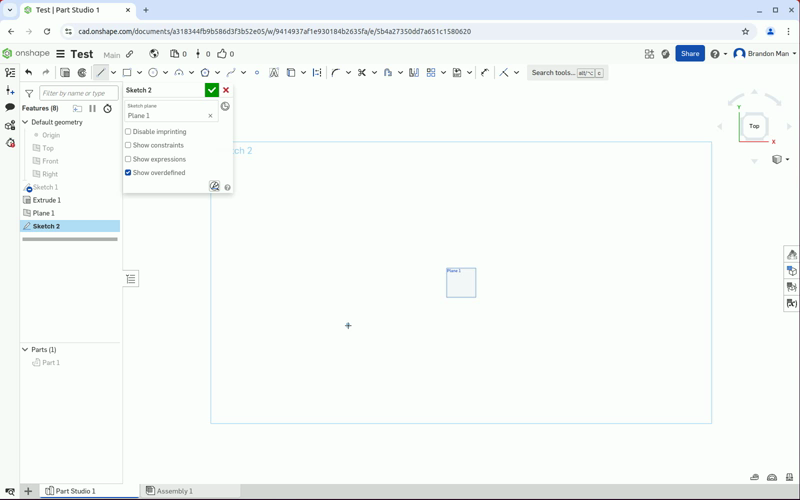
mouse_move(572, 325)
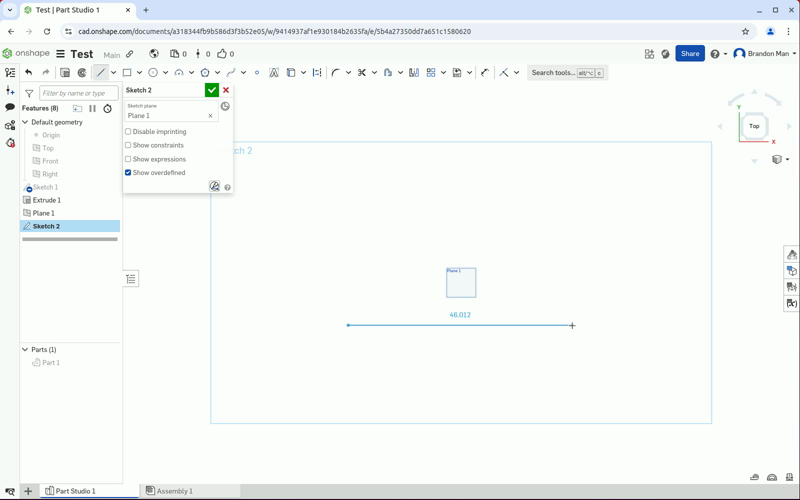
click(572, 325)
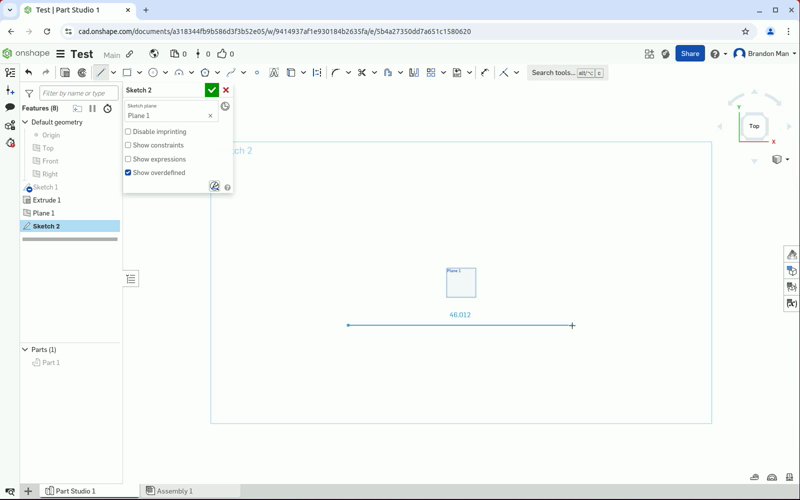
key_up(shift)
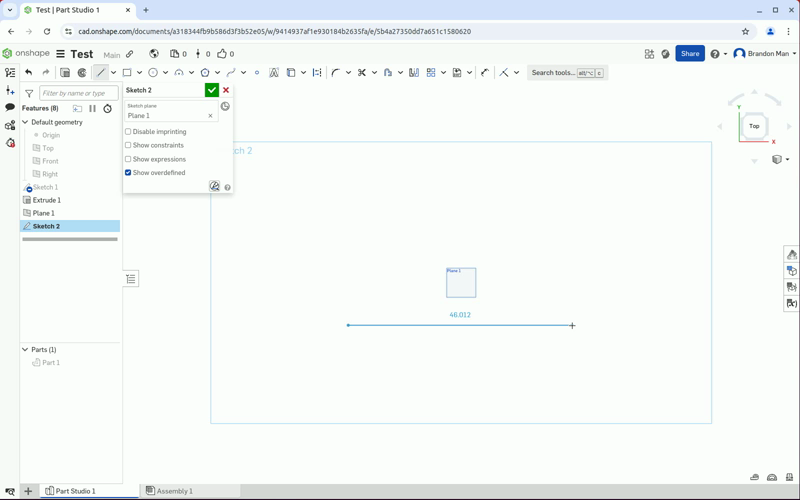
key_down(shift)
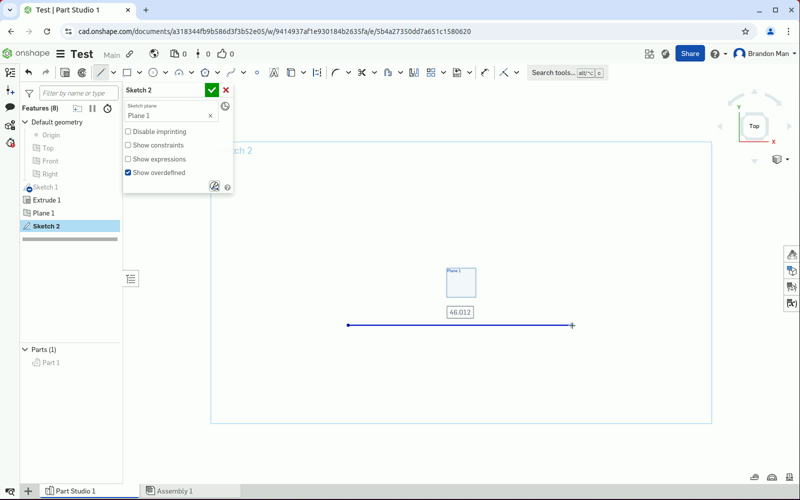
mouse_move(589, 325)
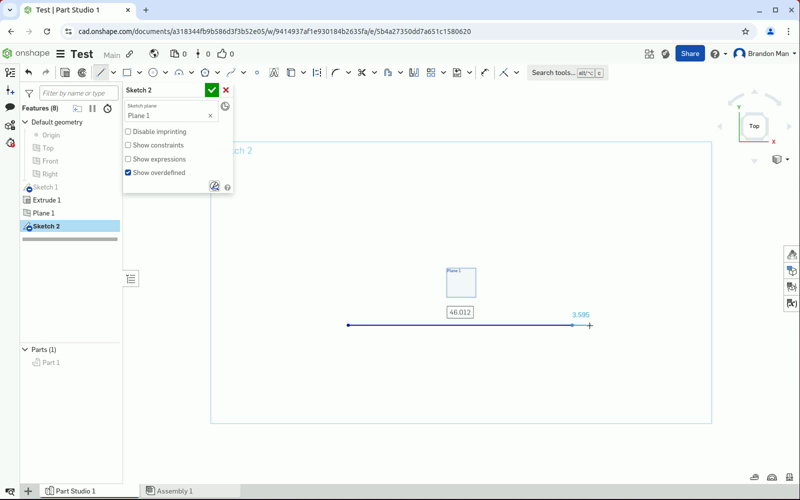
mouse_move(572, 318)
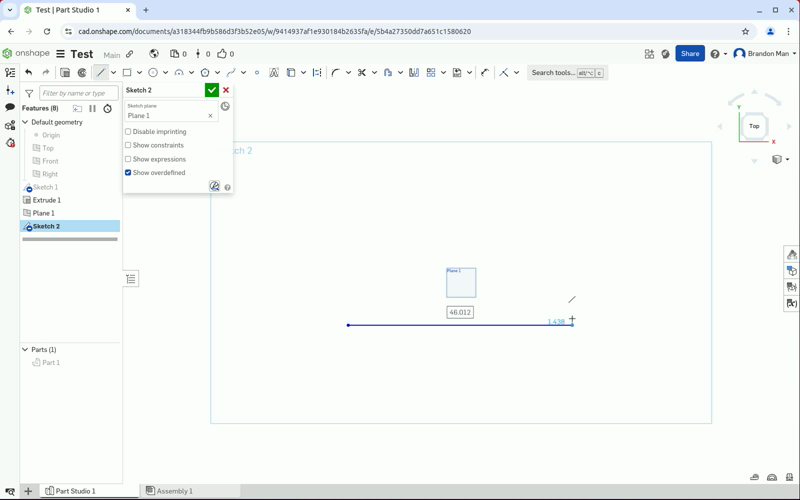
scroll(6)
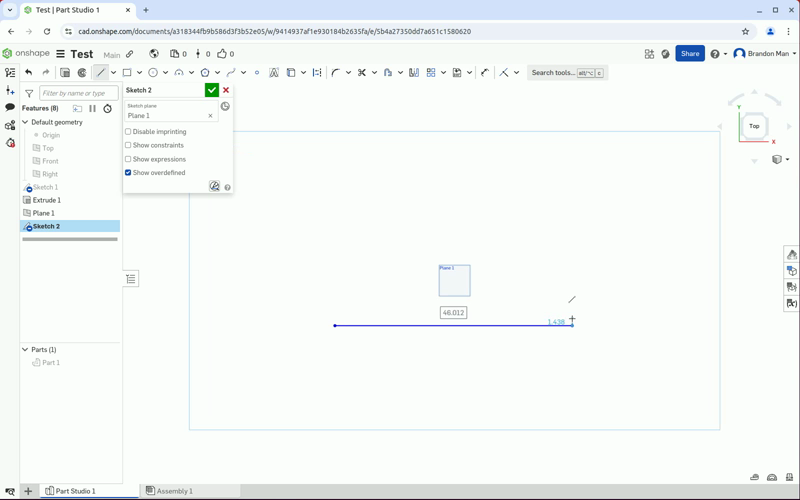
scroll(6)
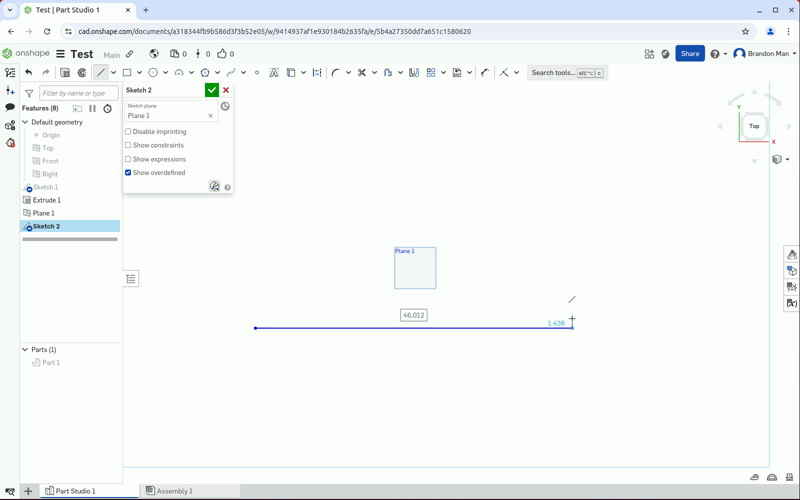
scroll(6)
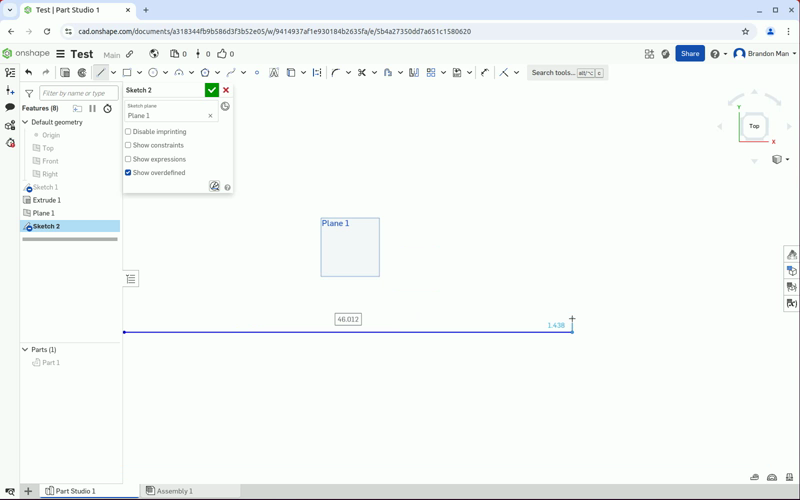
scroll(6)
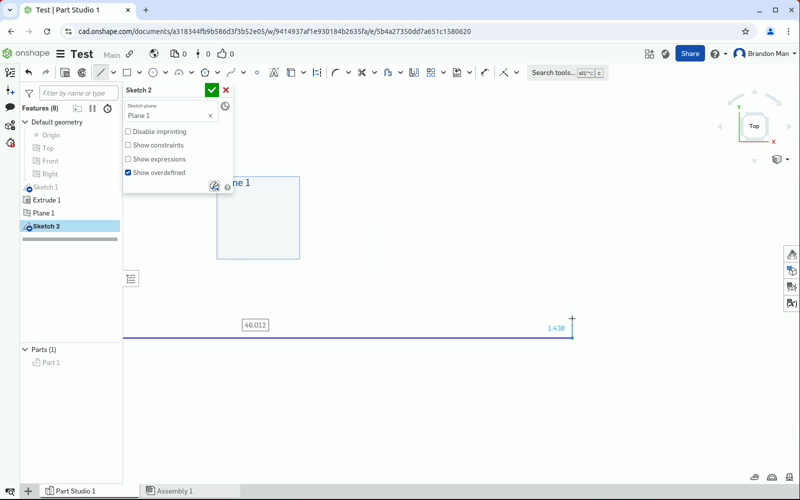
scroll(6)
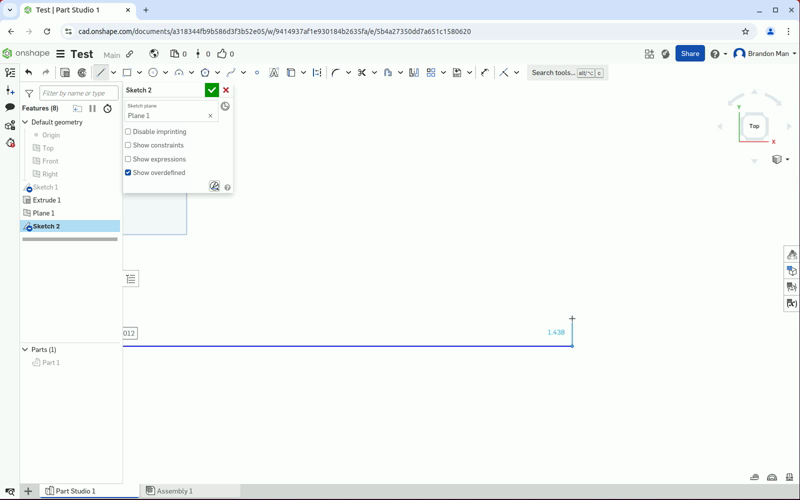
scroll(6)
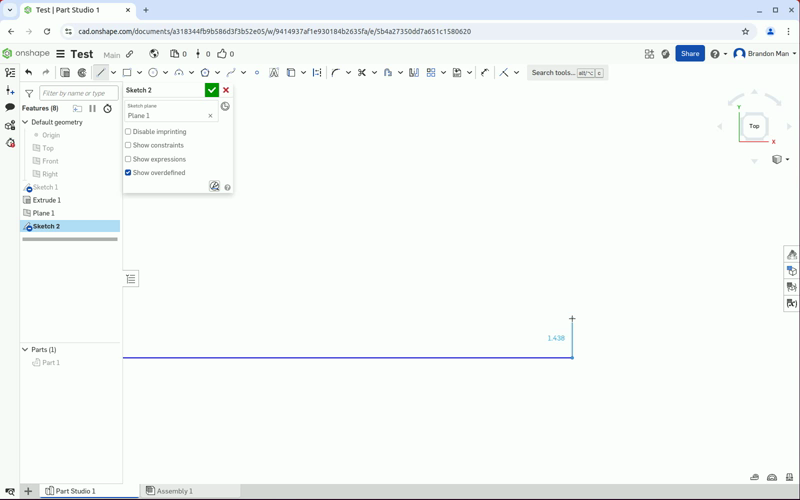
scroll(6)
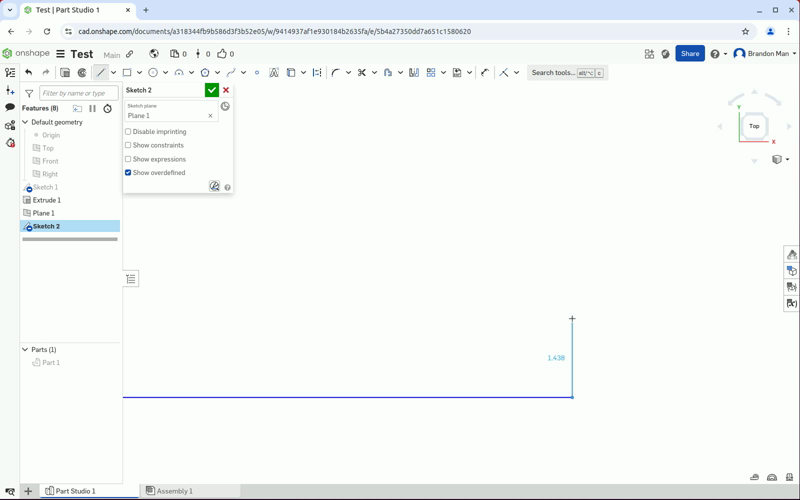
click(572, 318)
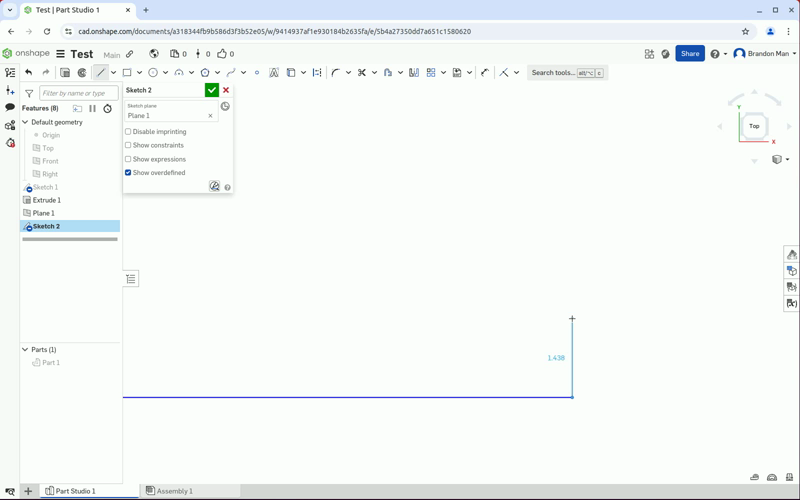
scroll(-6)
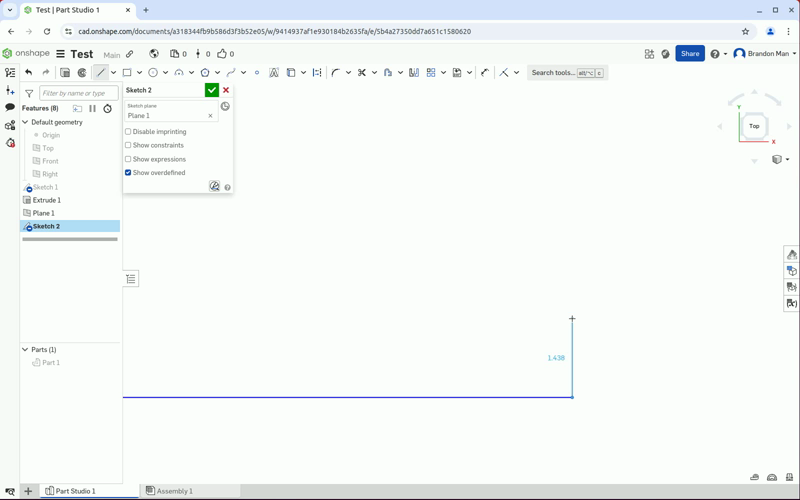
scroll(-6)
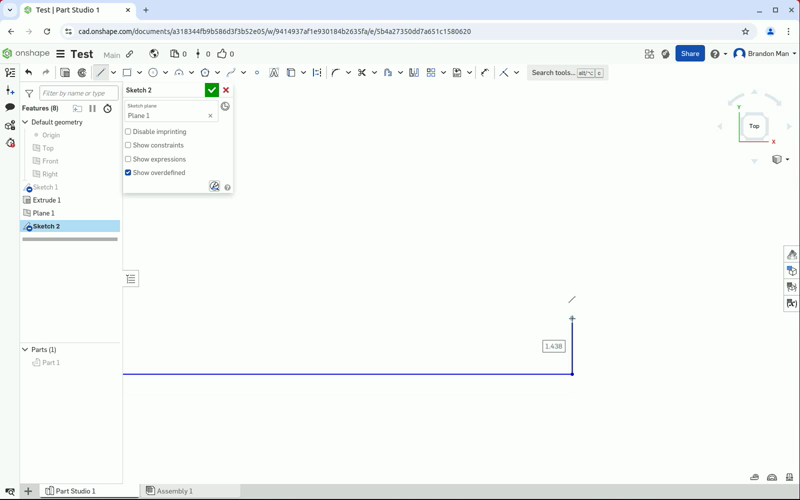
scroll(-6)
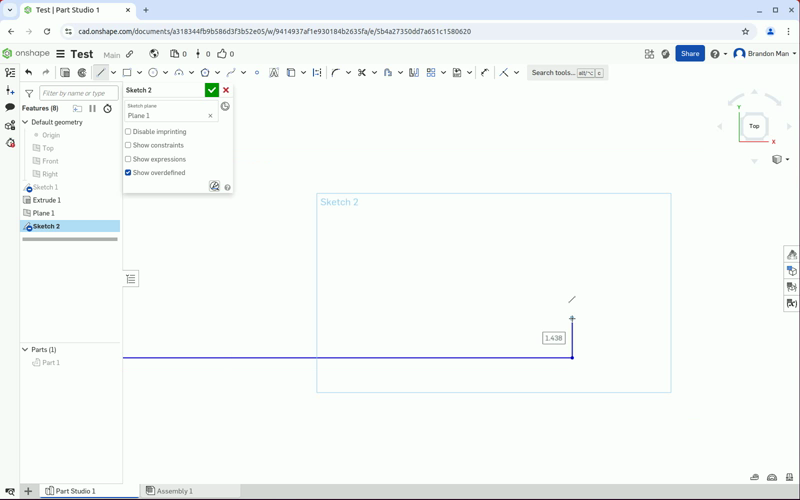
scroll(-6)
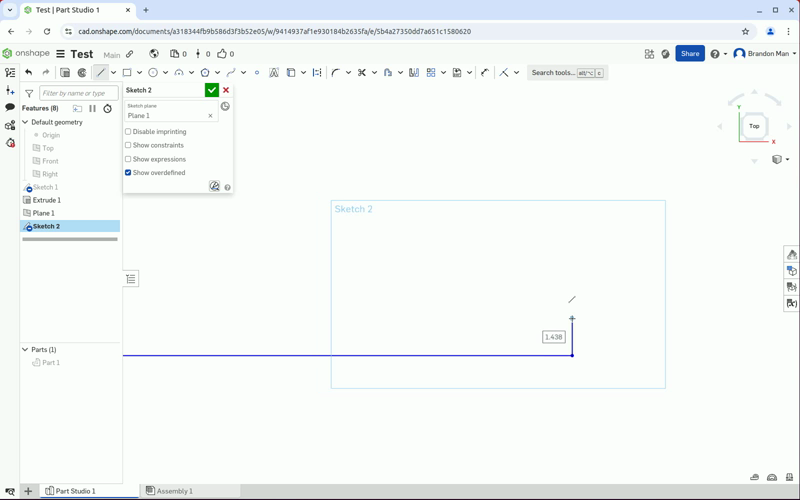
scroll(-6)
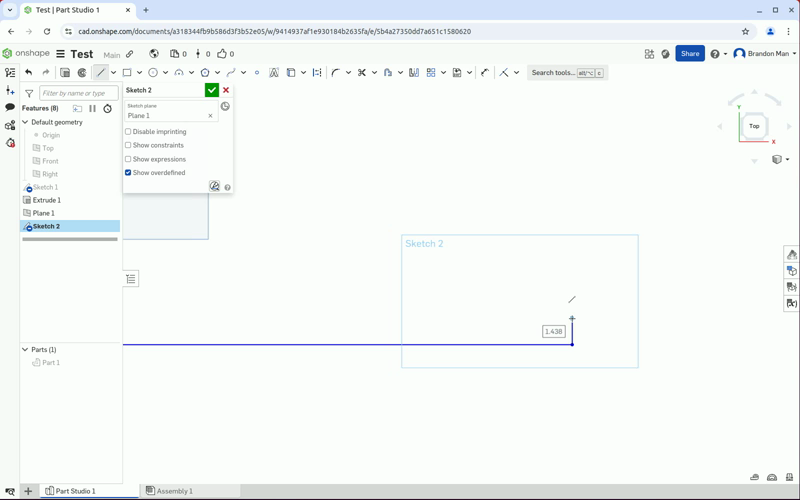
scroll(-6)
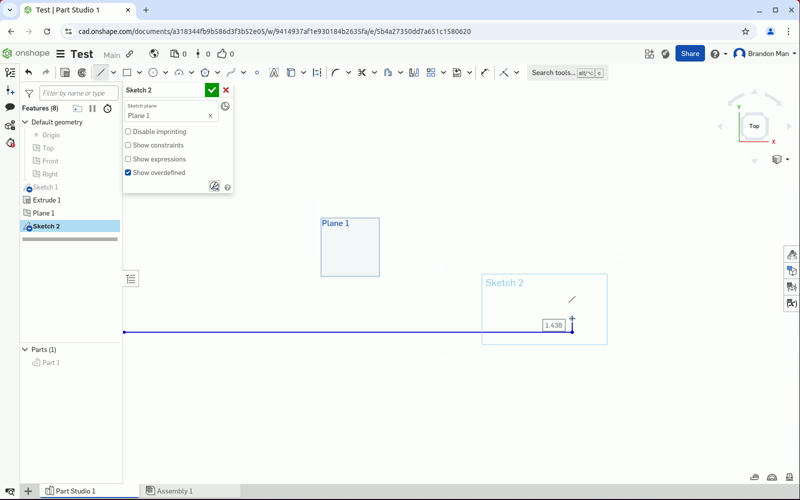
scroll(-6)
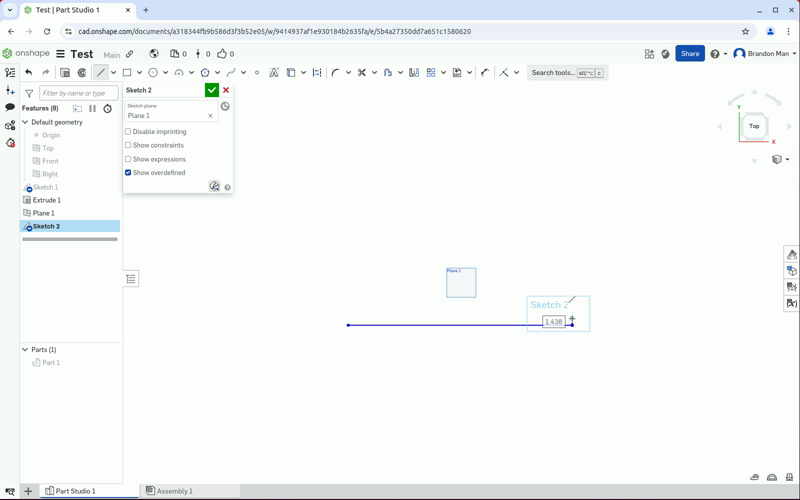
key_up(shift)
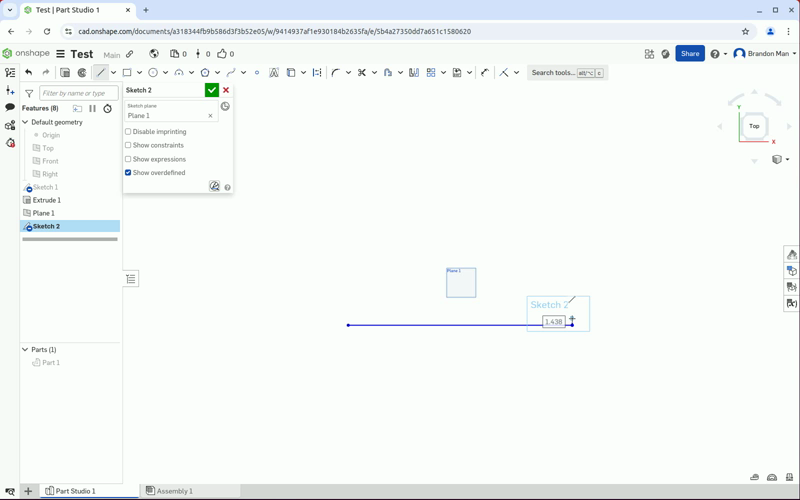
key_down(shift)
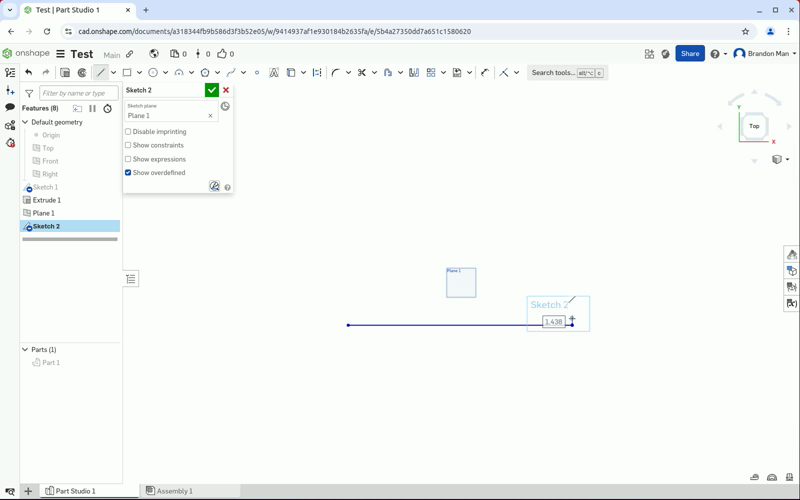
mouse_move(348, 318)
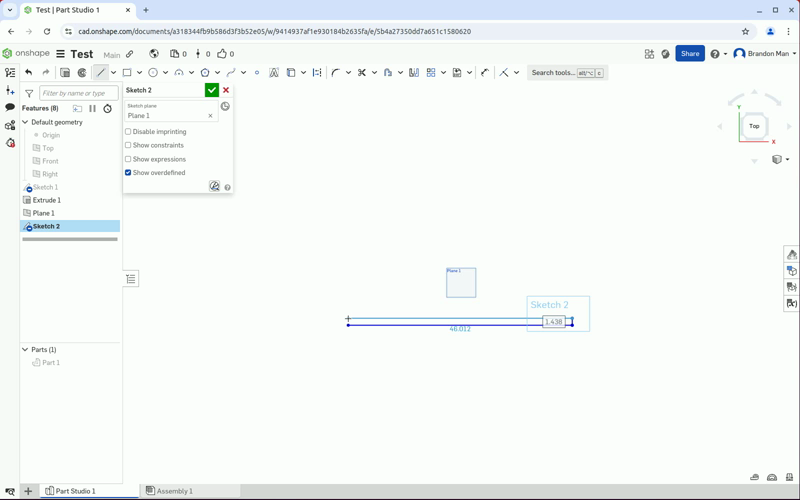
click(348, 318)
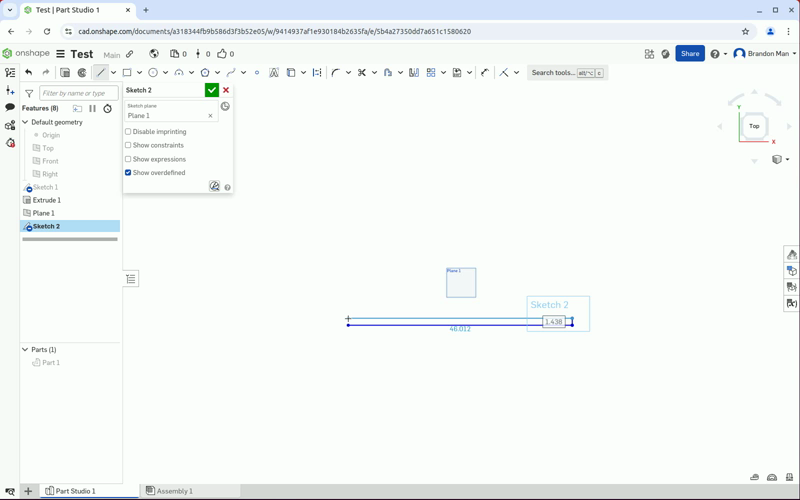
key_up(shift)
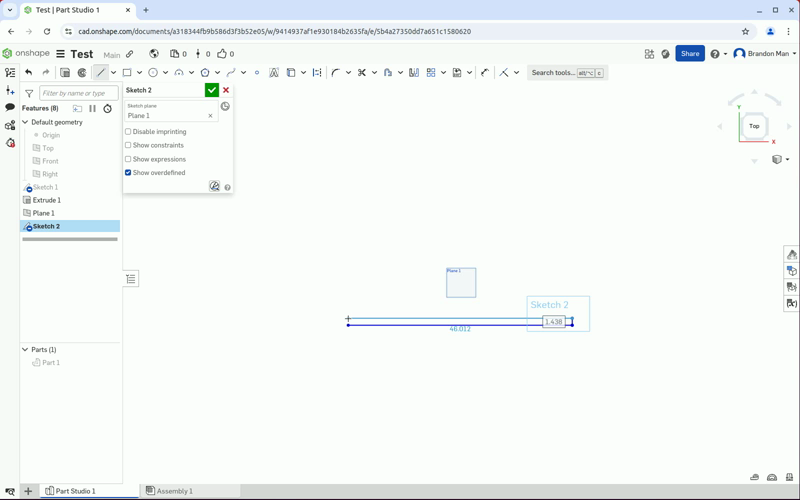
mouse_move(378, 318)
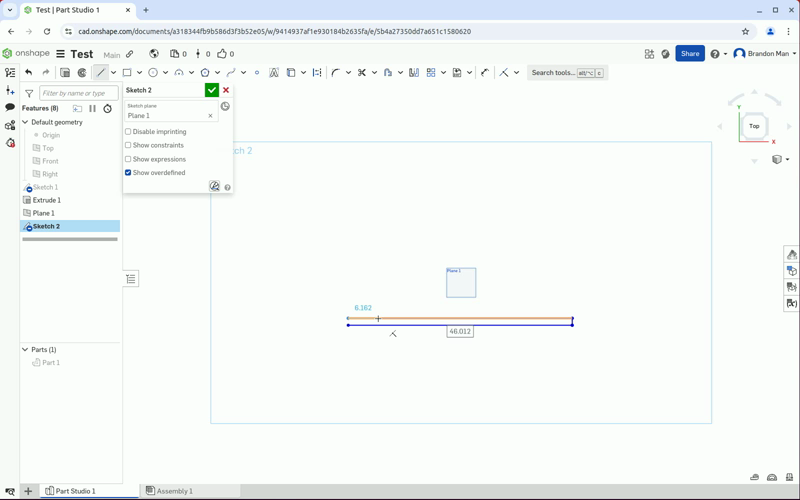
key_down(shift)
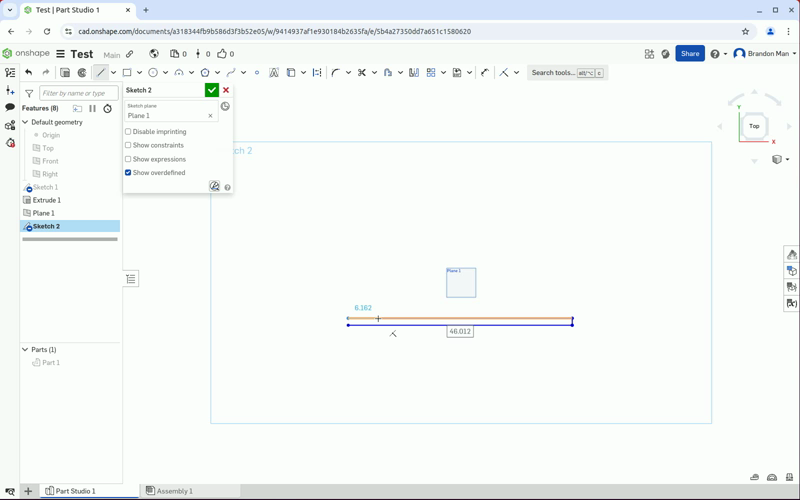
mouse_move(348, 325)
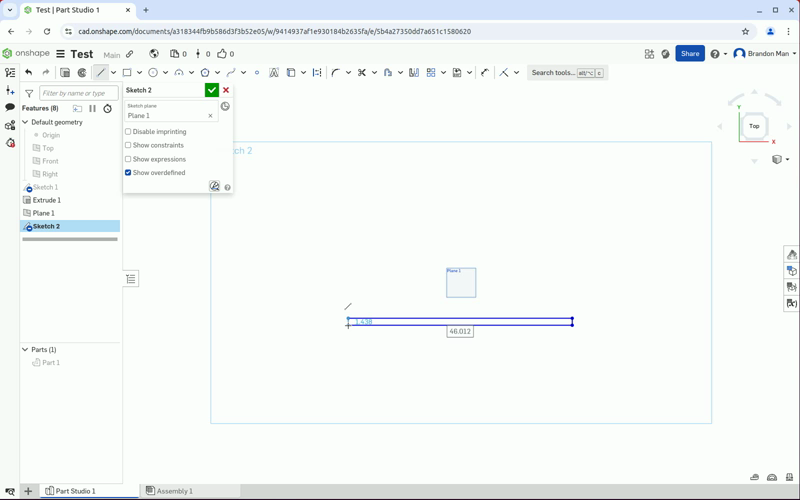
scroll(6)
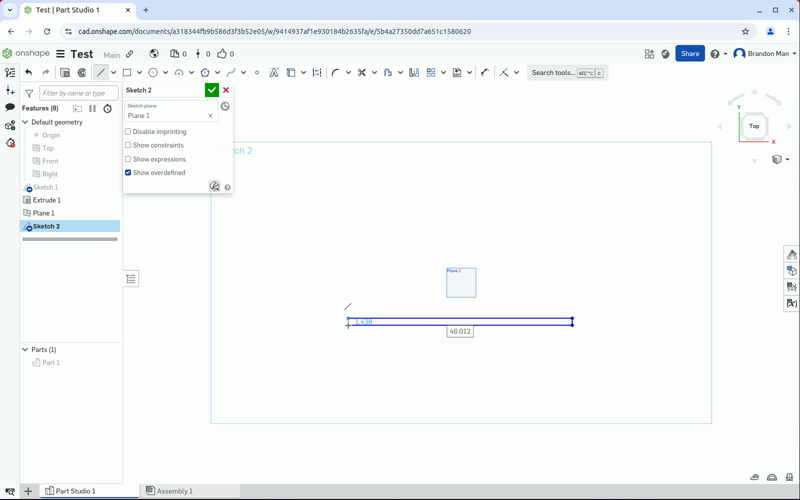
scroll(6)
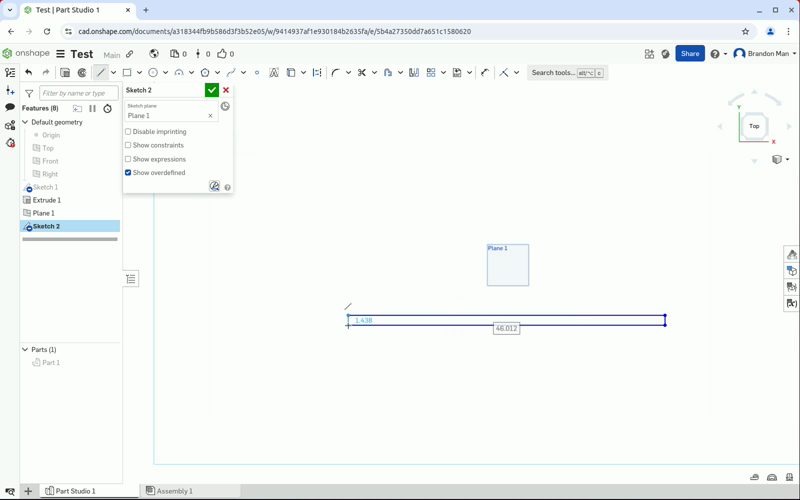
scroll(6)
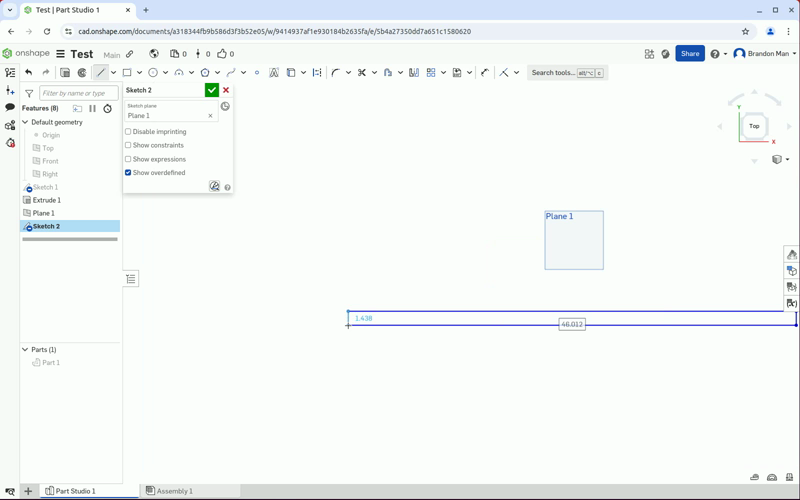
scroll(6)
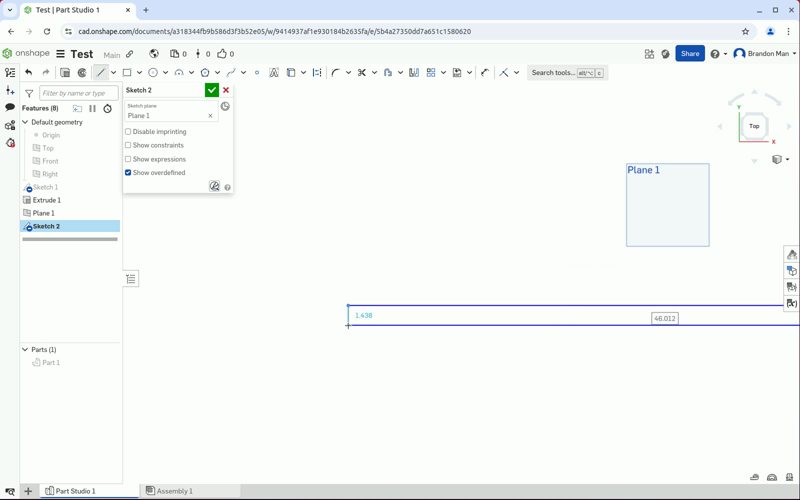
scroll(6)
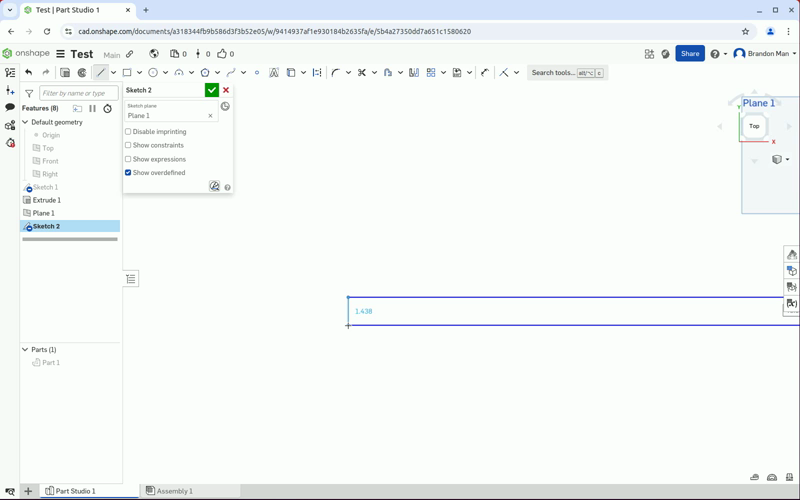
scroll(6)
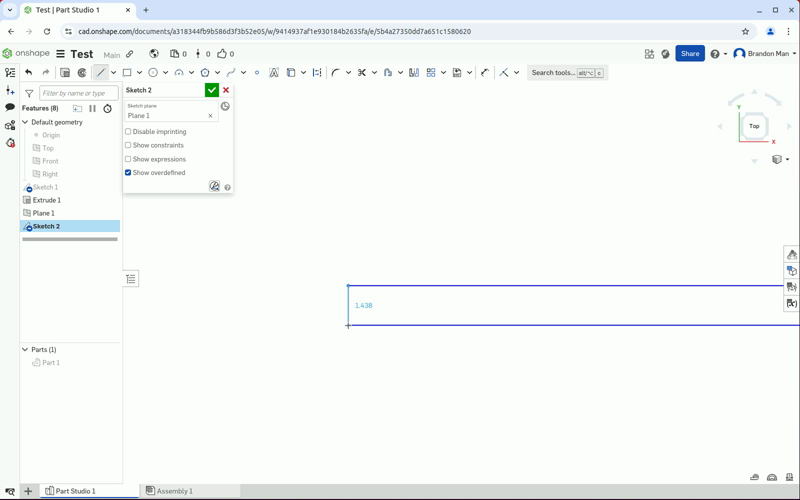
scroll(6)
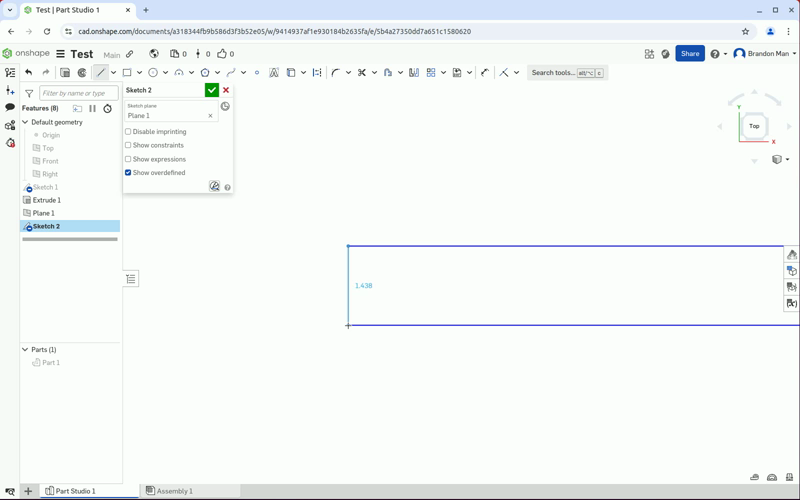
key_up(shift)
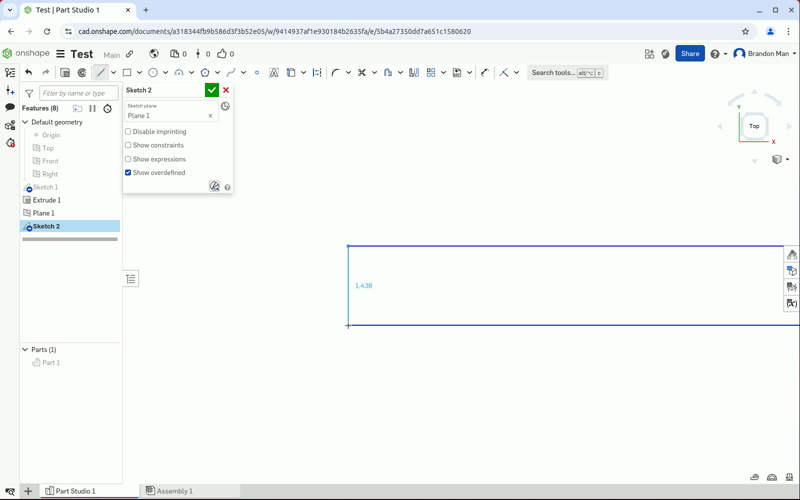
click(348, 325)
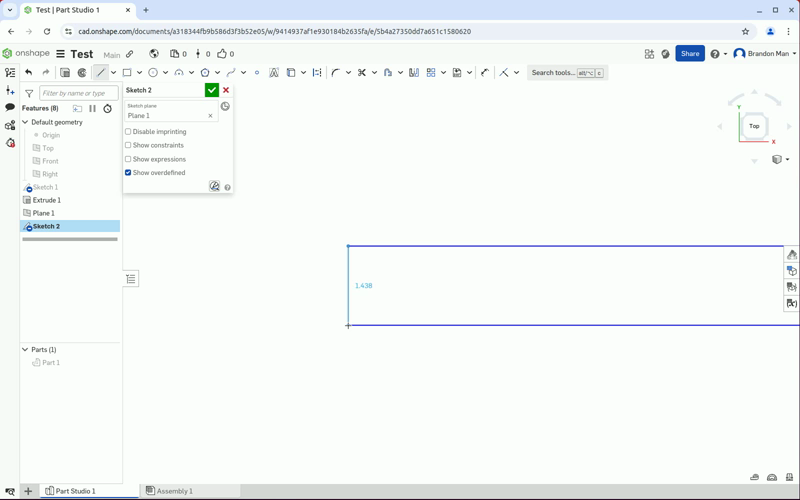
scroll(-6)
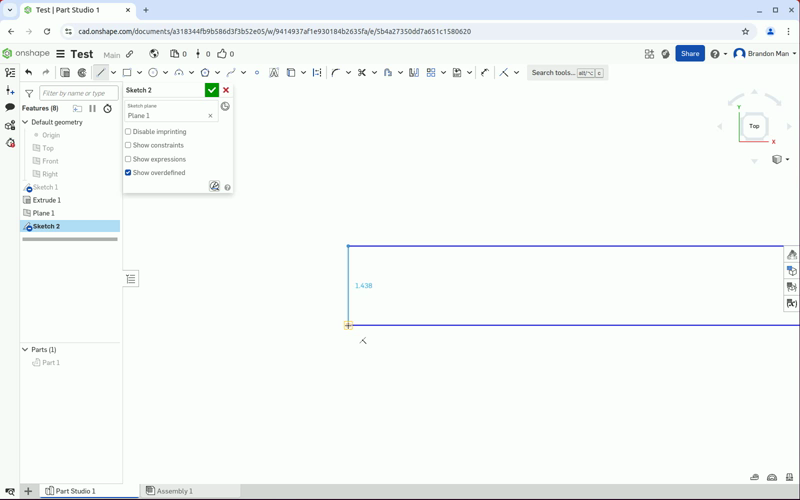
scroll(-6)
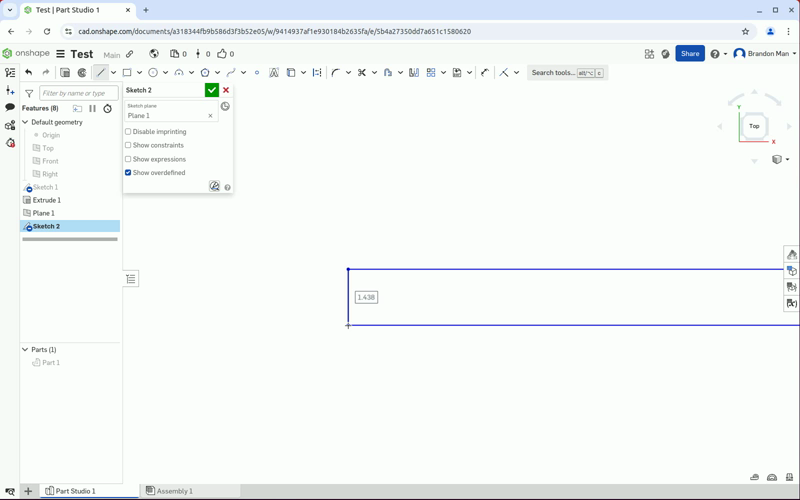
scroll(-6)
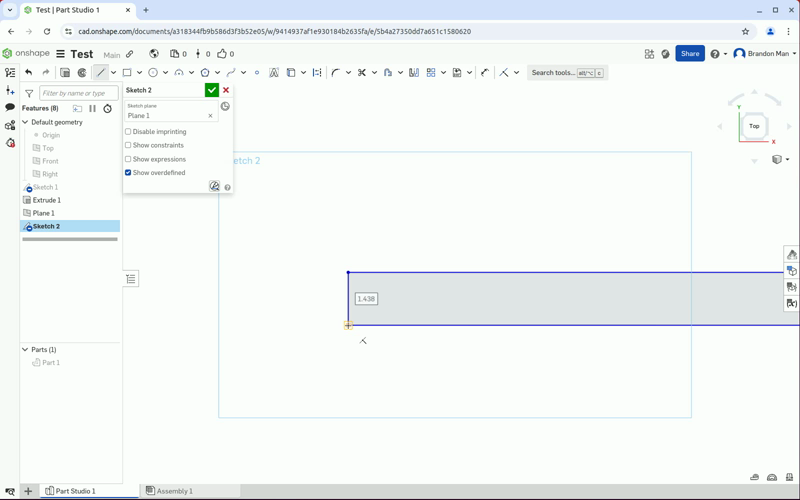
scroll(-6)
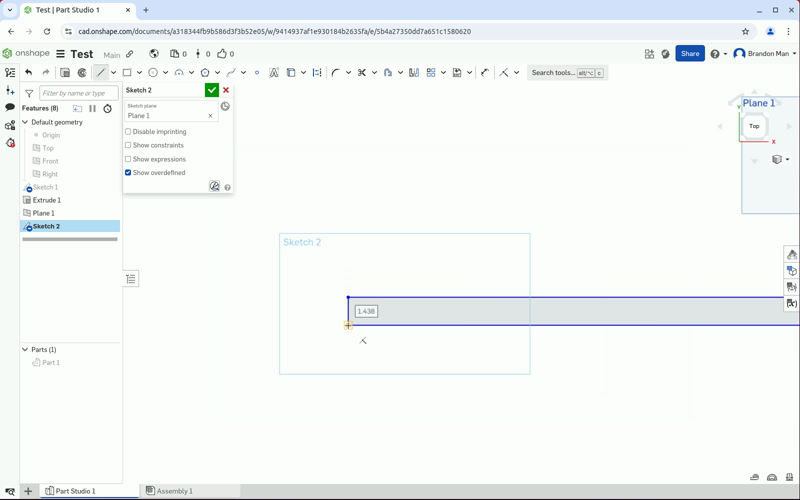
scroll(-6)
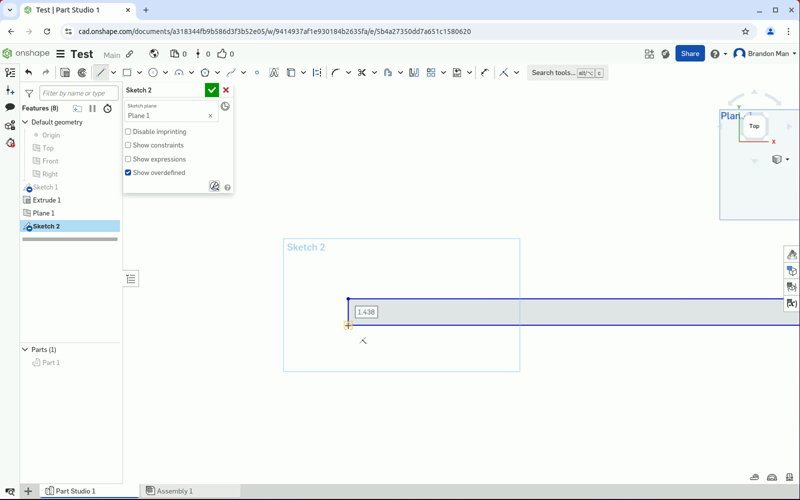
scroll(-6)
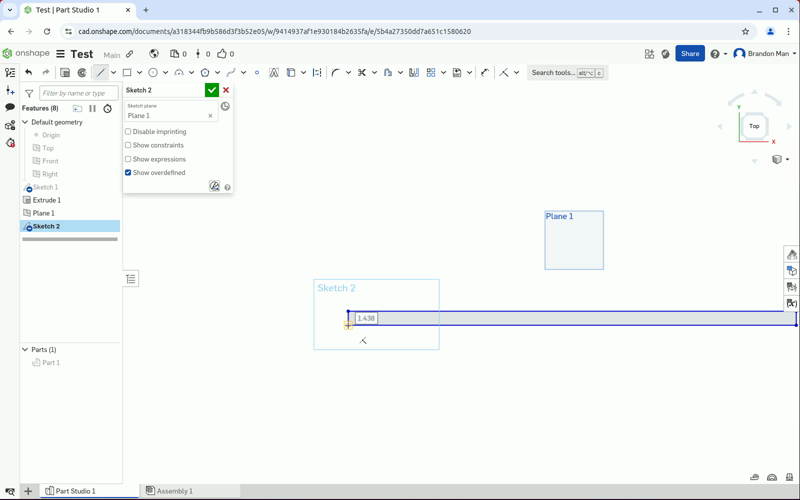
scroll(-6)
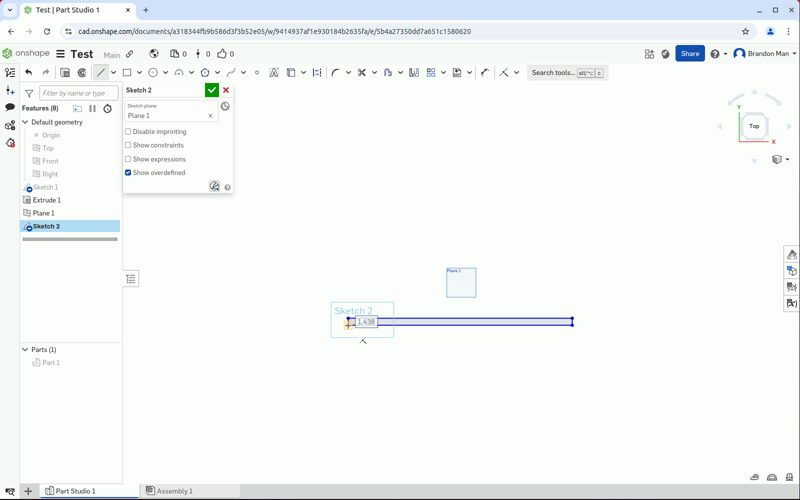
key(esc)
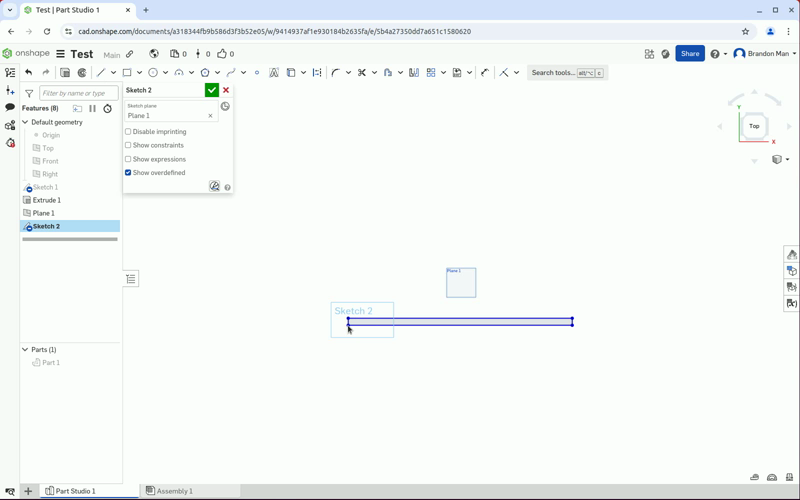
mouse_move(516, 322)
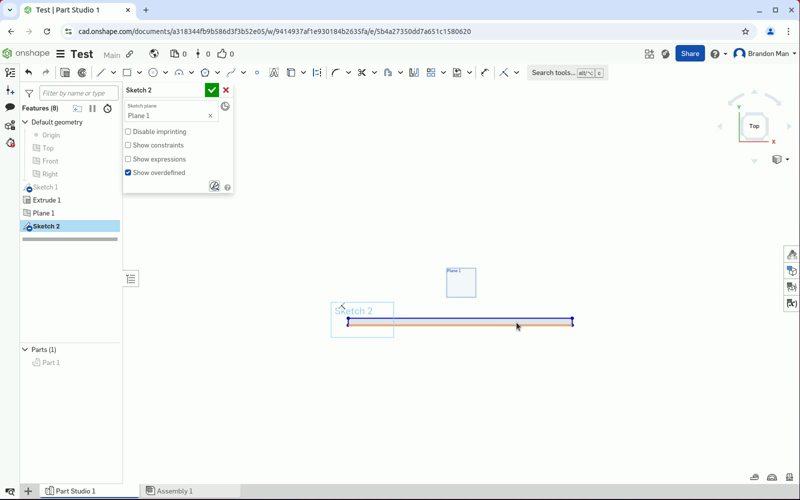
scroll(6)
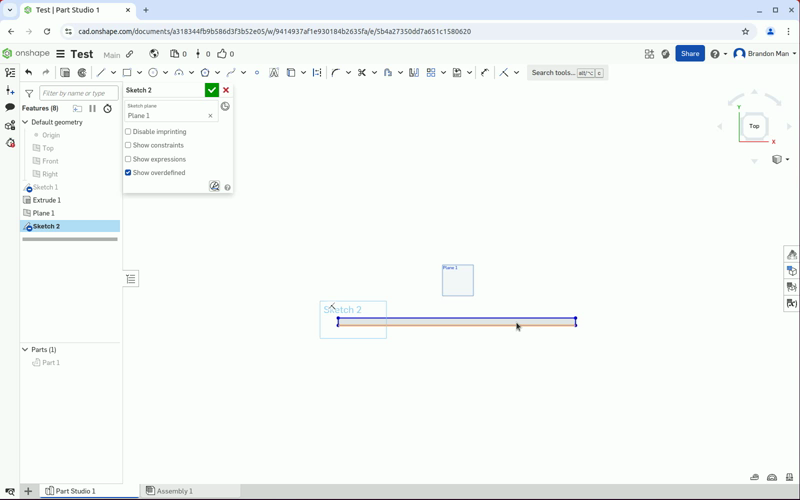
scroll(6)
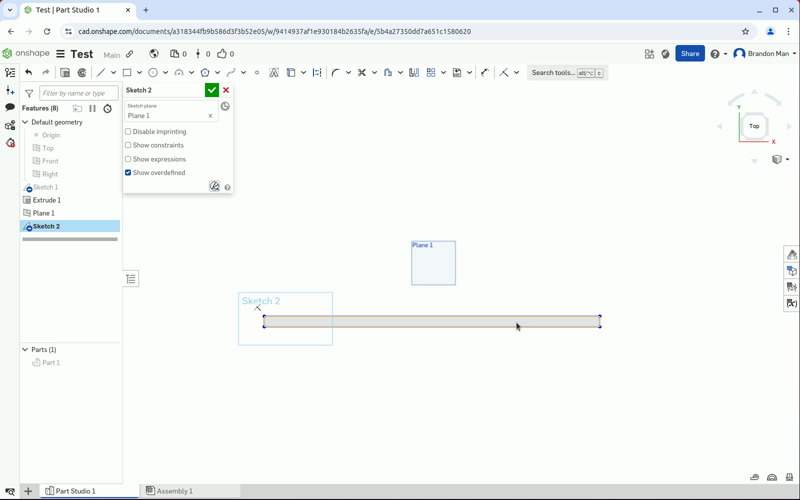
scroll(6)
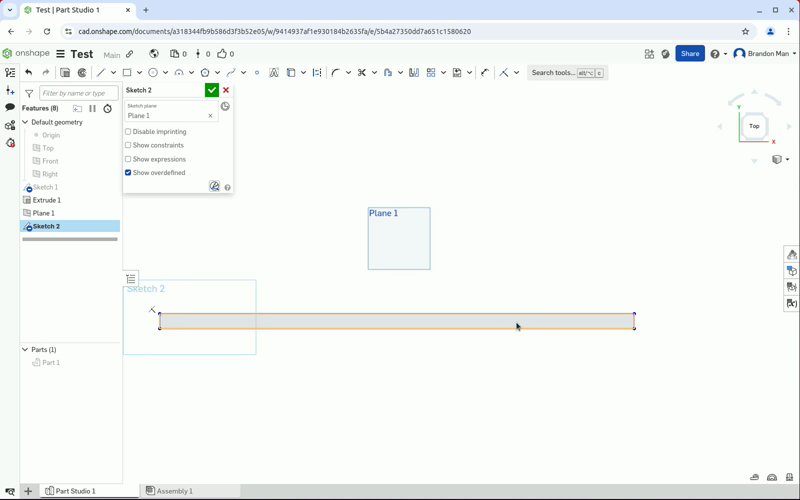
scroll(6)
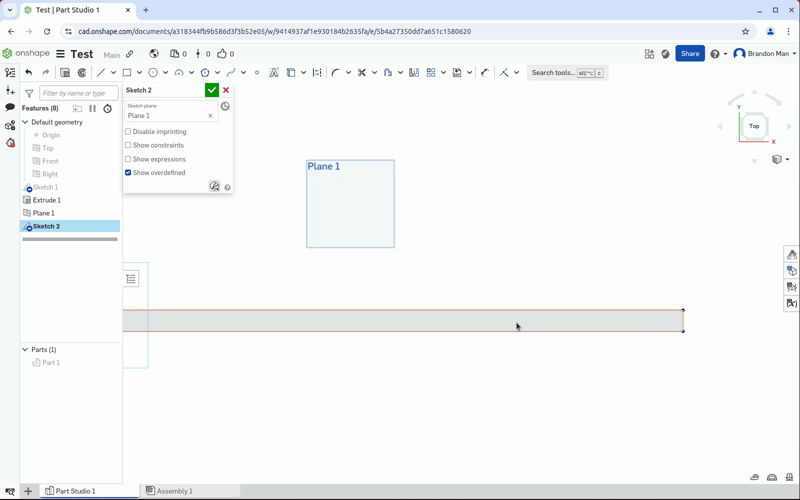
scroll(6)
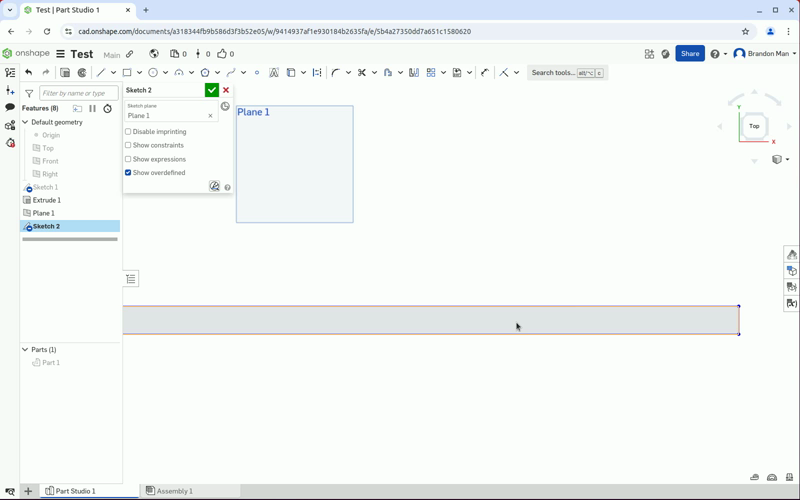
scroll(6)
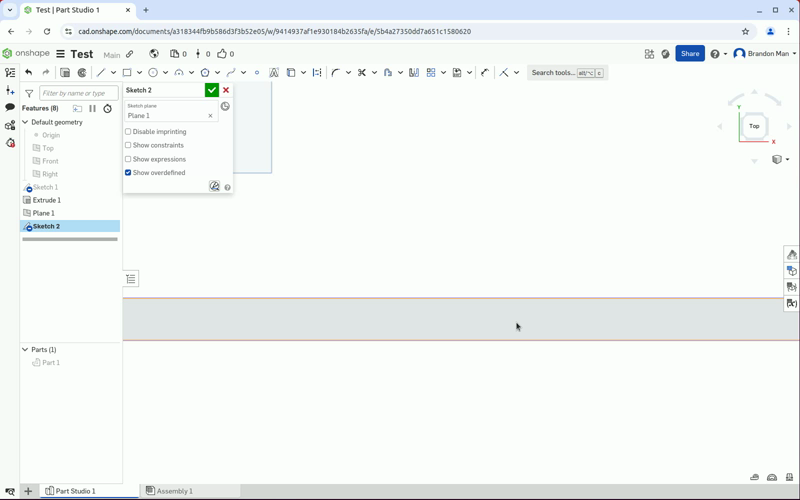
scroll(6)
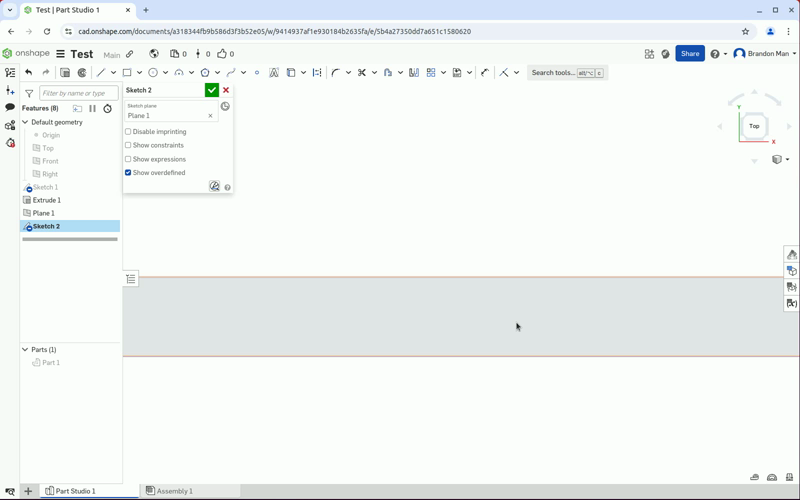
click(516, 322)
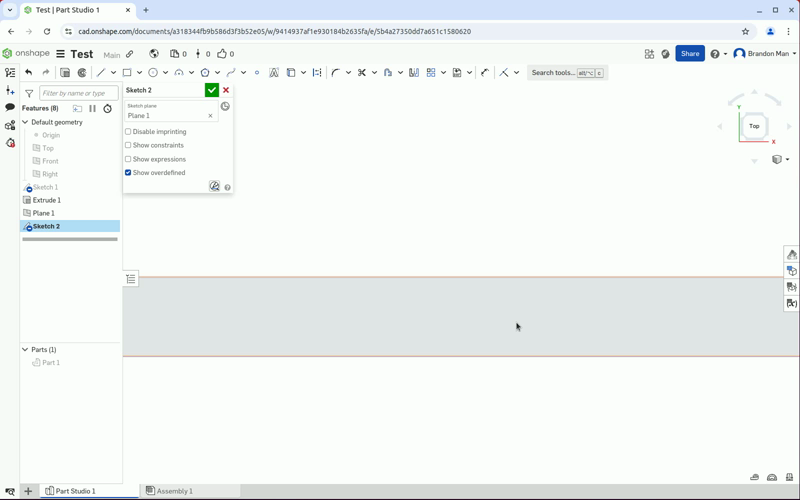
scroll(-6)
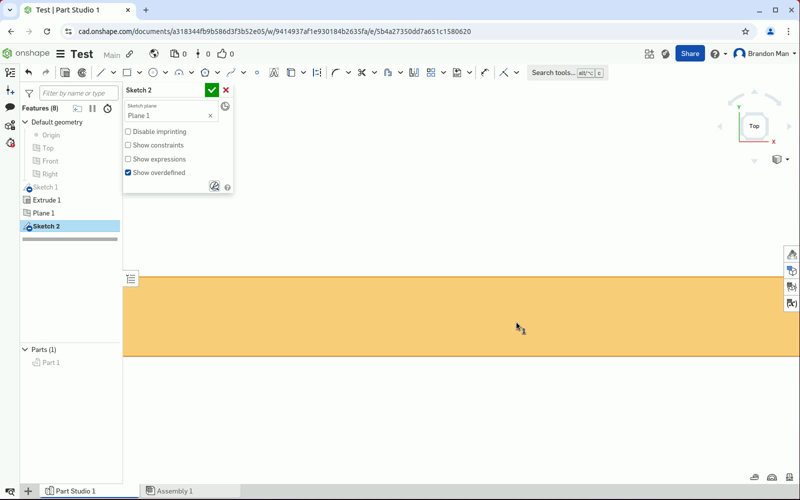
scroll(-6)
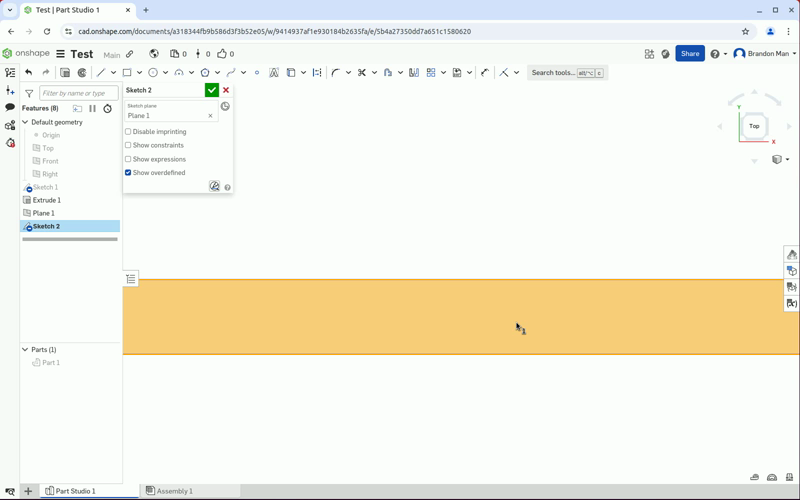
scroll(-6)
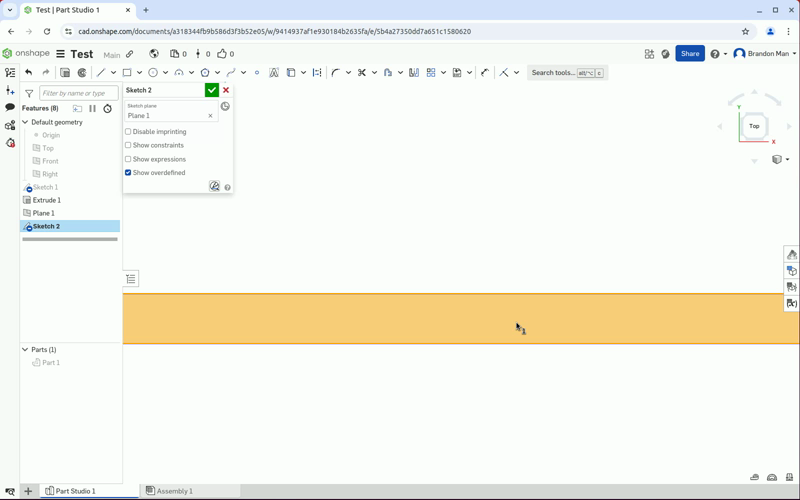
scroll(-6)
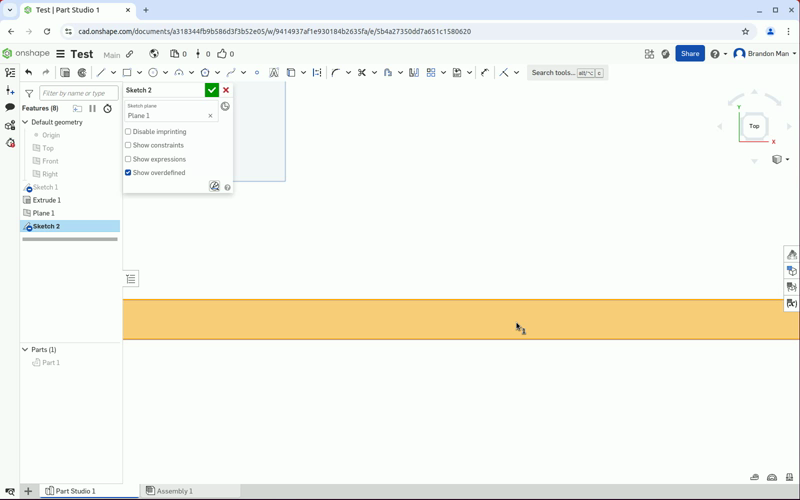
scroll(-6)
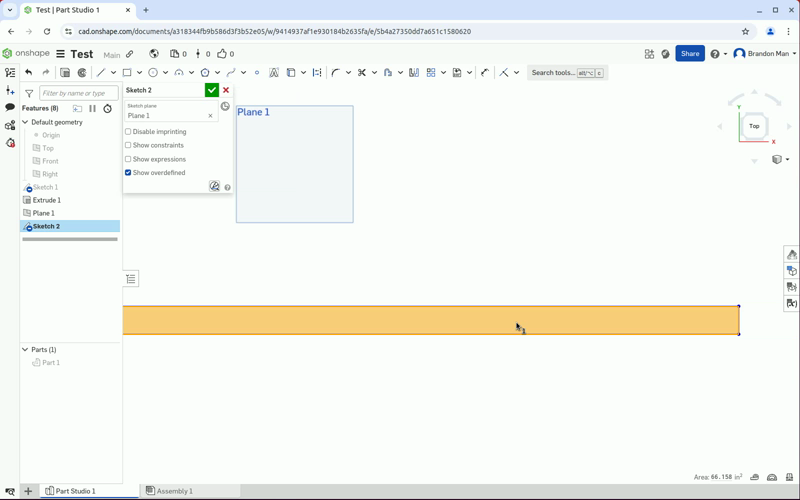
scroll(-6)
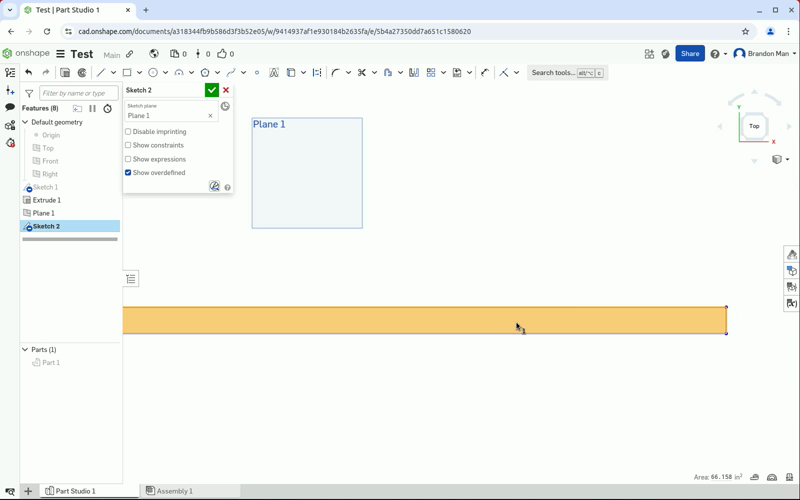
scroll(-6)
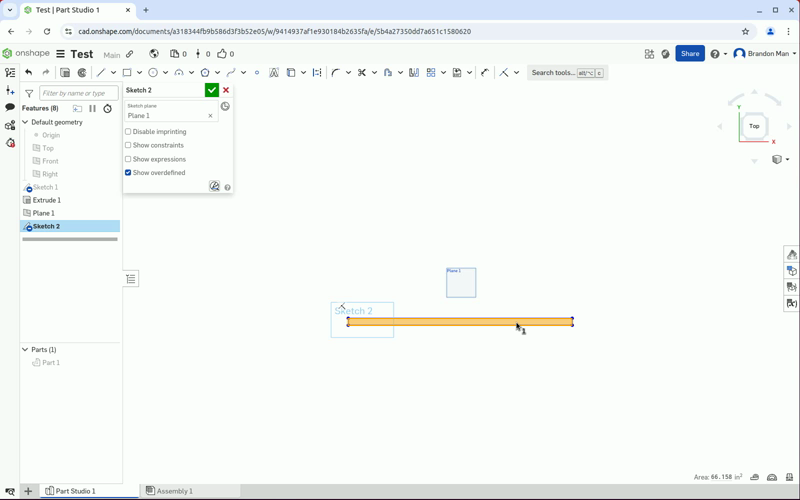
mouse_move(73, 352)
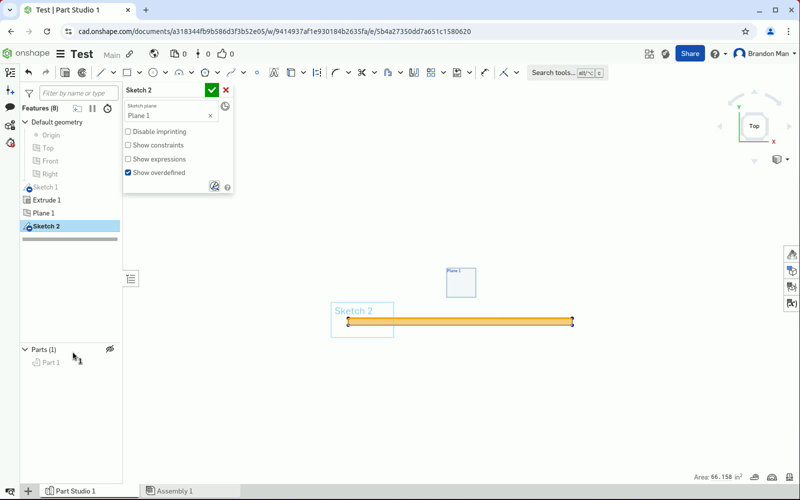
key(shift+y)
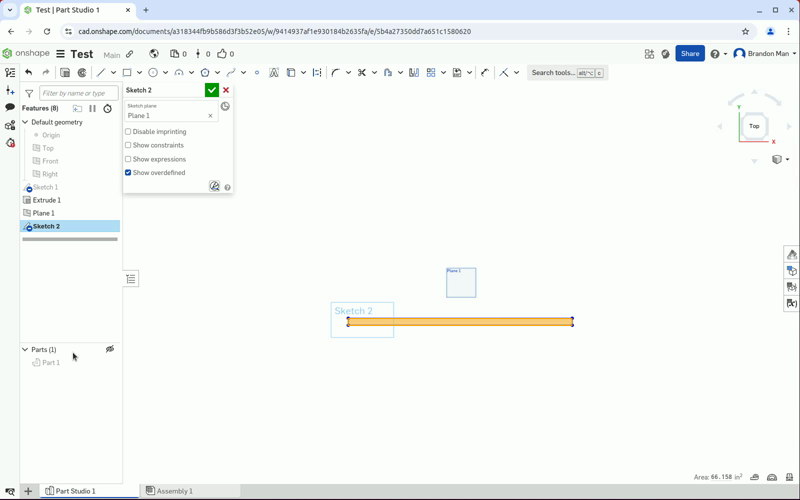
key(shift+e)
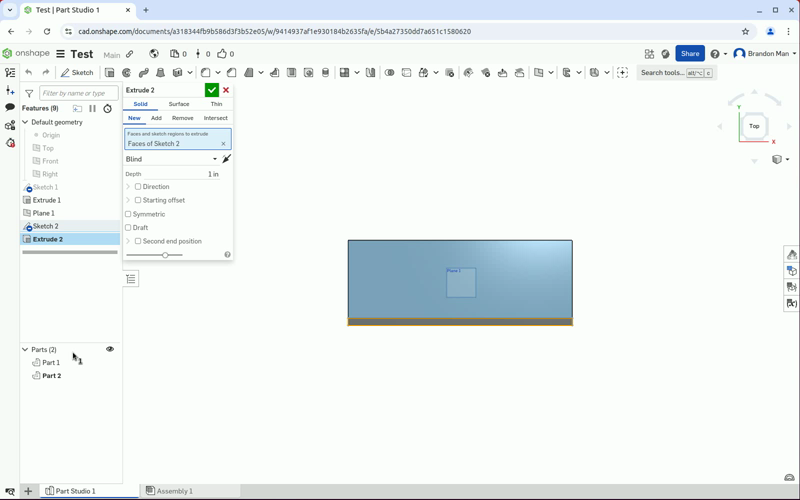
mouse_move(143, 106)
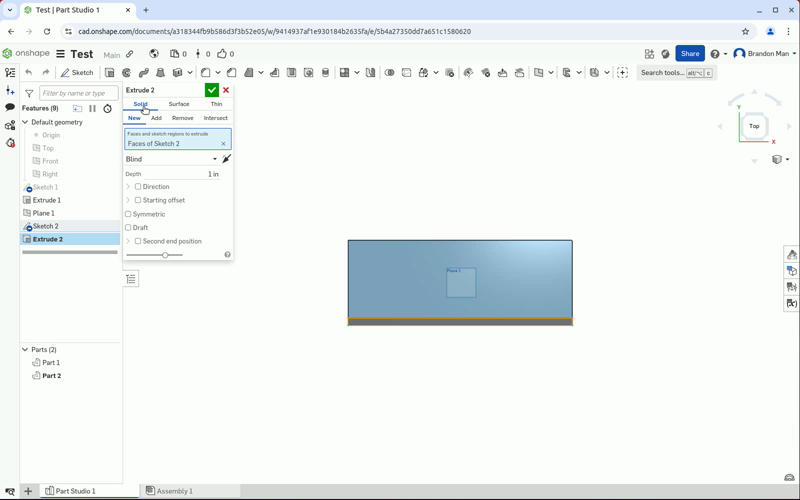
click(143, 106)
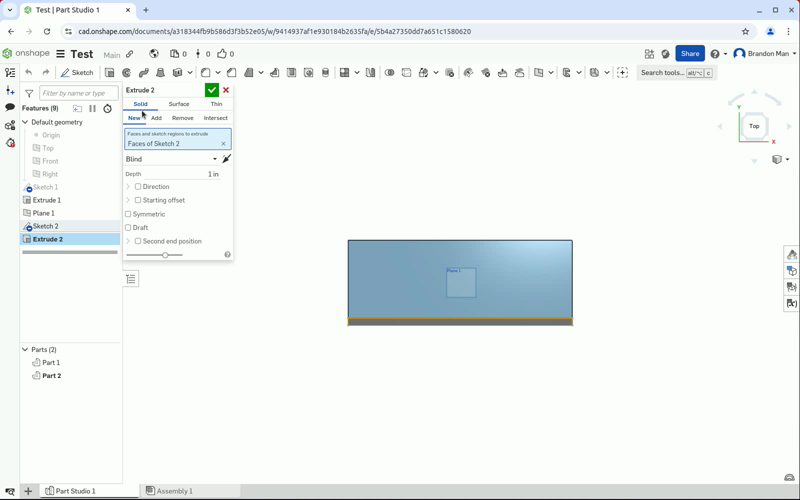
mouse_move(137, 120)
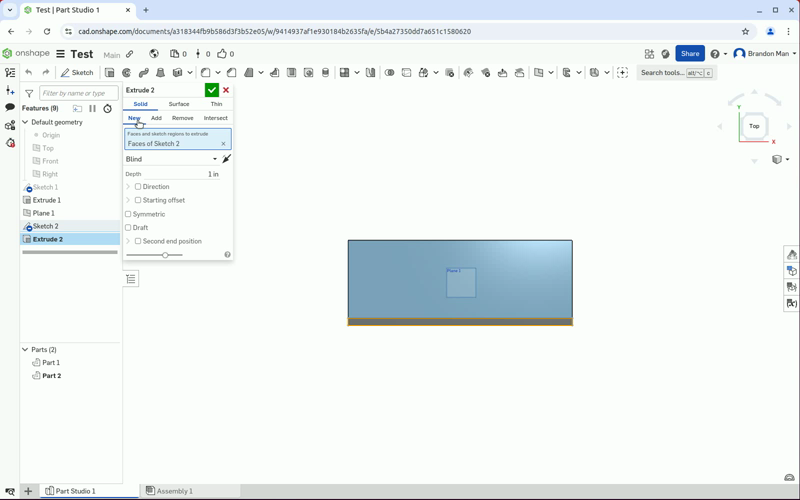
click(137, 120)
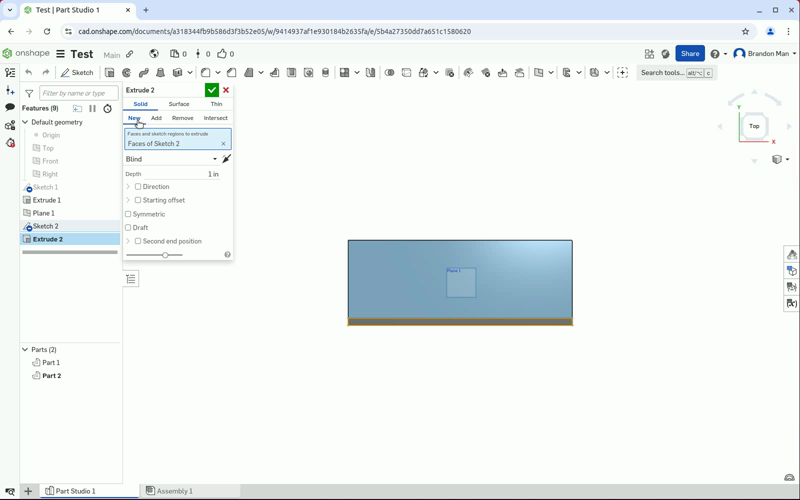
key(tab, 4)
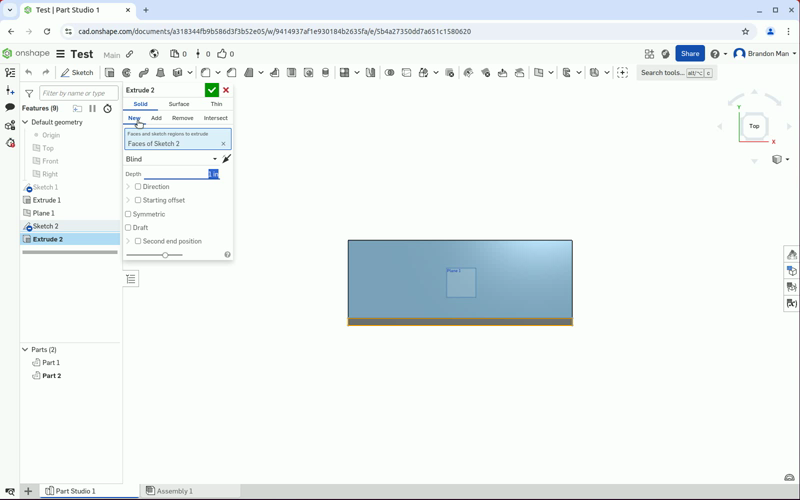
text(3.37)
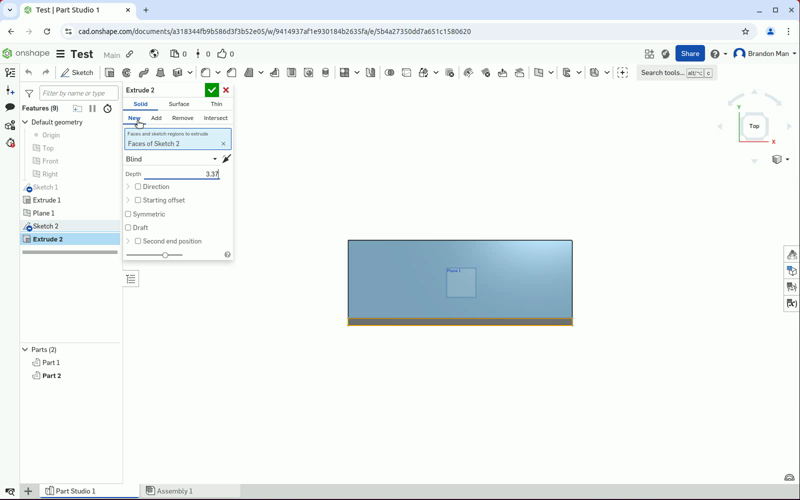
key(enter)
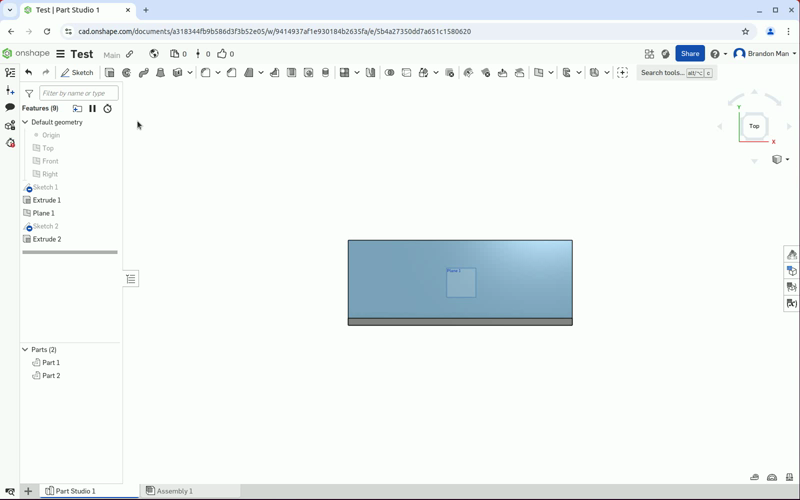
key(shift+h)
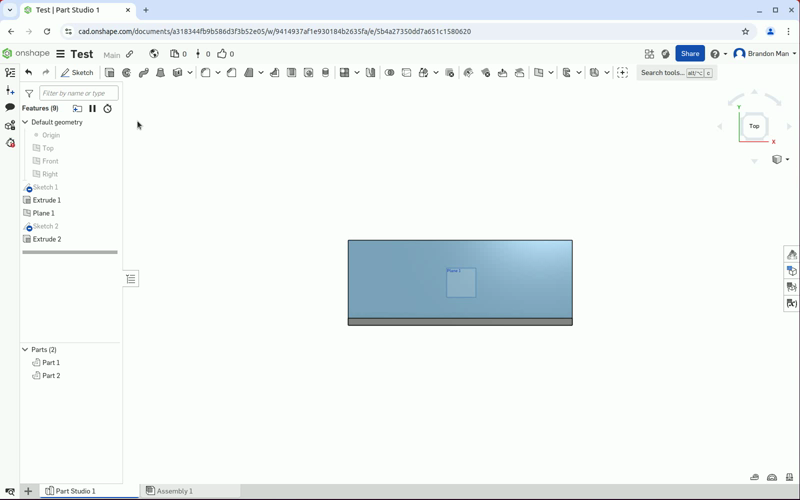
key(shift+h)
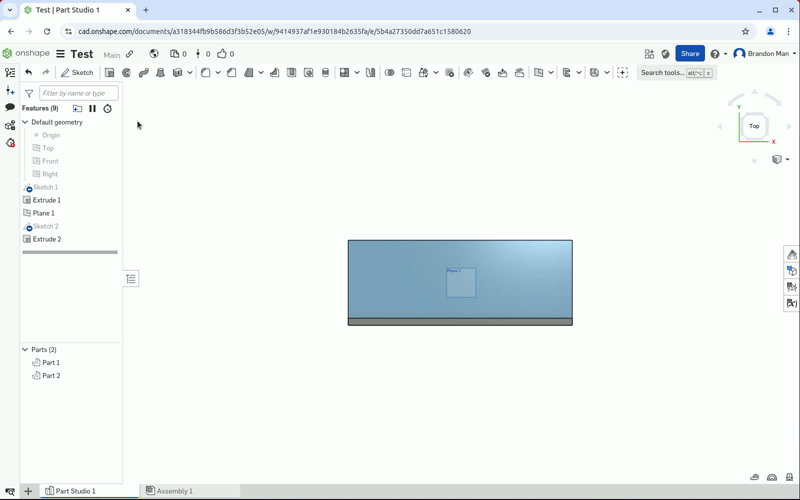
mouse_move(73, 189)
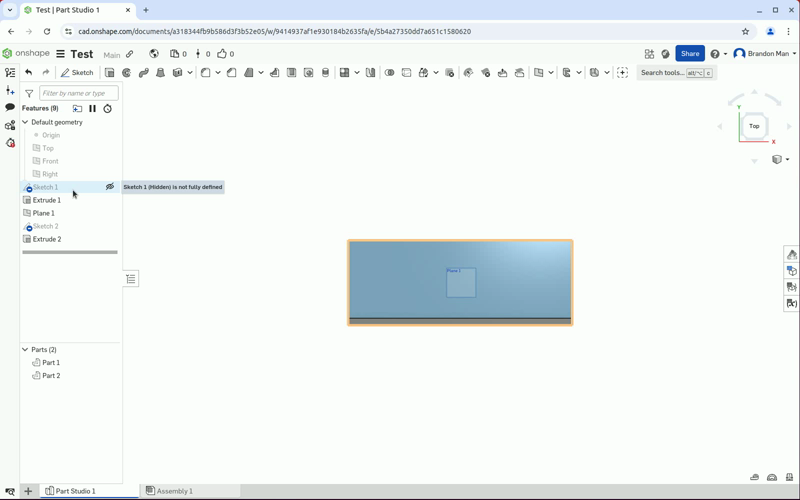
click(73, 189)
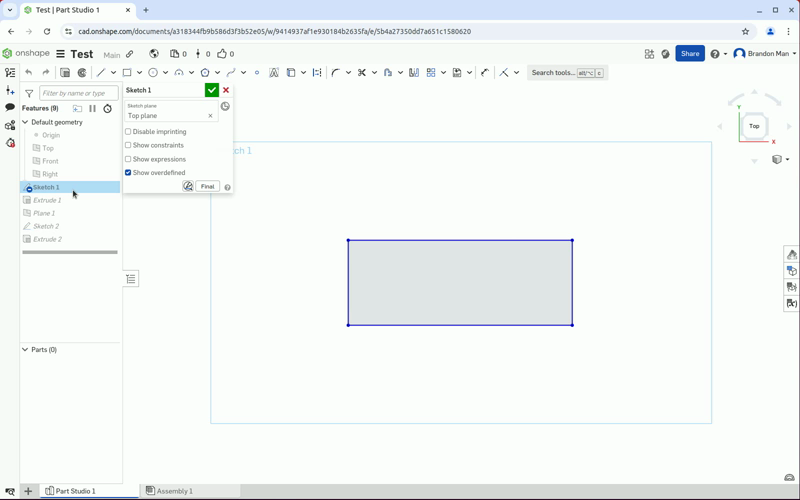
mouse_move(229, 92)
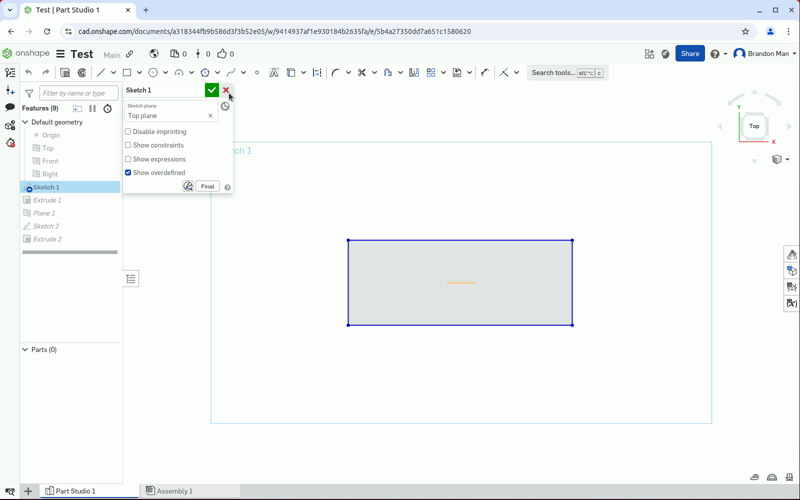
click(229, 92)
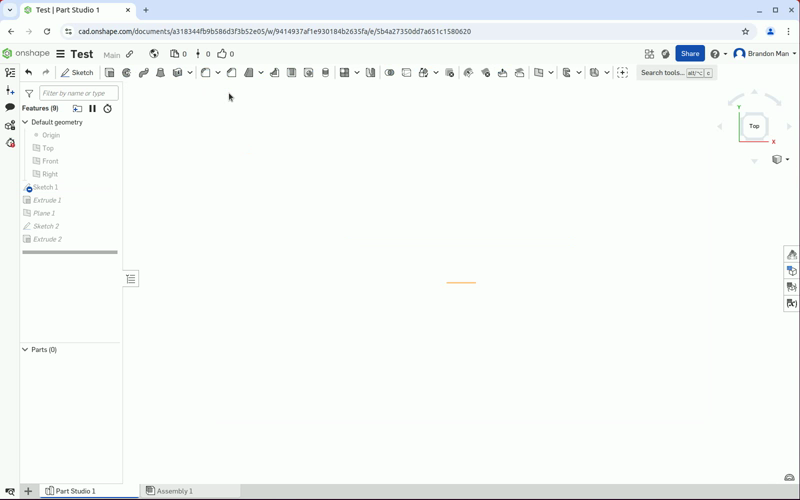
key(shift+s)
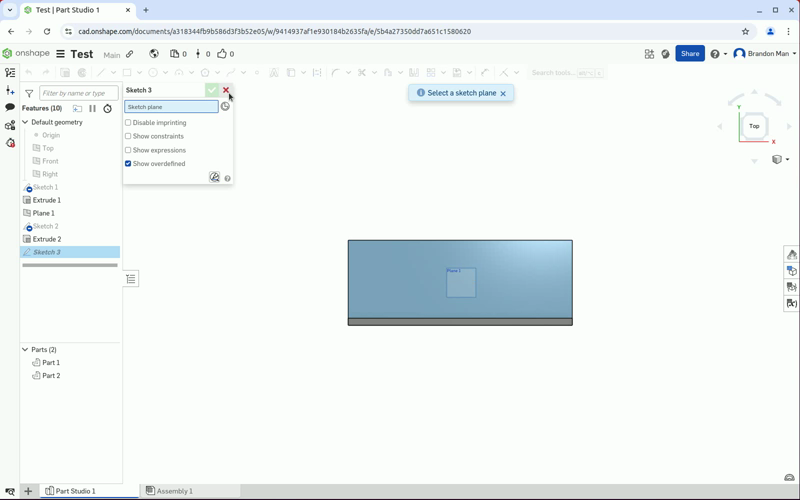
mouse_move(73, 215)
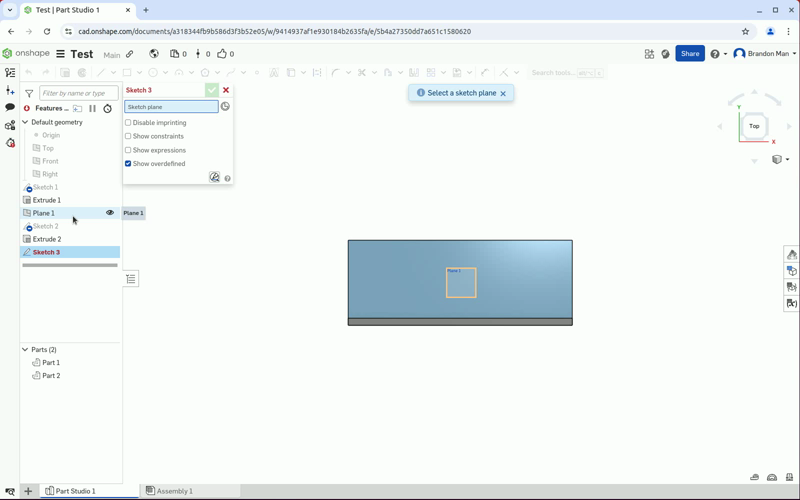
click(73, 215)
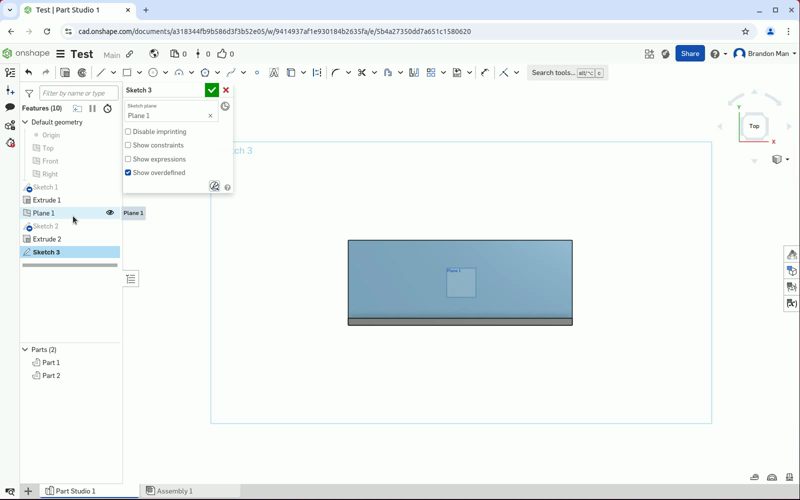
mouse_move(73, 352)
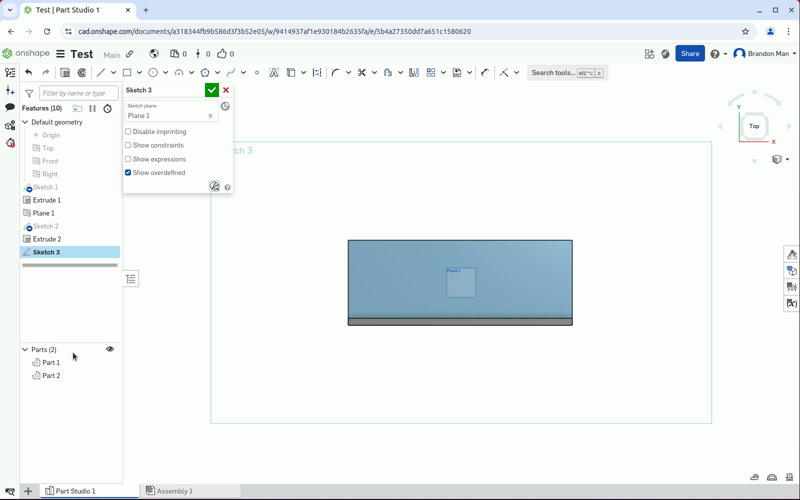
key(y)
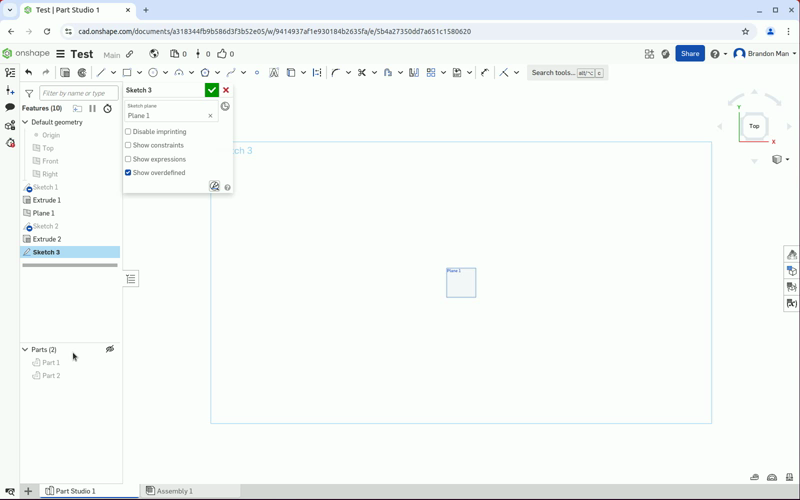
key(l)
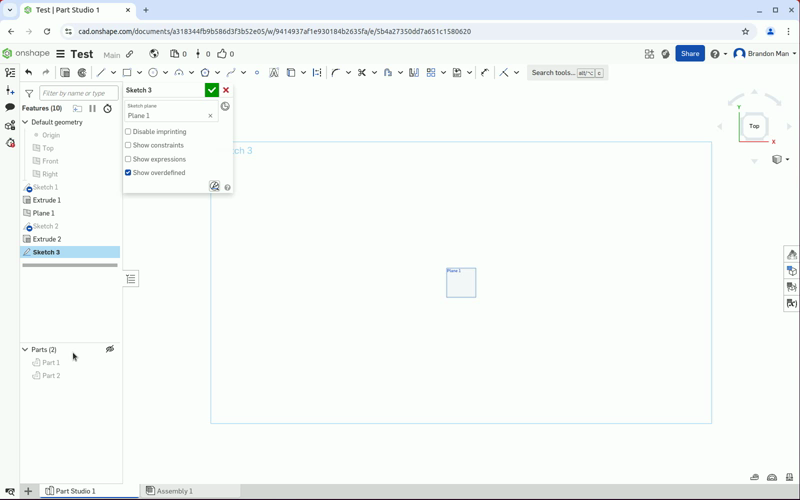
key_down(shift)
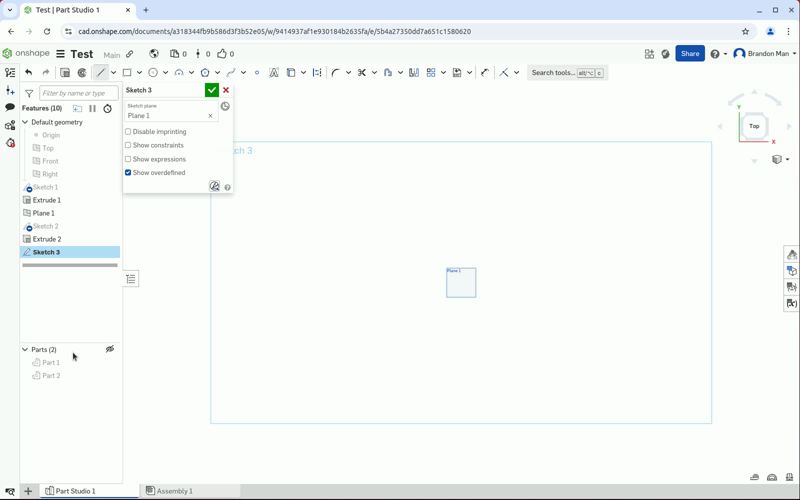
mouse_move(348, 247)
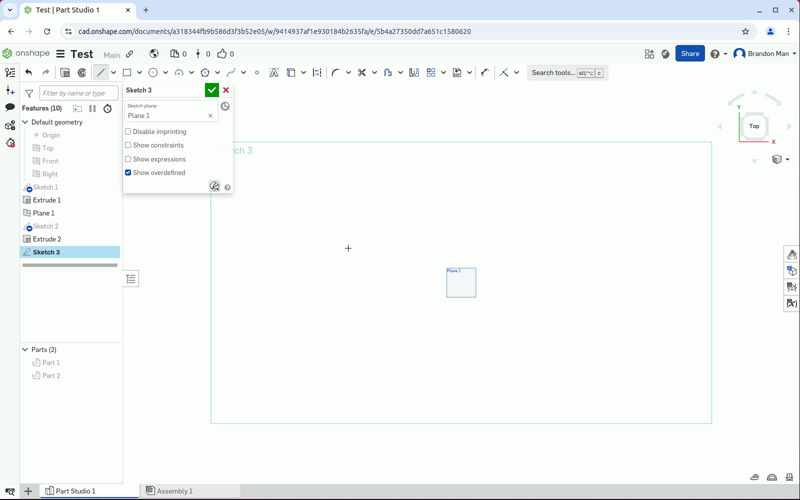
click(348, 247)
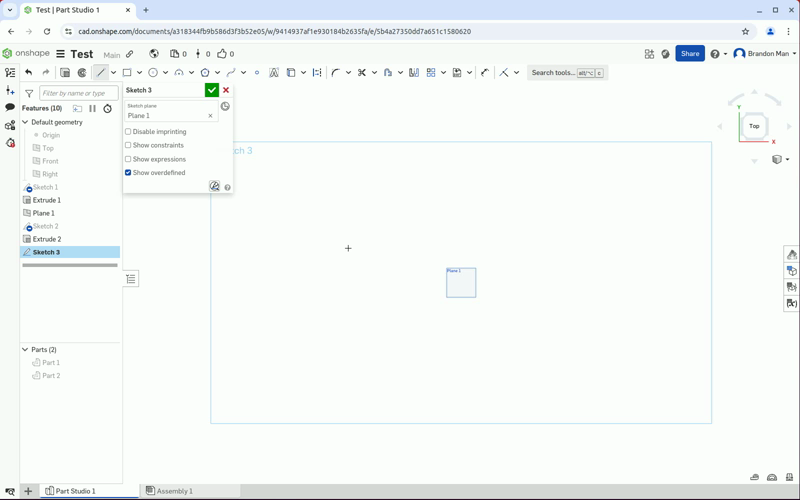
key_up(shift)
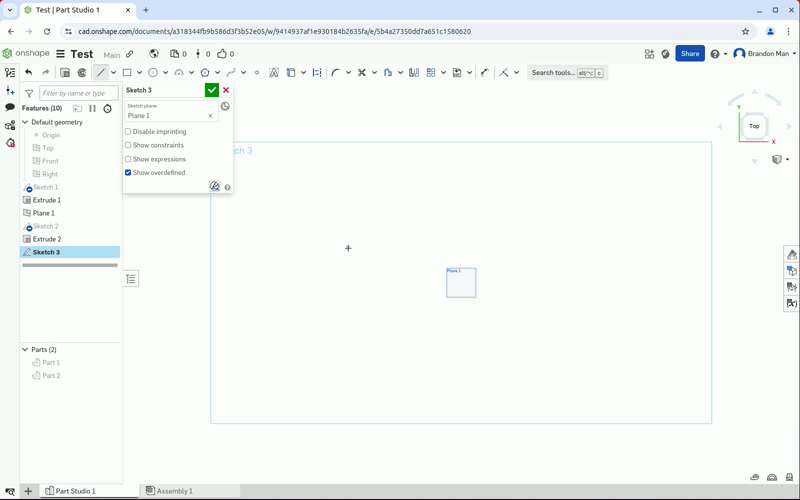
key_down(shift)
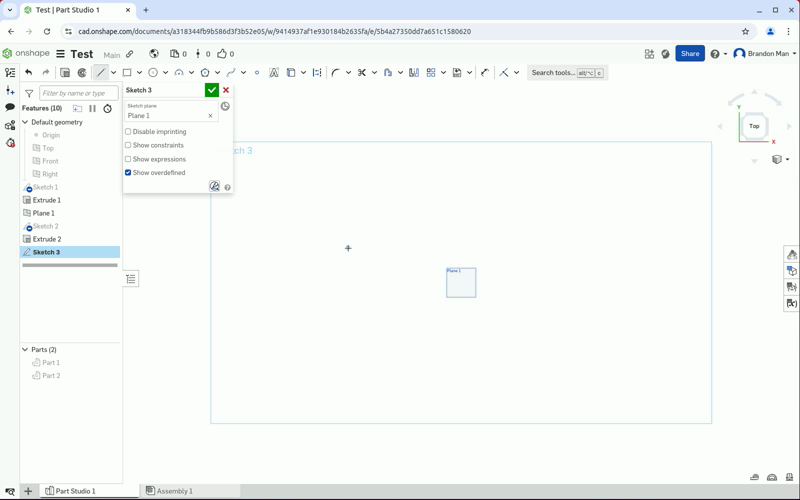
mouse_move(572, 247)
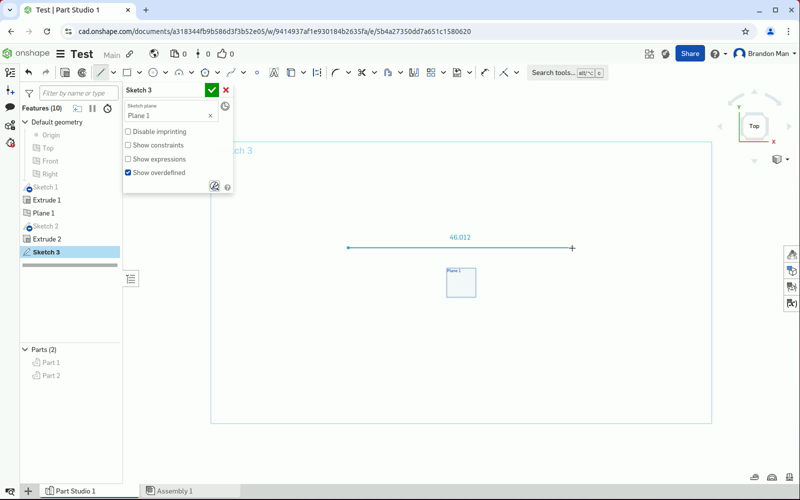
click(572, 247)
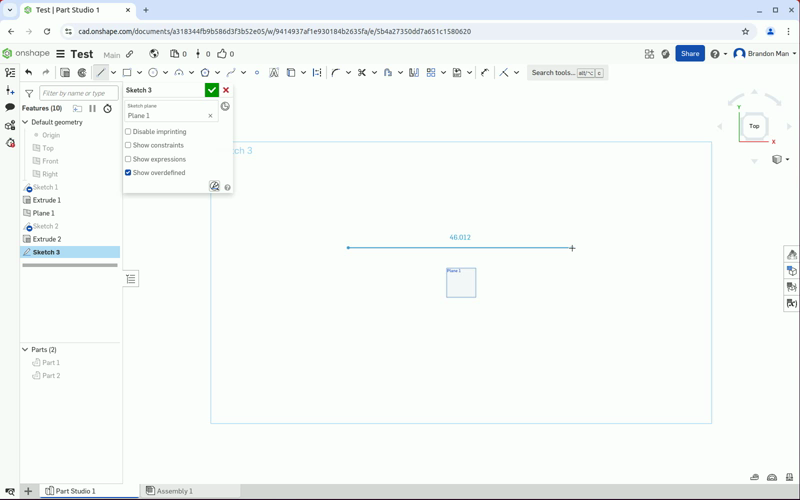
key_up(shift)
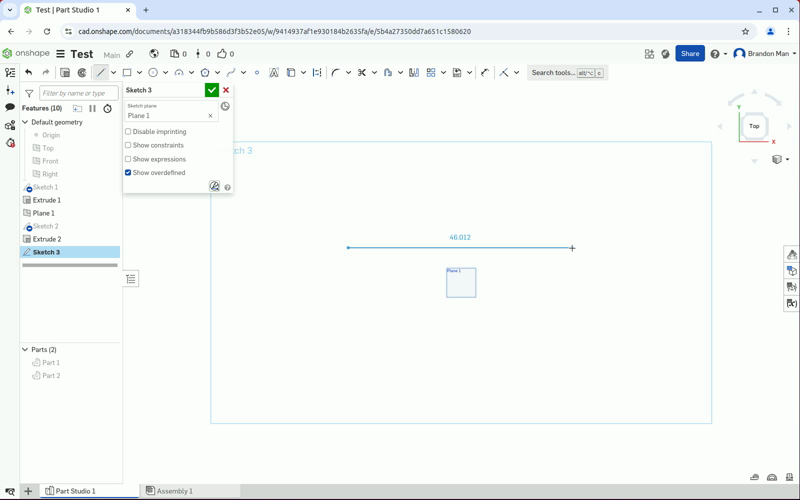
key_down(shift)
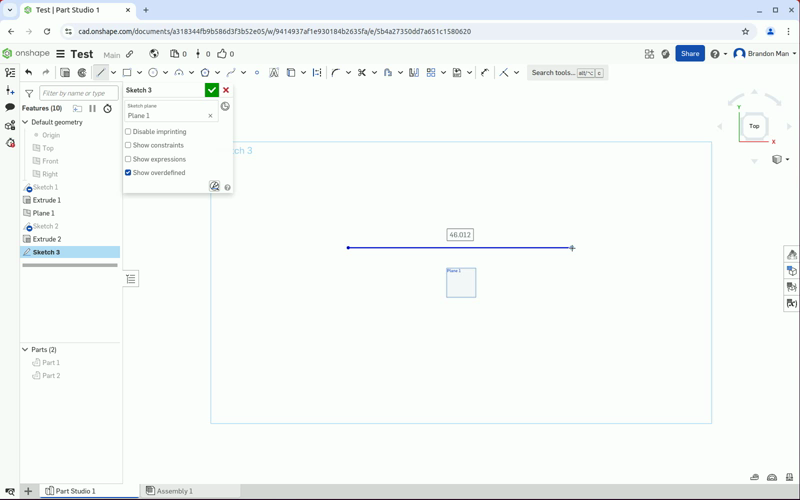
mouse_move(589, 247)
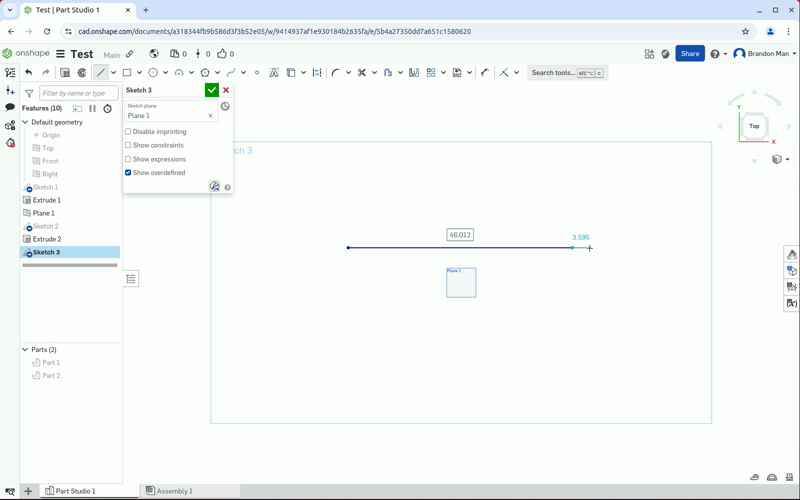
mouse_move(572, 240)
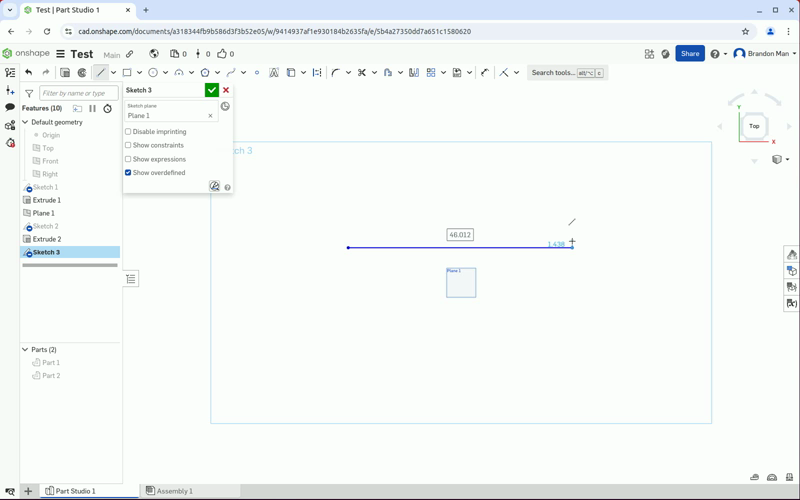
scroll(6)
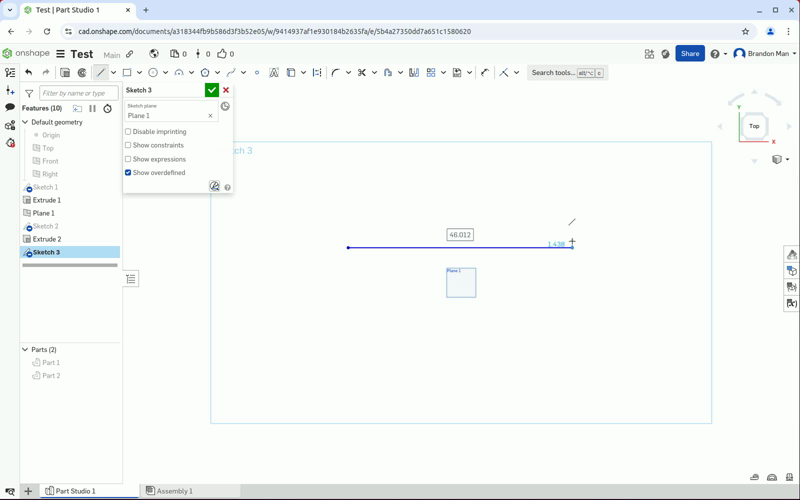
scroll(6)
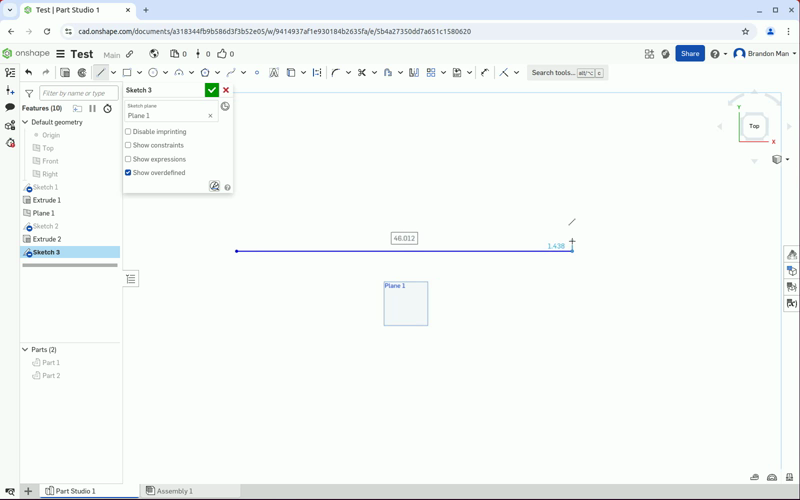
scroll(6)
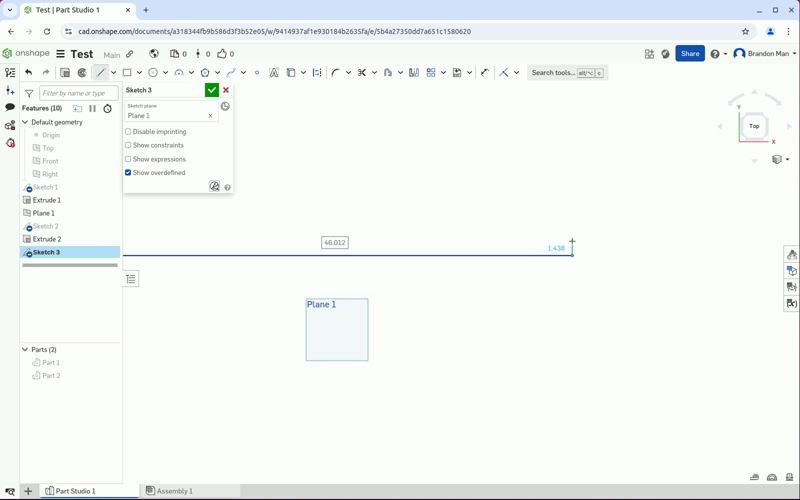
scroll(6)
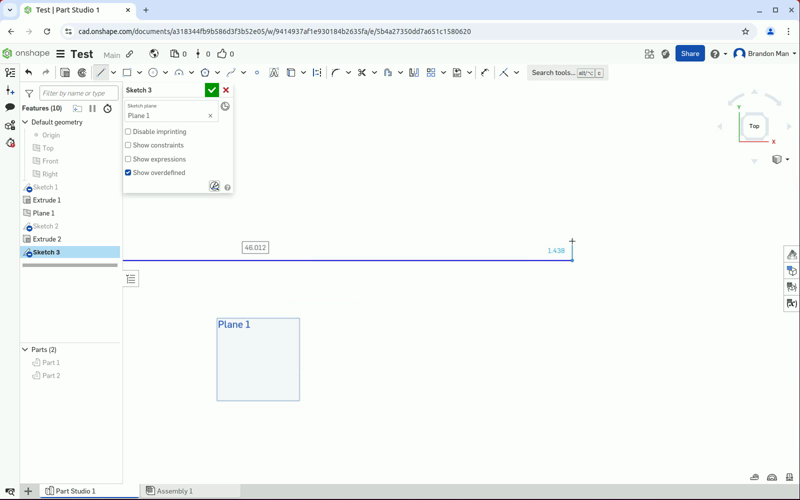
scroll(6)
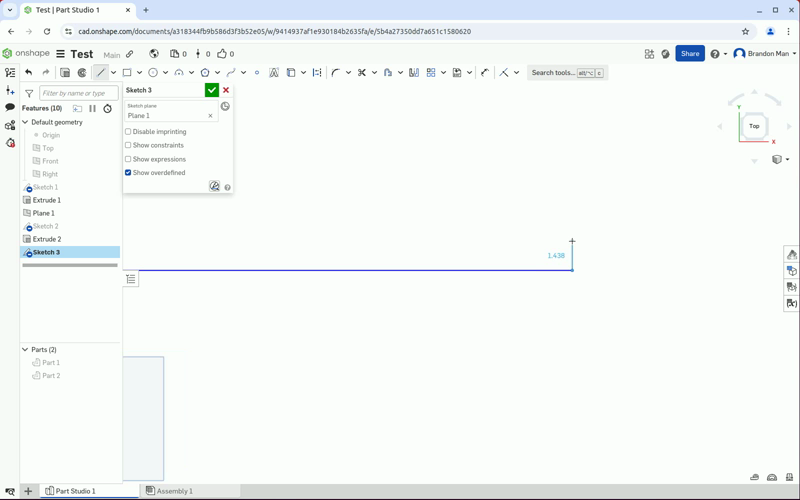
scroll(6)
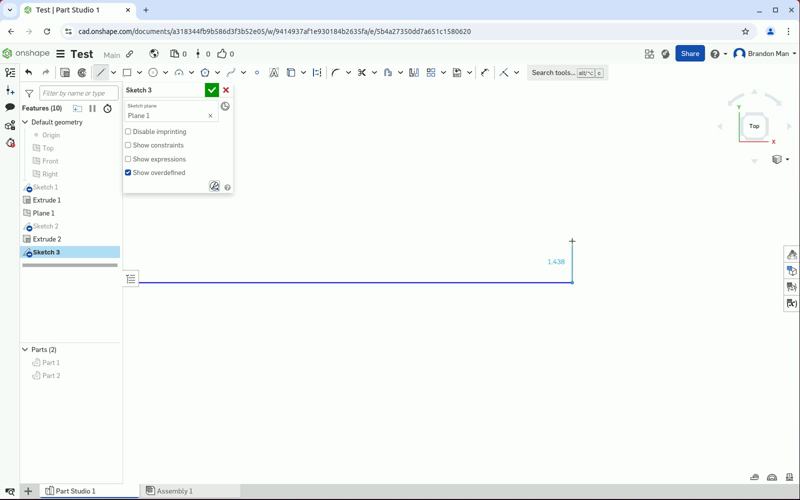
scroll(6)
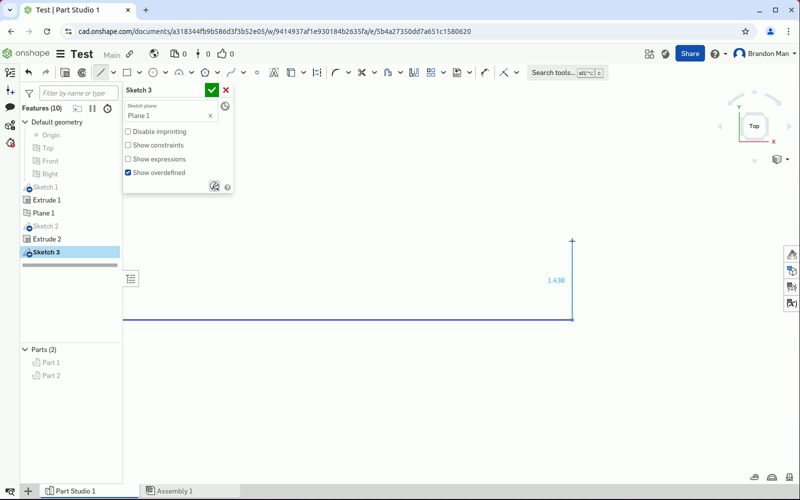
click(572, 240)
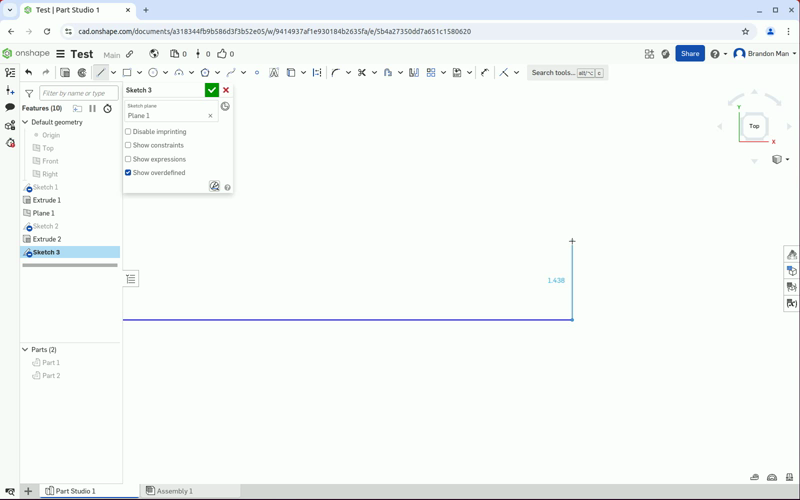
scroll(-6)
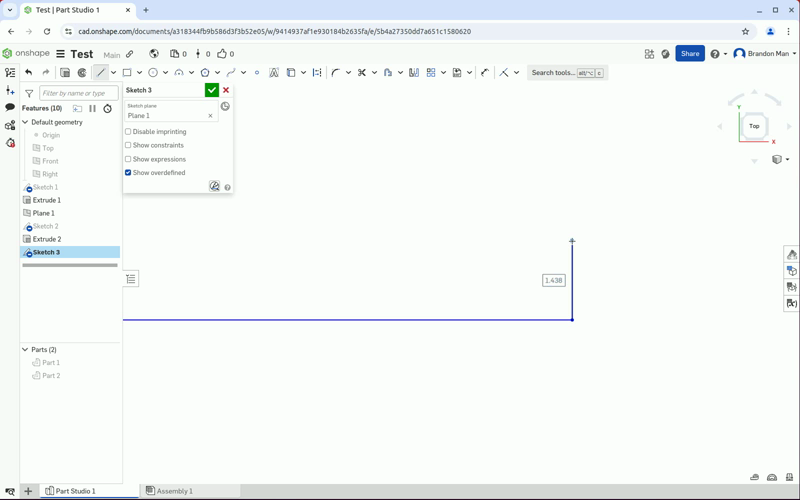
scroll(-6)
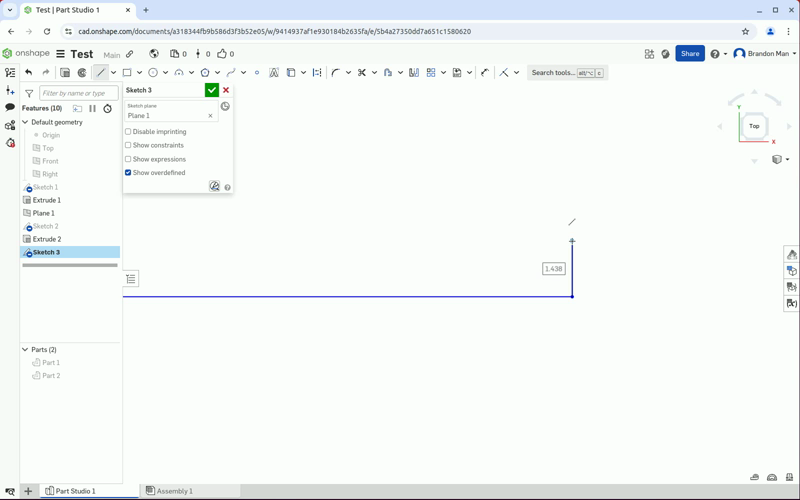
scroll(-6)
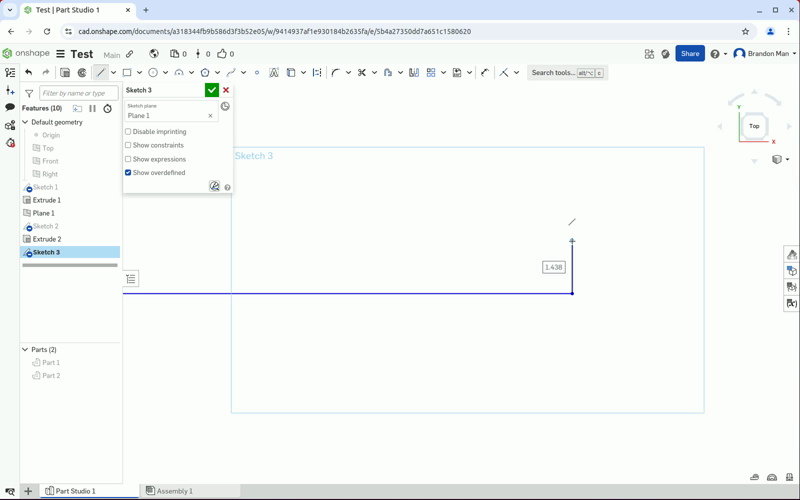
scroll(-6)
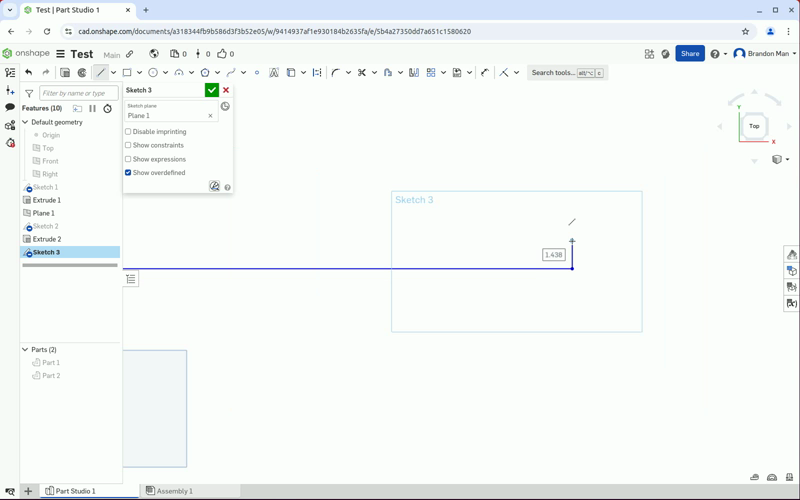
scroll(-6)
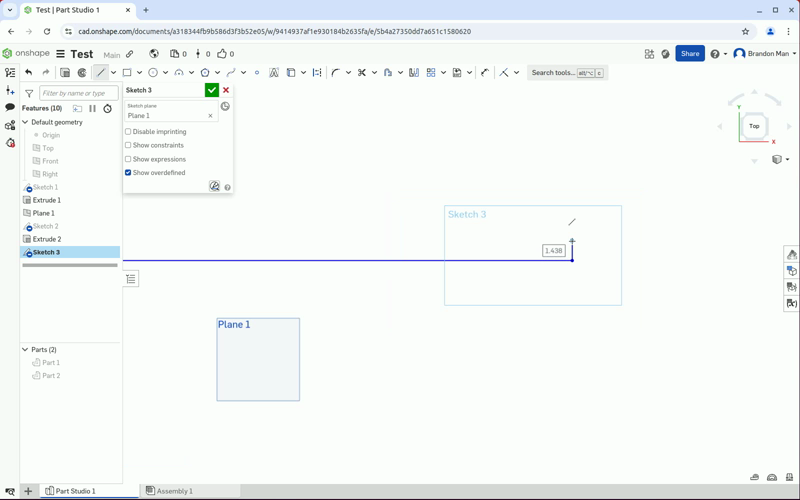
scroll(-6)
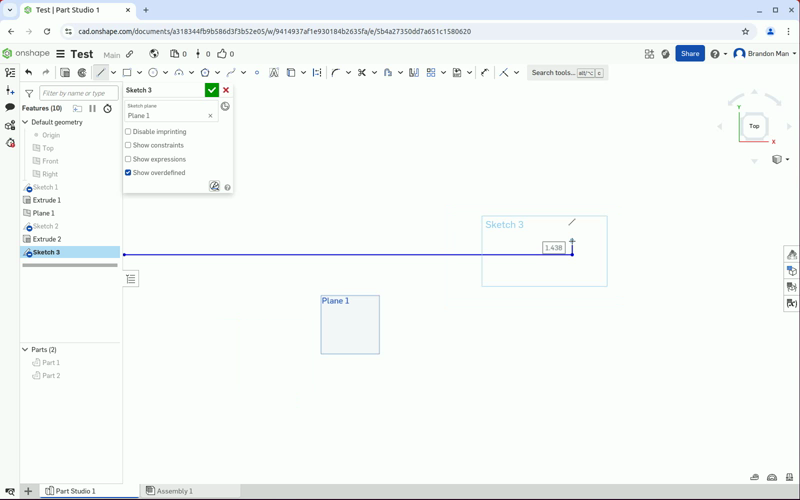
scroll(-6)
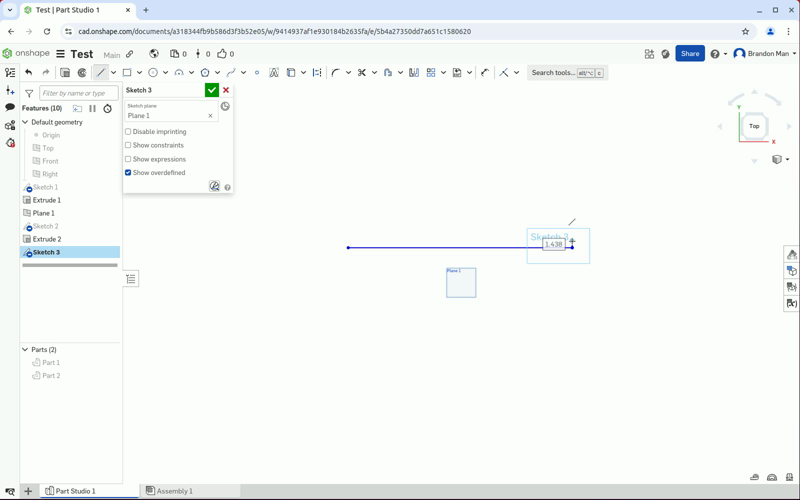
key_up(shift)
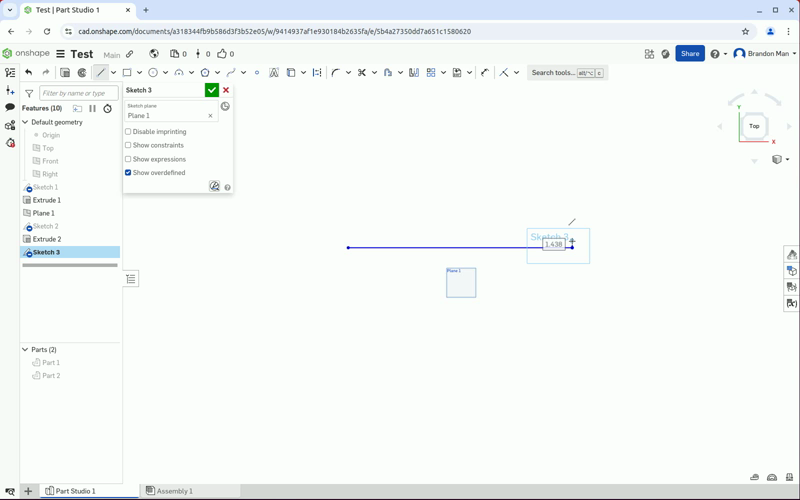
key_down(shift)
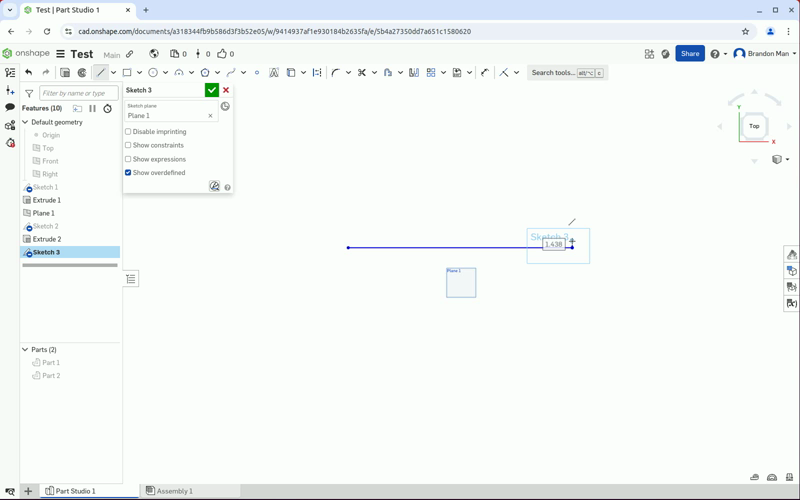
mouse_move(348, 240)
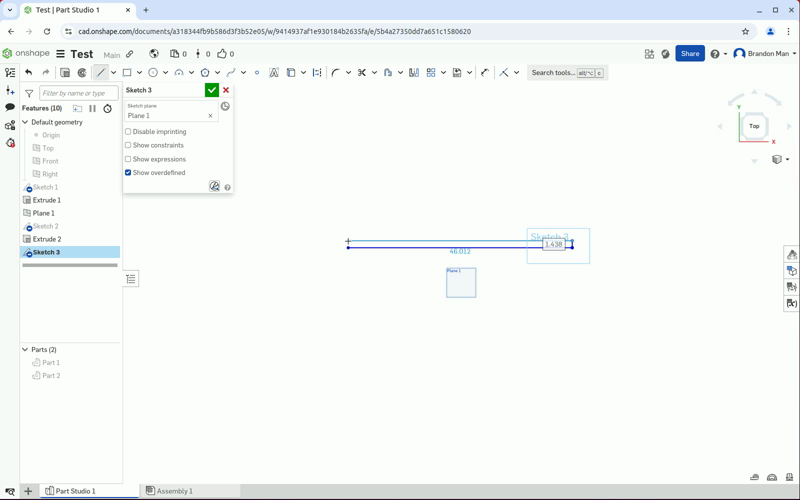
click(348, 240)
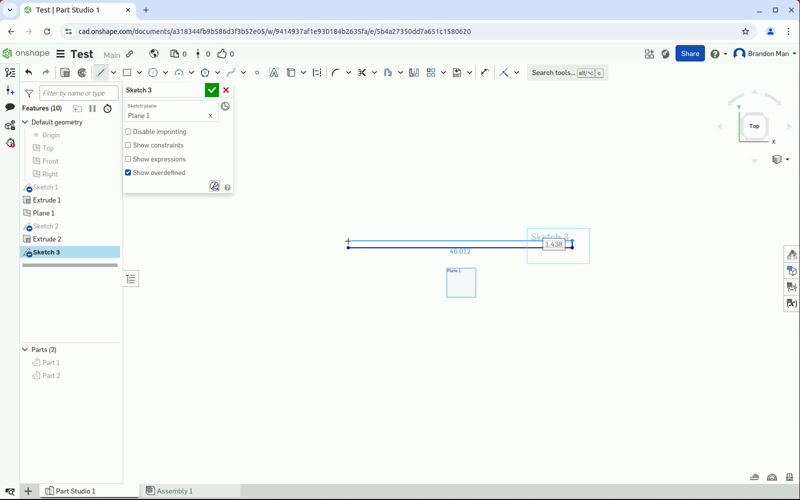
key_up(shift)
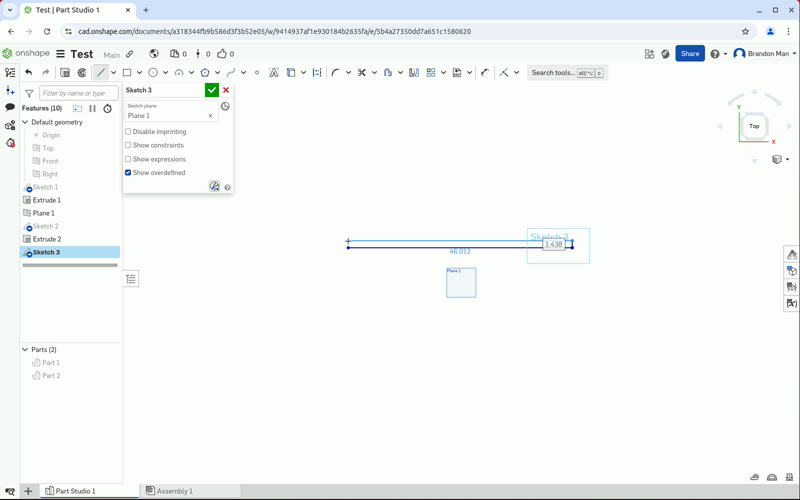
mouse_move(378, 240)
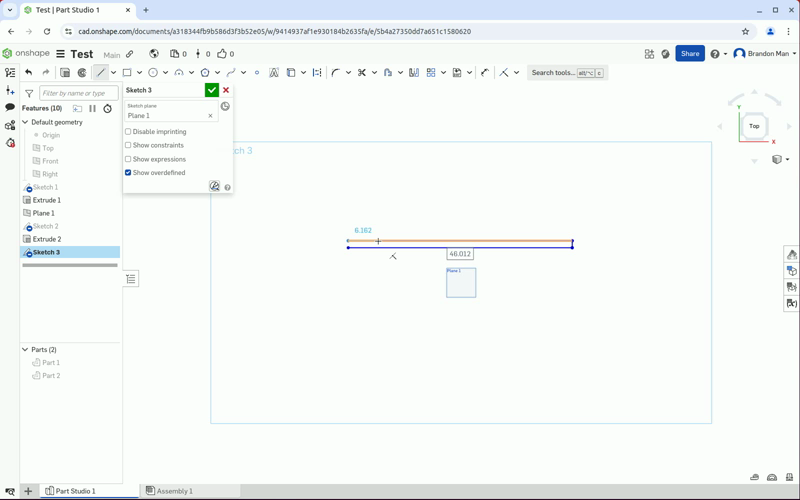
key_down(shift)
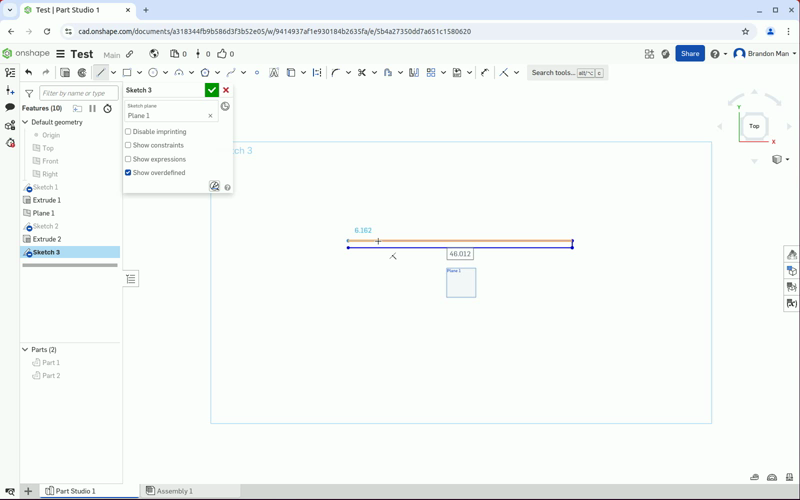
mouse_move(348, 247)
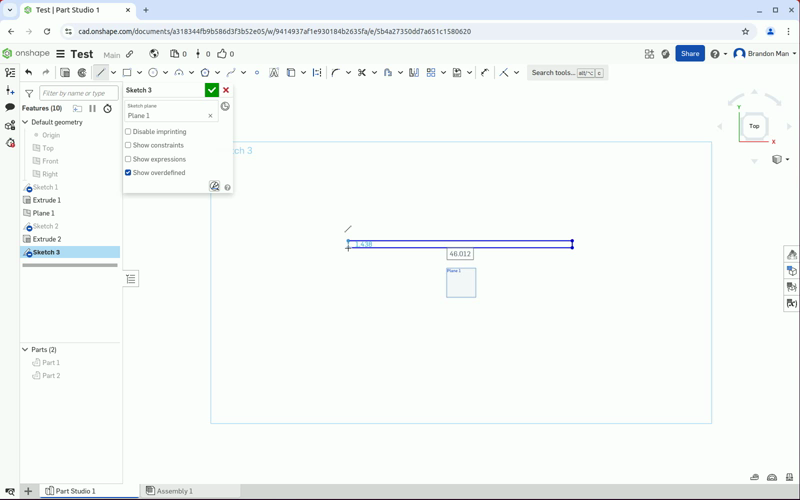
scroll(6)
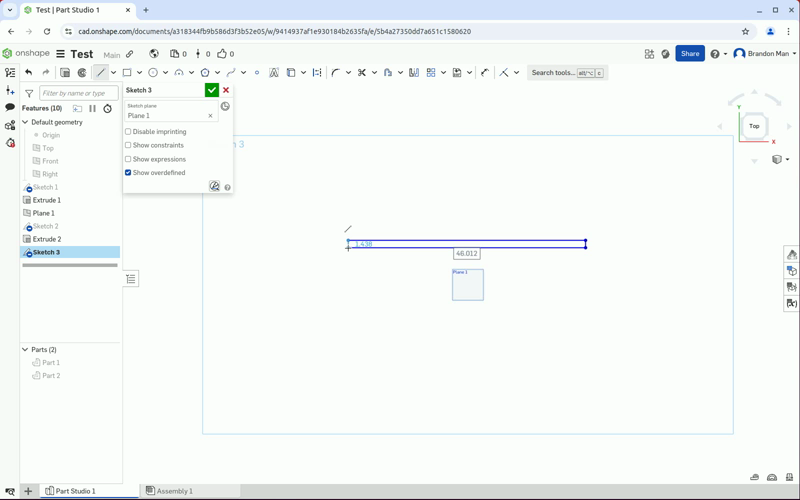
scroll(6)
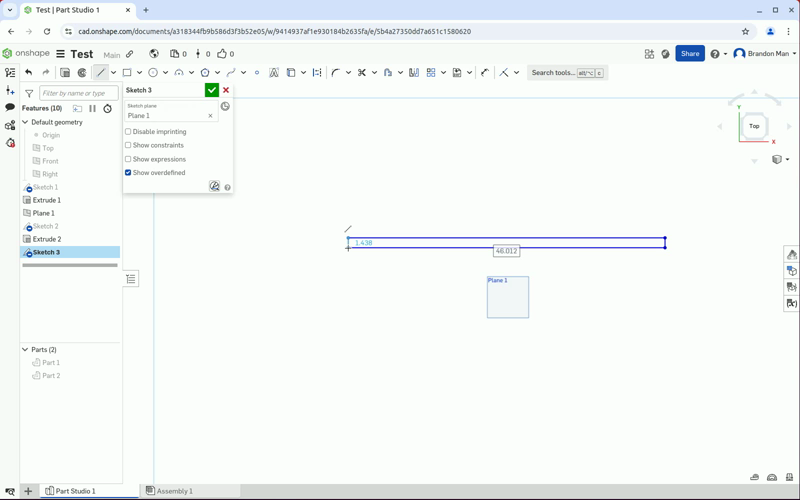
scroll(6)
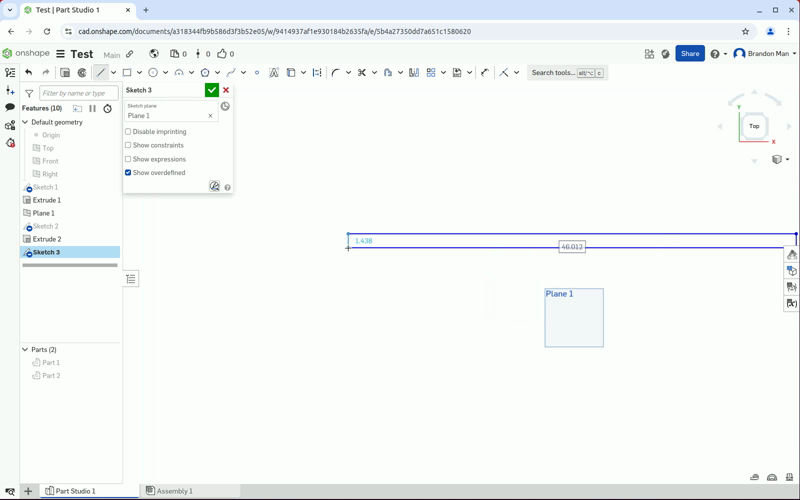
scroll(6)
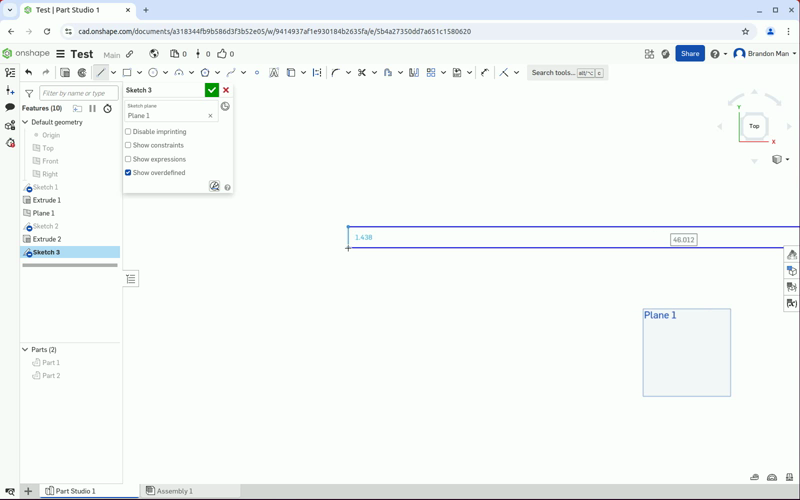
scroll(6)
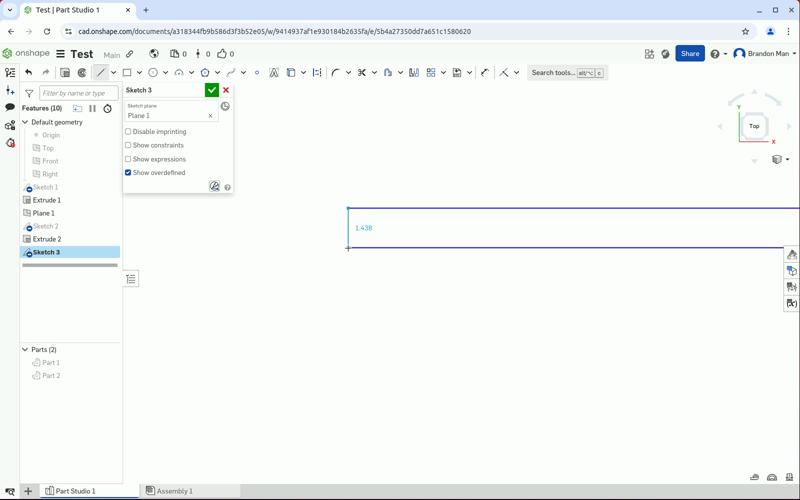
scroll(6)
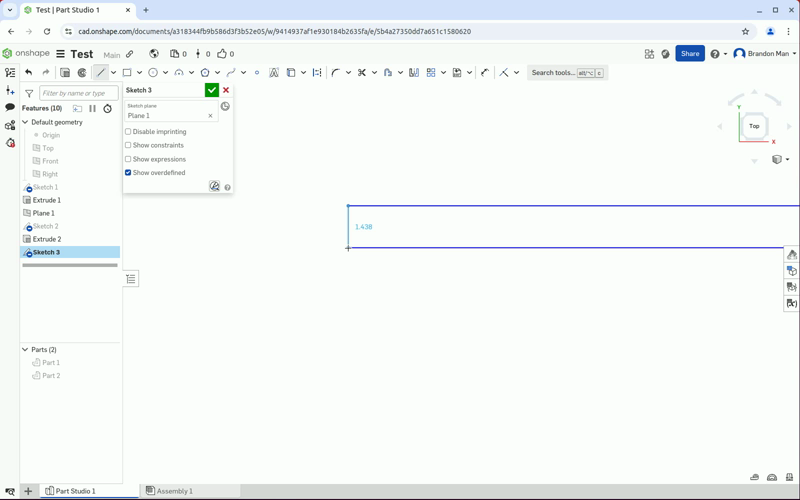
scroll(6)
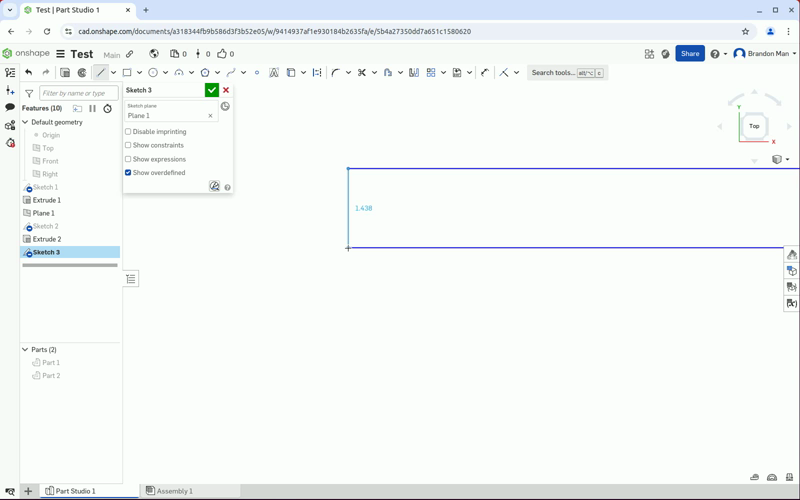
key_up(shift)
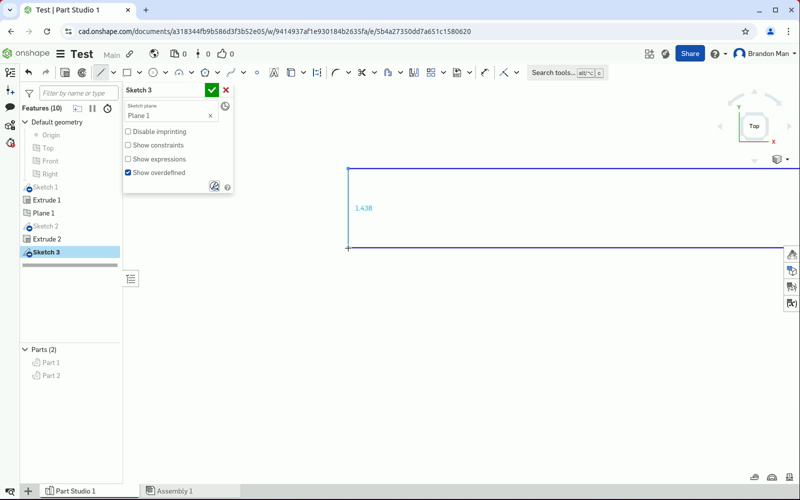
click(348, 247)
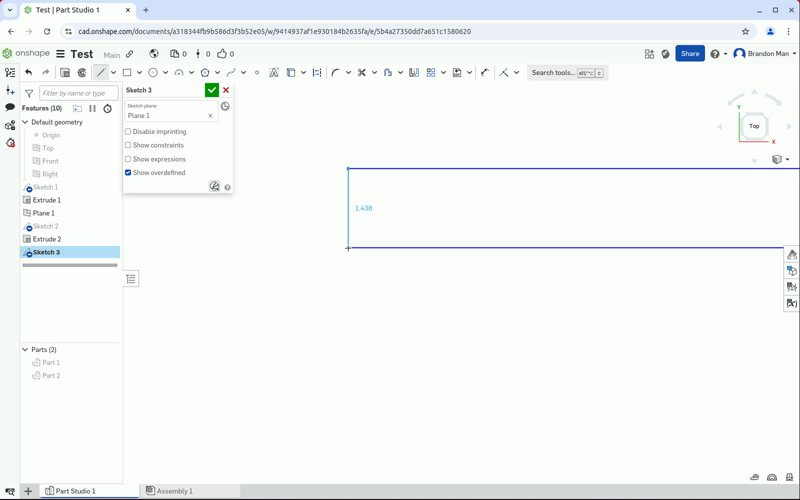
scroll(-6)
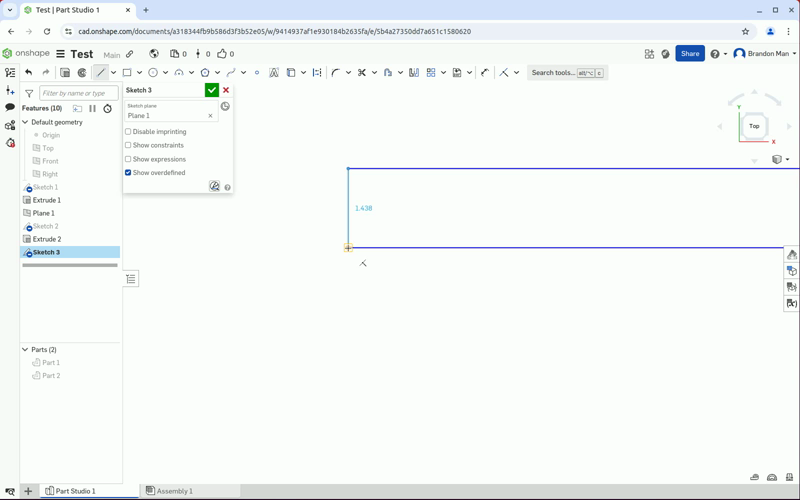
scroll(-6)
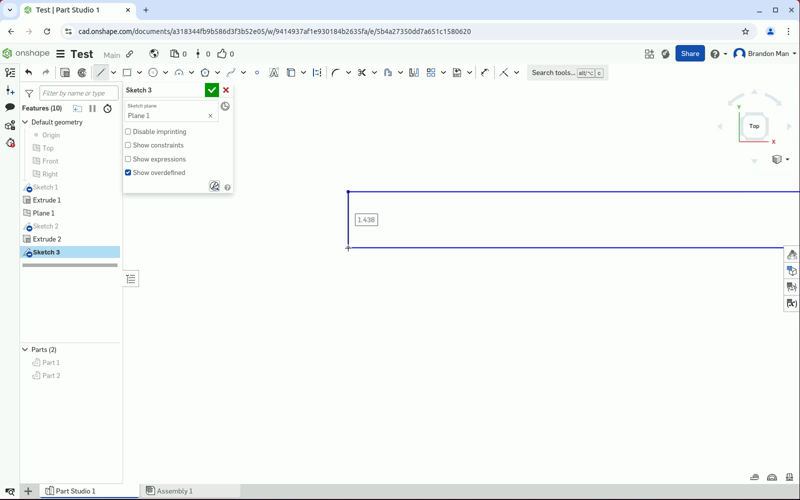
scroll(-6)
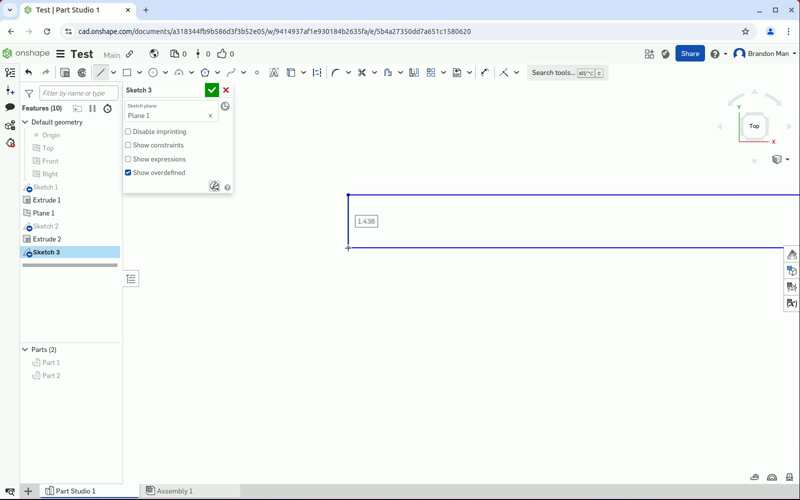
scroll(-6)
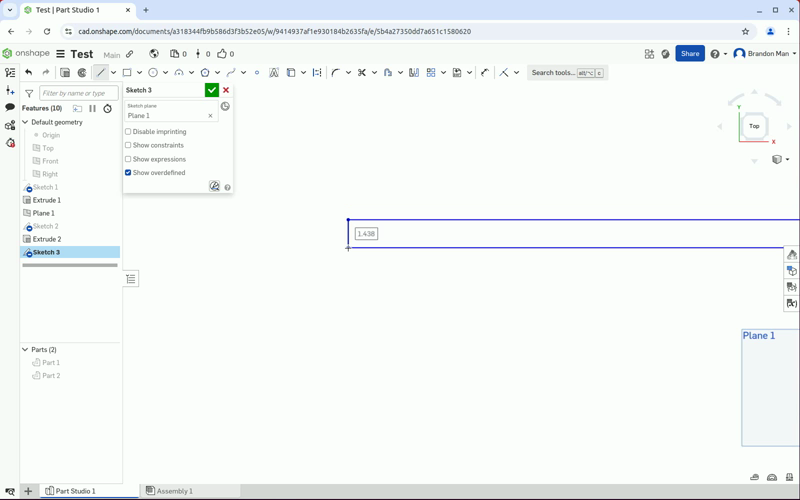
scroll(-6)
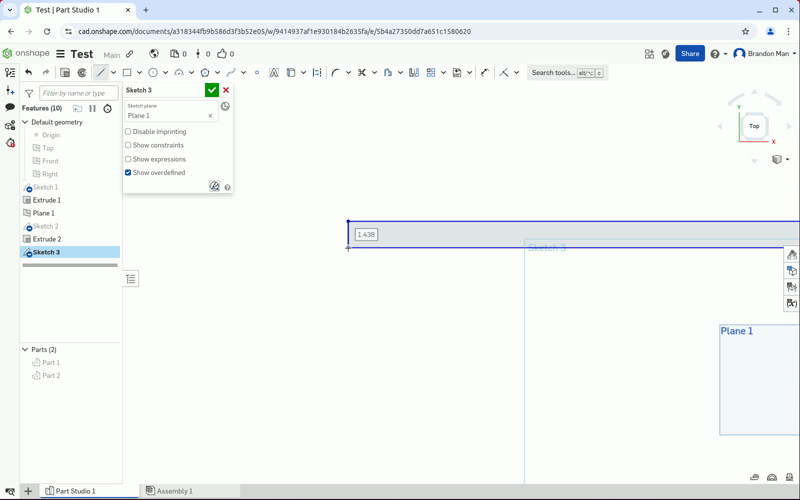
scroll(-6)
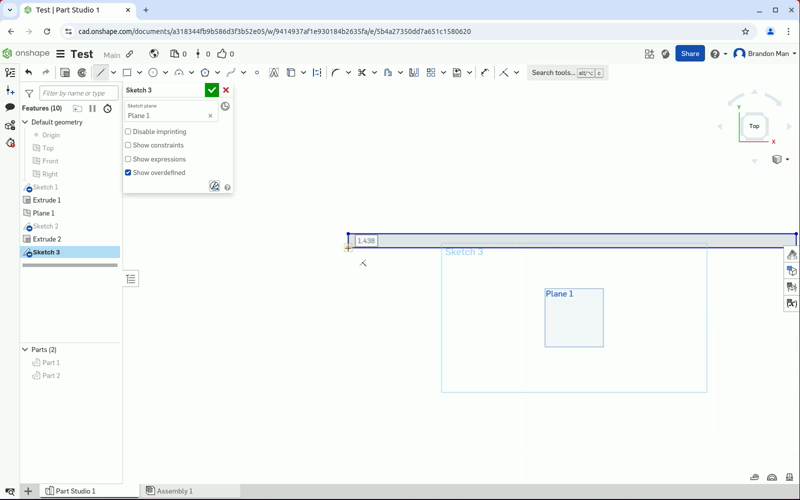
scroll(-6)
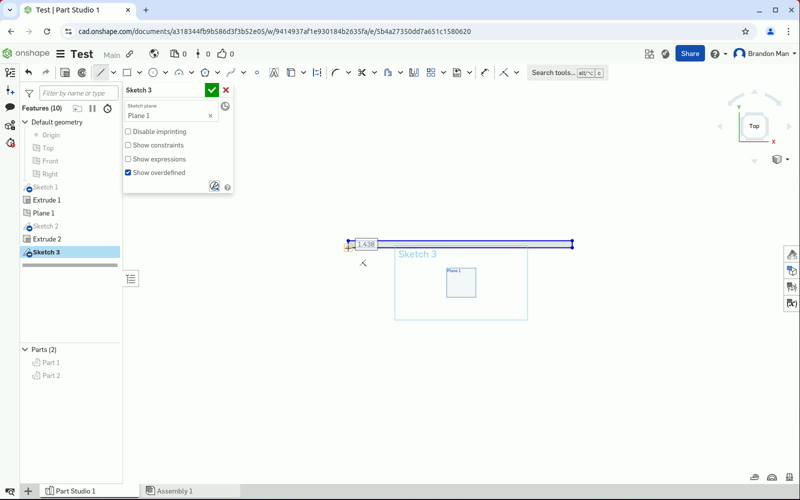
key(esc)
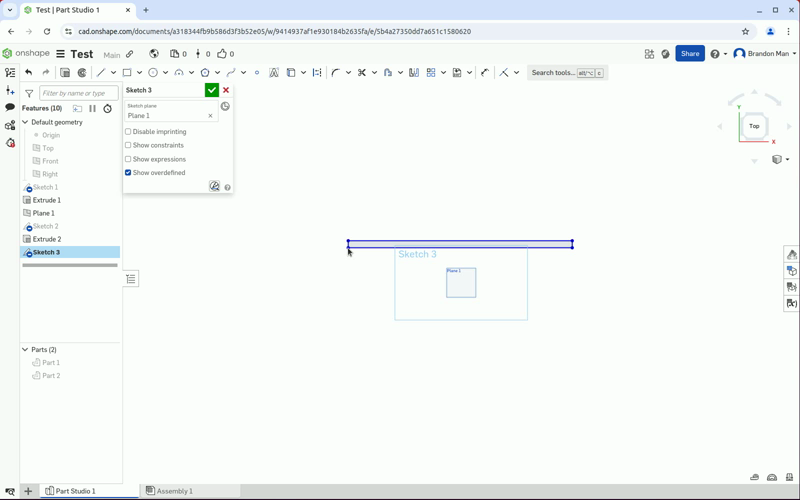
mouse_move(564, 246)
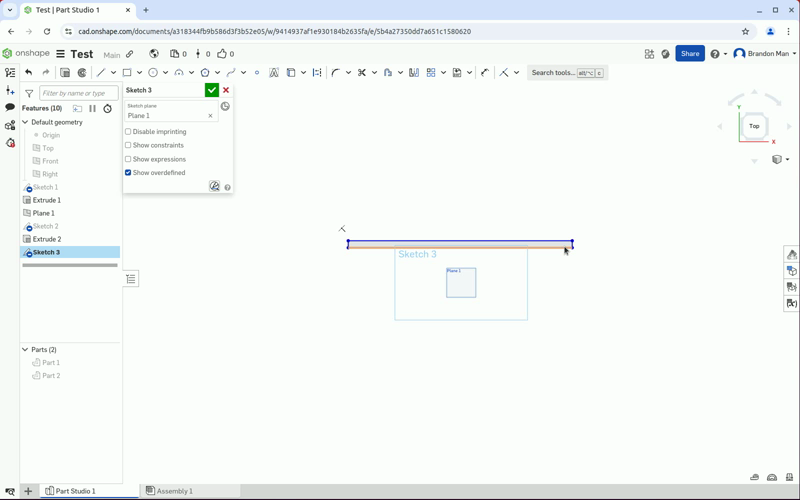
scroll(6)
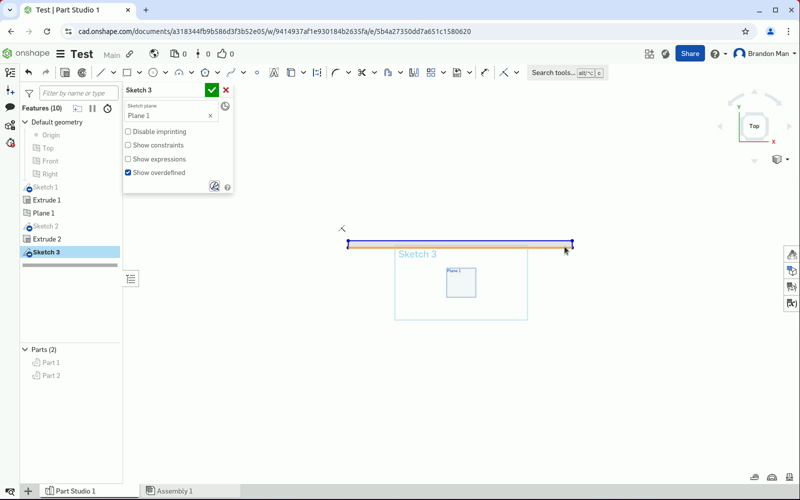
scroll(6)
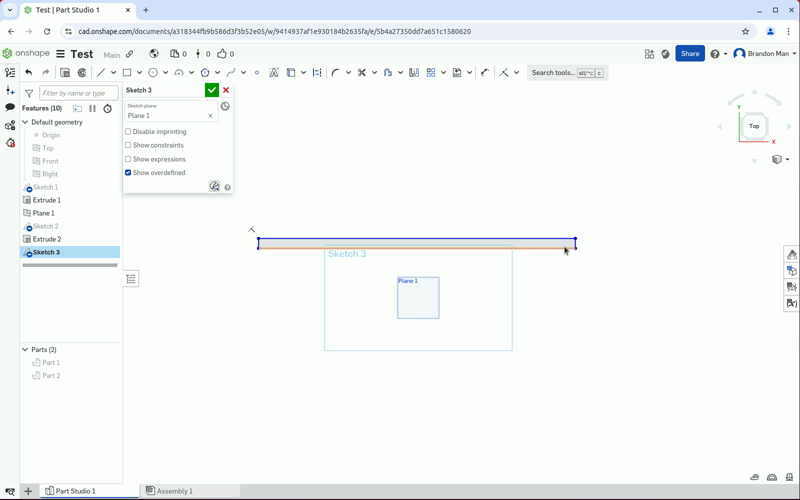
scroll(6)
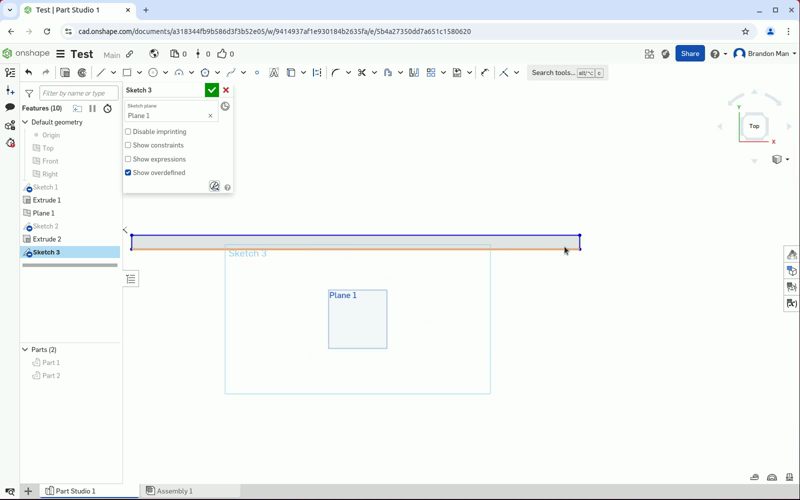
scroll(6)
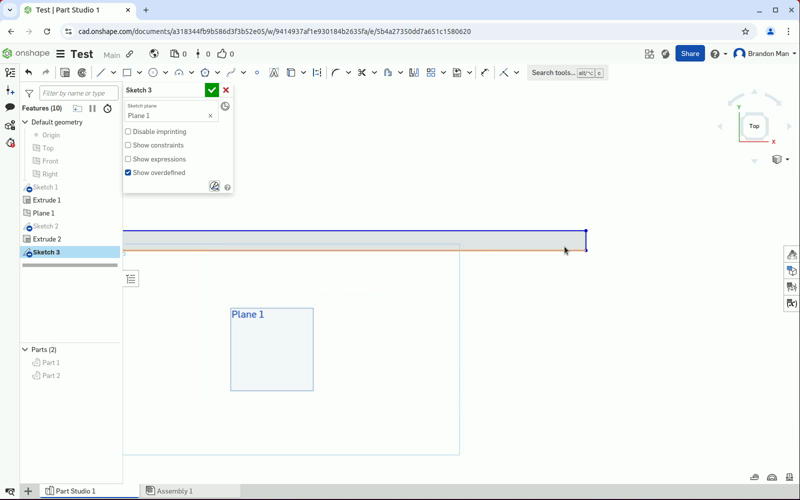
scroll(6)
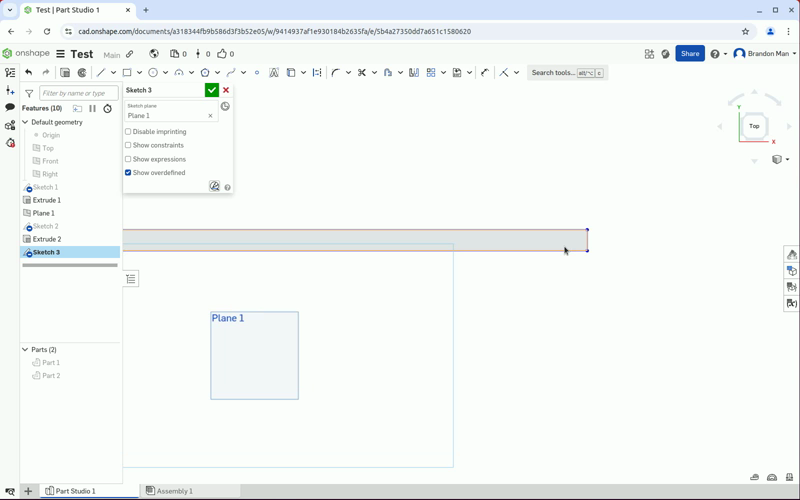
scroll(6)
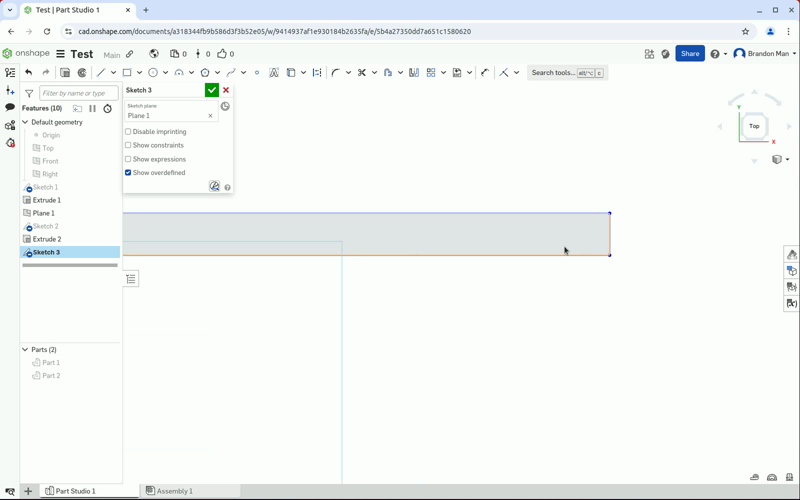
scroll(6)
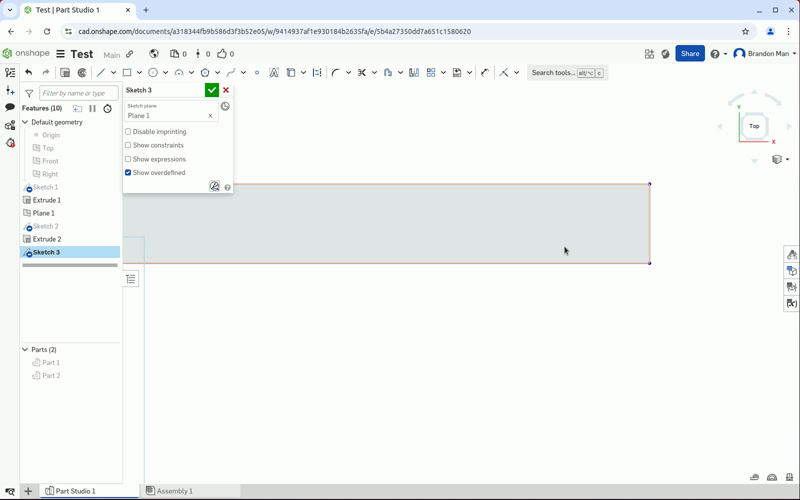
click(564, 246)
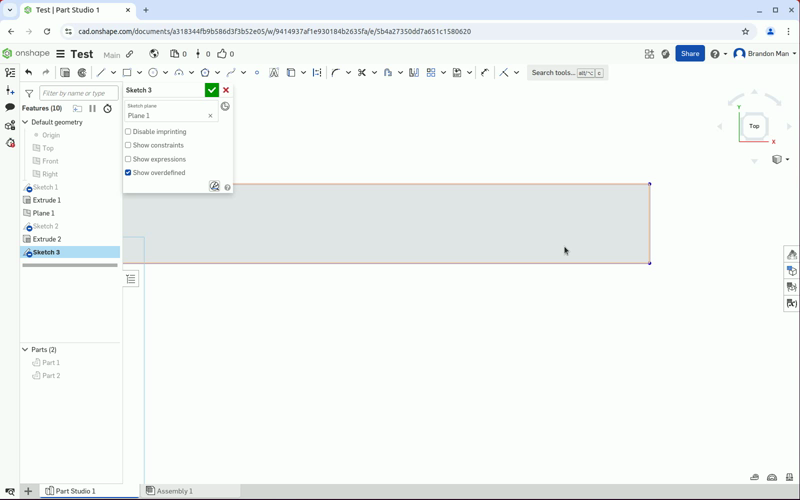
scroll(-6)
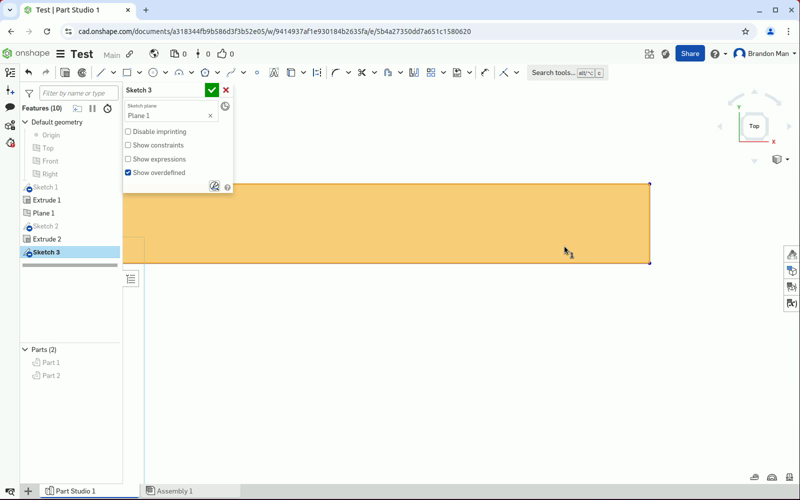
scroll(-6)
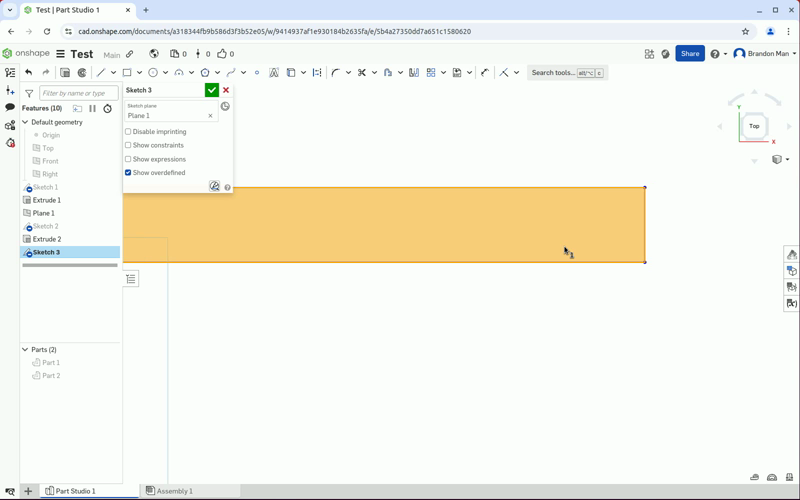
scroll(-6)
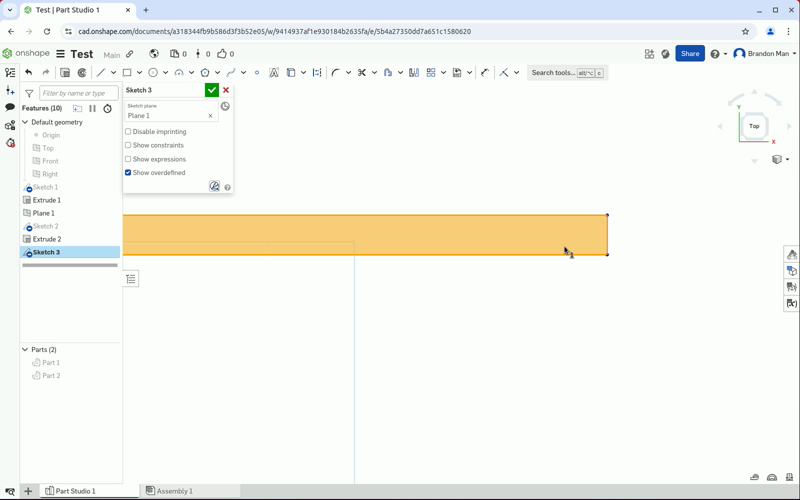
scroll(-6)
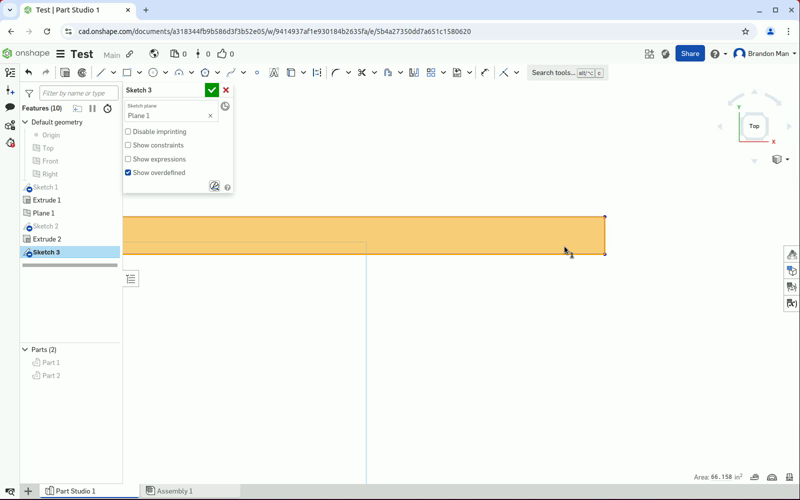
scroll(-6)
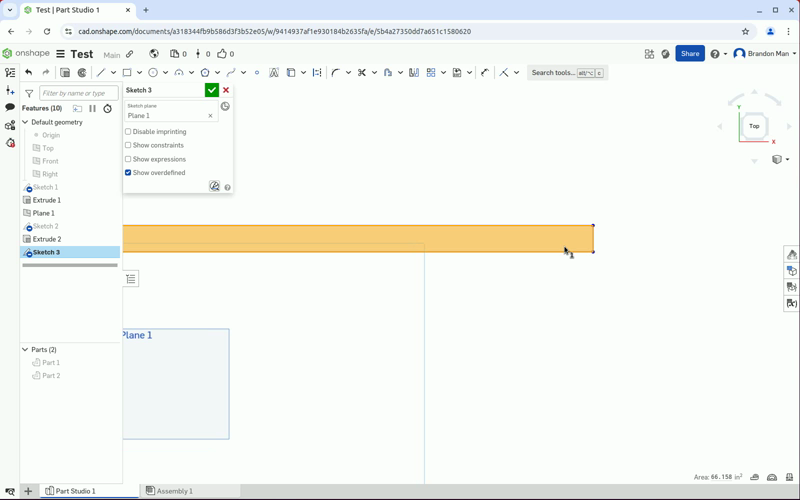
scroll(-6)
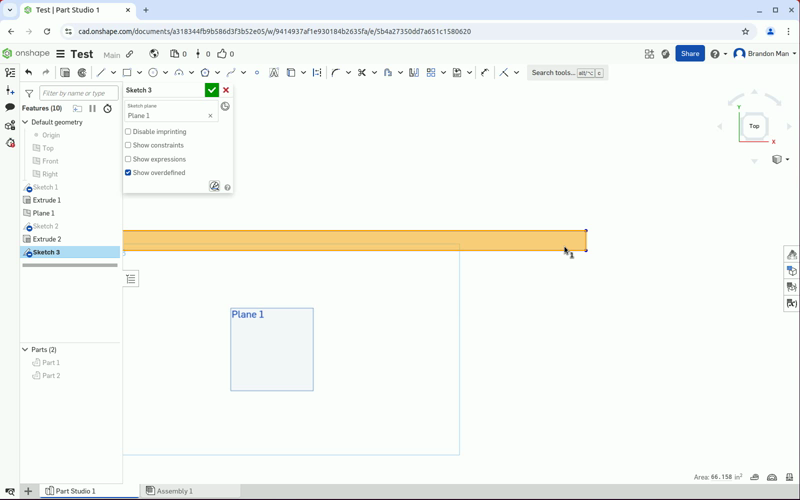
scroll(-6)
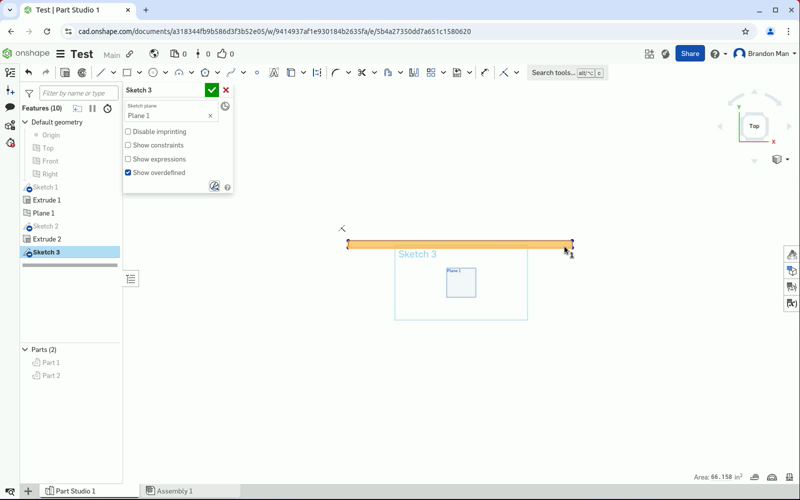
mouse_move(73, 352)
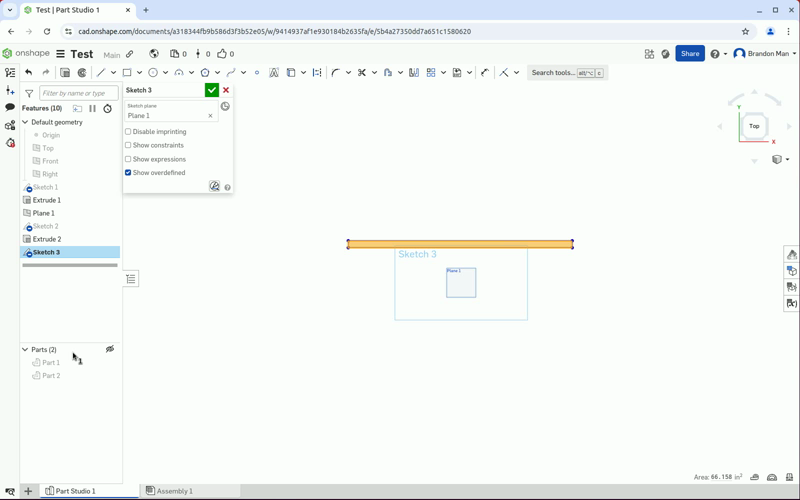
key(shift+y)
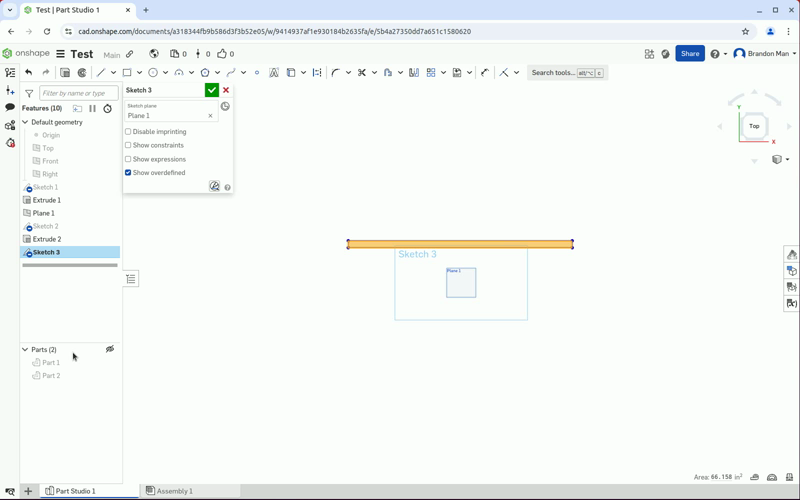
key(shift+e)
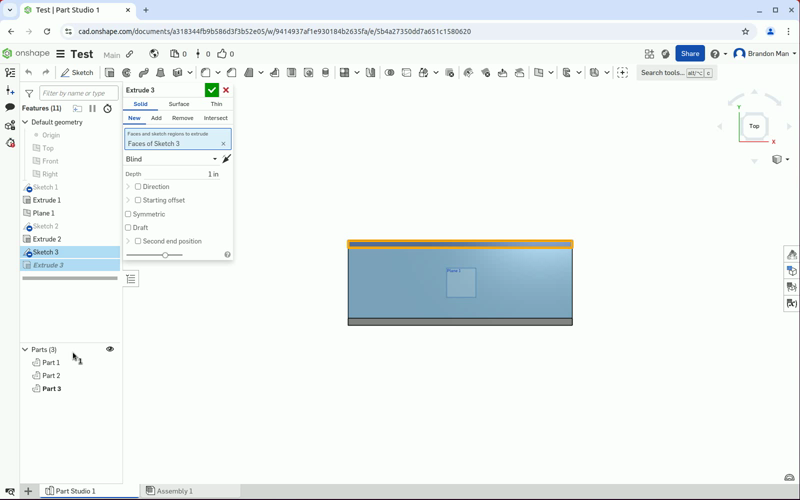
mouse_move(143, 106)
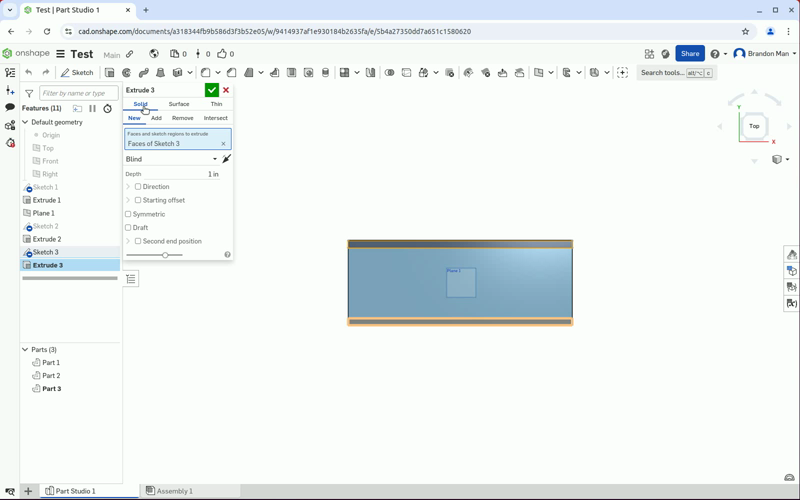
click(143, 106)
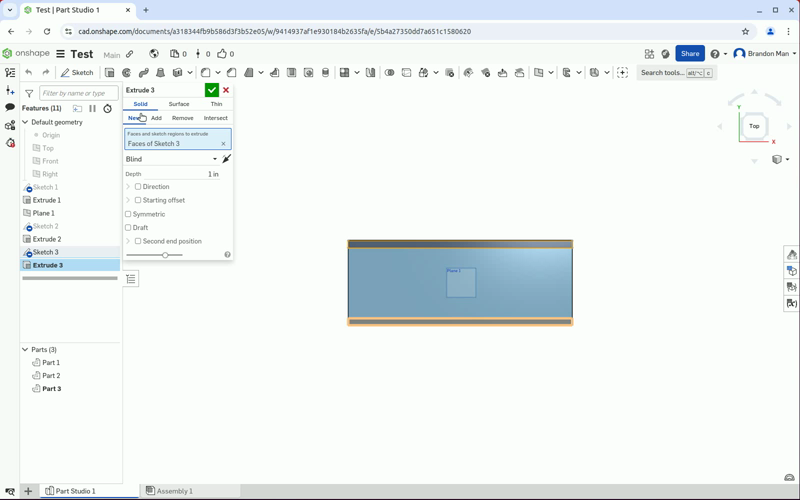
mouse_move(137, 120)
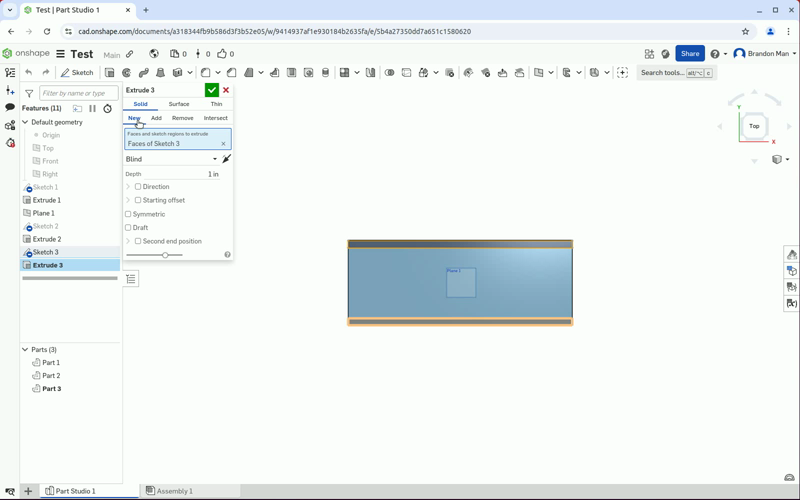
click(137, 120)
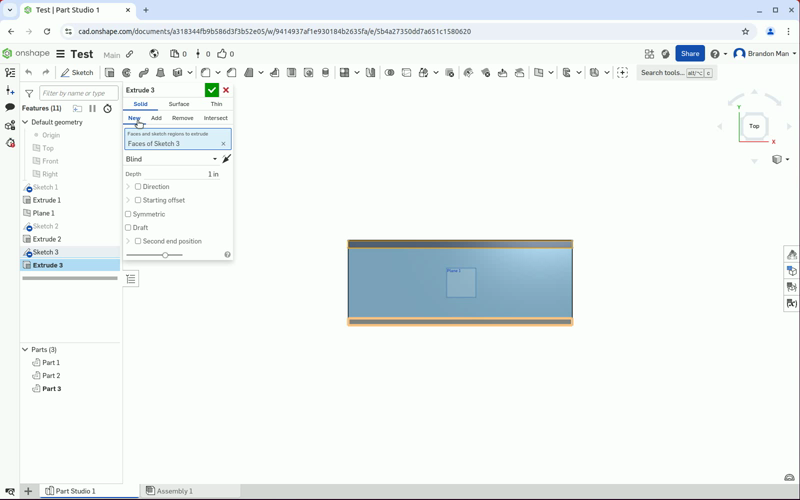
key(tab, 4)
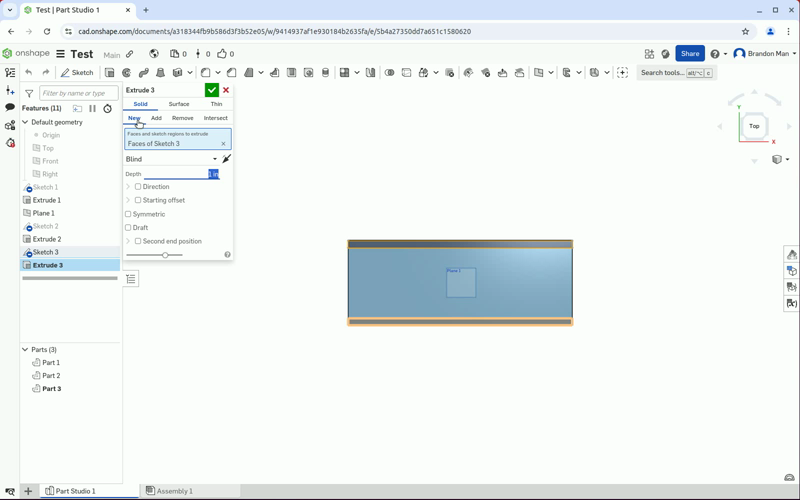
text(3.37)
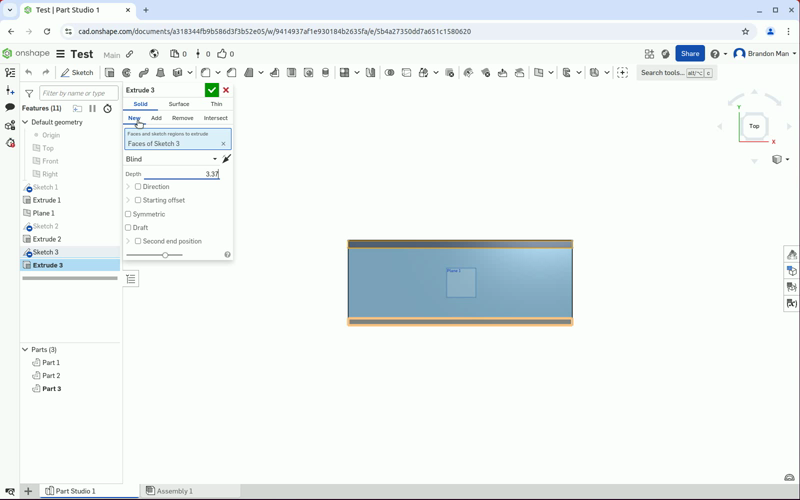
key(enter)
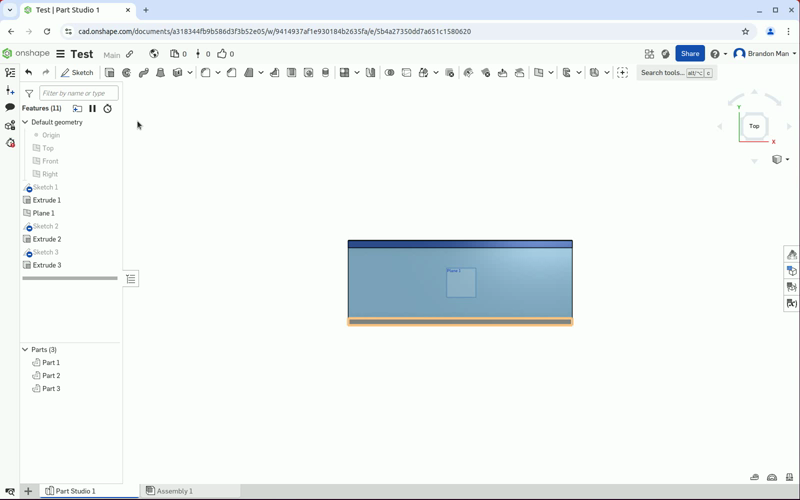
key(shift+h)
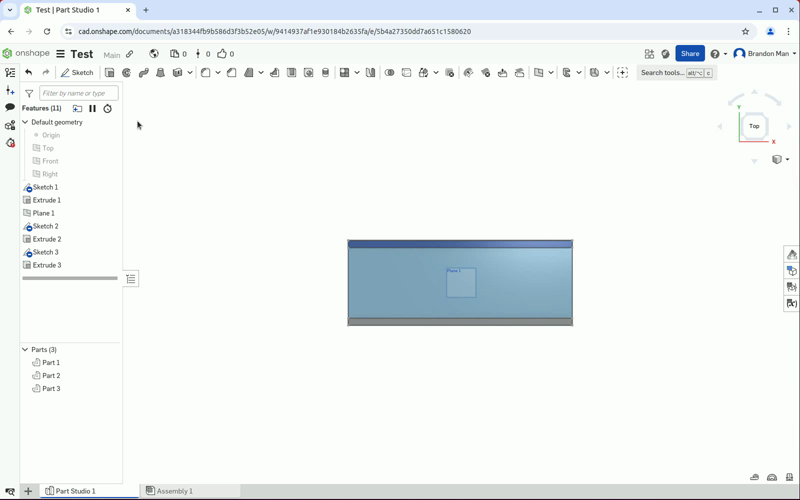
key(shift+h)
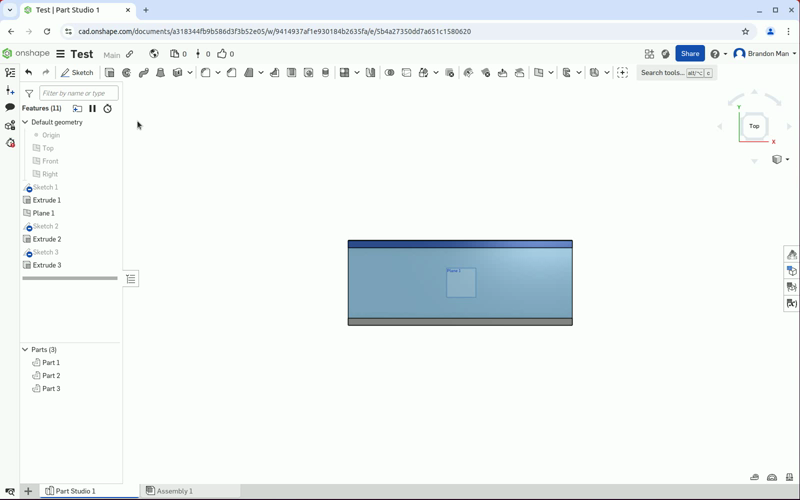
mouse_move(73, 189)
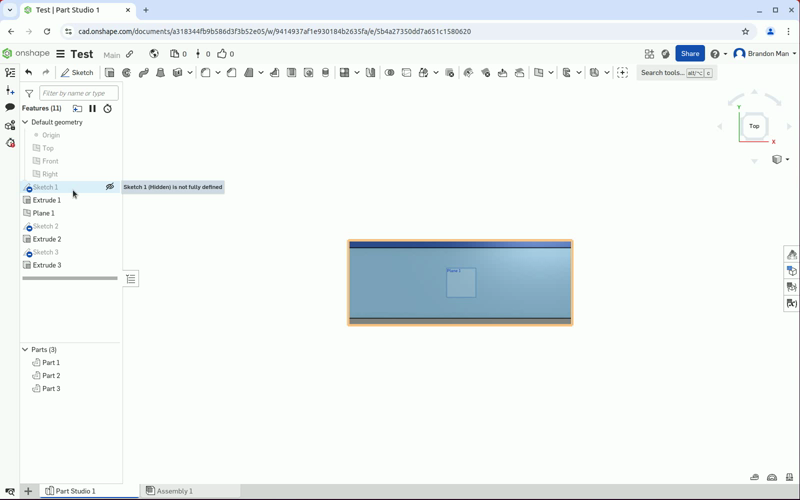
click(73, 189)
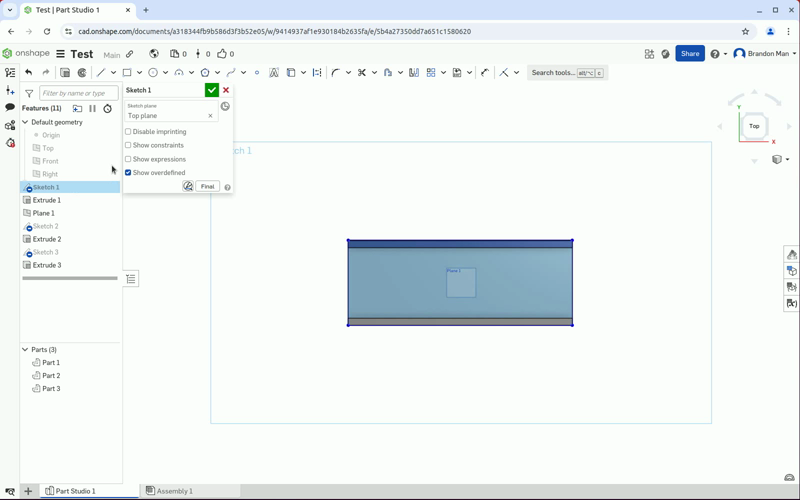
mouse_move(229, 92)
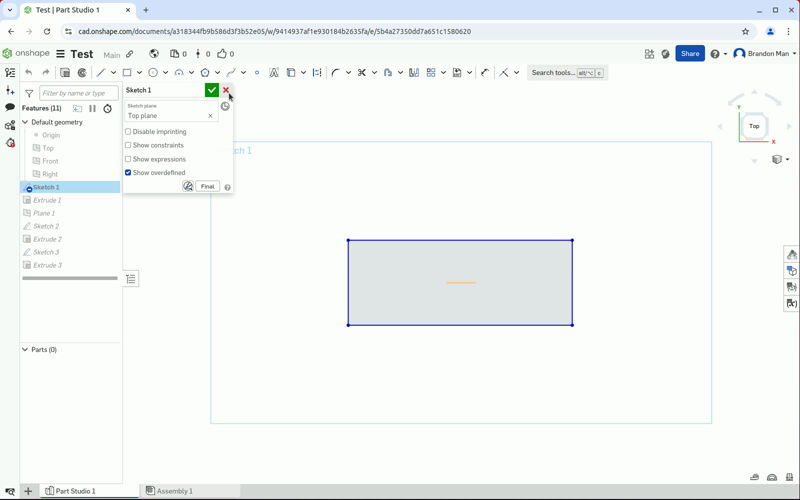
click(229, 92)
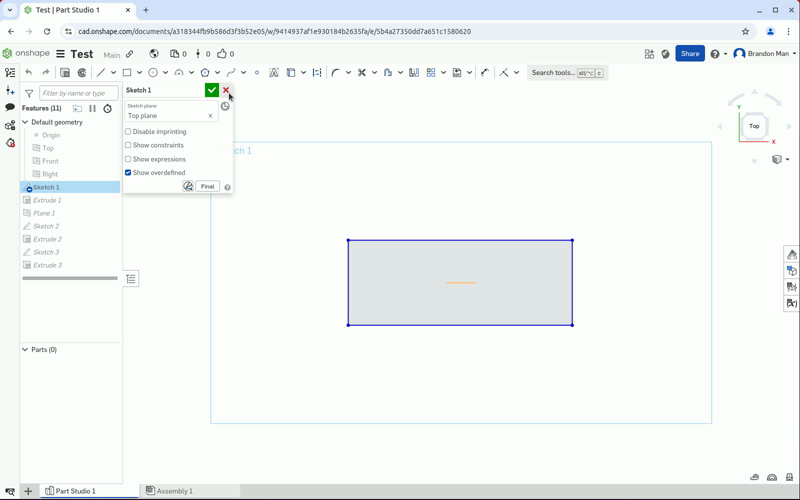
key(shift+s)
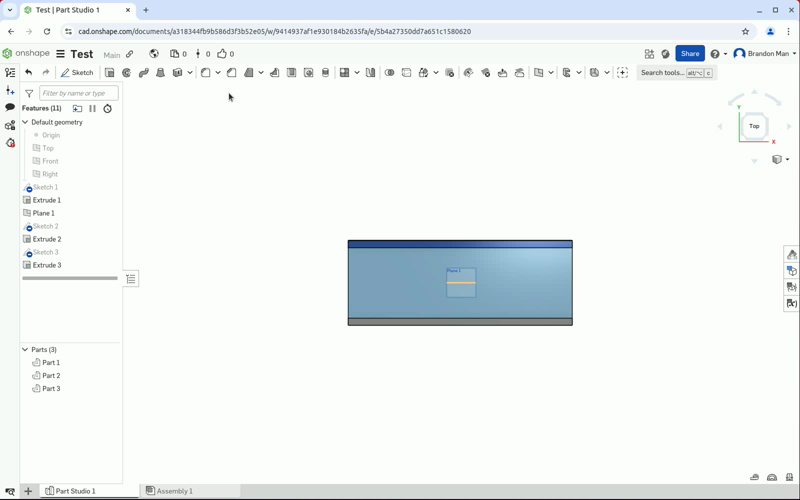
mouse_move(73, 215)
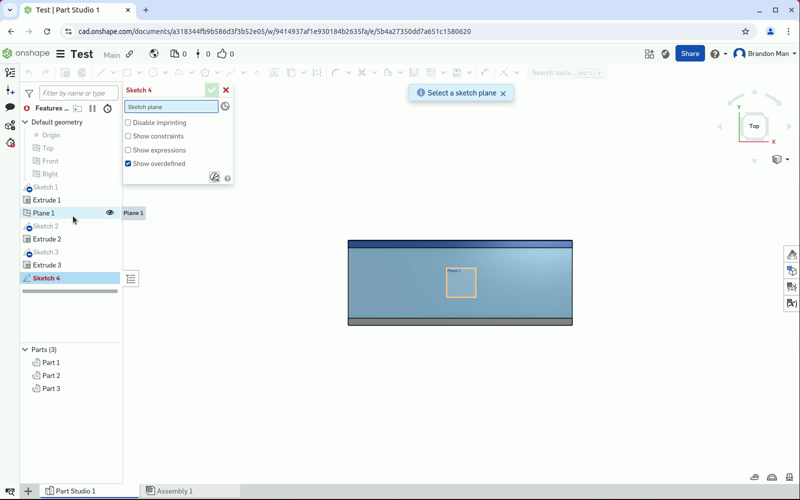
click(73, 215)
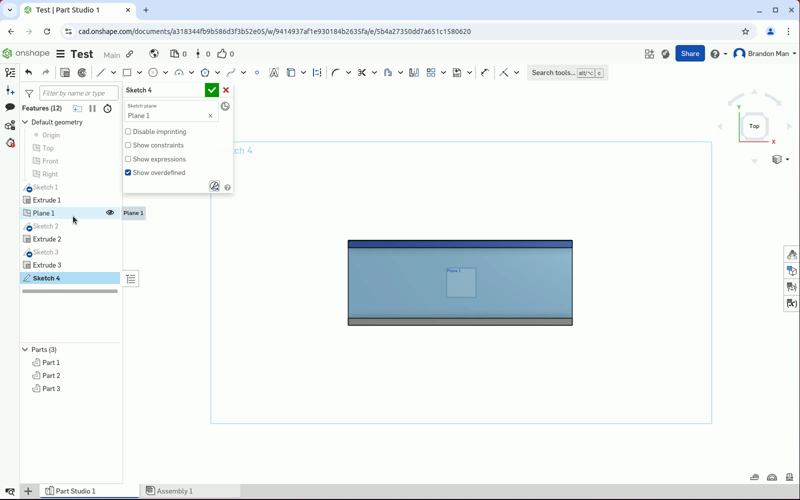
mouse_move(73, 352)
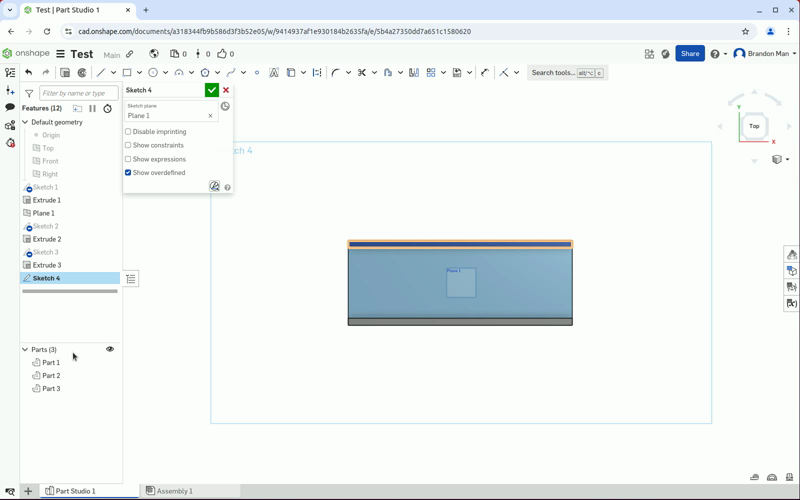
key(y)
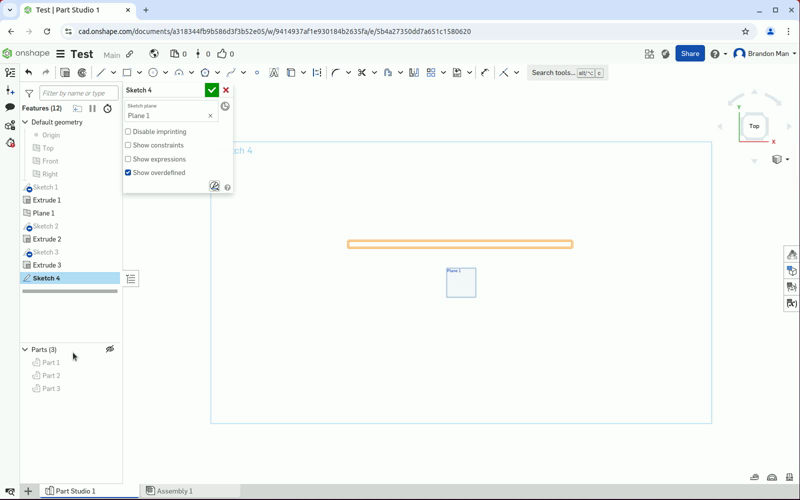
key(l)
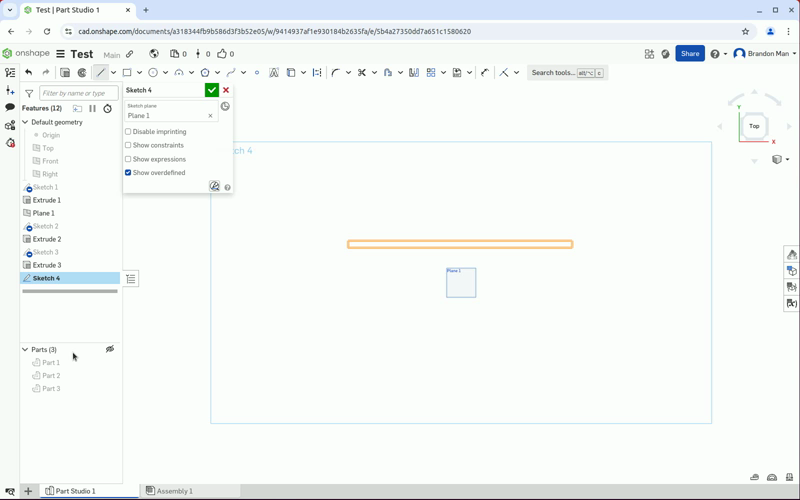
key_down(shift)
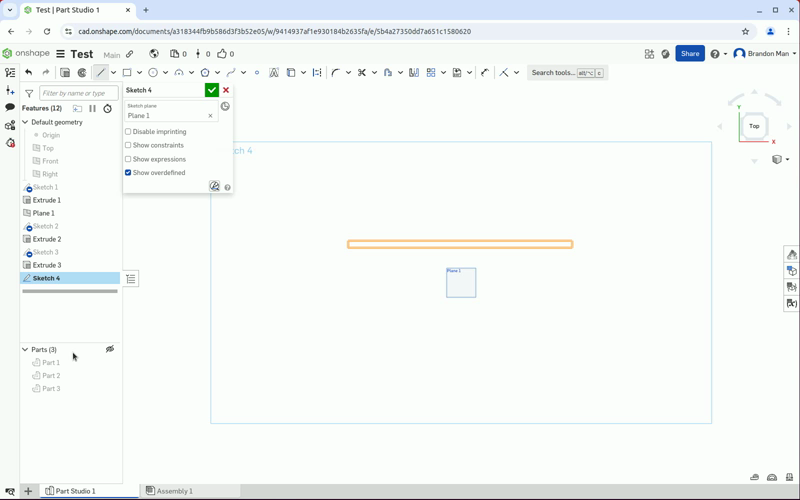
mouse_move(348, 318)
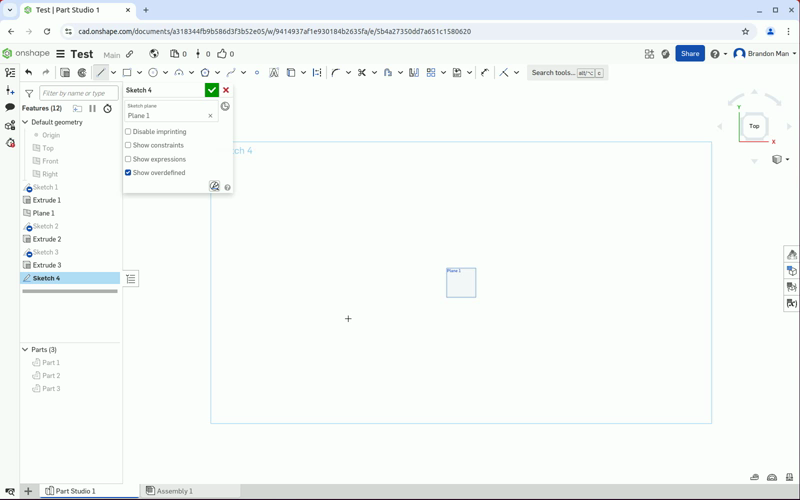
click(348, 318)
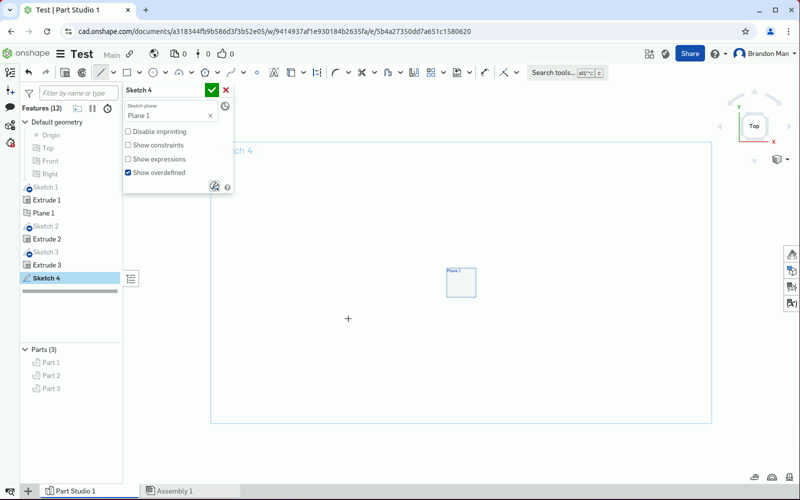
key_up(shift)
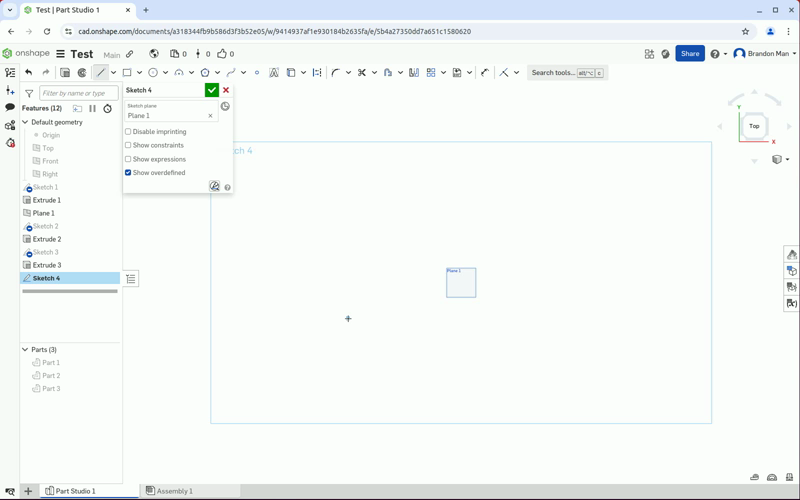
key_down(shift)
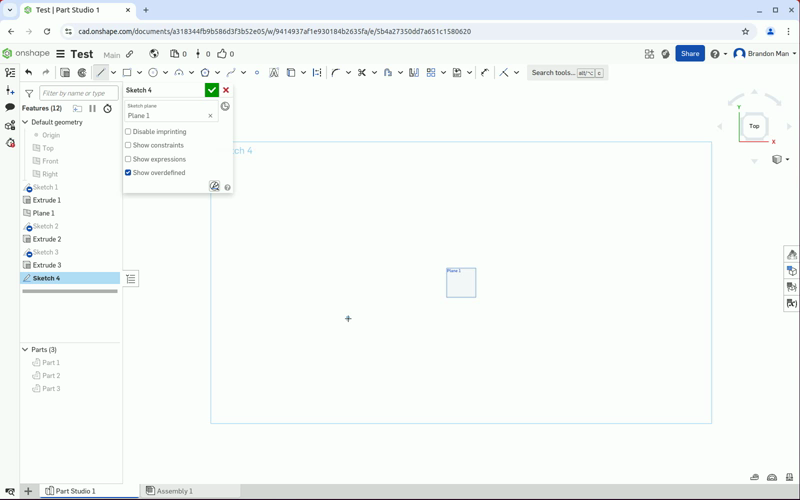
mouse_move(378, 318)
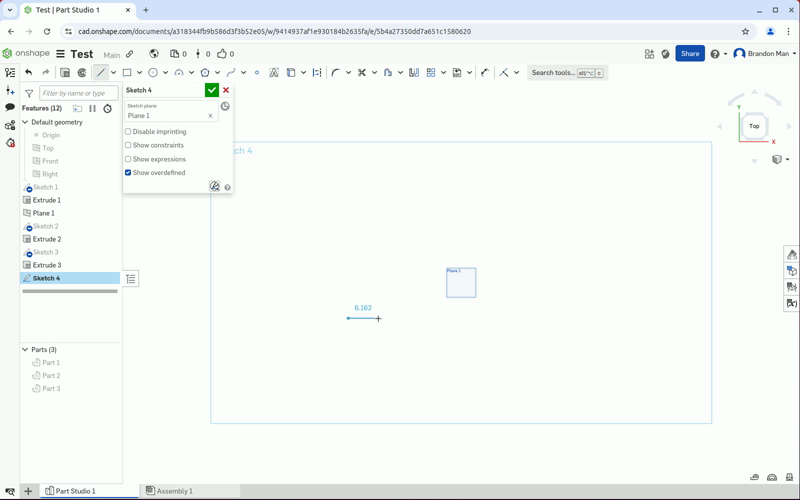
mouse_move(355, 318)
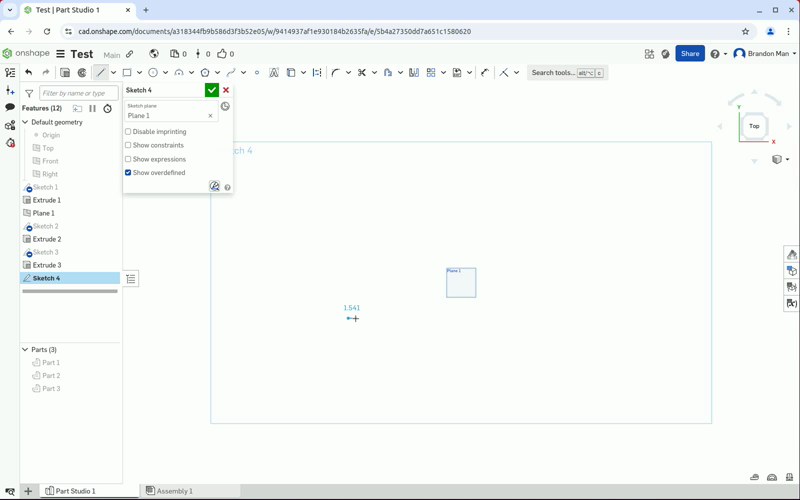
scroll(6)
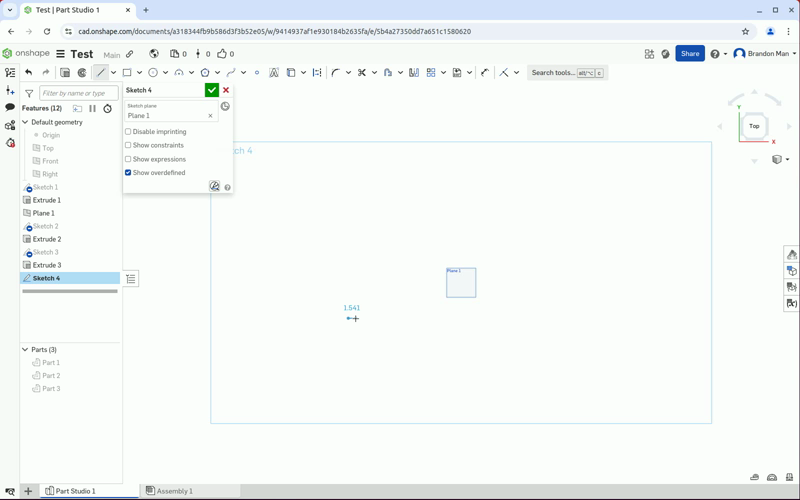
scroll(6)
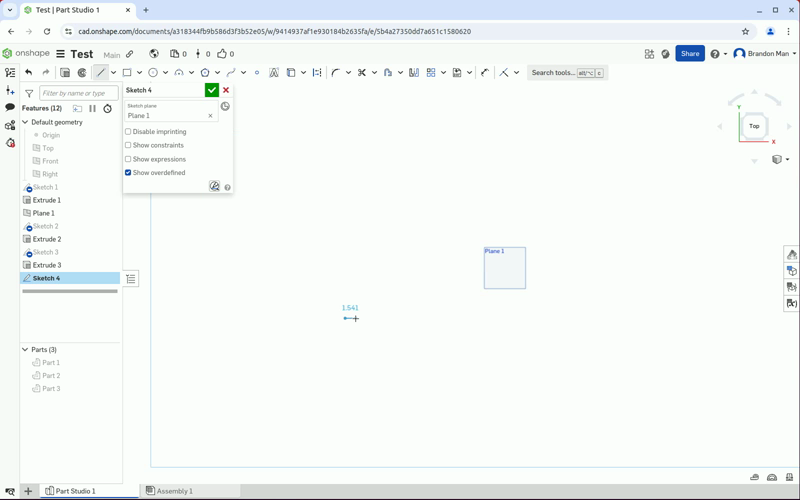
scroll(6)
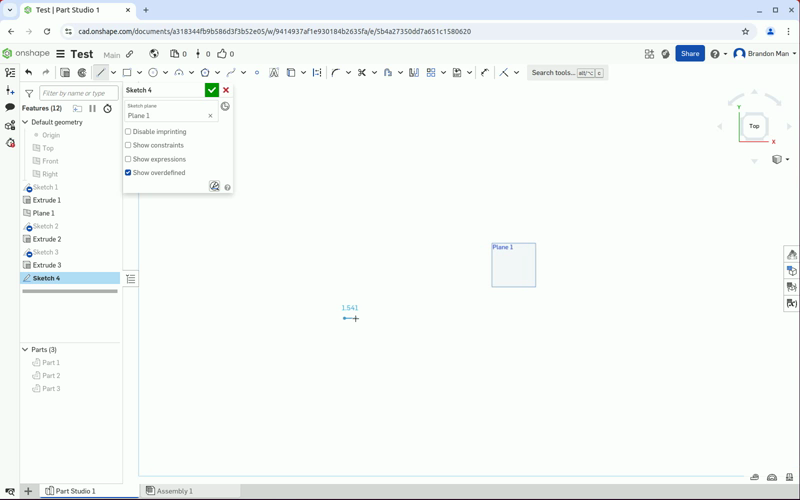
scroll(6)
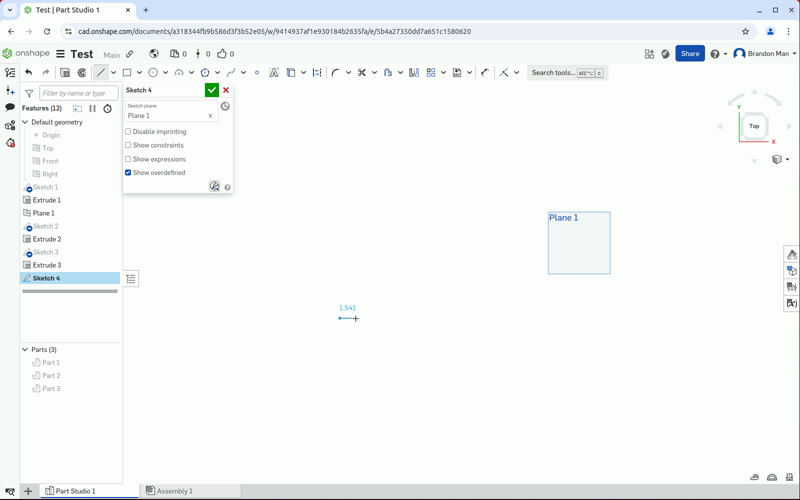
scroll(6)
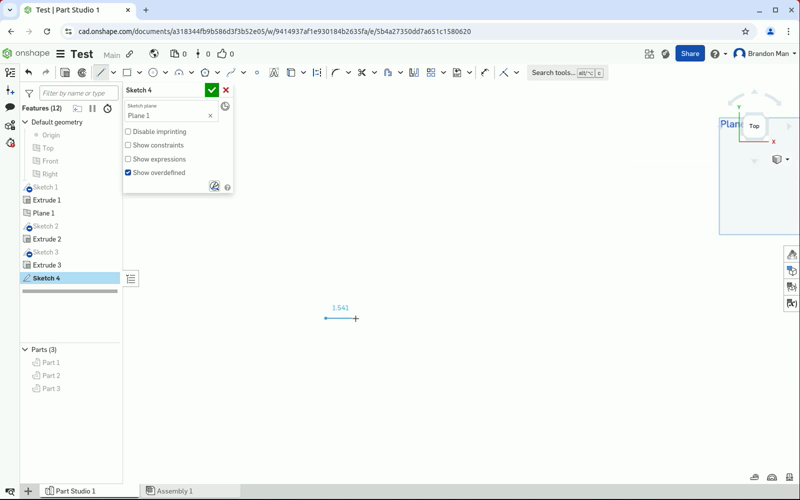
scroll(6)
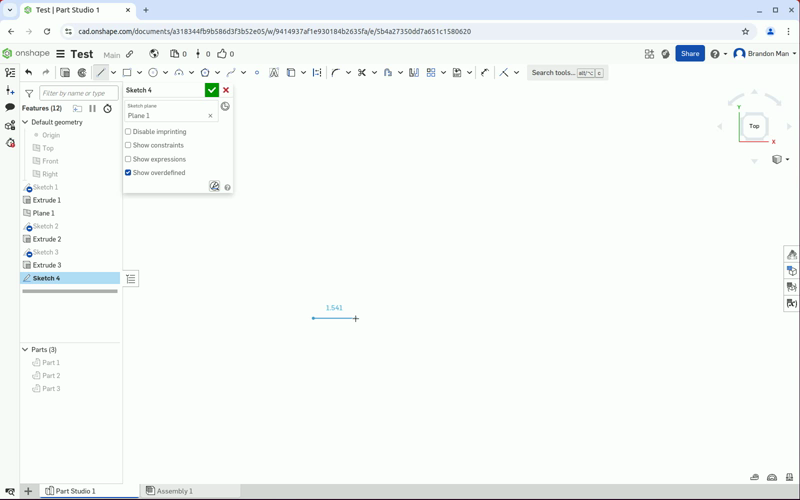
scroll(6)
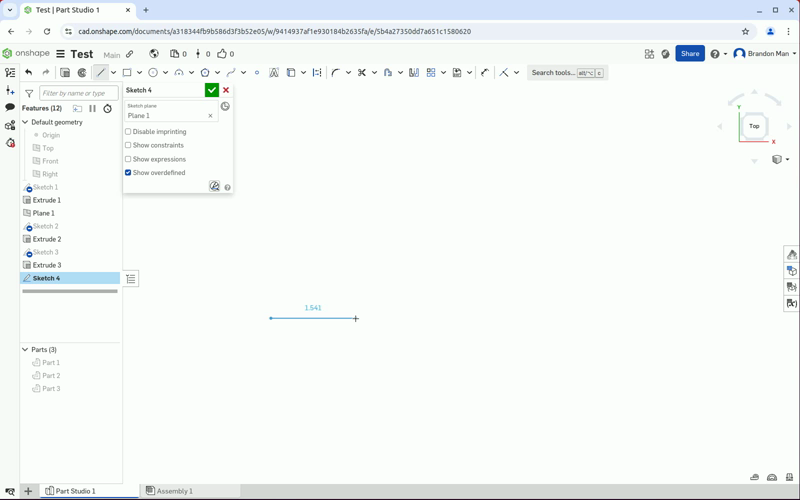
click(355, 318)
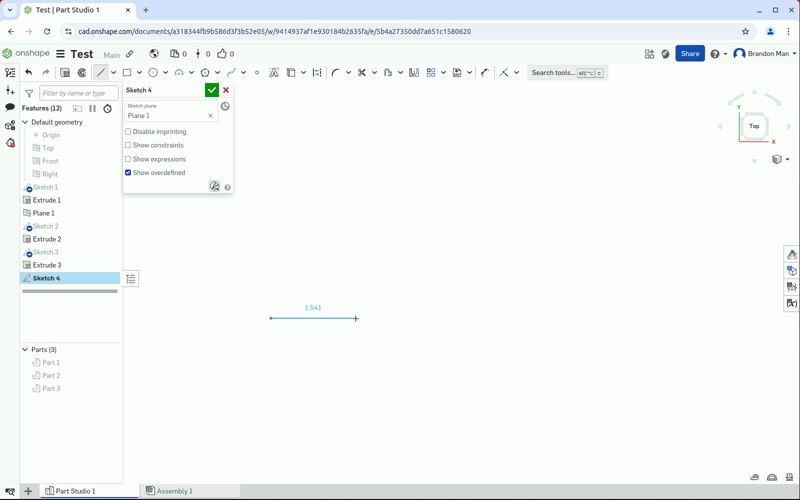
scroll(-6)
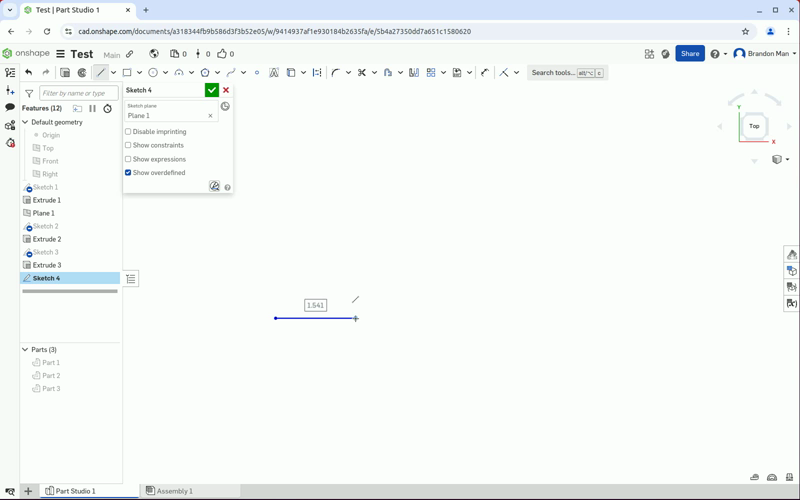
scroll(-6)
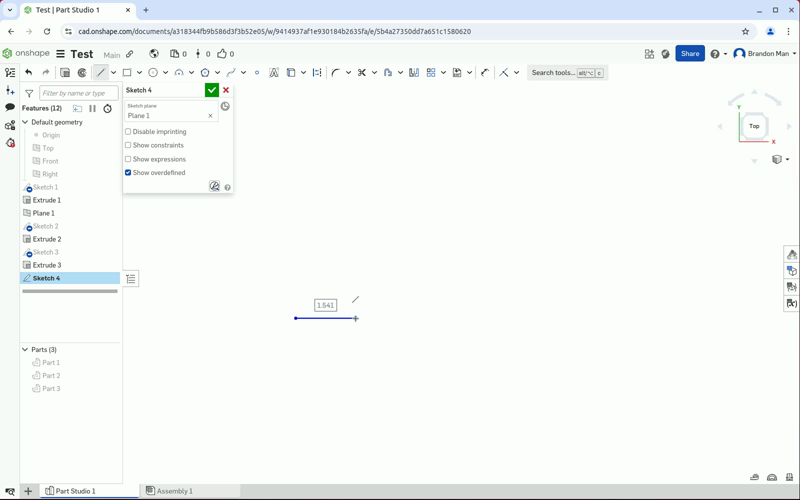
scroll(-6)
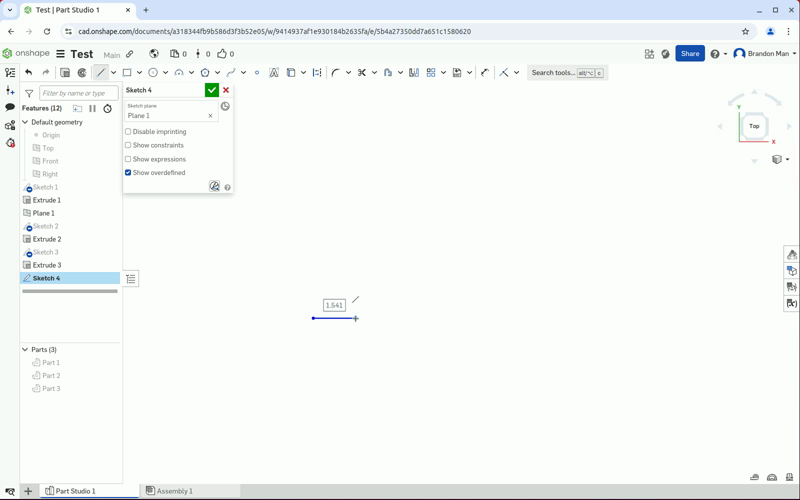
scroll(-6)
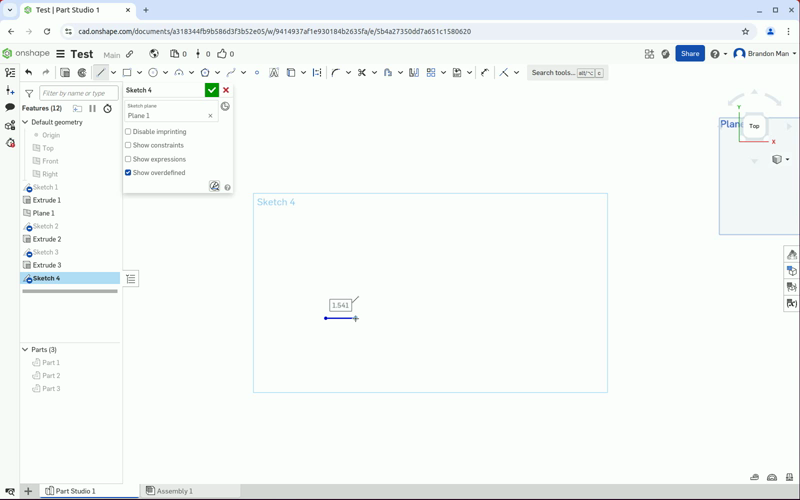
scroll(-6)
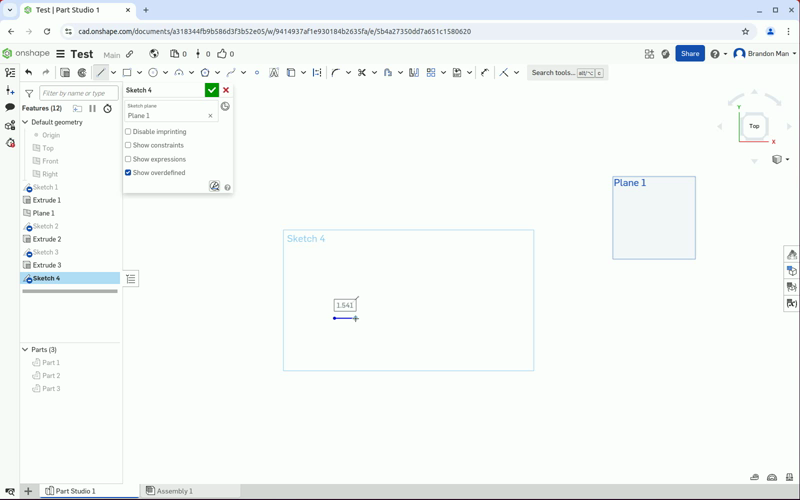
scroll(-6)
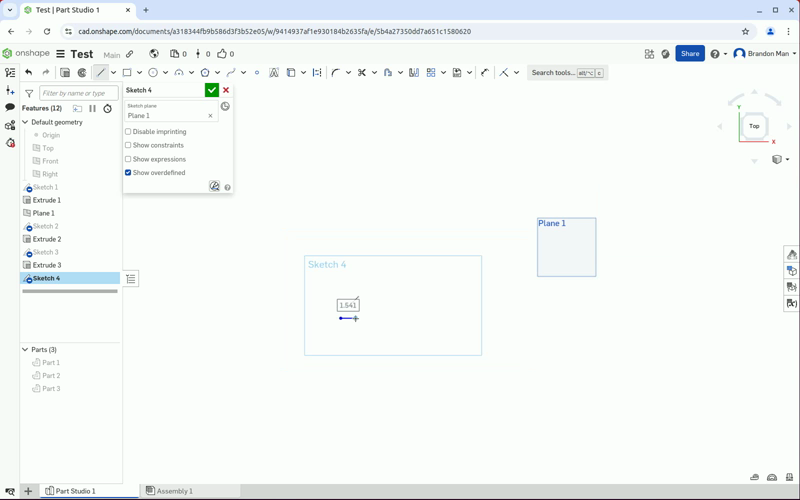
scroll(-6)
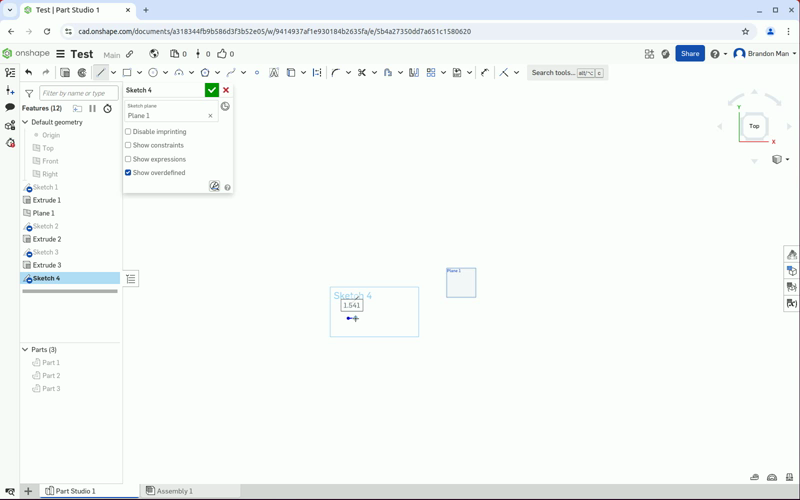
key_up(shift)
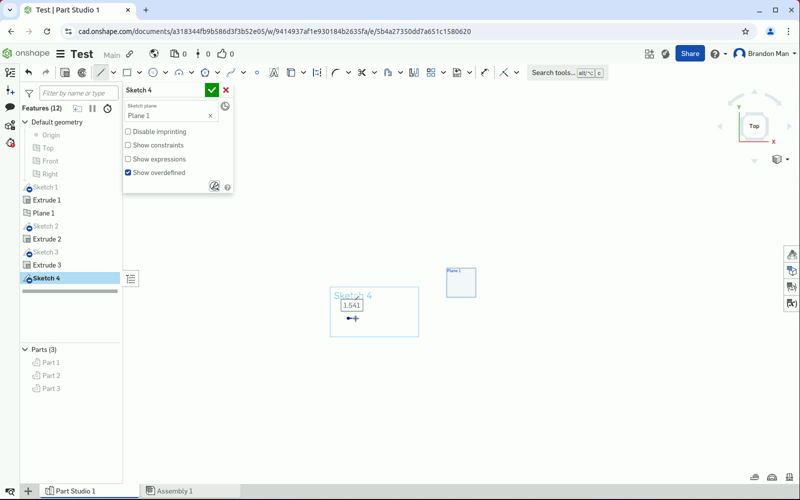
key_down(shift)
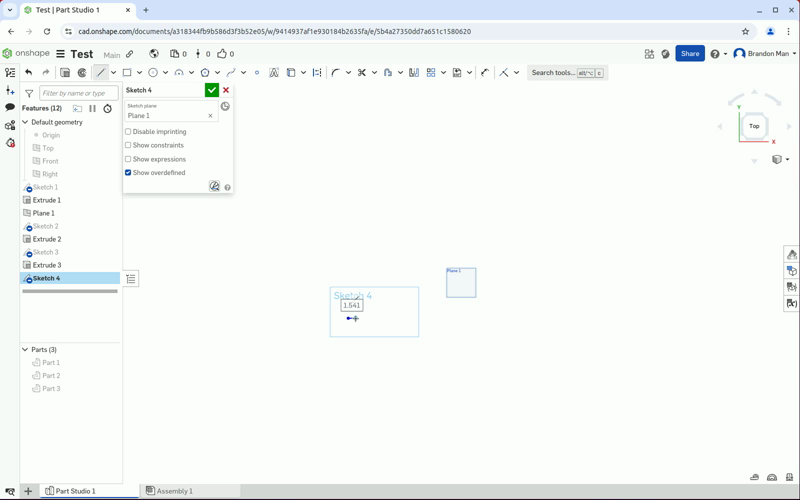
mouse_move(355, 247)
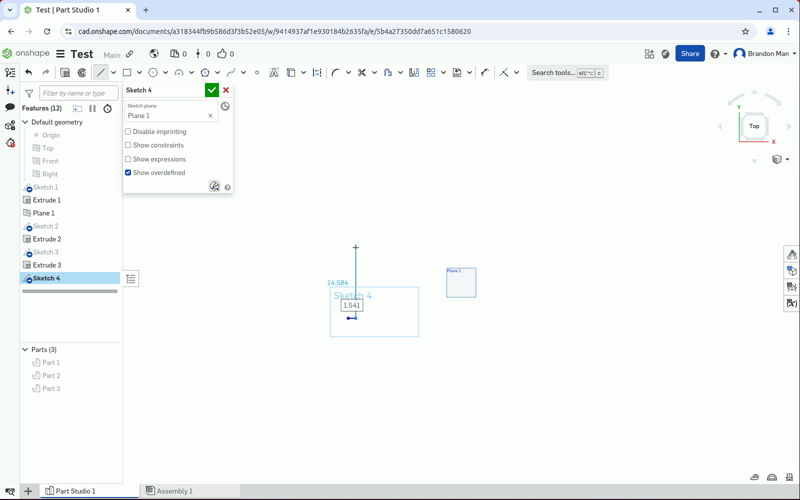
click(355, 247)
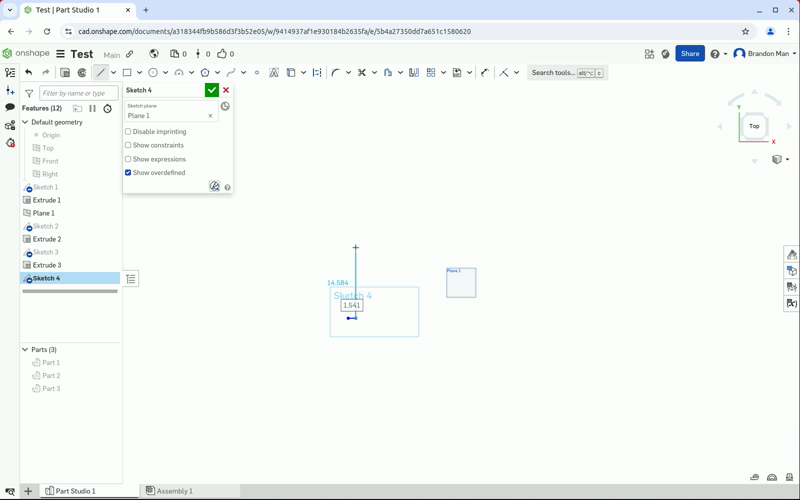
key_up(shift)
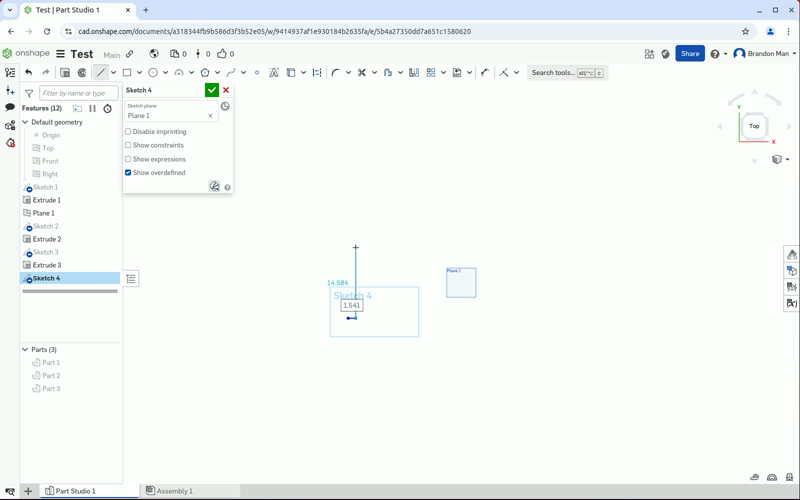
key_down(shift)
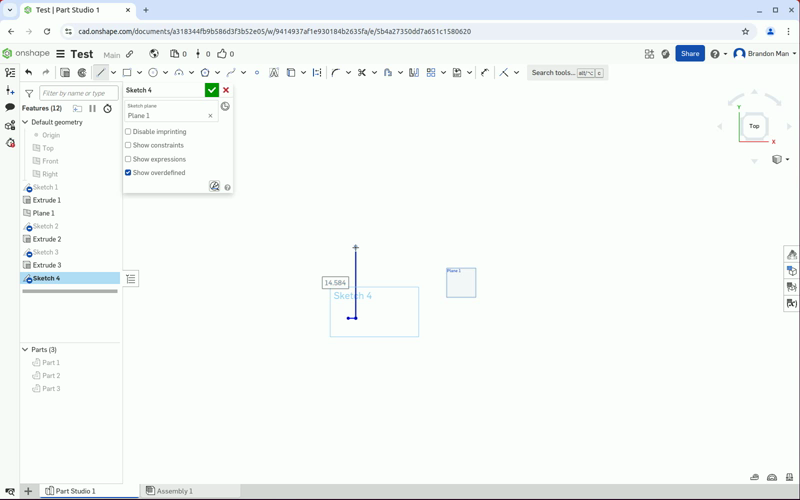
mouse_move(385, 247)
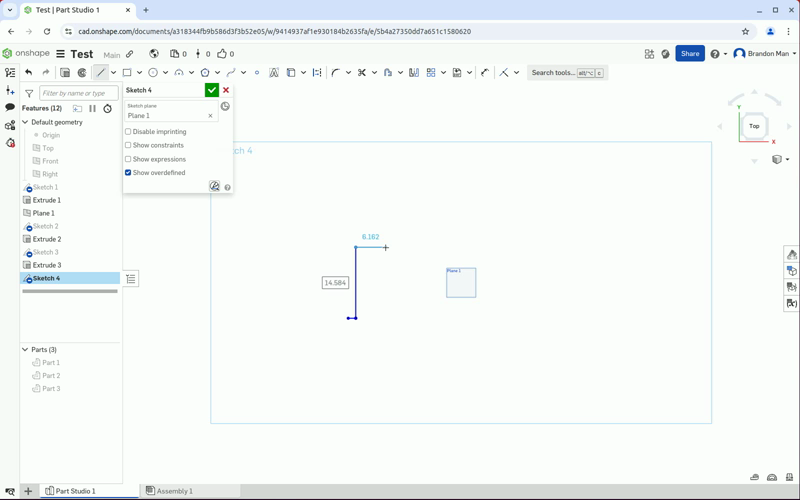
mouse_move(348, 247)
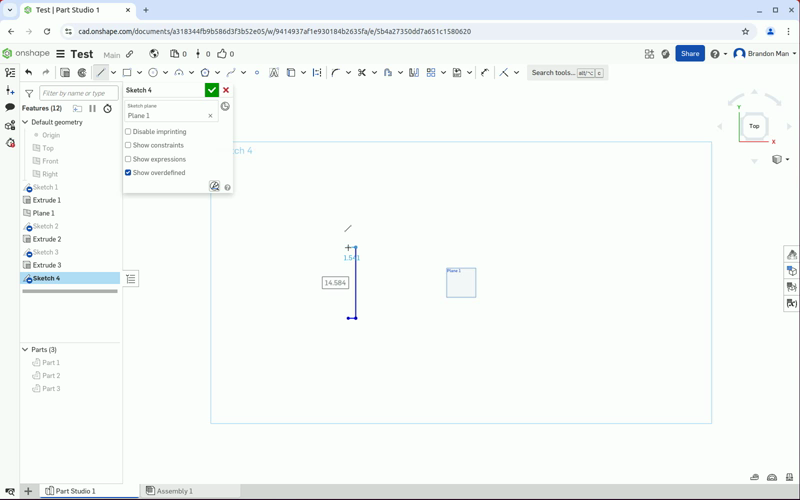
scroll(6)
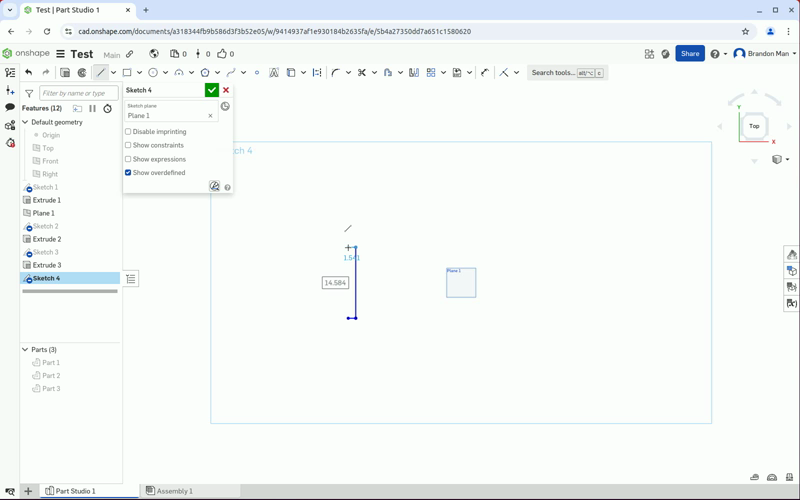
scroll(6)
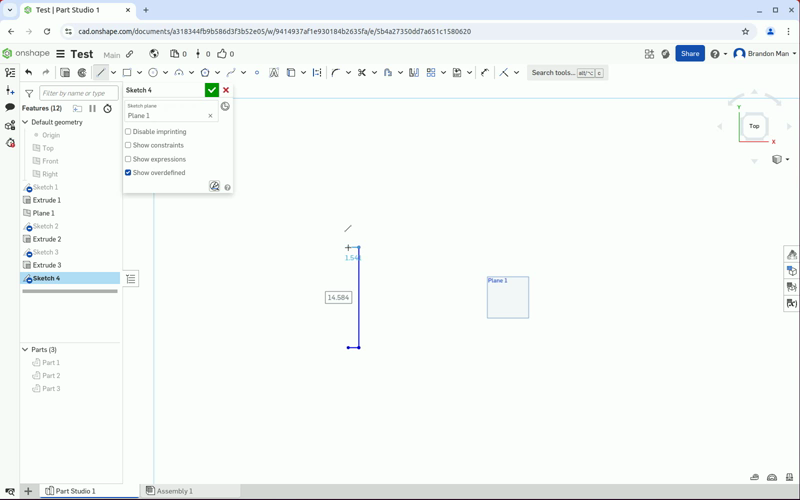
scroll(6)
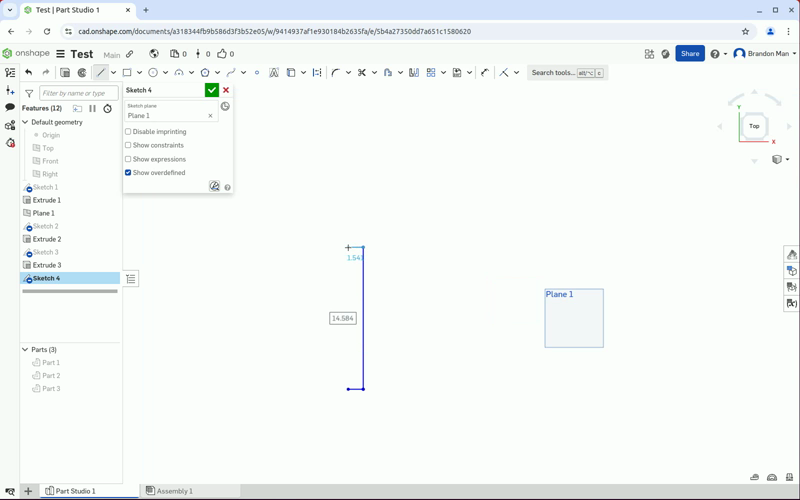
scroll(6)
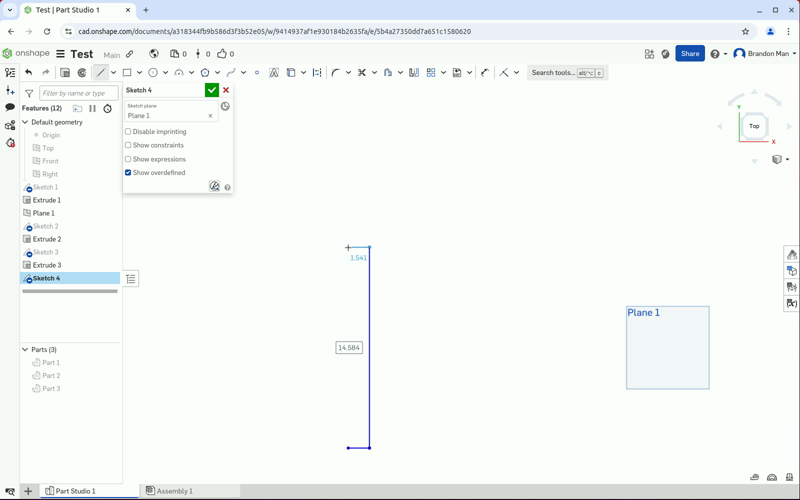
scroll(6)
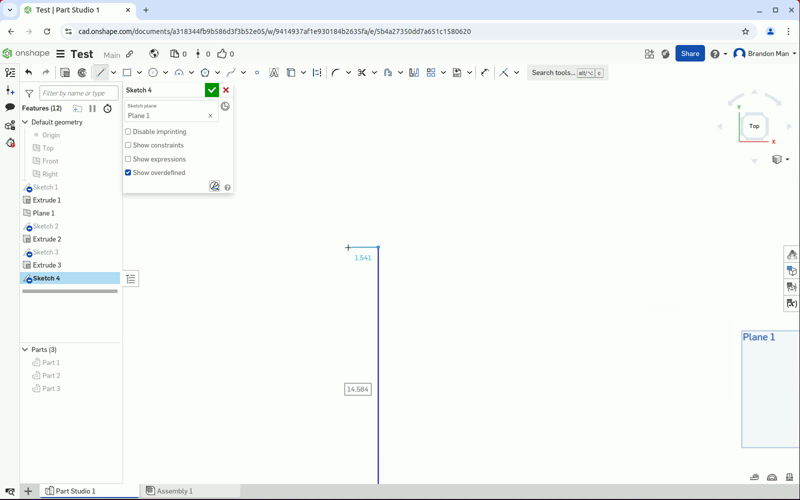
scroll(6)
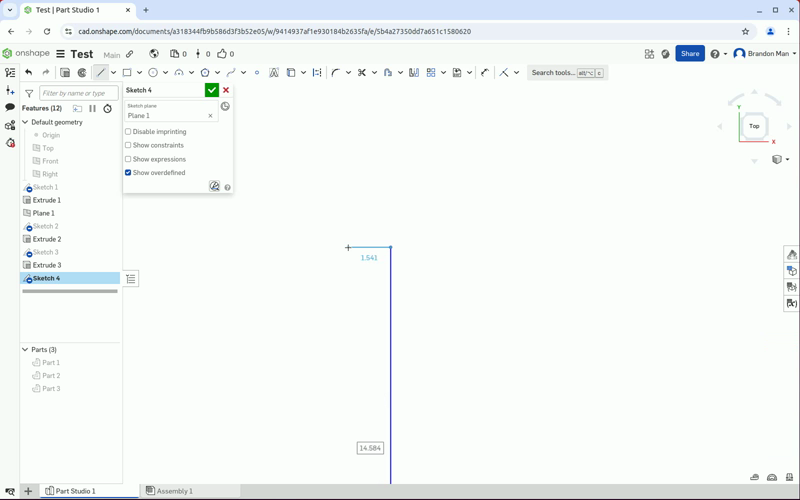
scroll(6)
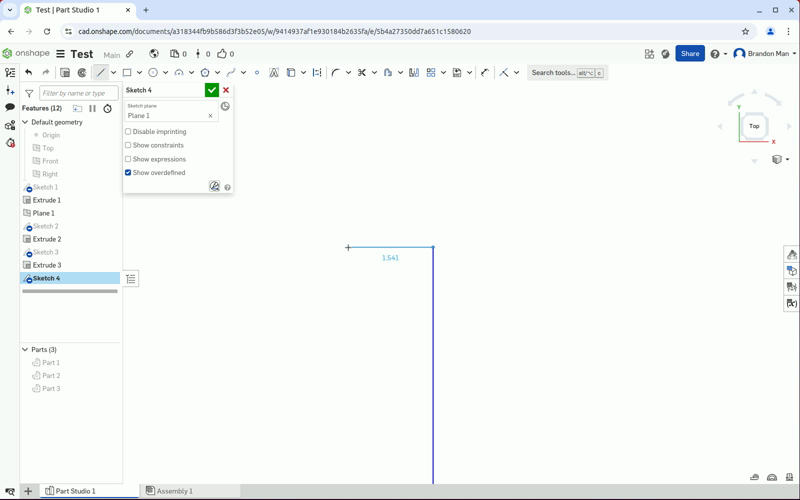
click(348, 247)
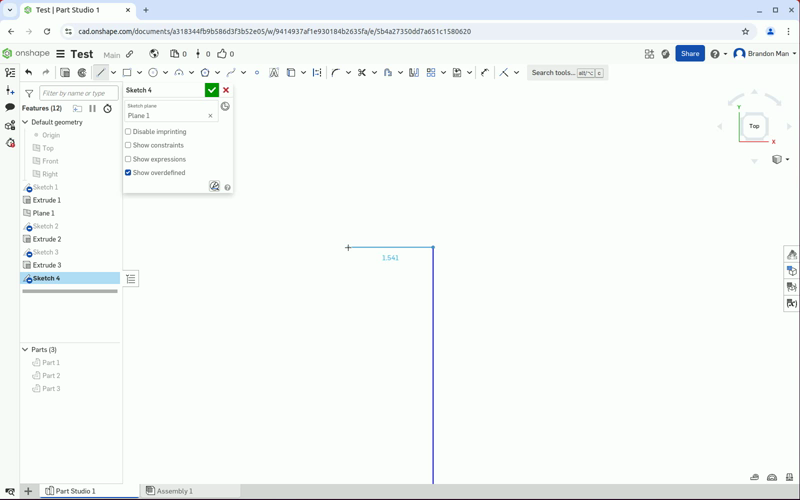
scroll(-6)
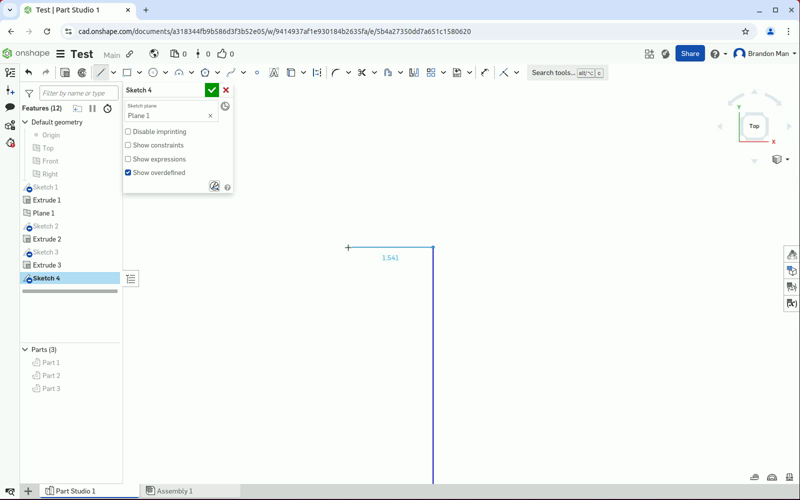
scroll(-6)
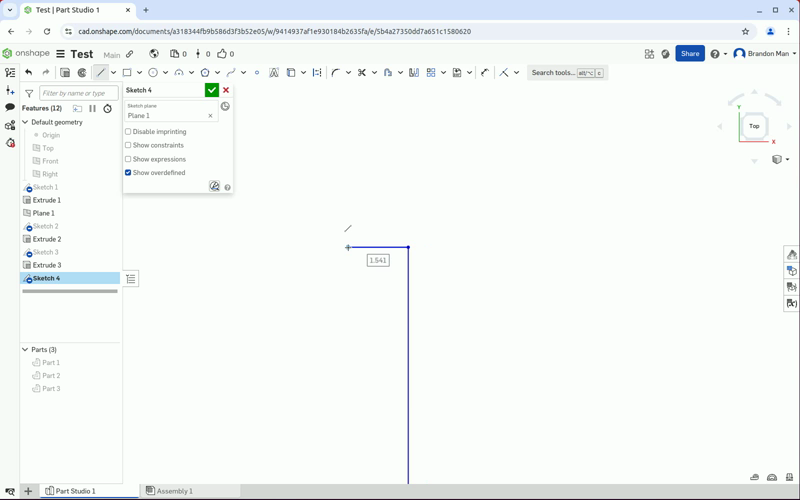
scroll(-6)
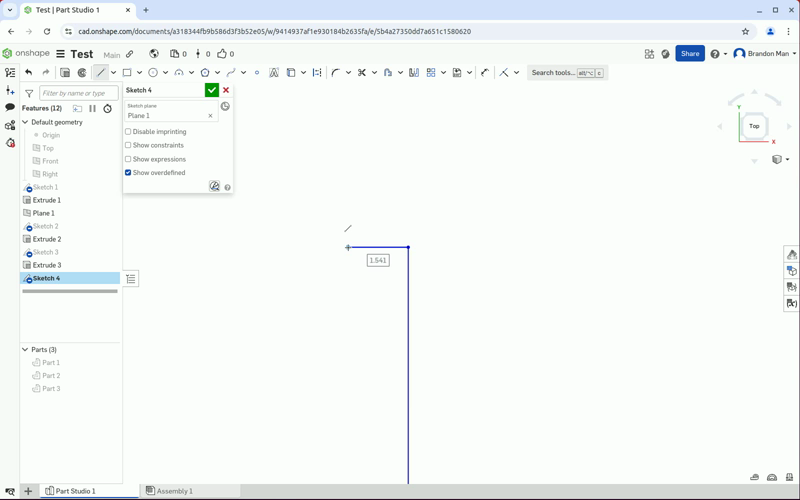
scroll(-6)
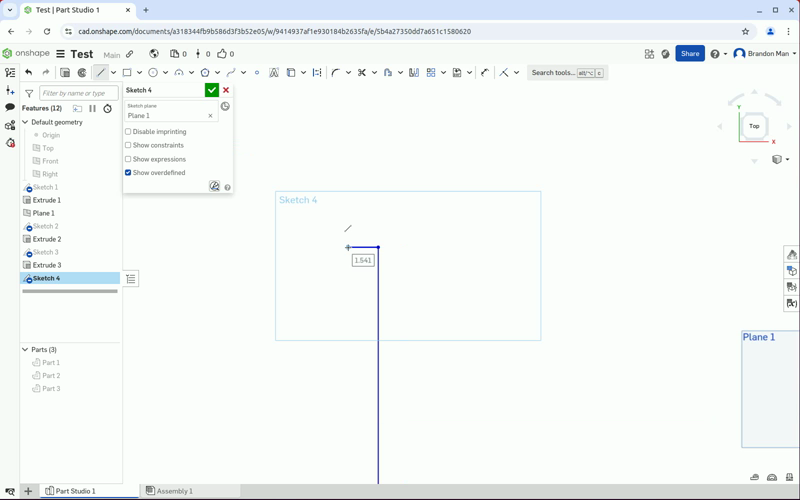
scroll(-6)
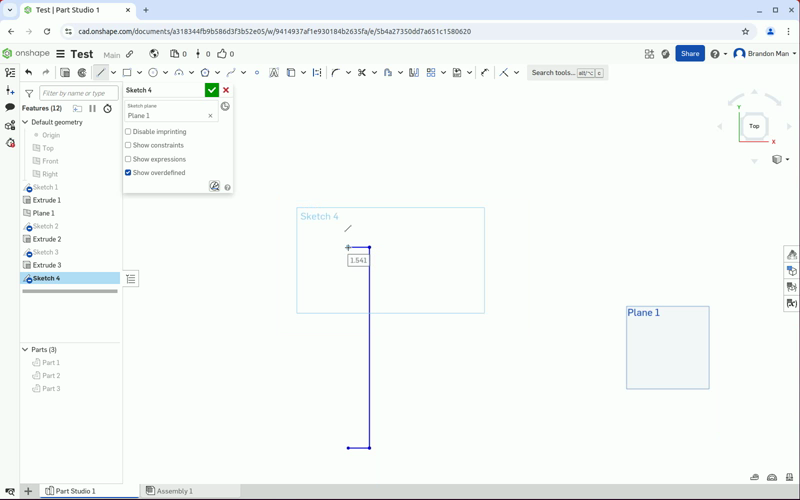
scroll(-6)
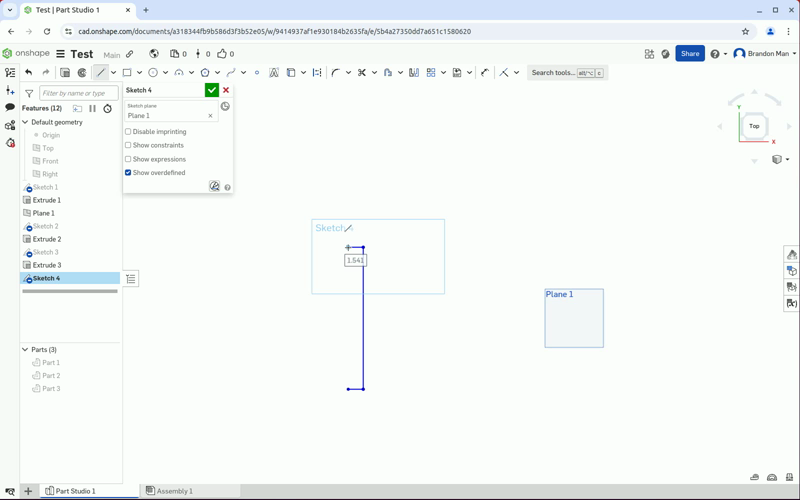
scroll(-6)
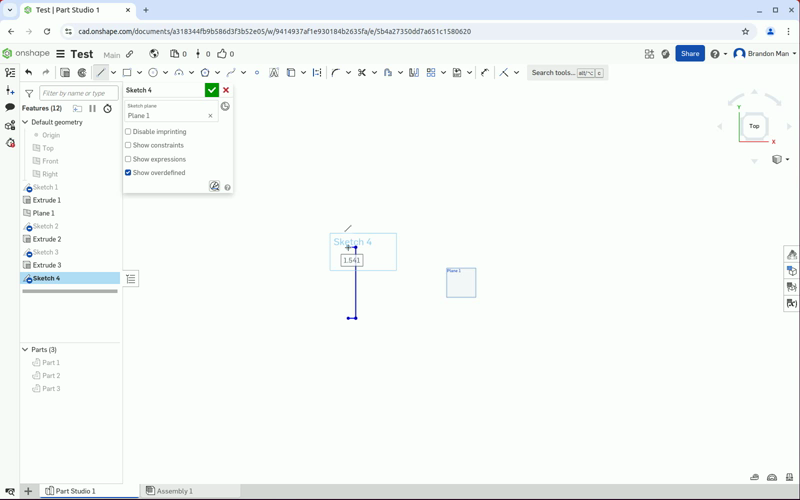
key_up(shift)
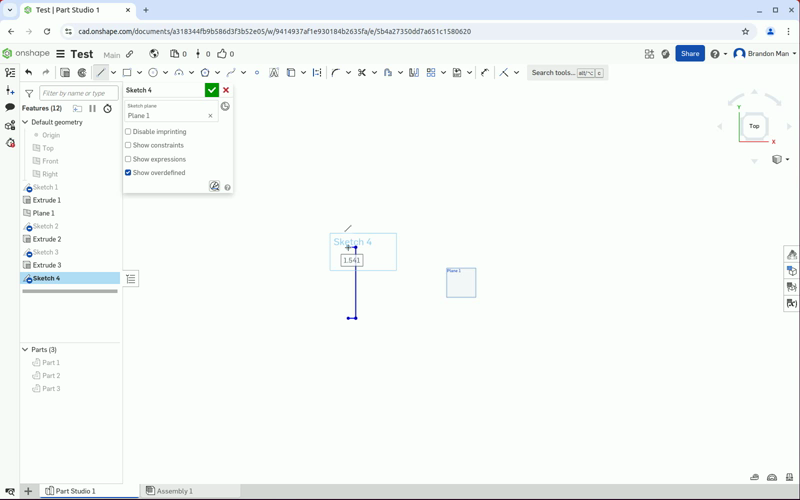
key_down(shift)
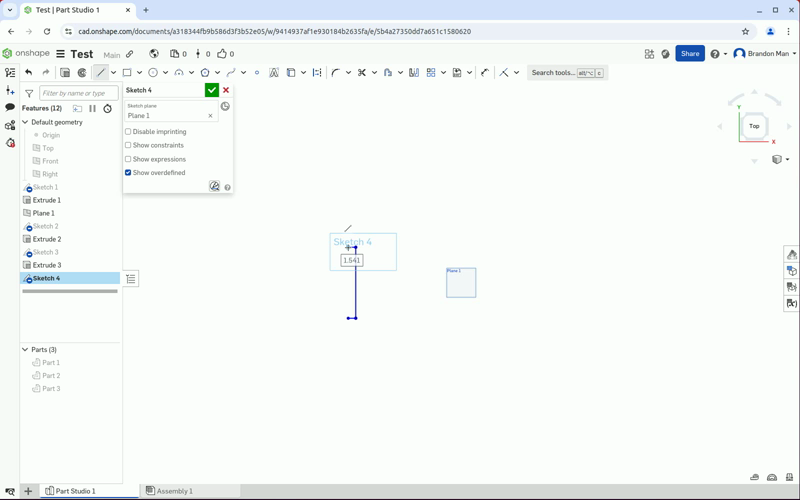
mouse_move(348, 318)
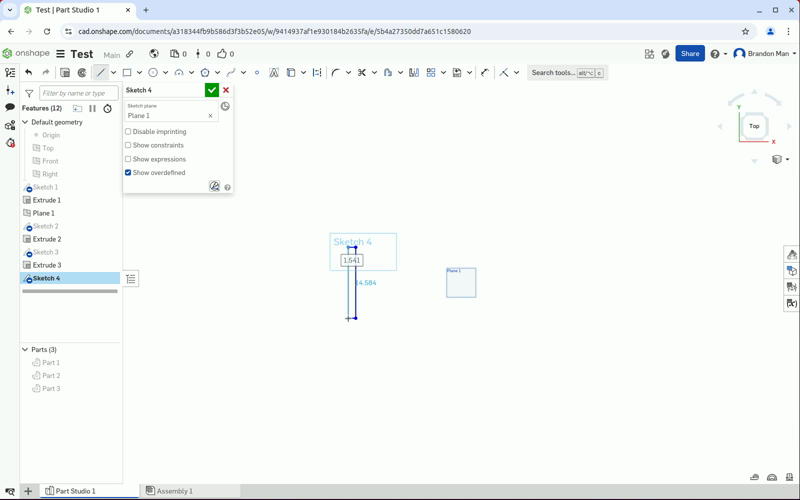
key_up(shift)
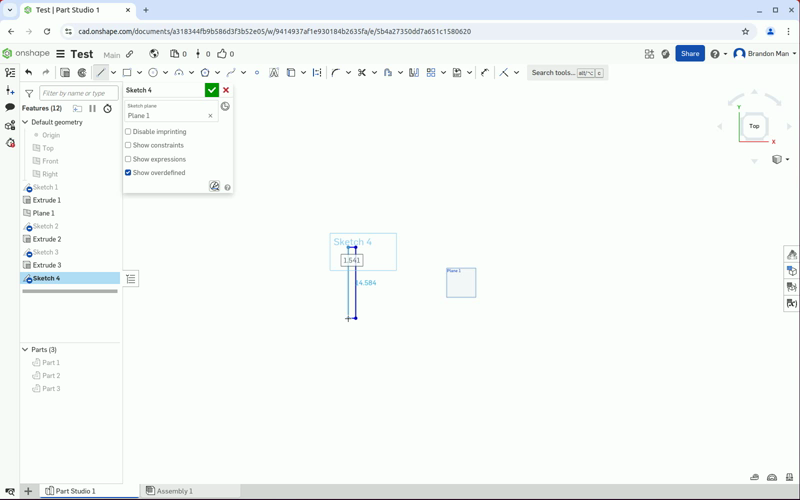
click(348, 318)
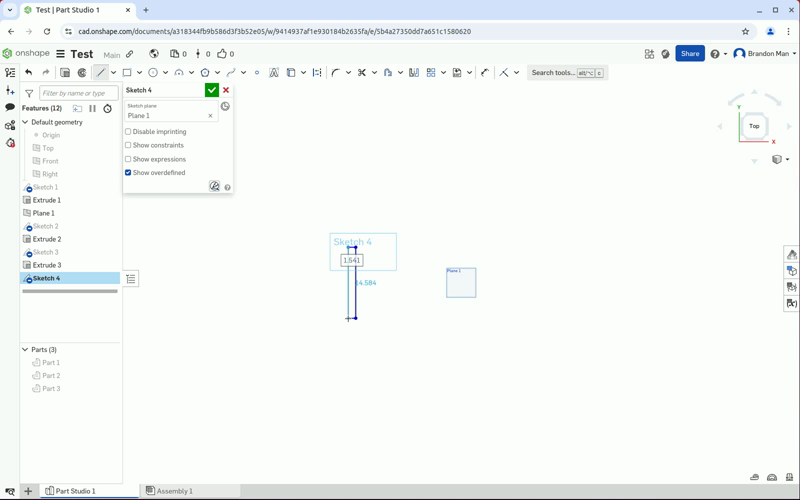
key(esc)
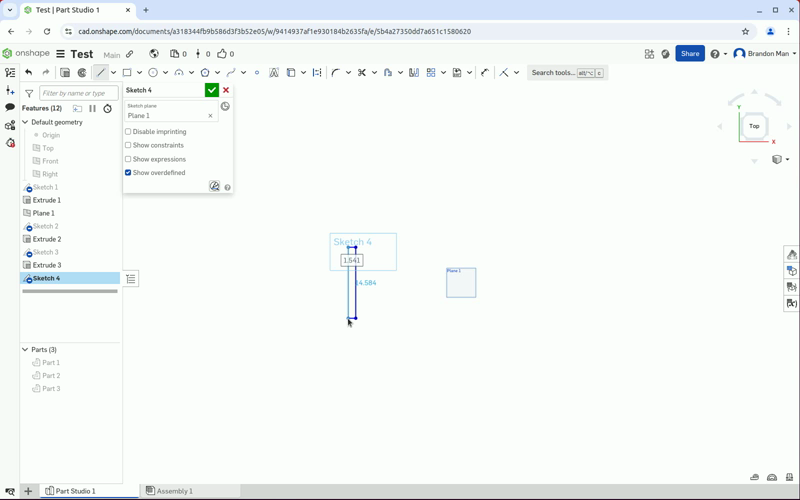
mouse_move(349, 258)
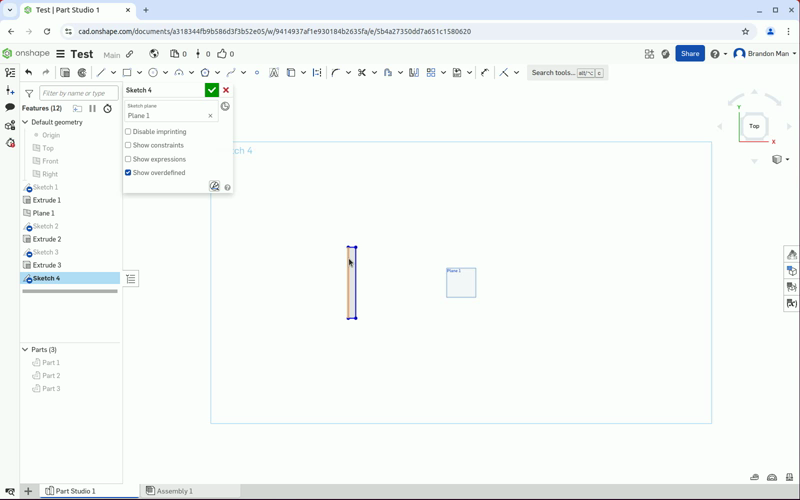
scroll(6)
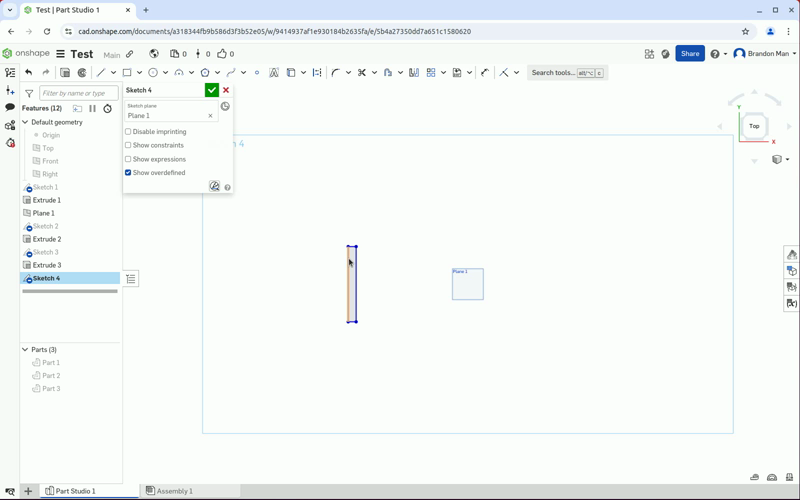
scroll(6)
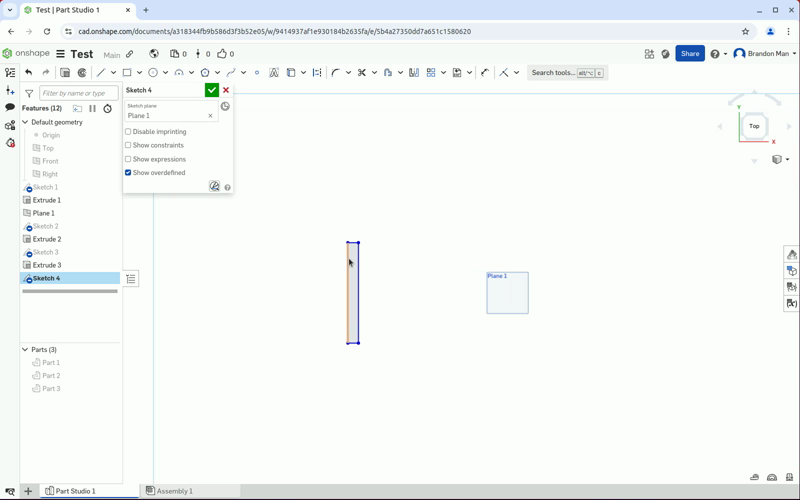
scroll(6)
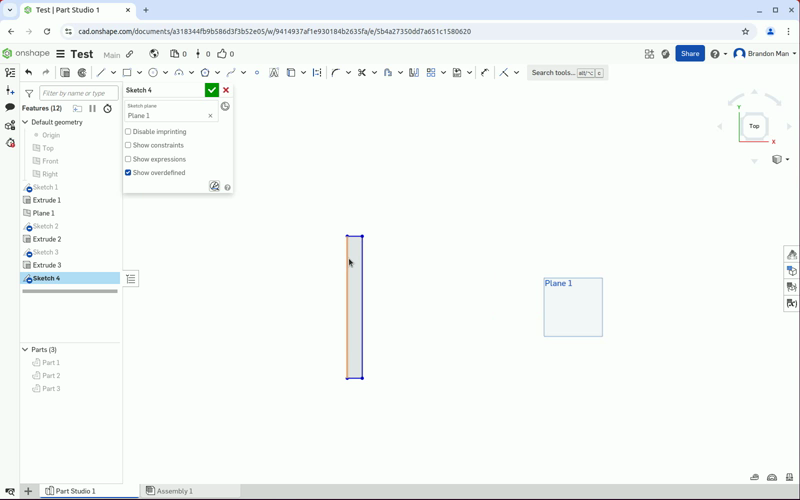
scroll(6)
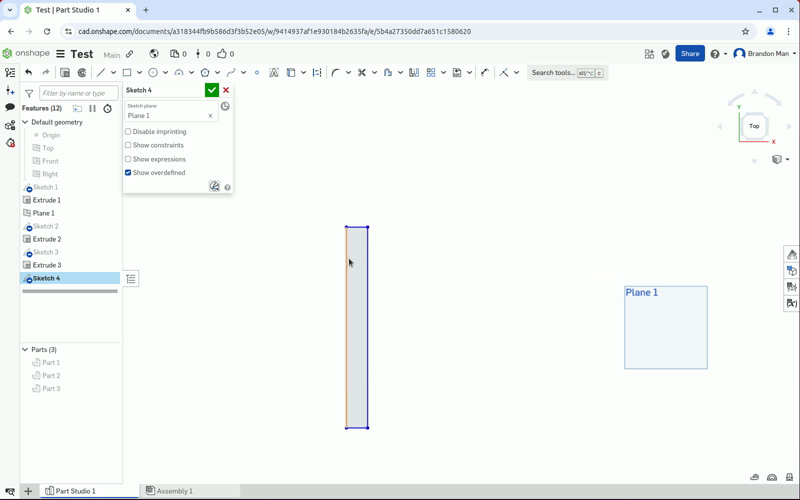
scroll(6)
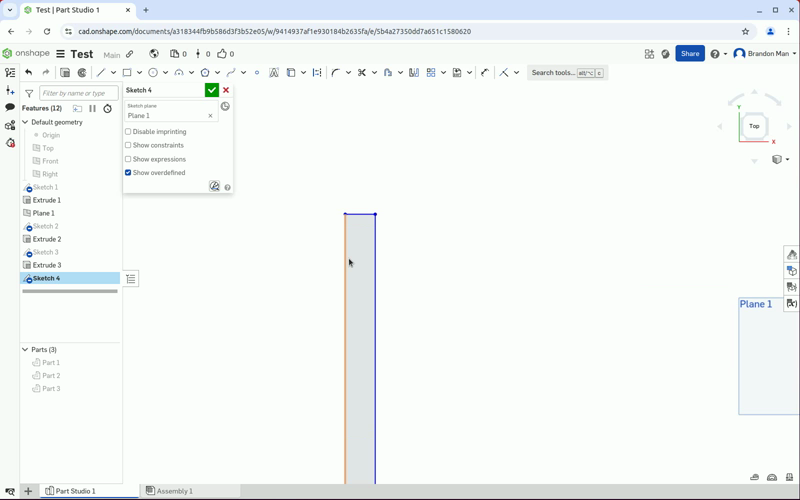
scroll(6)
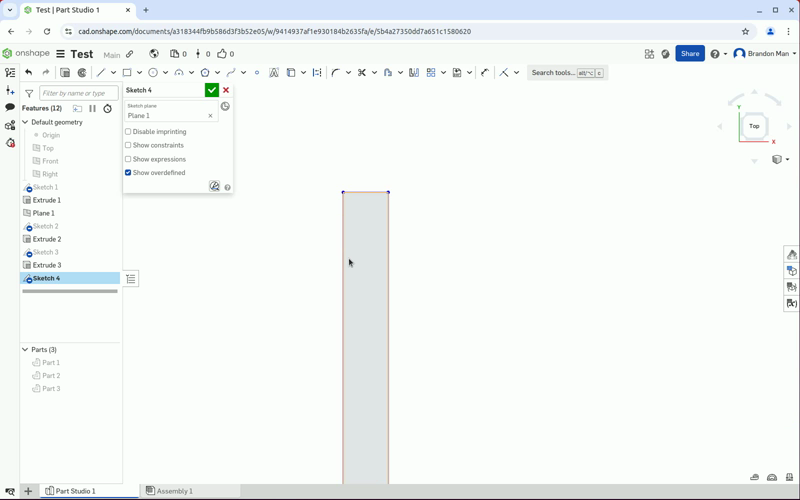
scroll(6)
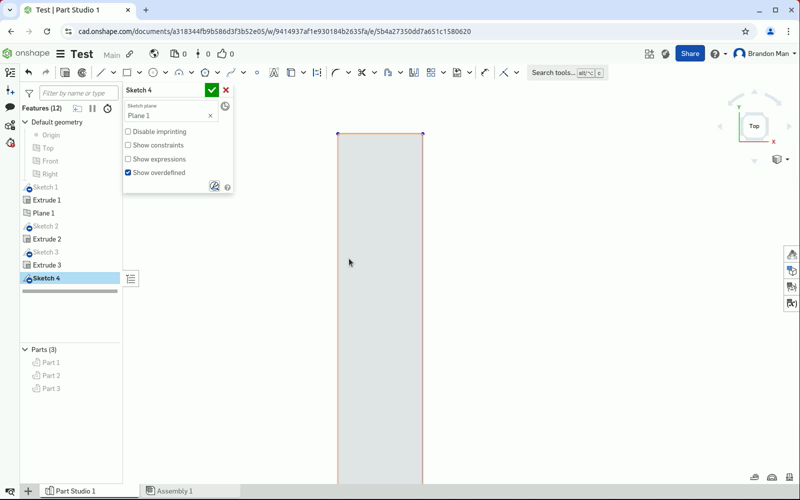
click(349, 258)
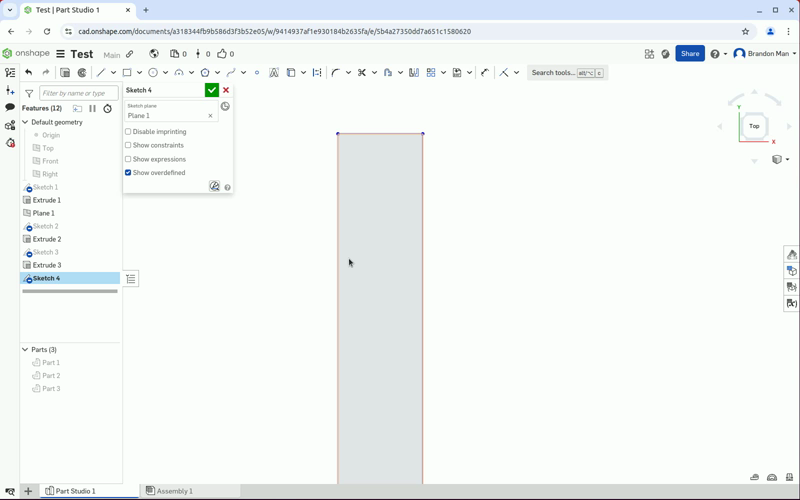
scroll(-6)
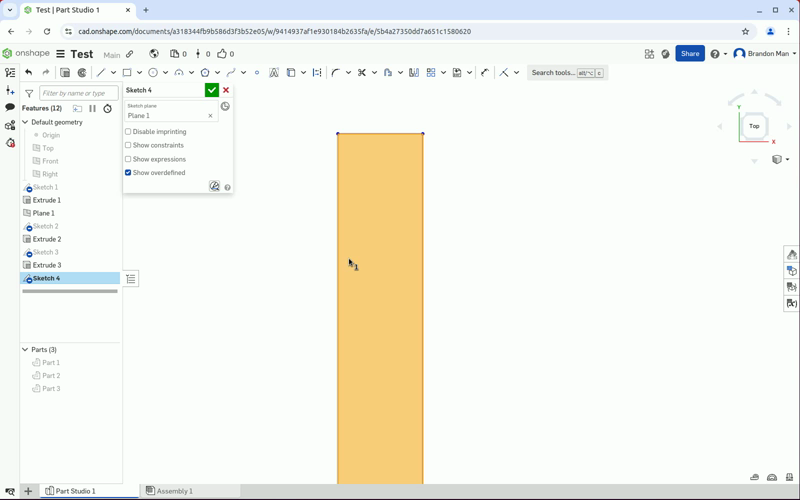
scroll(-6)
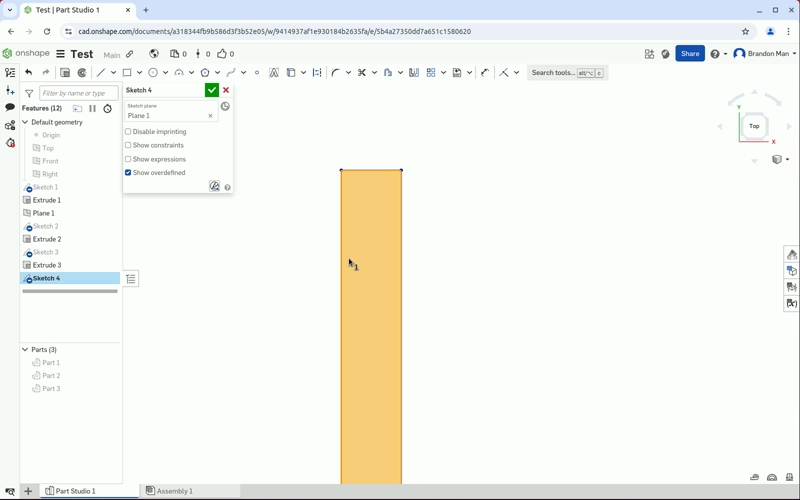
scroll(-6)
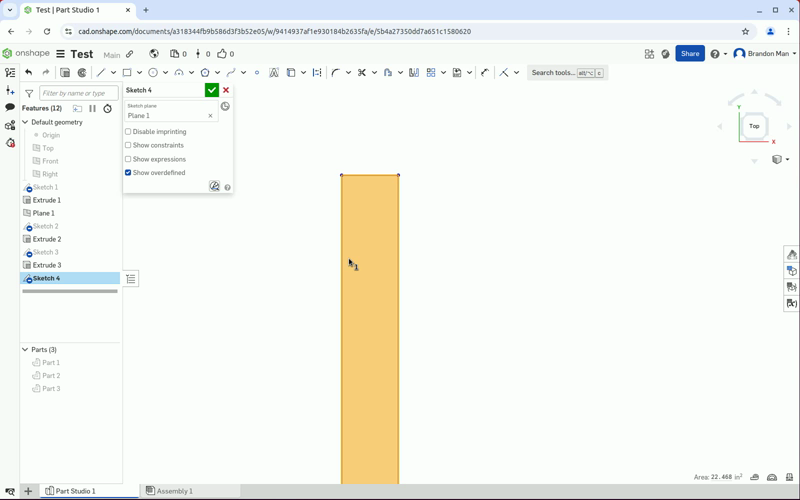
scroll(-6)
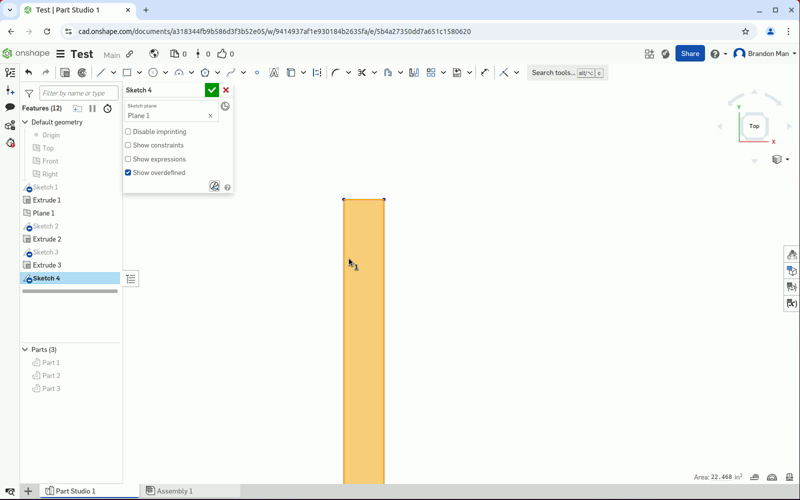
scroll(-6)
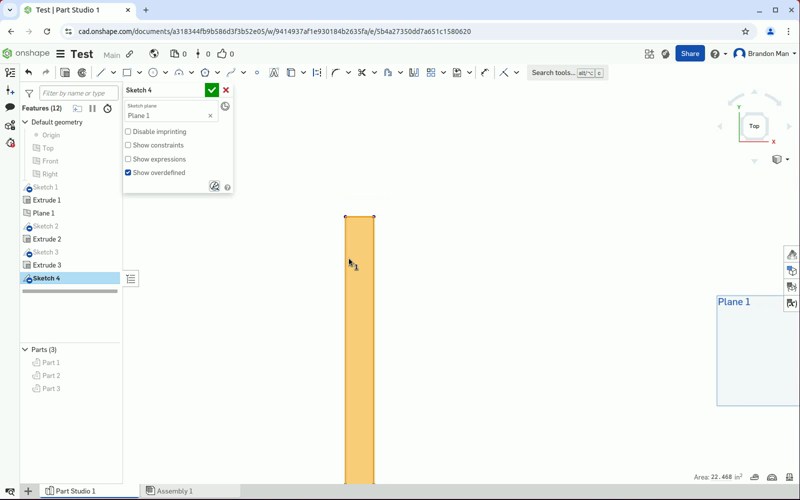
scroll(-6)
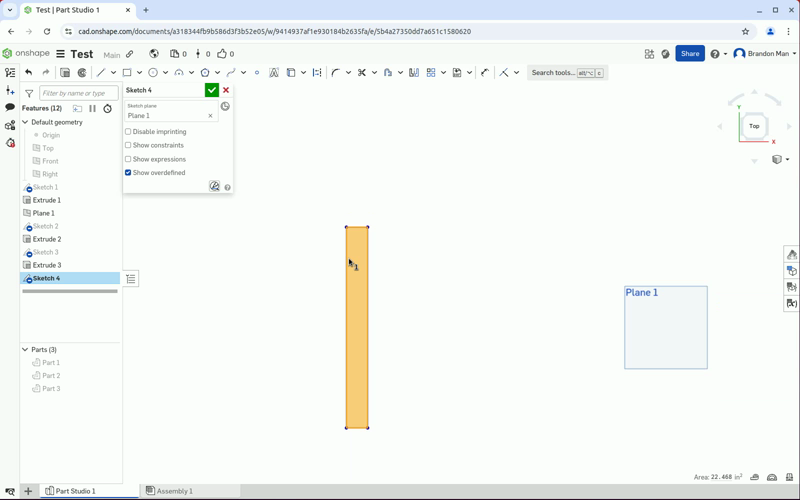
scroll(-6)
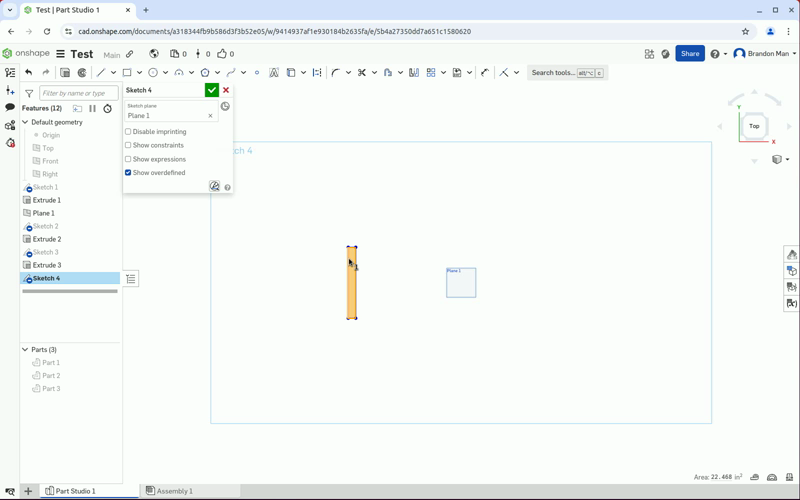
mouse_move(73, 352)
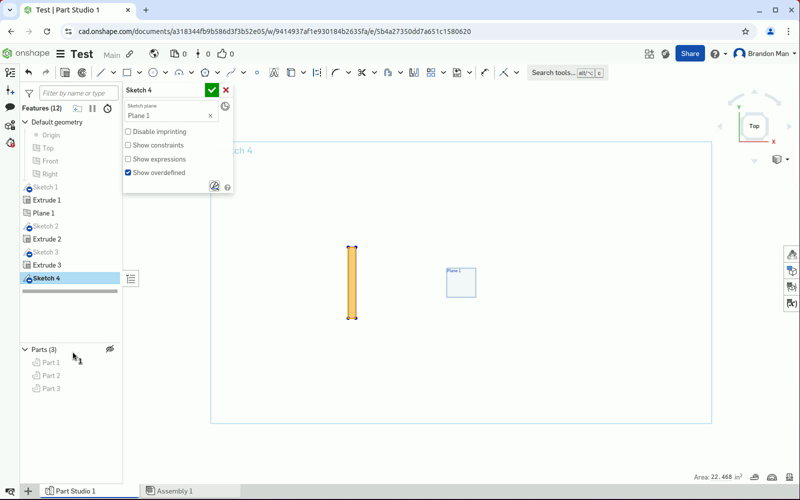
key(shift+y)
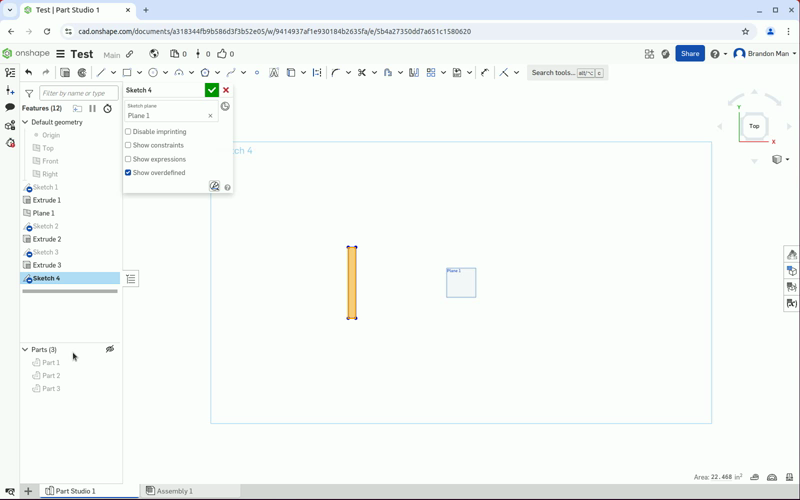
key(shift+e)
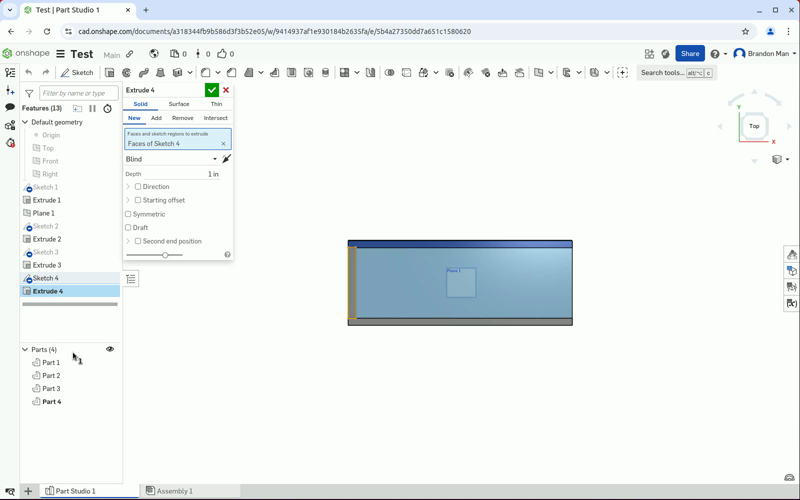
mouse_move(143, 106)
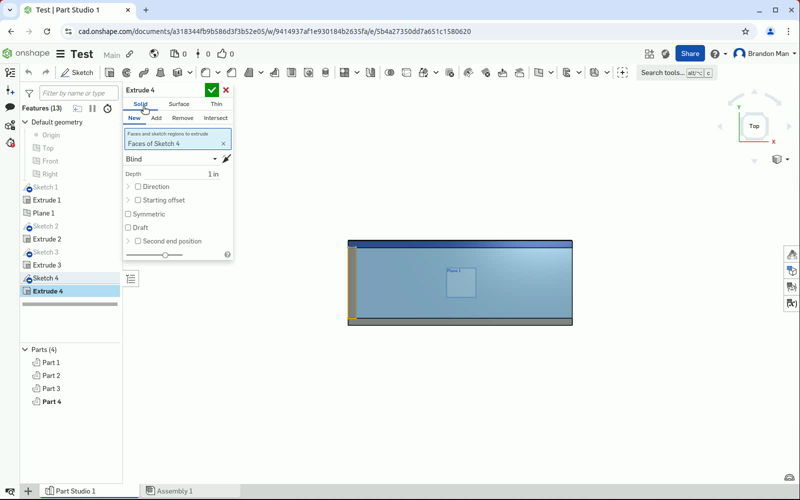
click(143, 106)
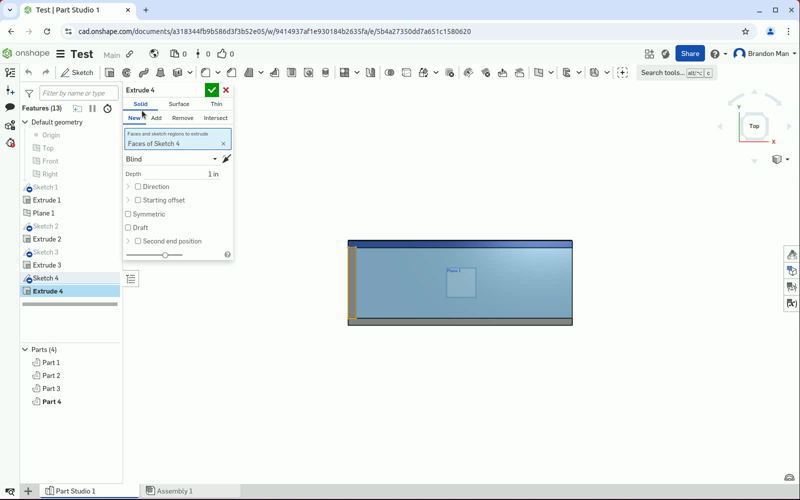
mouse_move(137, 120)
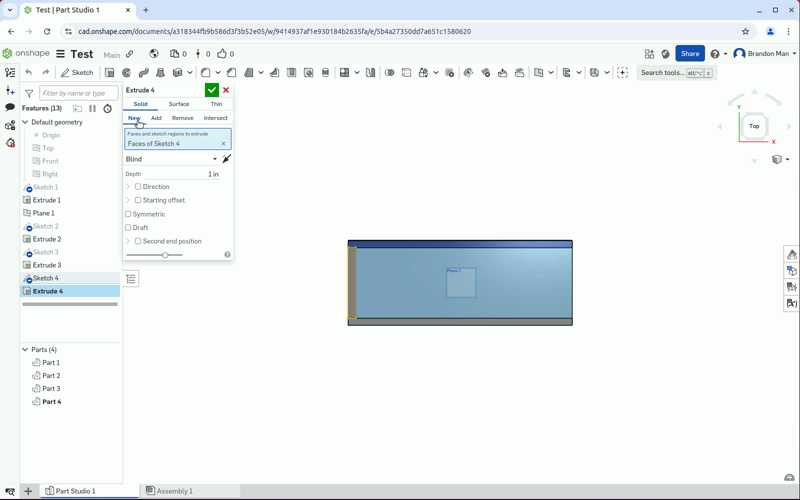
click(137, 120)
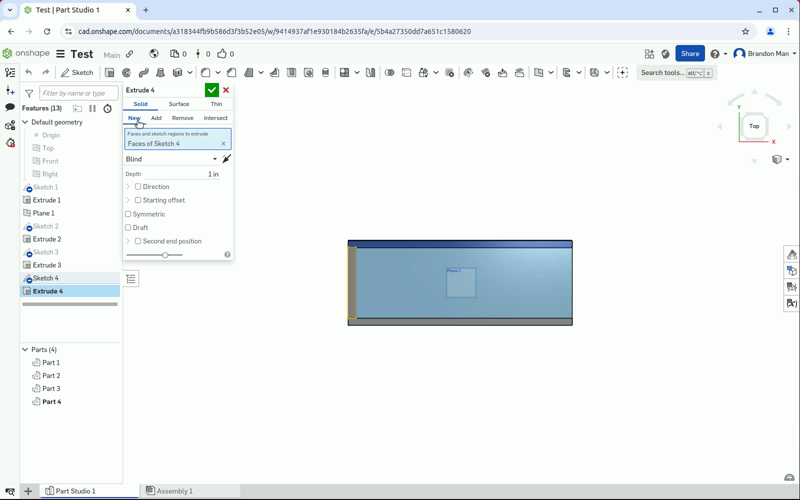
key(tab, 4)
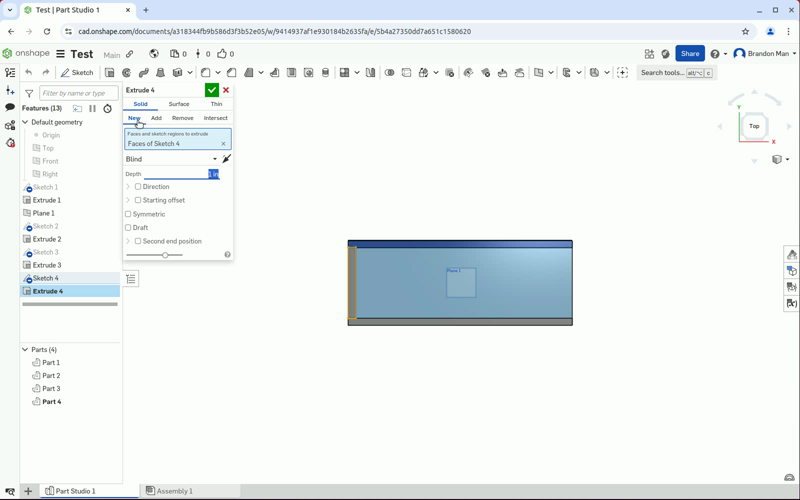
text(2.407)
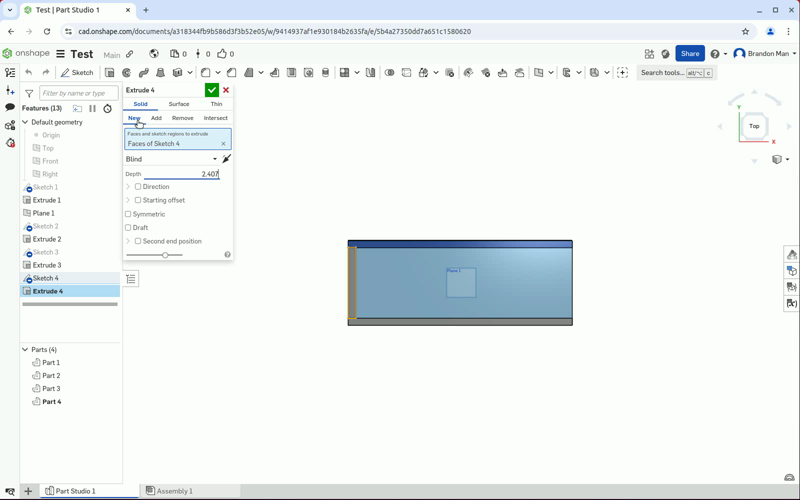
key(enter)
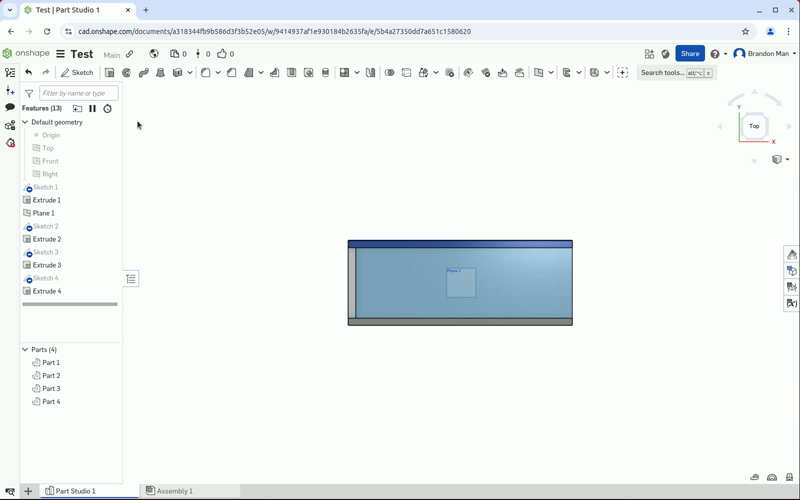
key(shift+h)
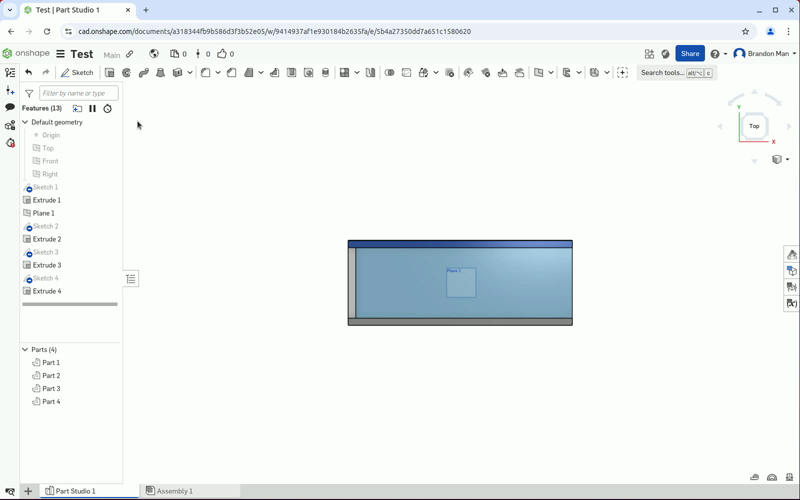
key(shift+h)
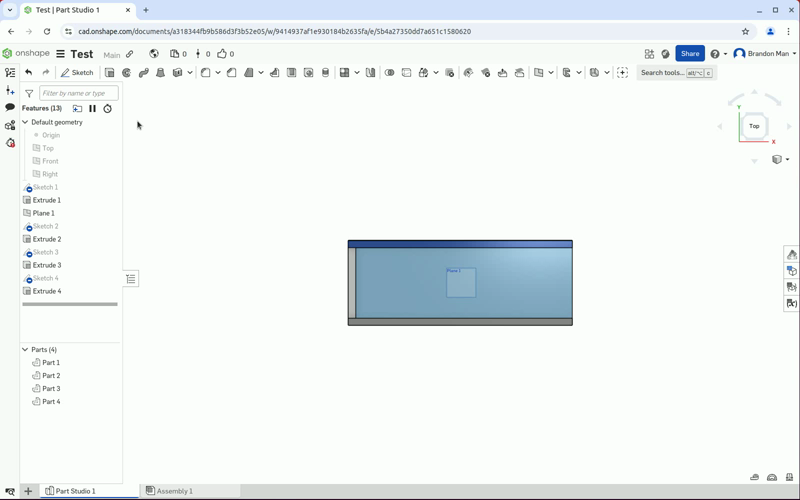
mouse_move(73, 189)
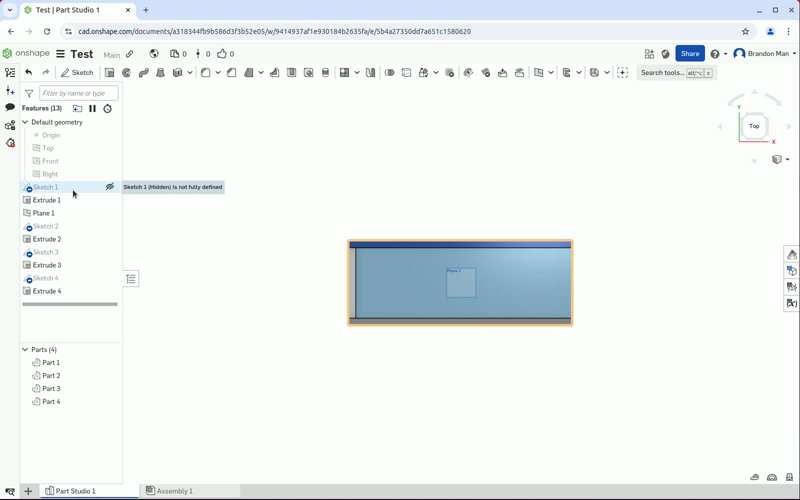
click(73, 189)
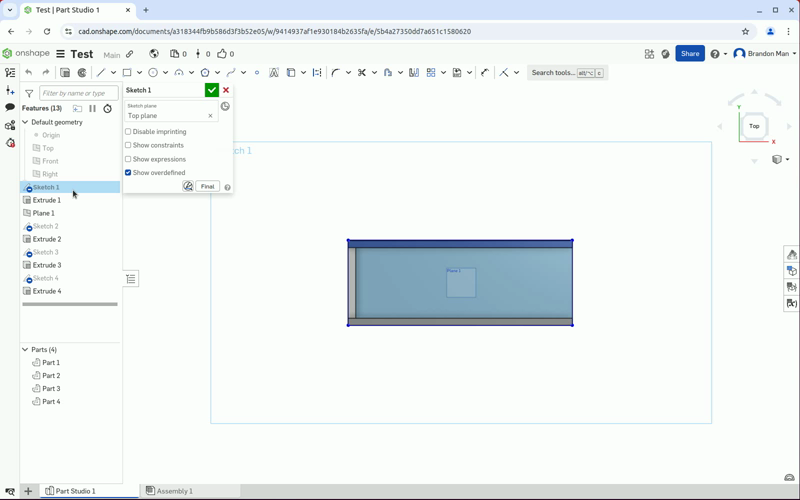
mouse_move(229, 92)
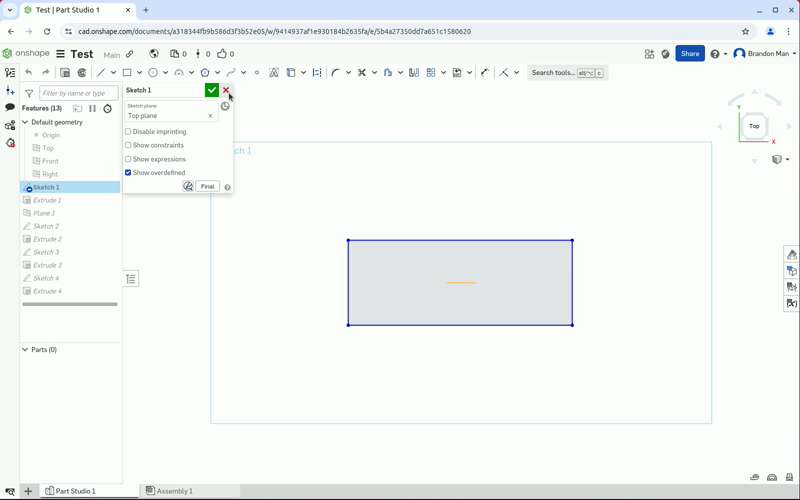
click(229, 92)
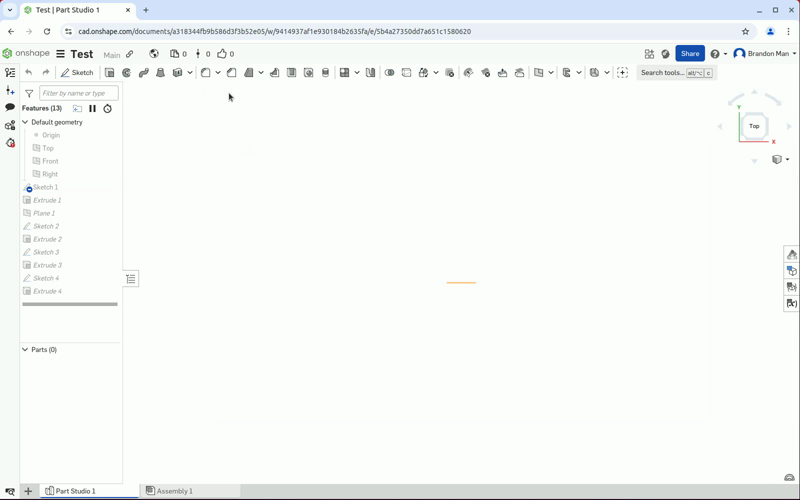
key(shift+s)
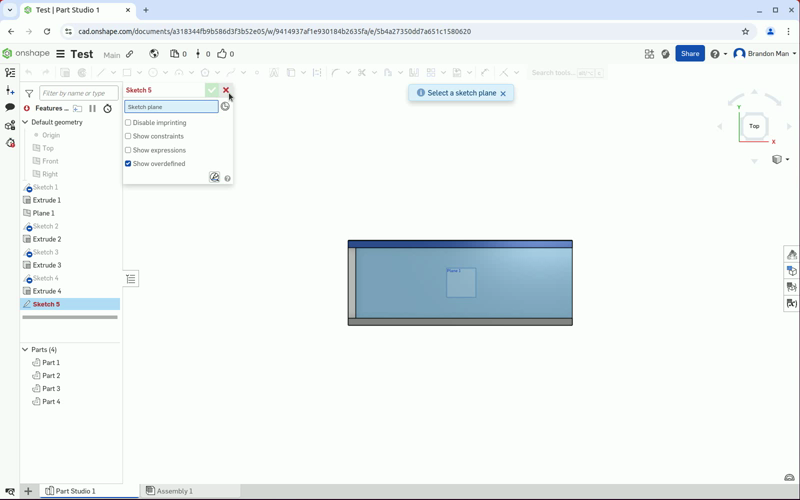
mouse_move(73, 215)
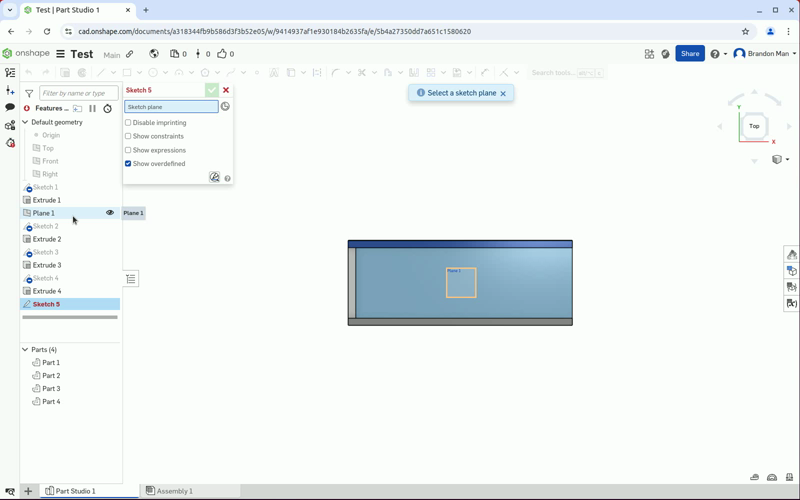
click(73, 215)
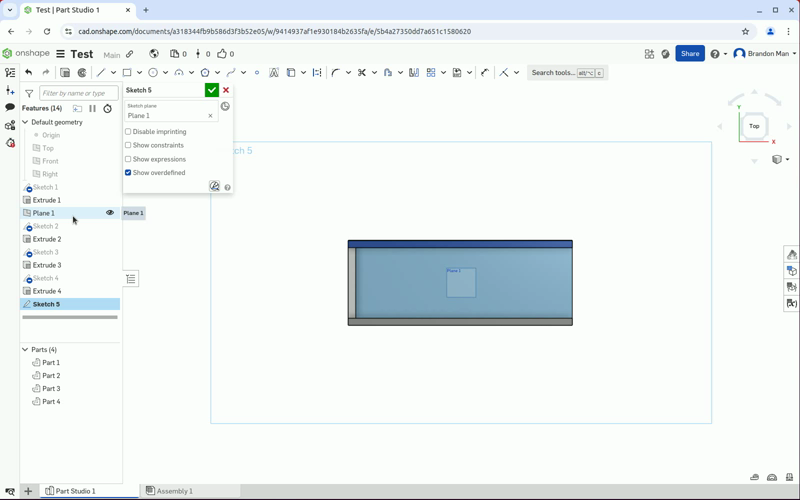
mouse_move(73, 352)
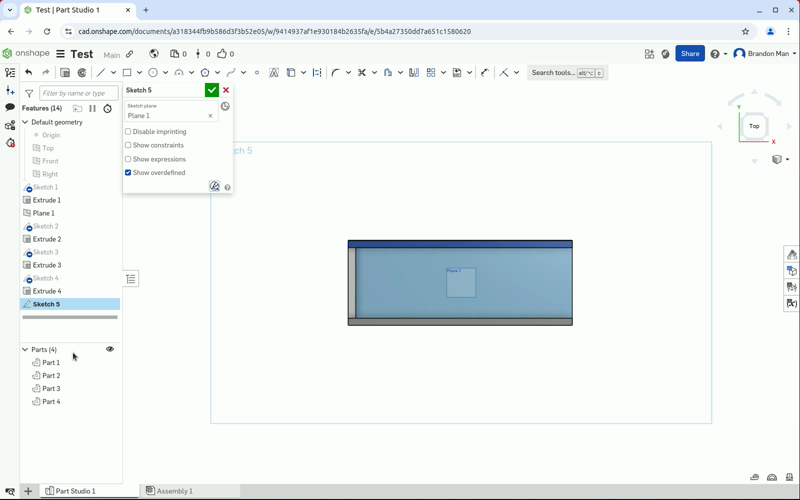
key(y)
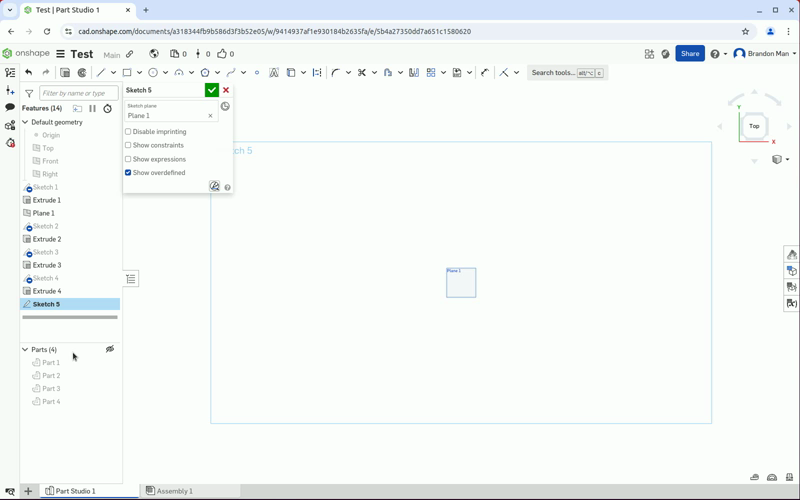
key(l)
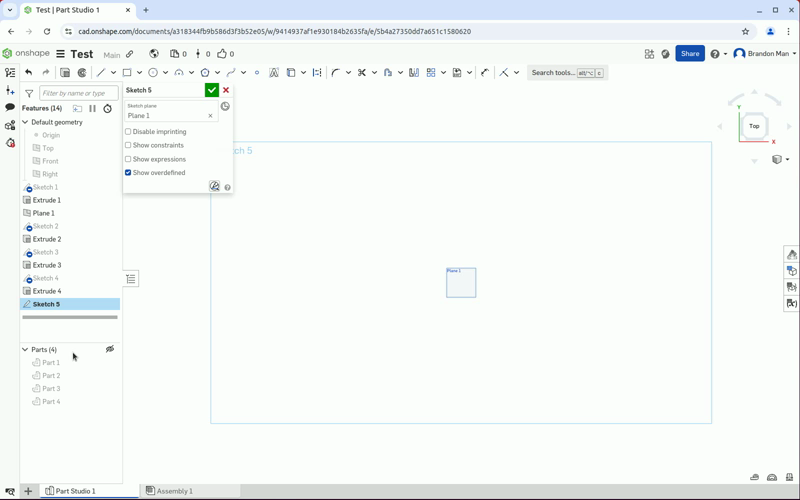
key_down(shift)
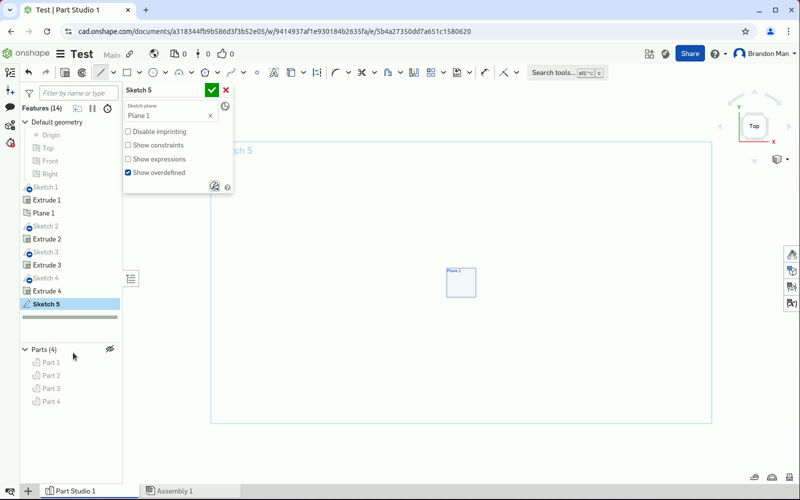
mouse_move(566, 318)
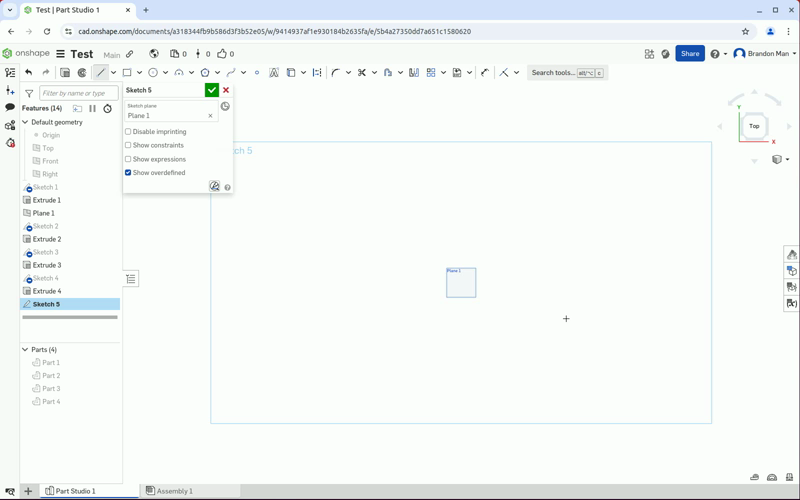
click(566, 318)
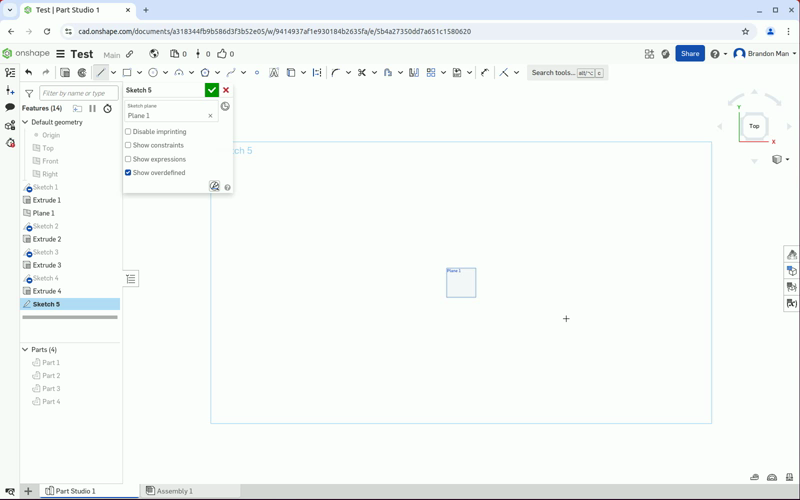
key_up(shift)
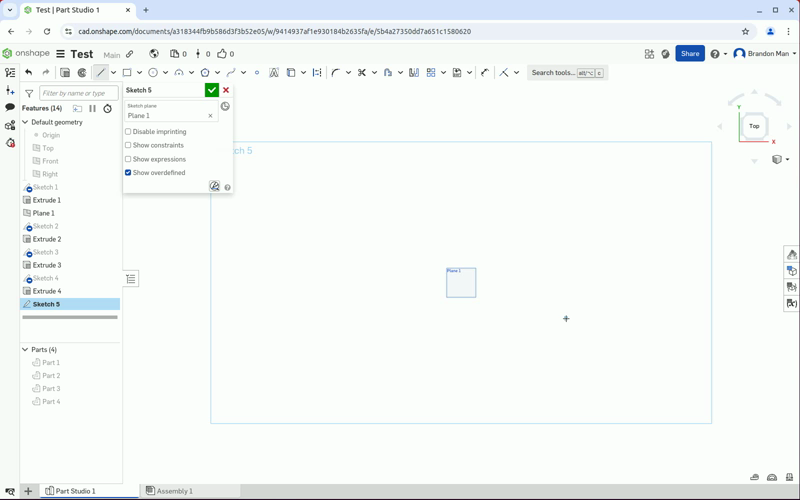
key_down(shift)
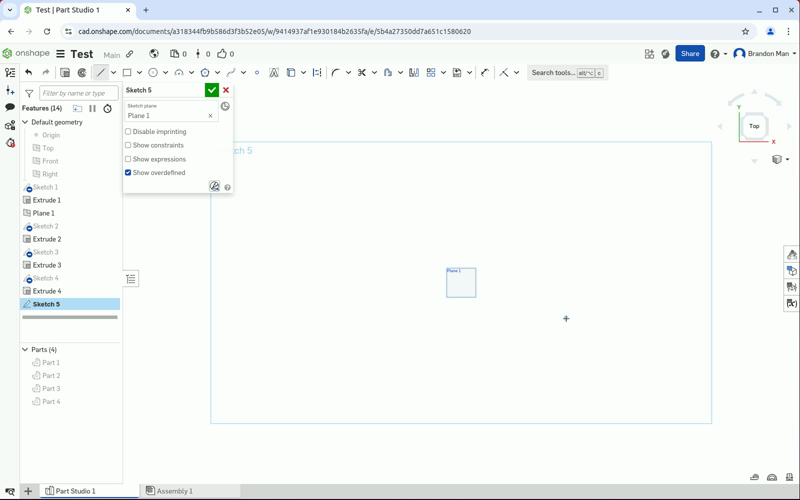
mouse_move(589, 318)
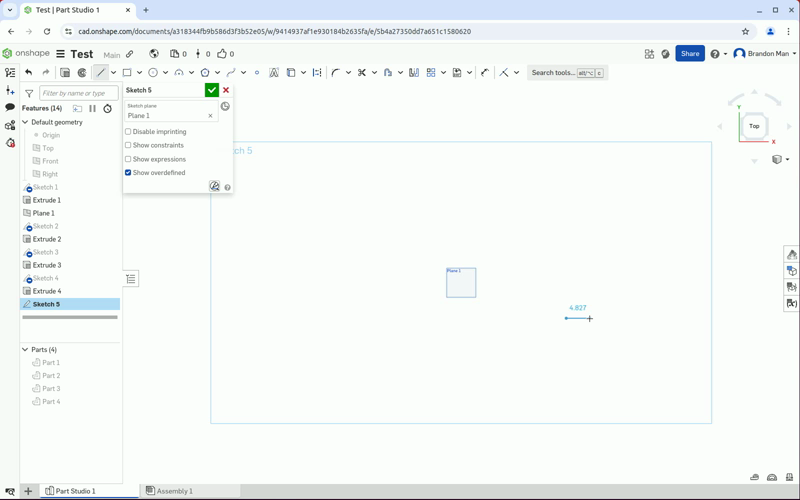
mouse_move(573, 318)
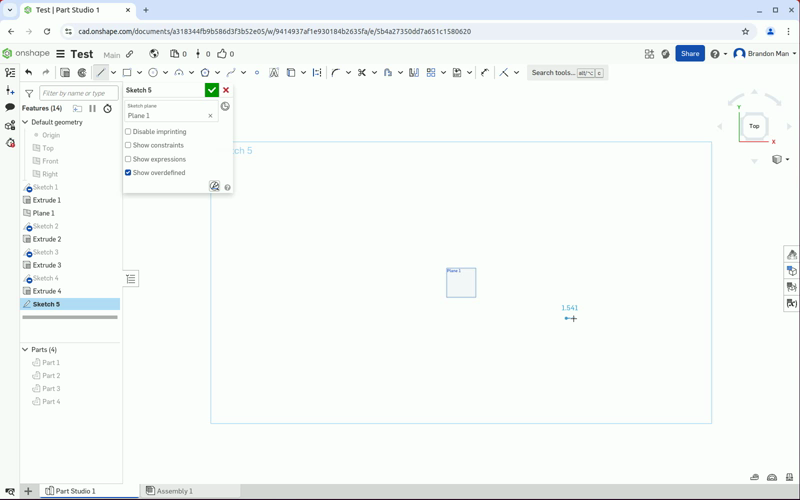
scroll(6)
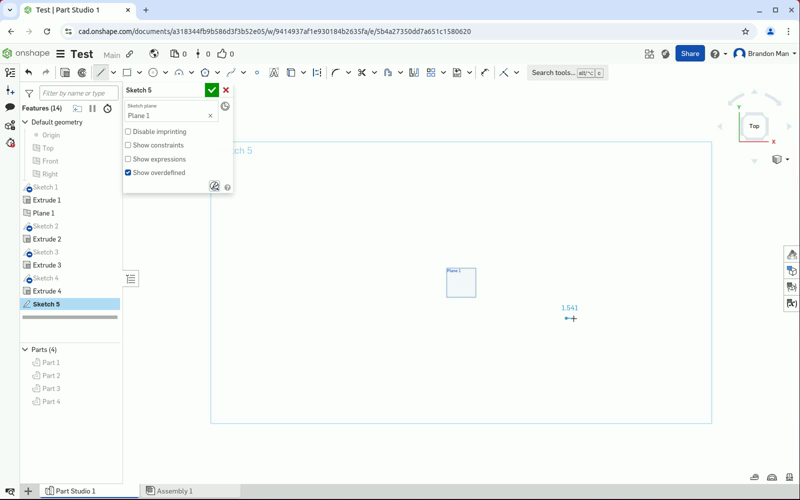
scroll(6)
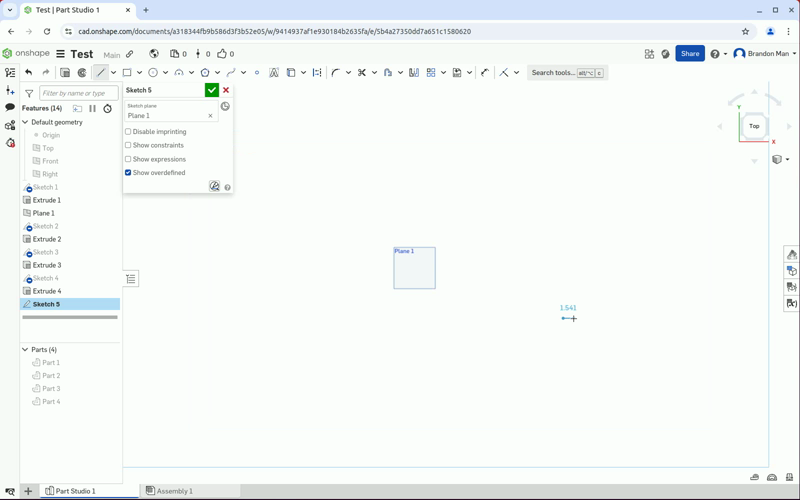
scroll(6)
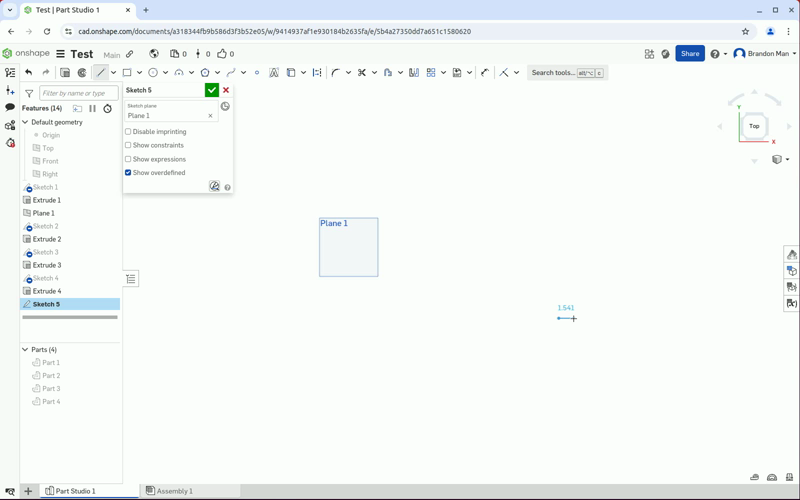
scroll(6)
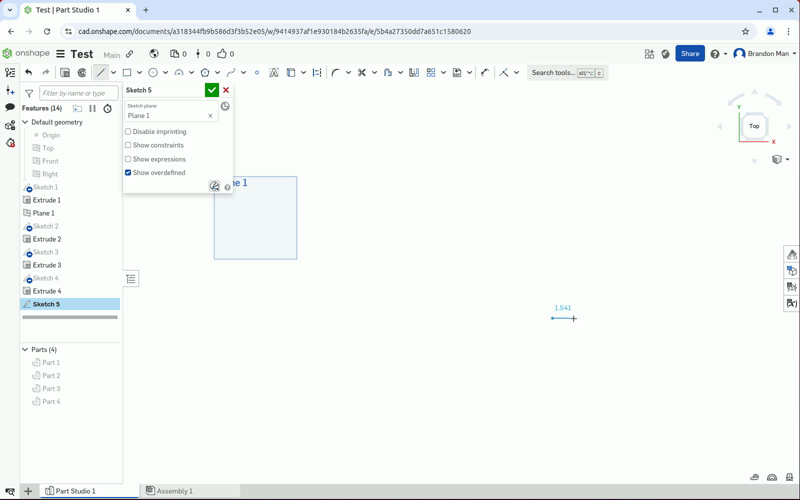
scroll(6)
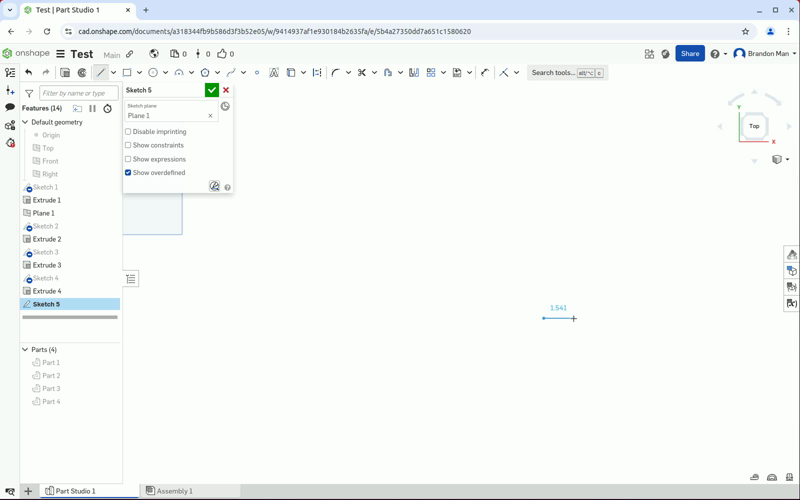
scroll(6)
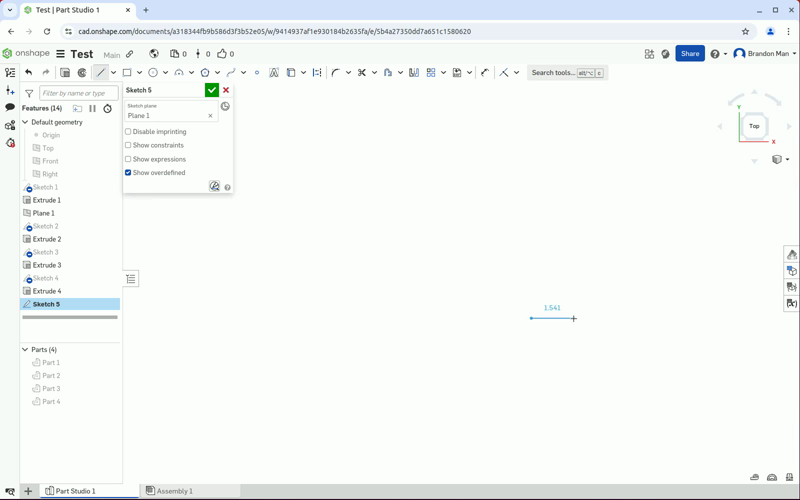
scroll(6)
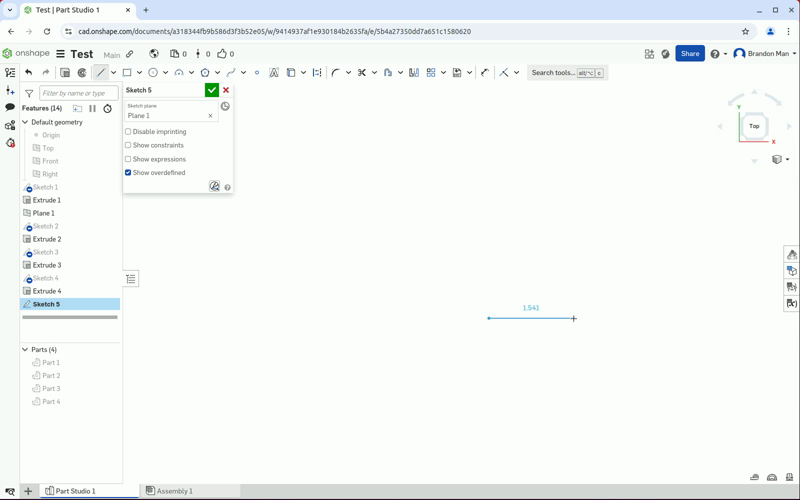
click(573, 318)
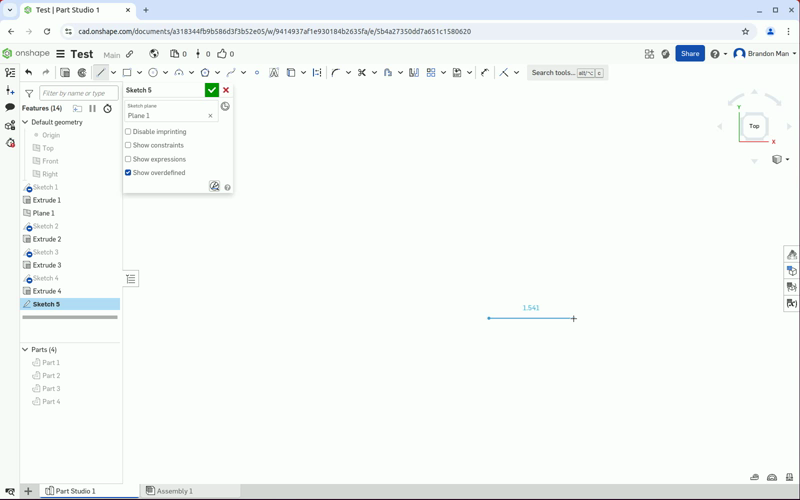
scroll(-6)
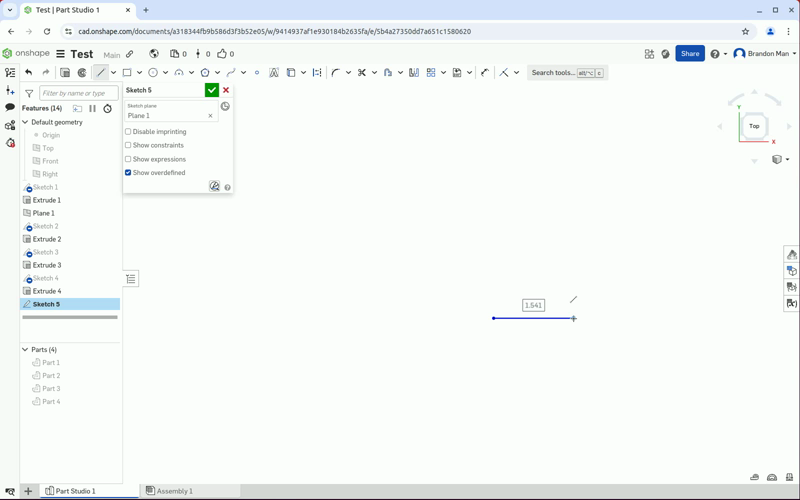
scroll(-6)
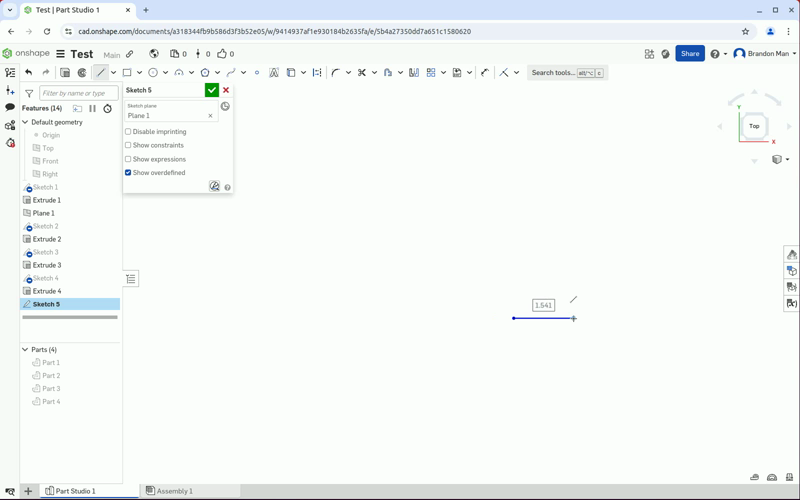
scroll(-6)
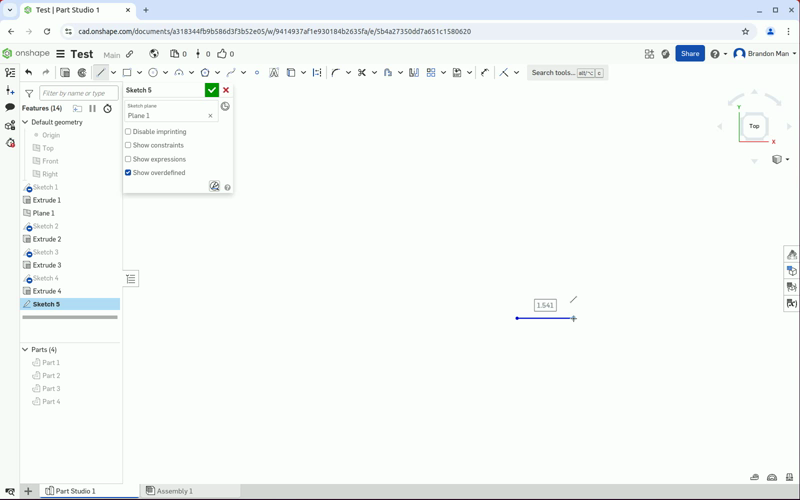
scroll(-6)
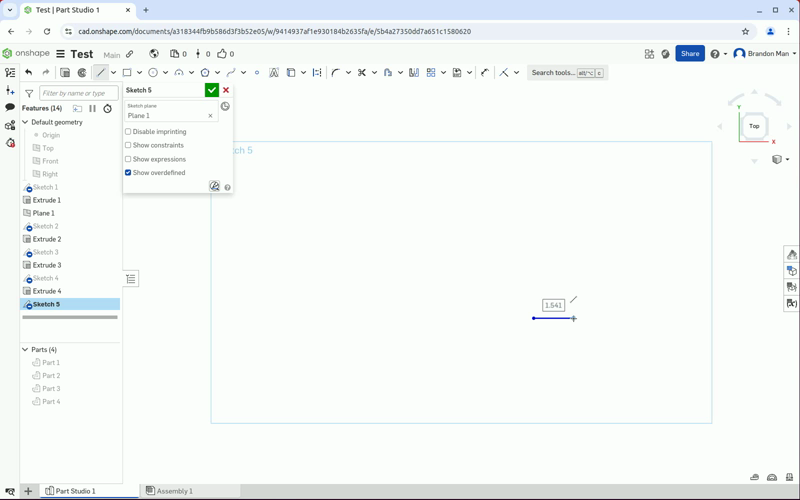
scroll(-6)
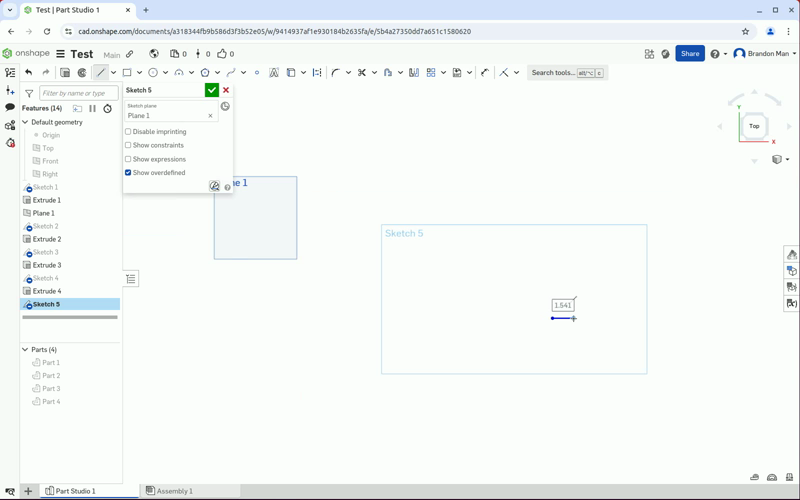
scroll(-6)
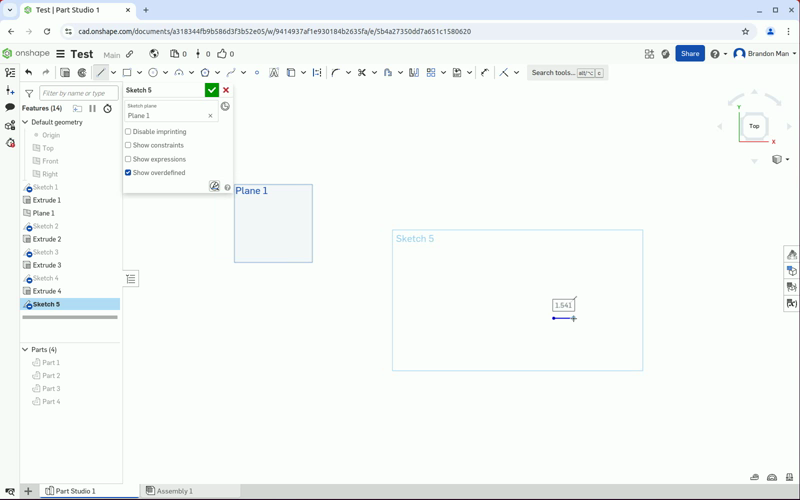
scroll(-6)
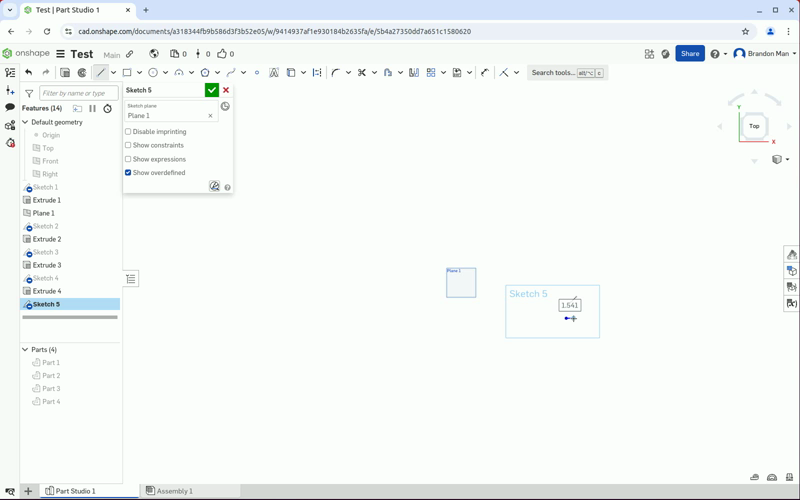
key_up(shift)
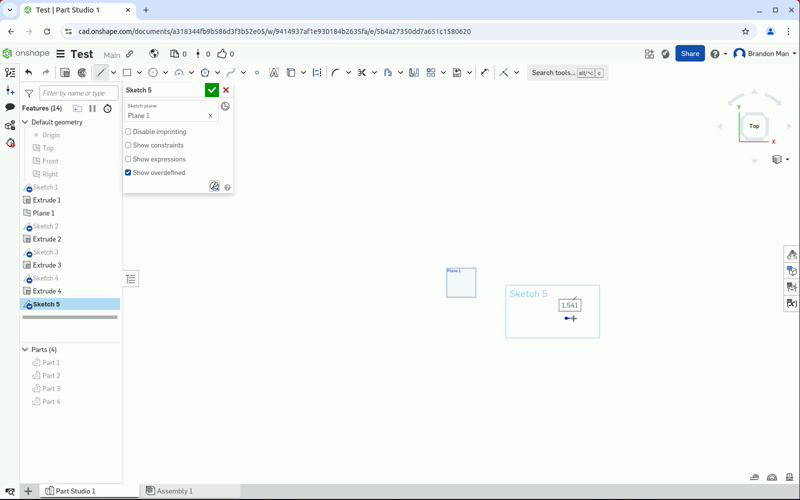
key_down(shift)
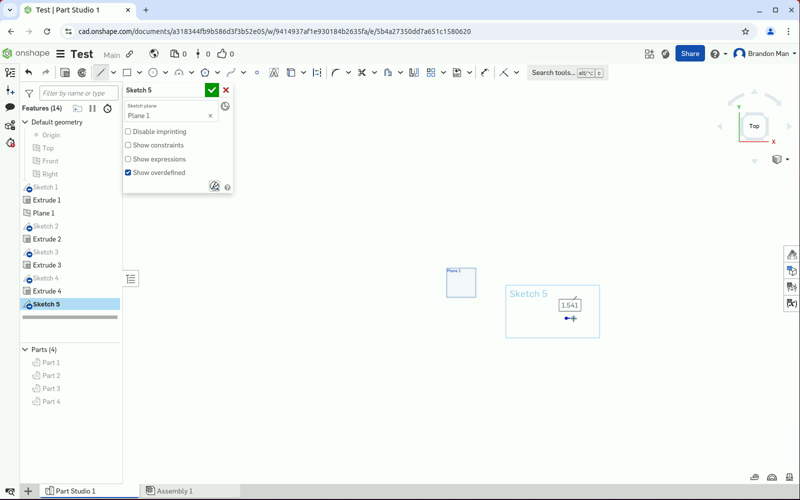
mouse_move(573, 247)
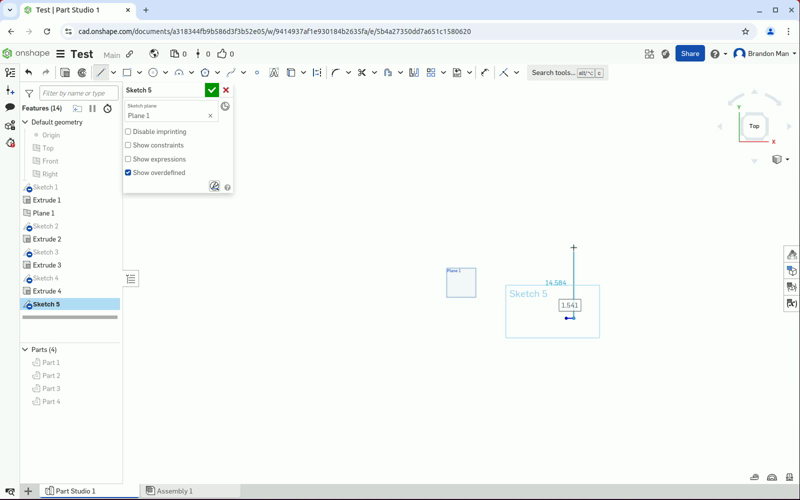
click(573, 247)
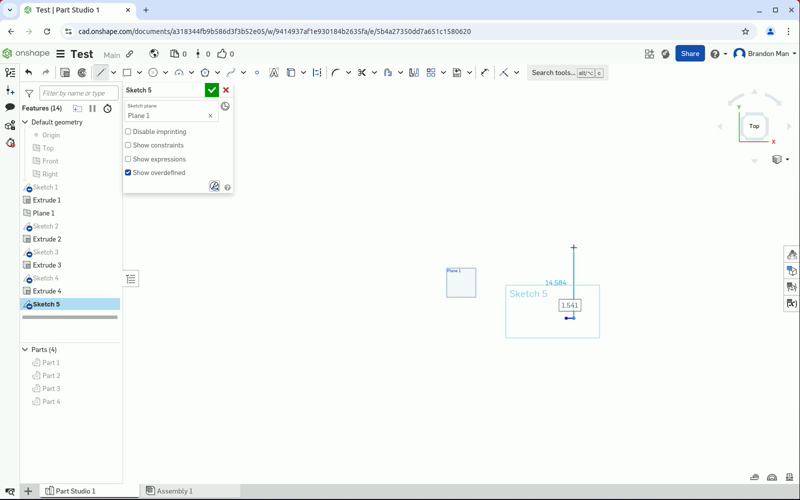
key_up(shift)
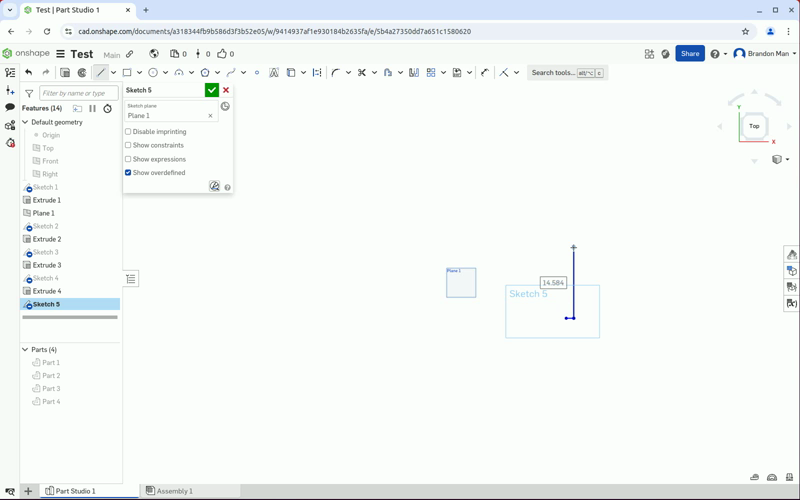
key_down(shift)
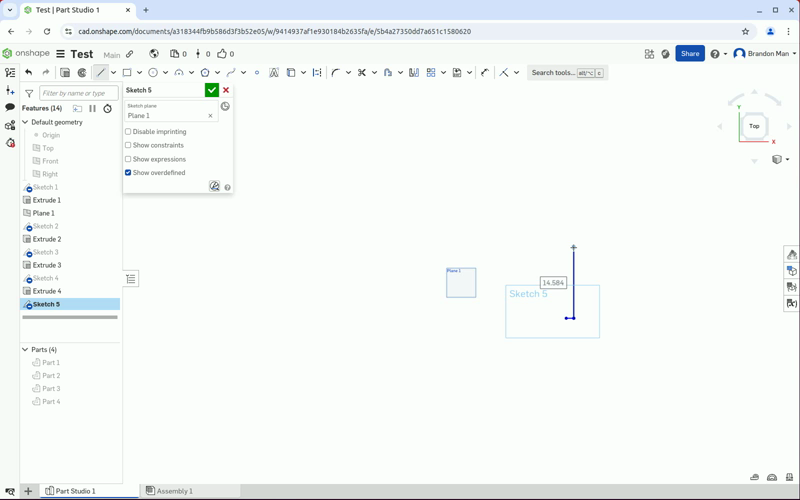
mouse_move(589, 247)
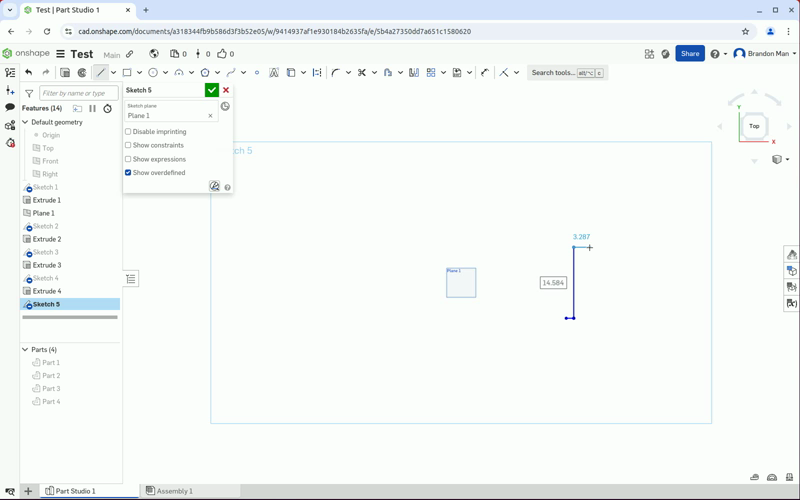
mouse_move(566, 247)
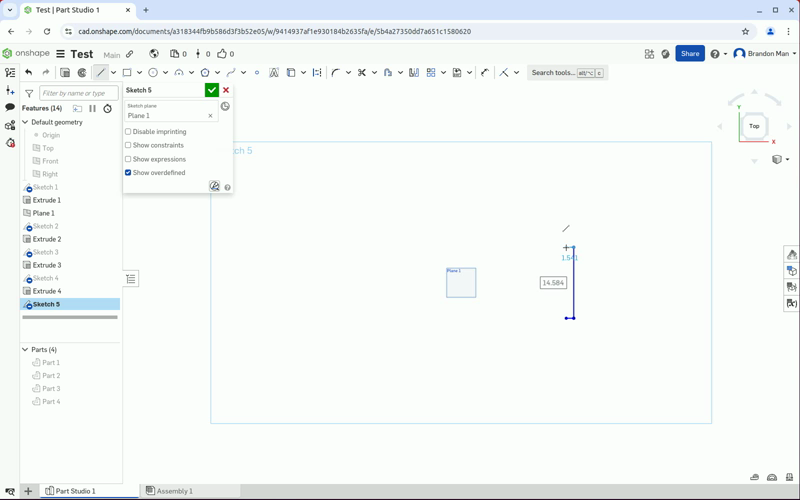
scroll(6)
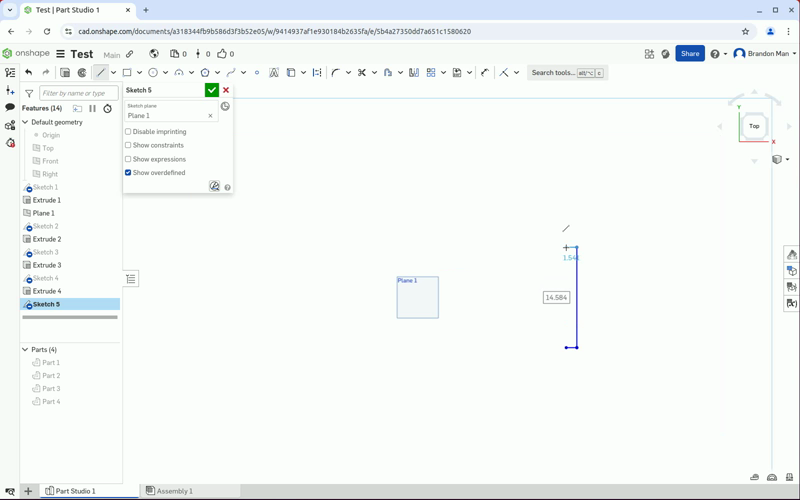
scroll(6)
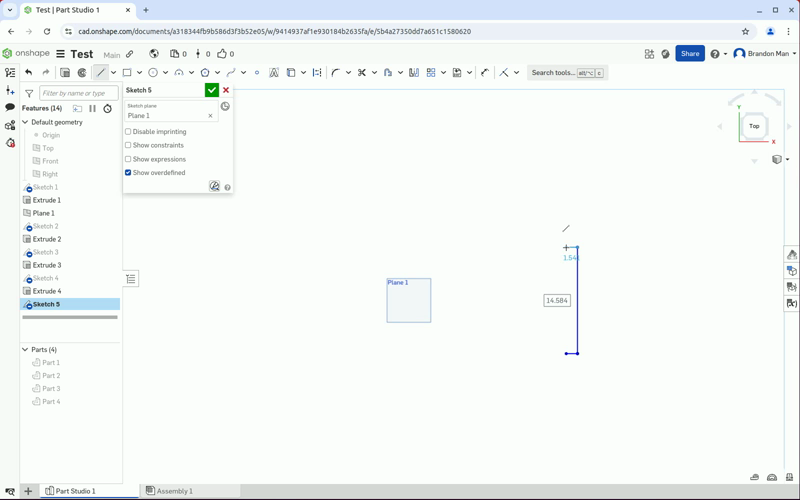
scroll(6)
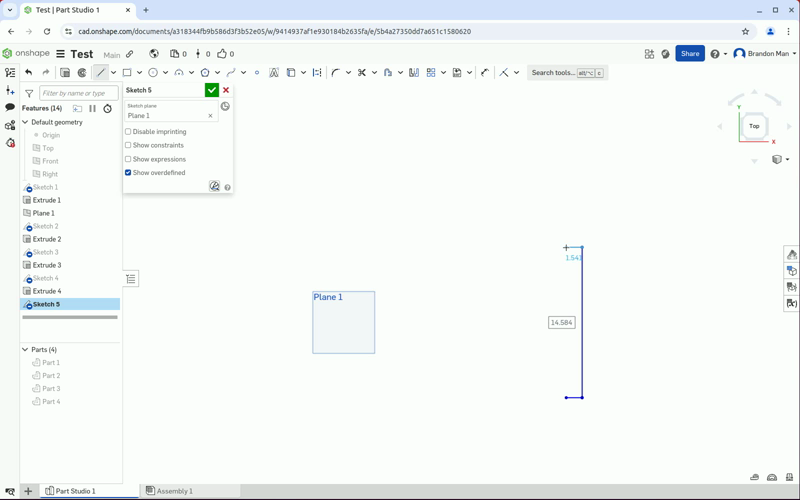
scroll(6)
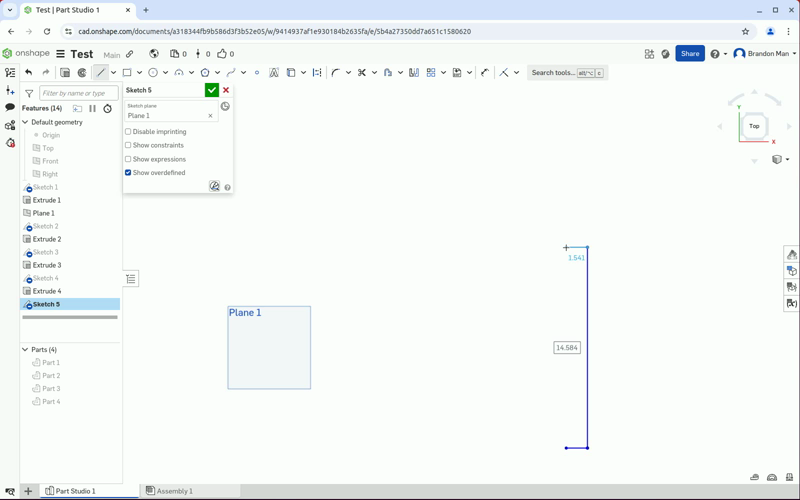
scroll(6)
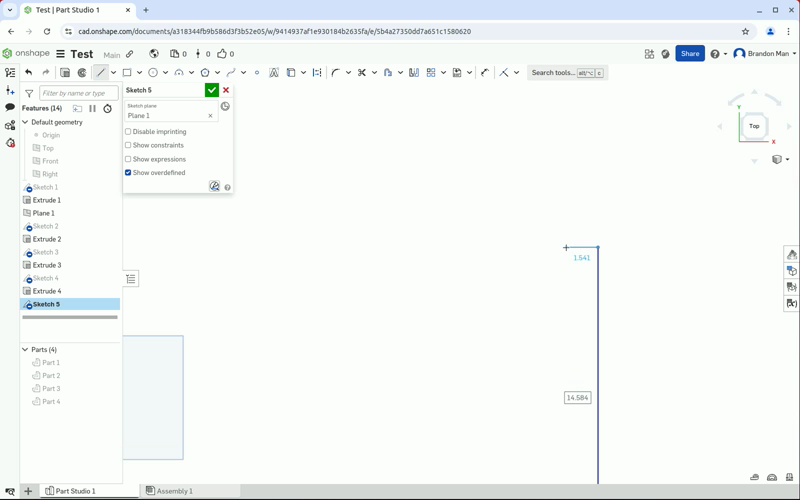
scroll(6)
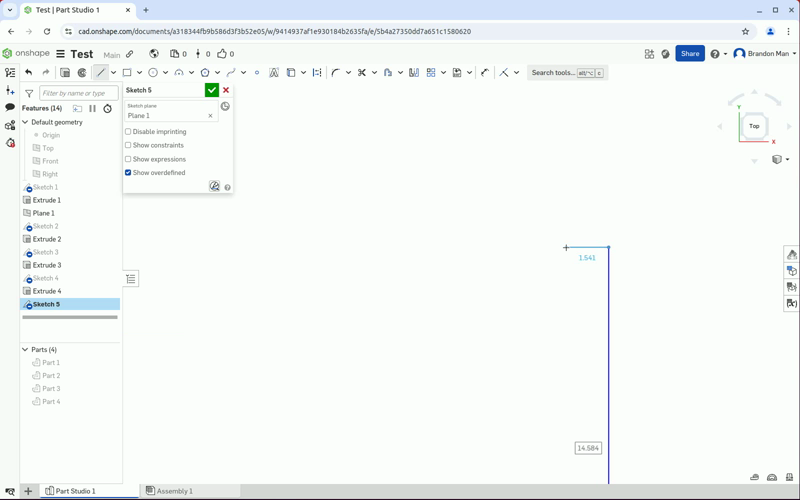
scroll(6)
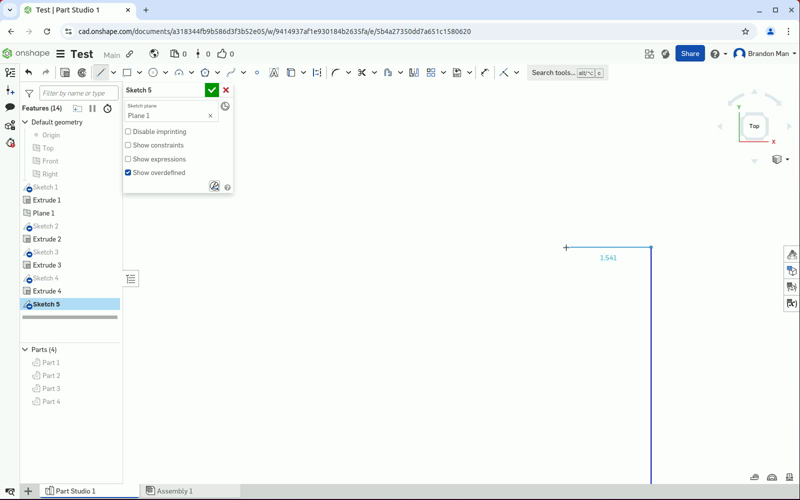
click(566, 247)
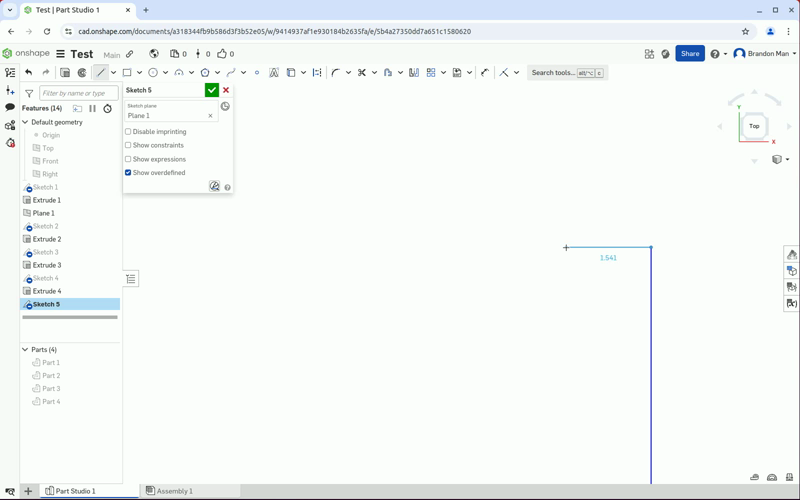
scroll(-6)
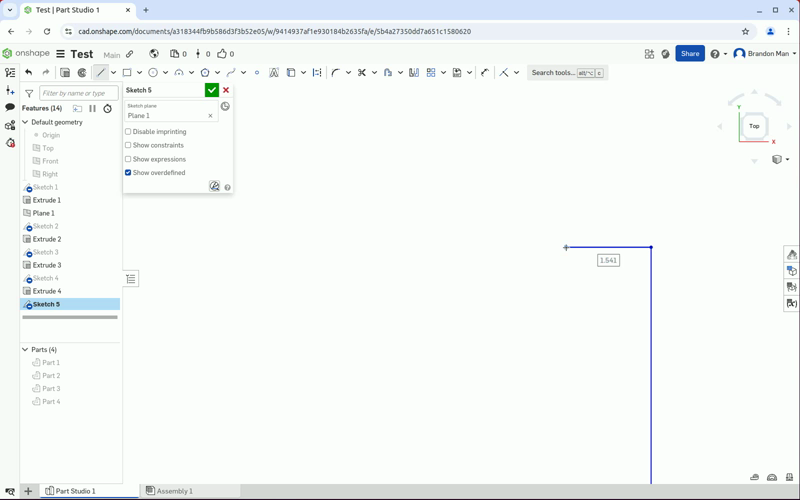
scroll(-6)
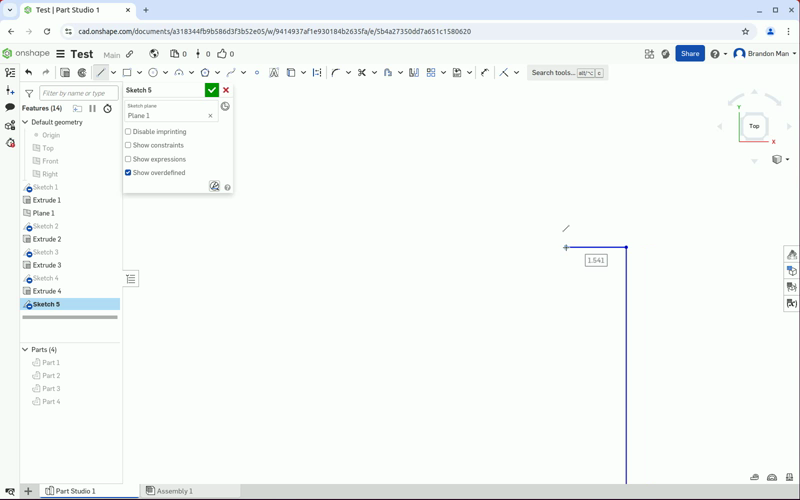
scroll(-6)
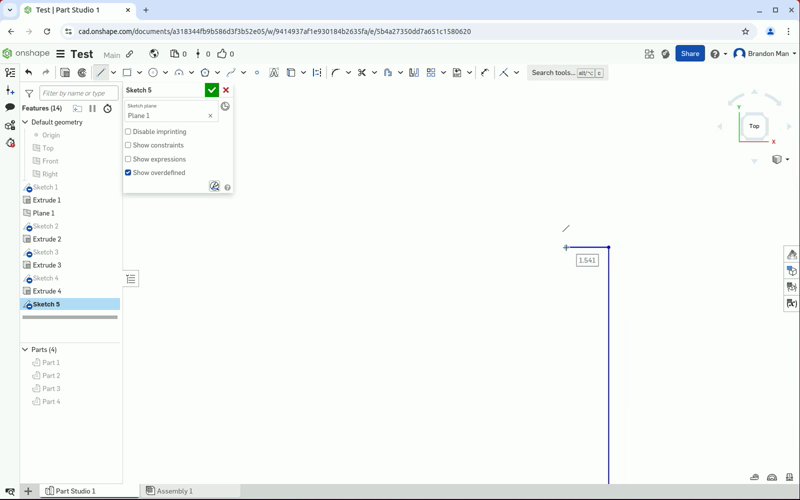
scroll(-6)
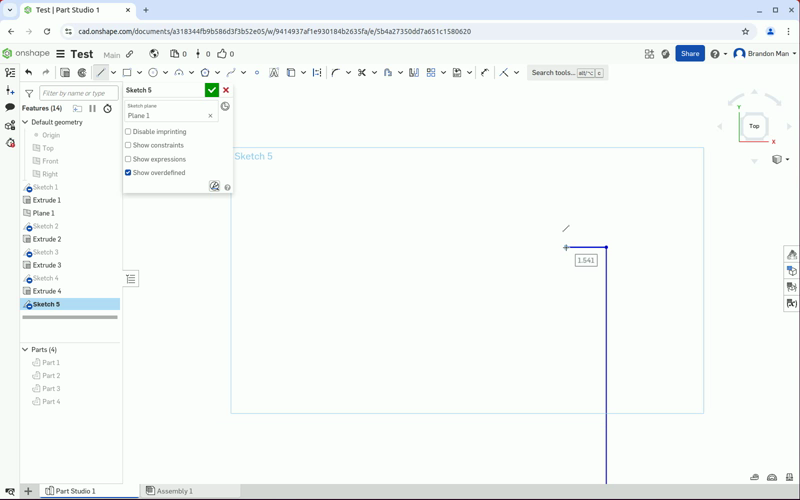
scroll(-6)
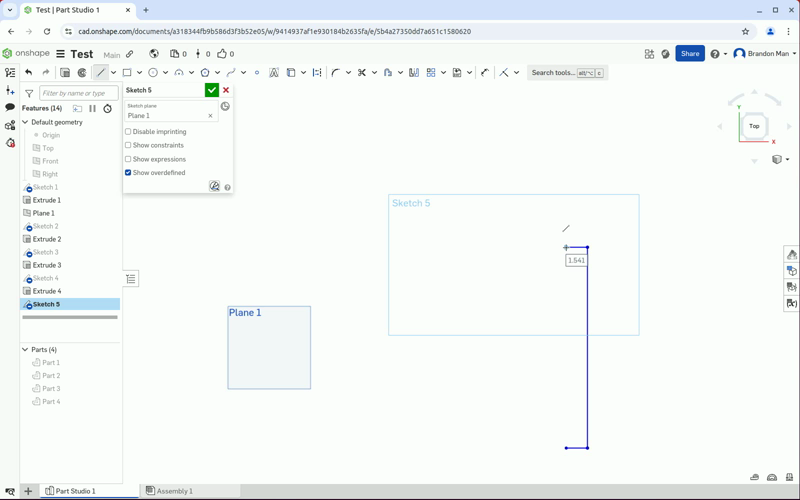
scroll(-6)
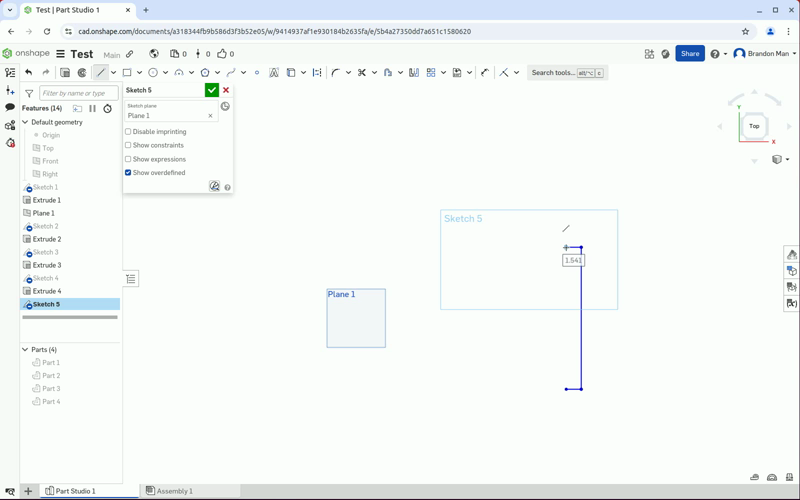
scroll(-6)
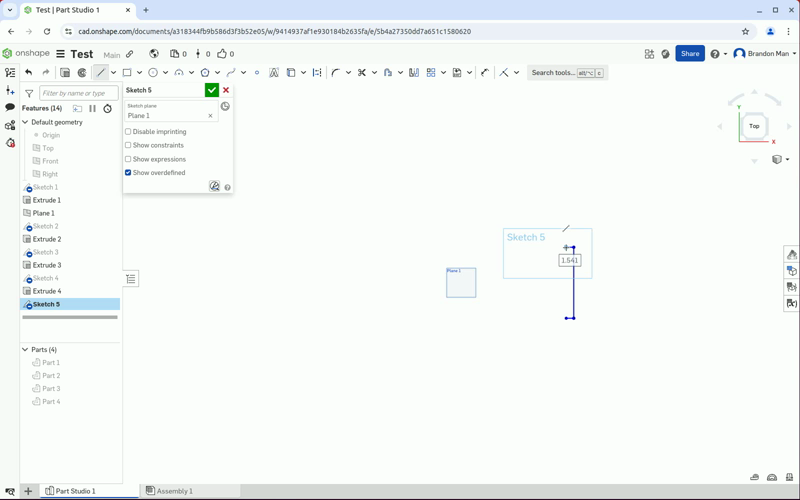
key_up(shift)
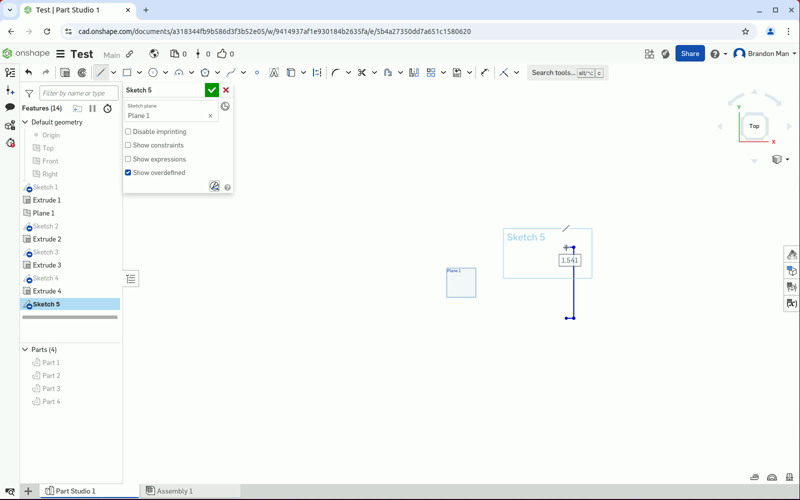
key_down(shift)
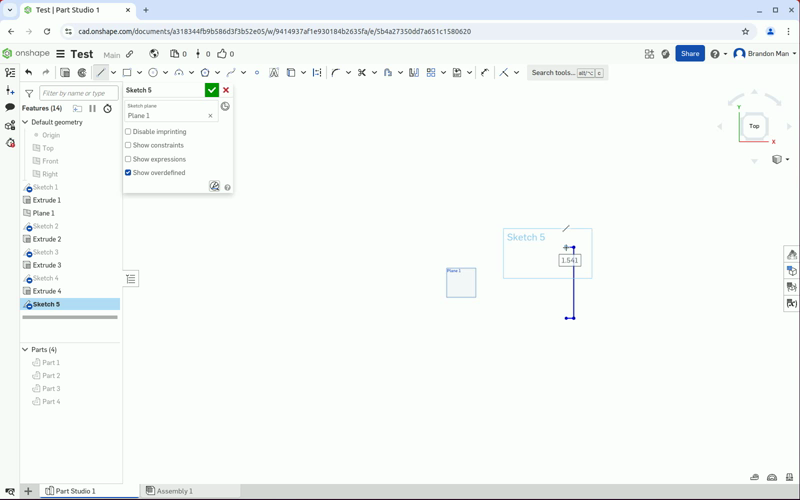
mouse_move(566, 318)
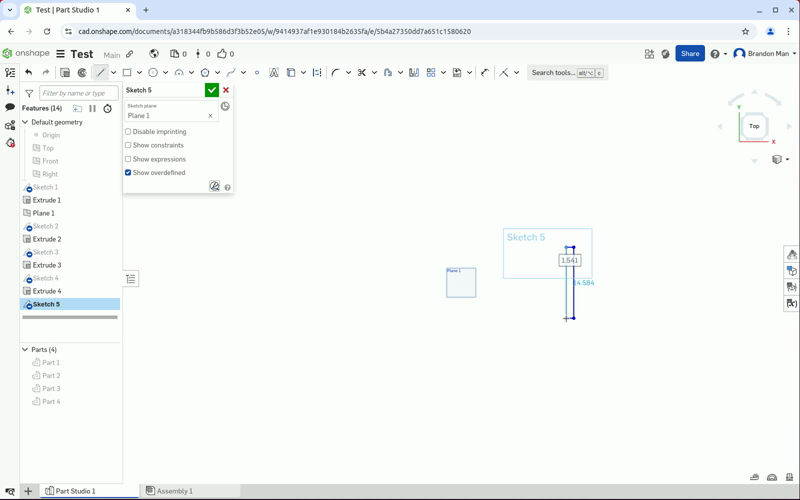
key_up(shift)
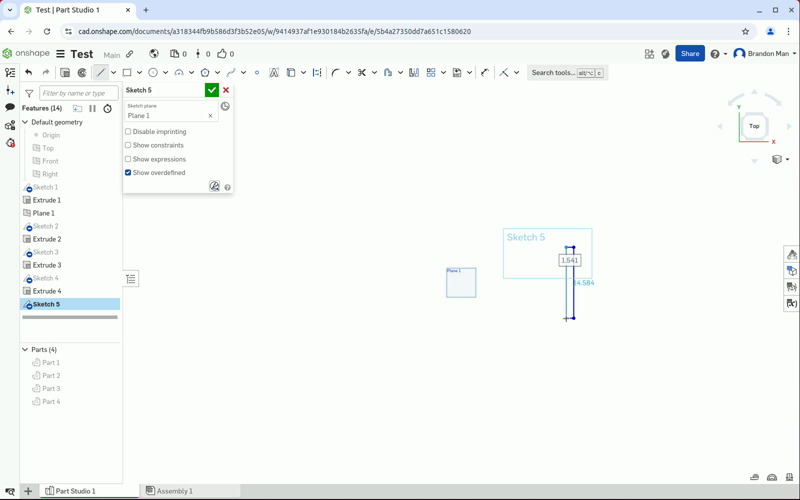
click(566, 318)
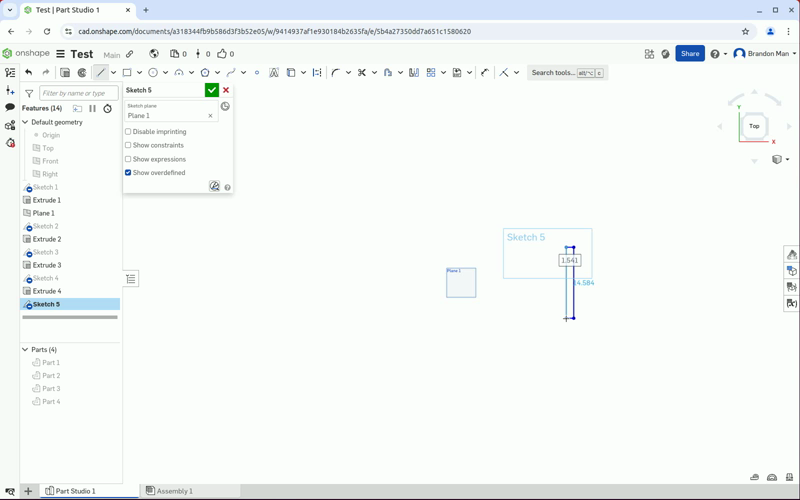
key(esc)
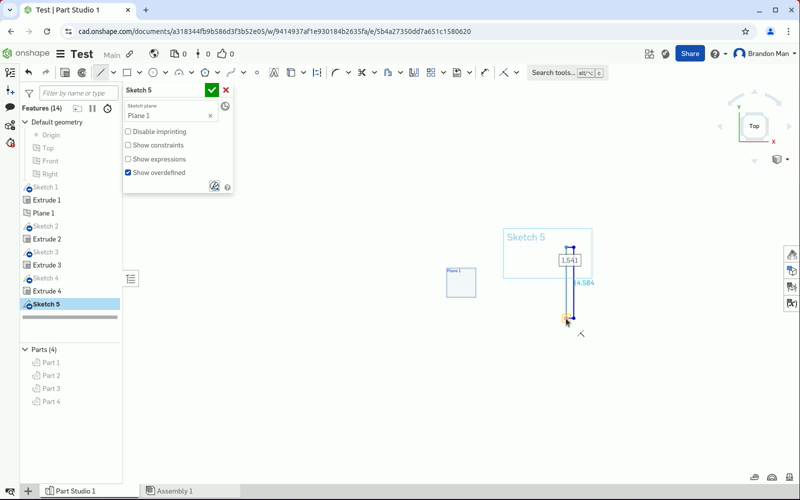
mouse_move(568, 251)
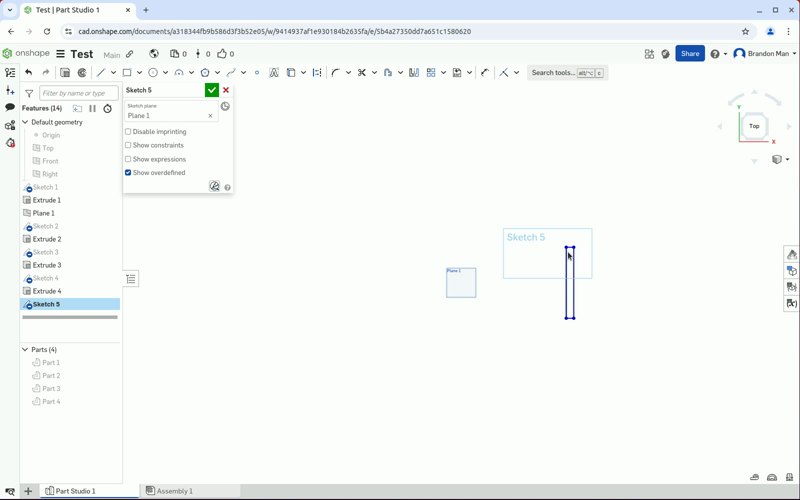
scroll(6)
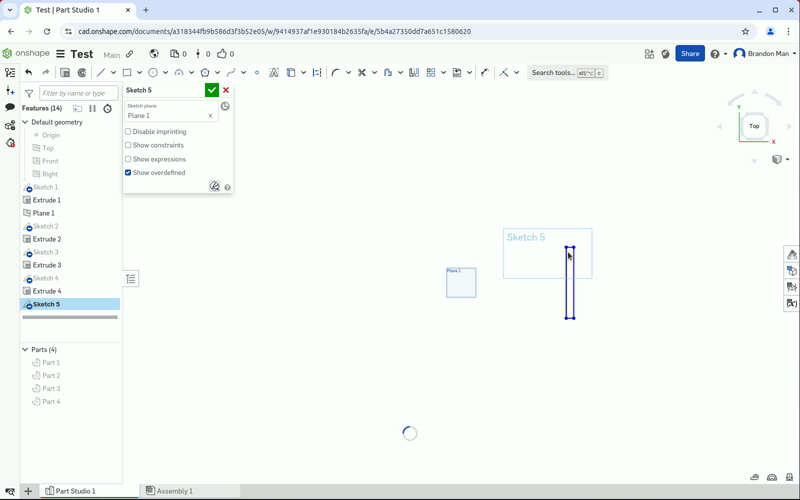
scroll(6)
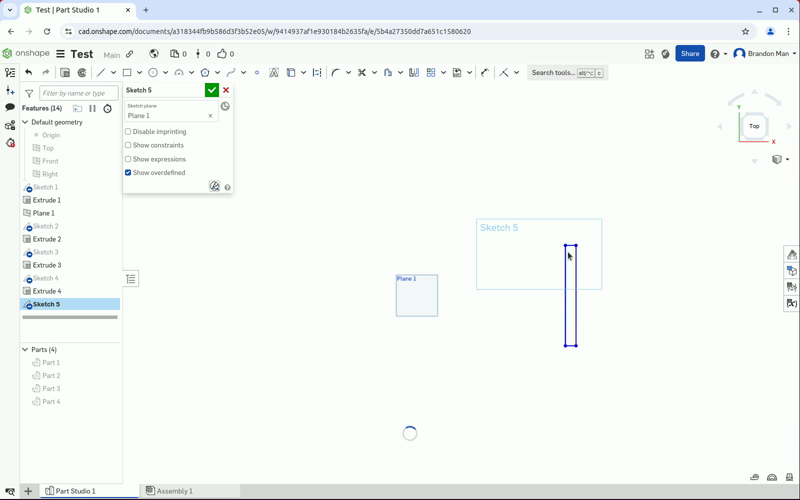
scroll(6)
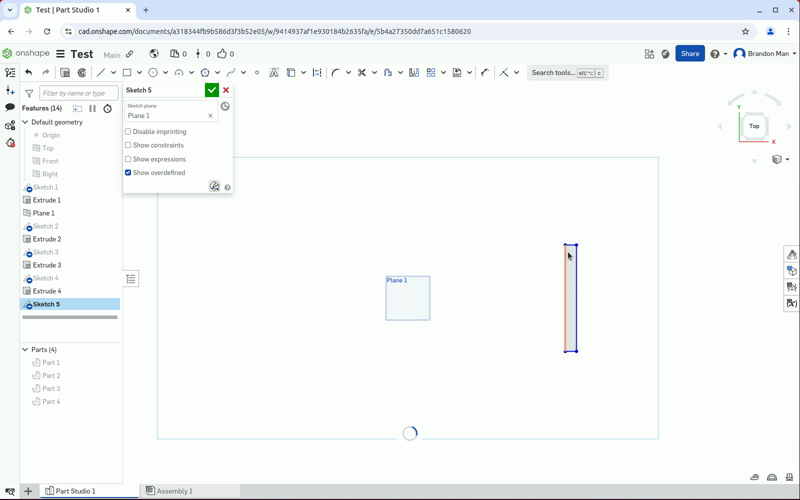
scroll(6)
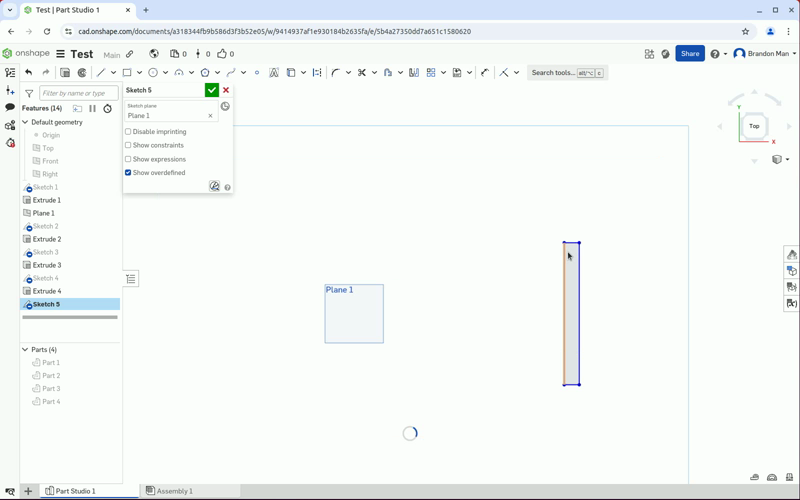
scroll(6)
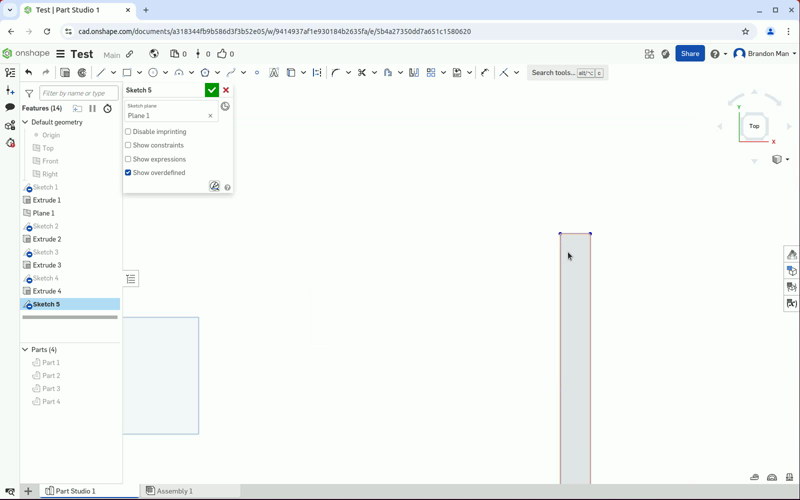
scroll(6)
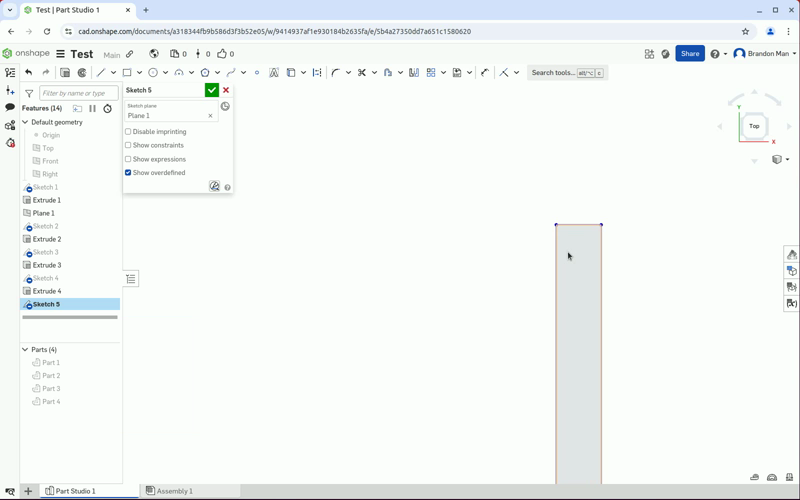
scroll(6)
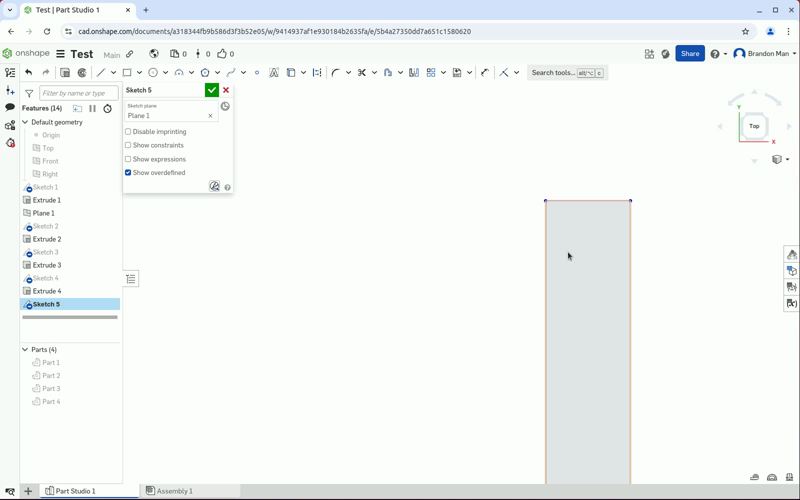
click(568, 251)
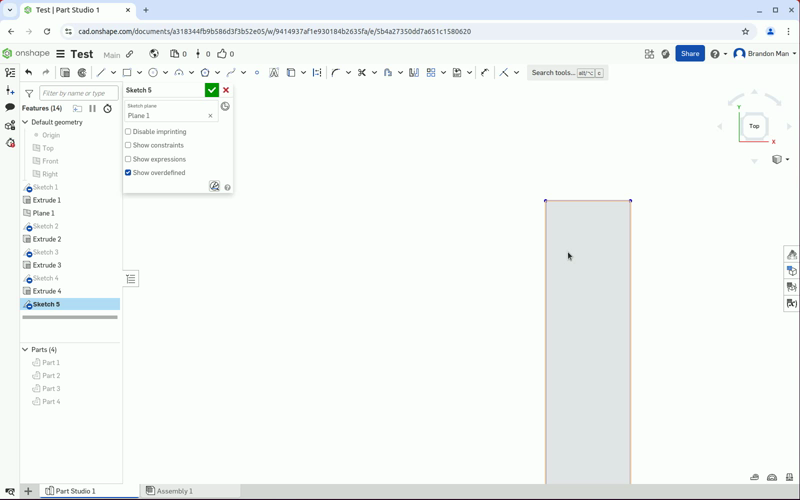
scroll(-6)
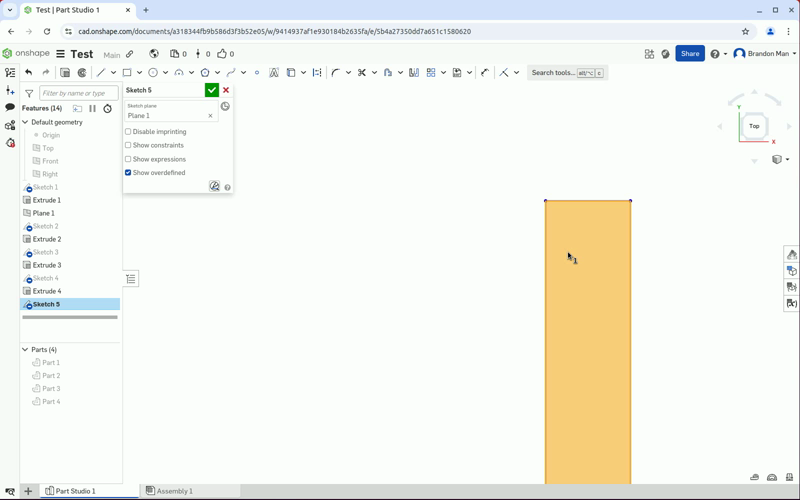
scroll(-6)
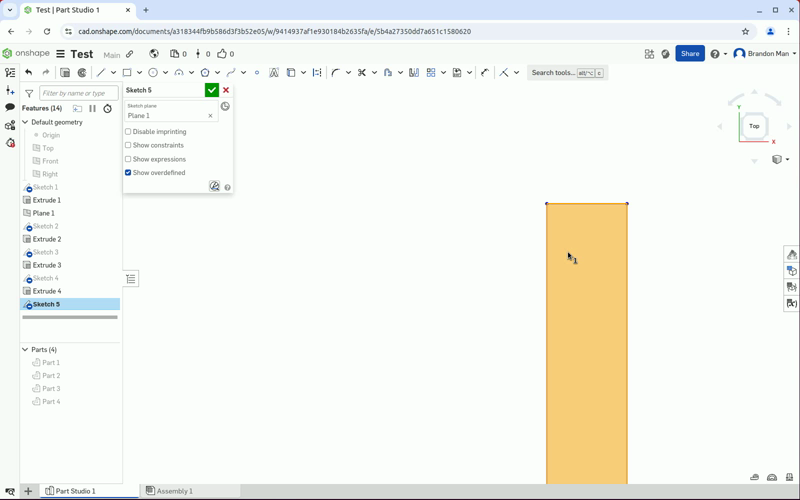
scroll(-6)
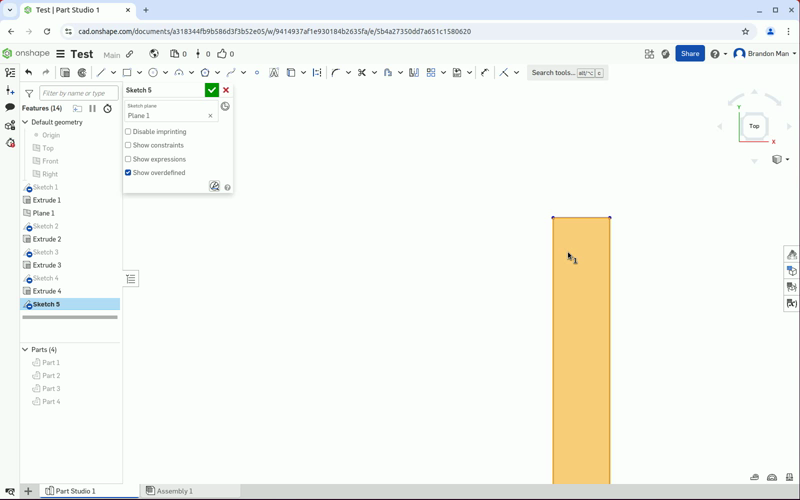
scroll(-6)
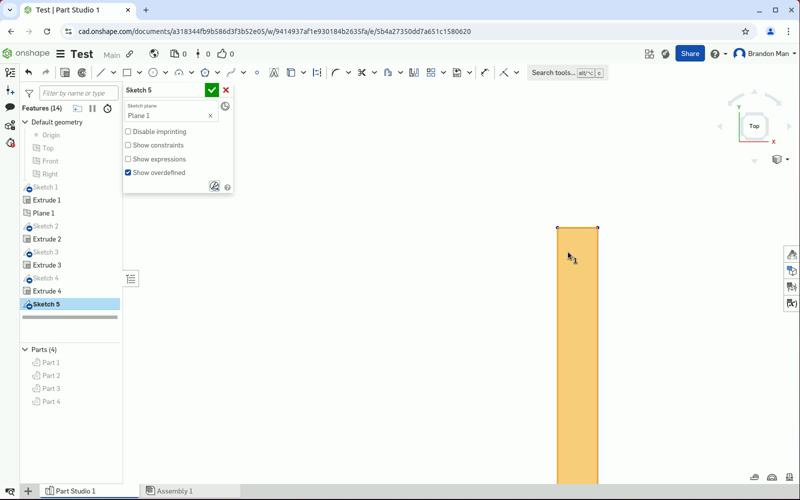
scroll(-6)
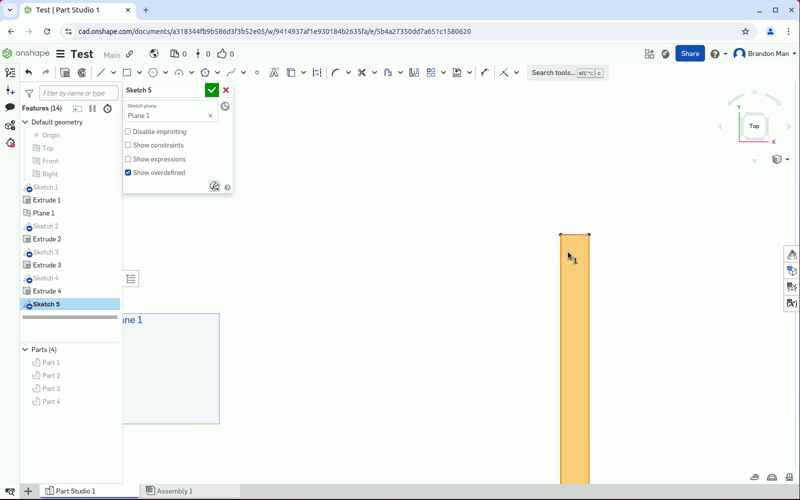
scroll(-6)
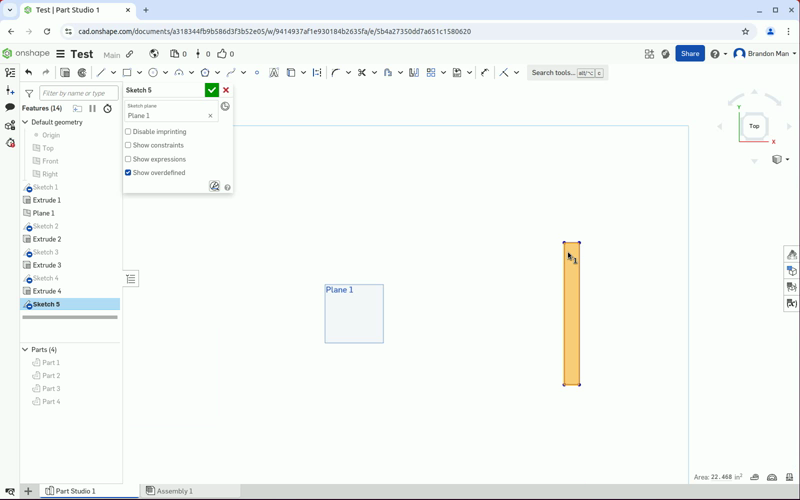
scroll(-6)
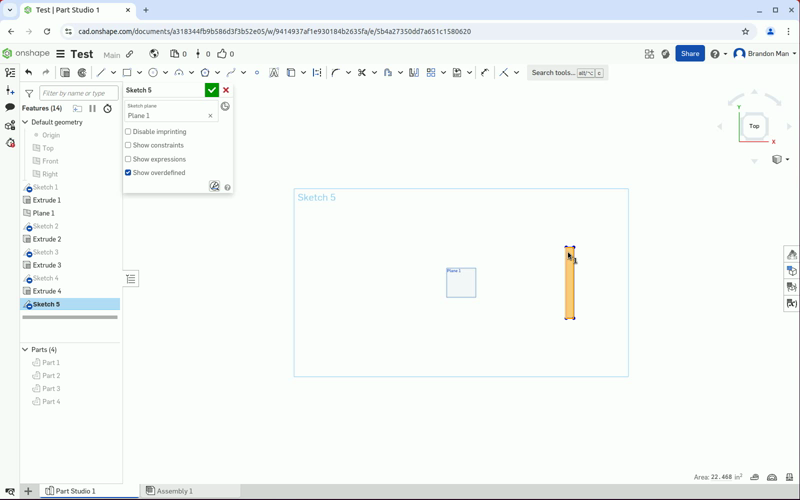
mouse_move(73, 352)
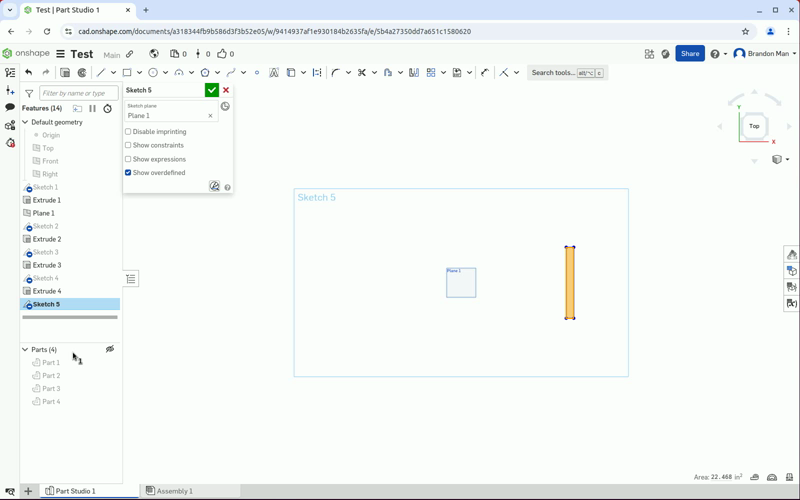
key(shift+y)
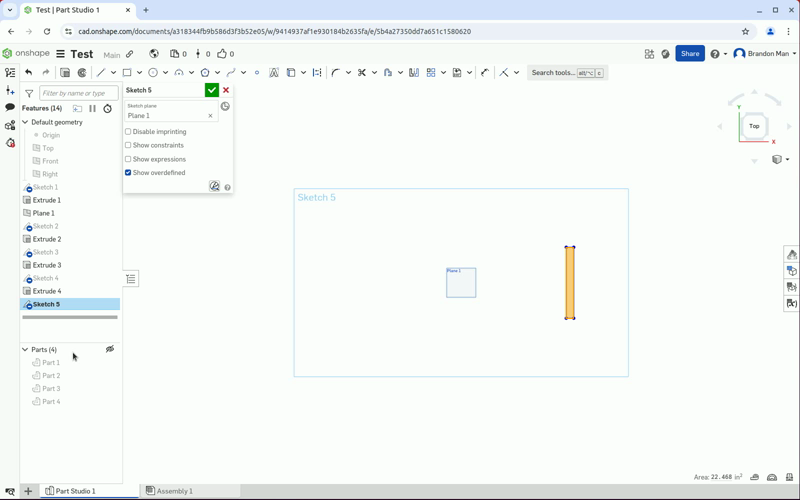
key(shift+e)
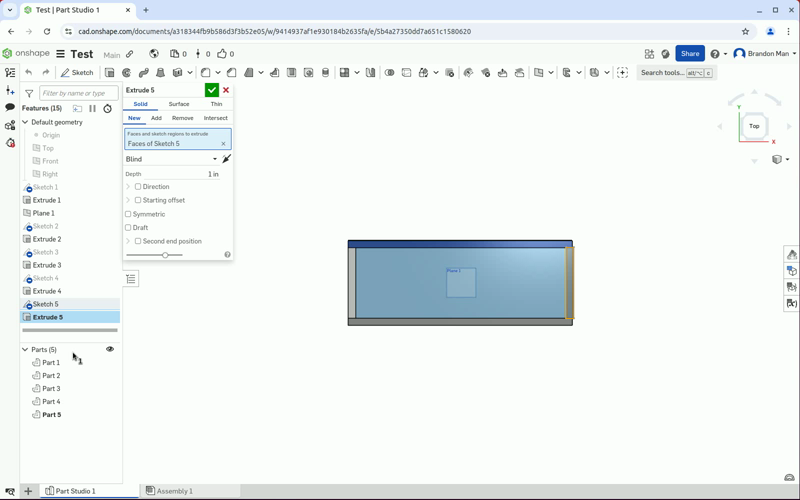
mouse_move(143, 106)
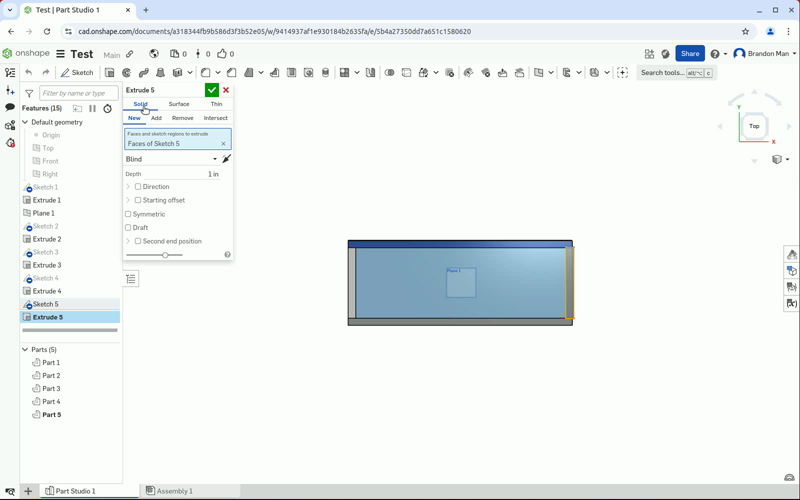
click(143, 106)
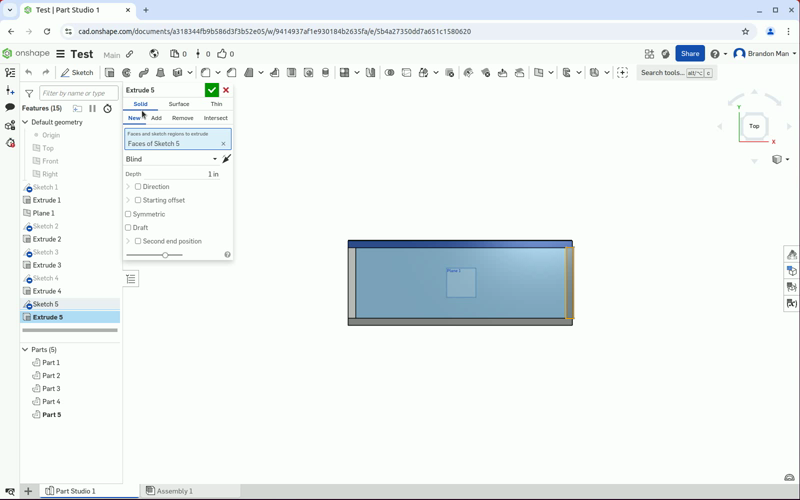
mouse_move(137, 120)
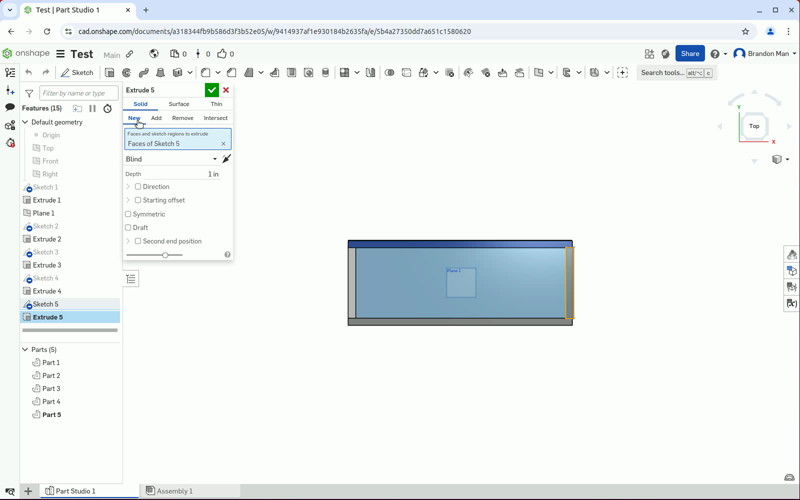
click(137, 120)
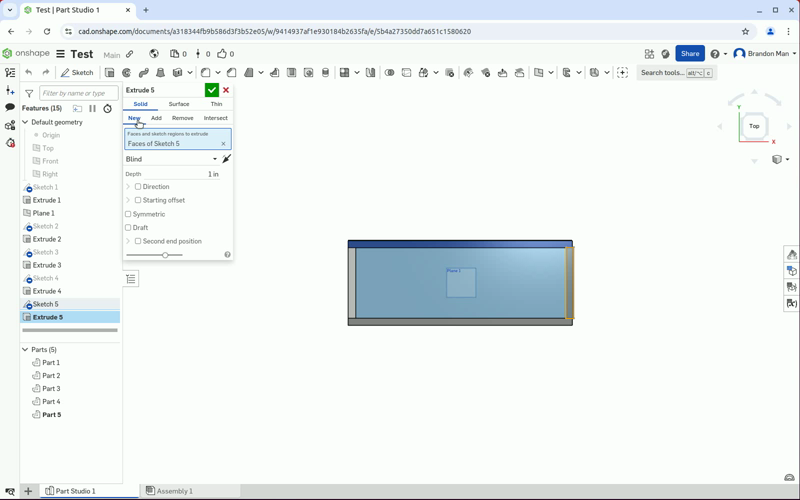
key(tab, 4)
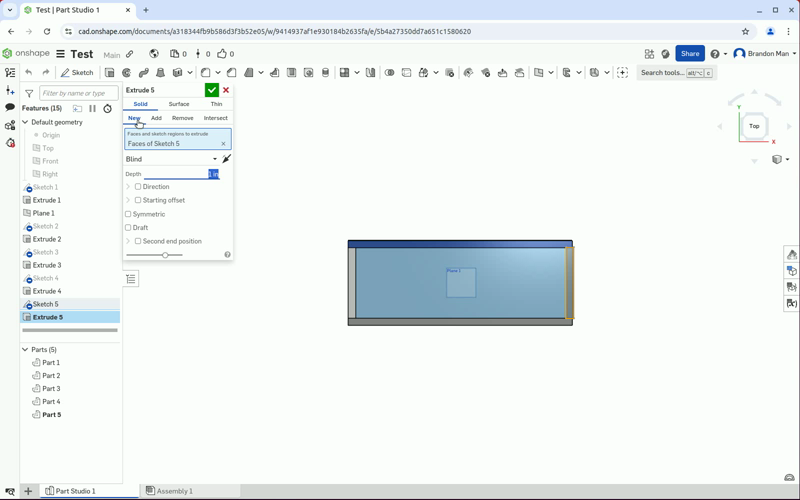
text(2.407)
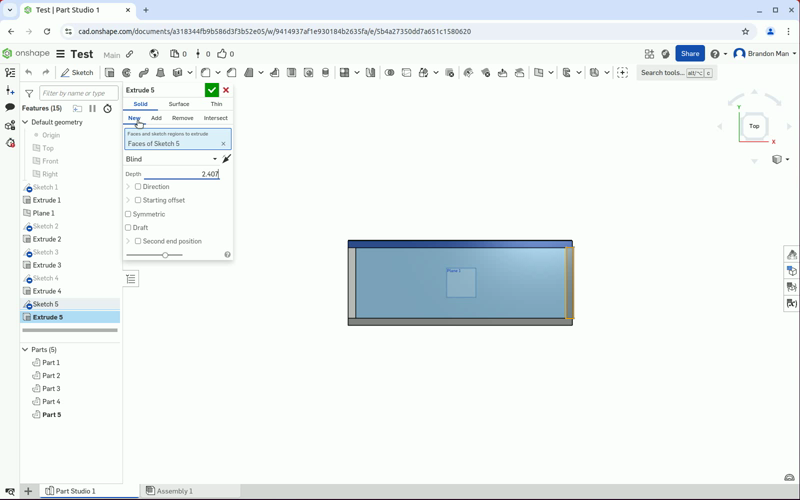
key(enter)
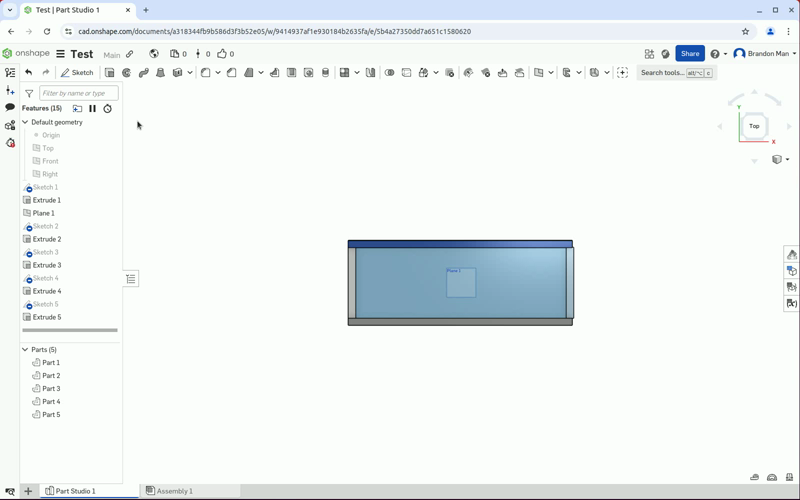
key(shift+h)
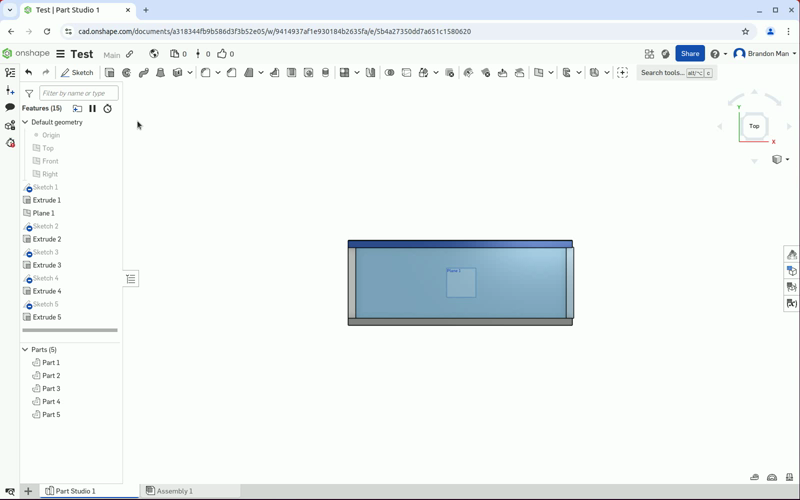
key(shift+h)
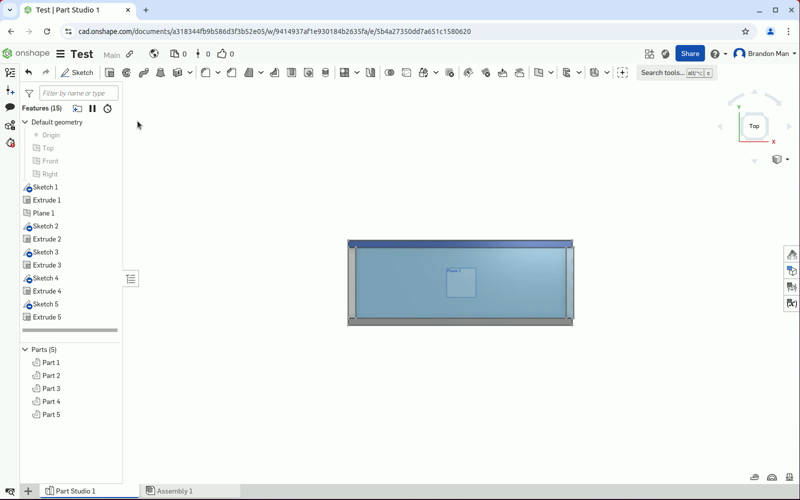
key(shift+7)
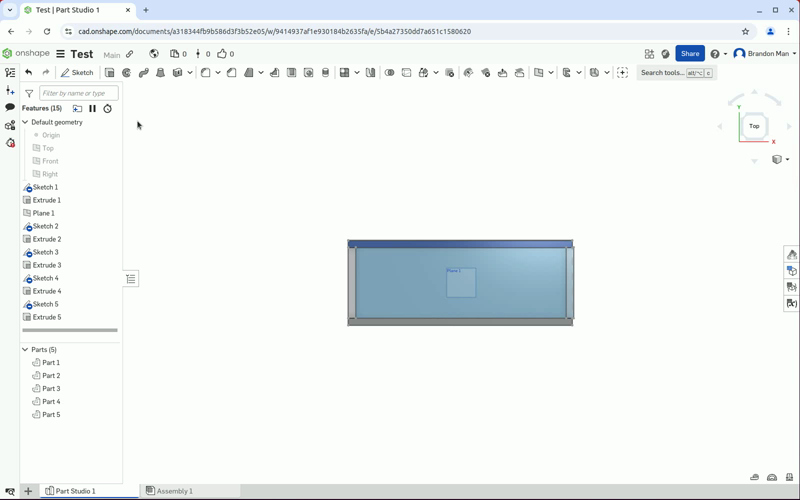
key(up, 3)
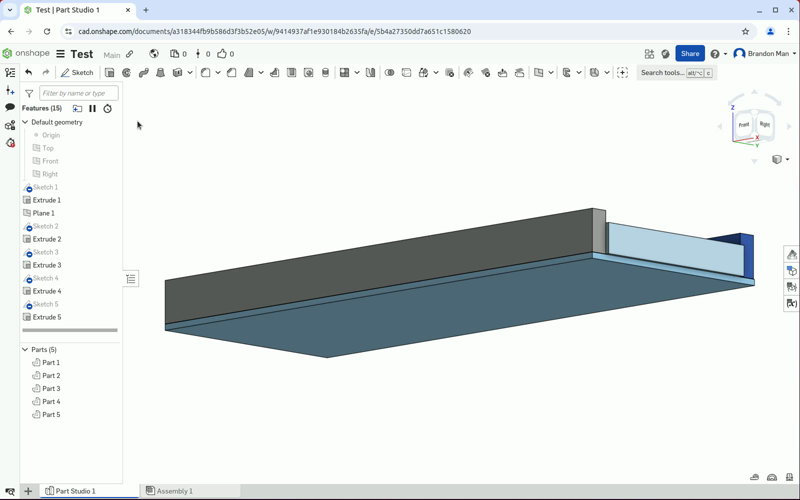
key(left, 3)
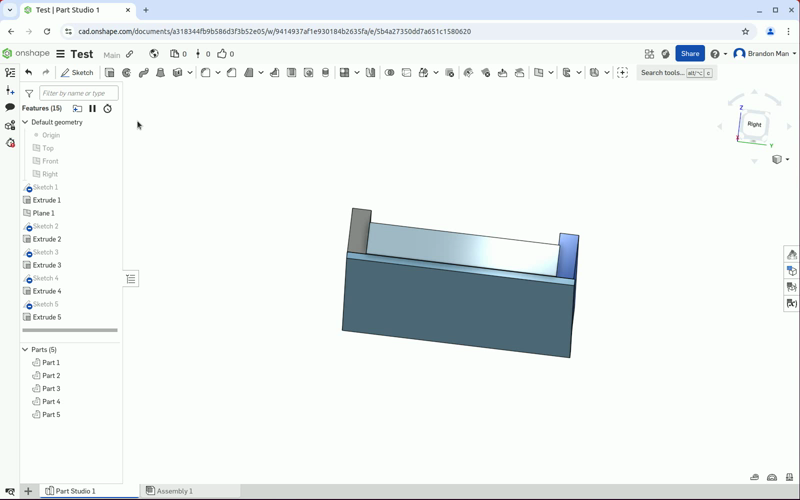
key(right, 3)
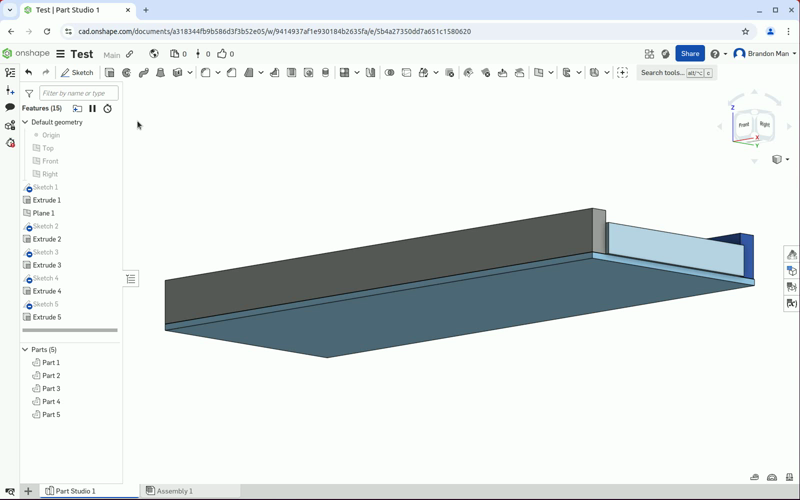
key(down, 3)
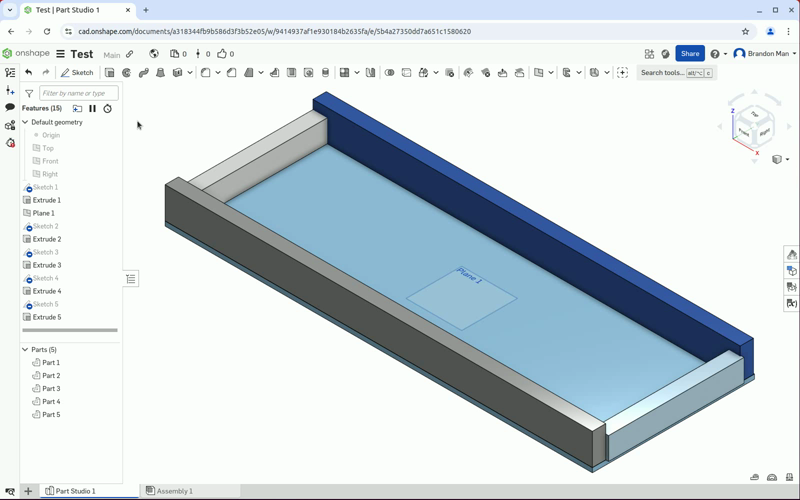
mouse_move(73, 189)
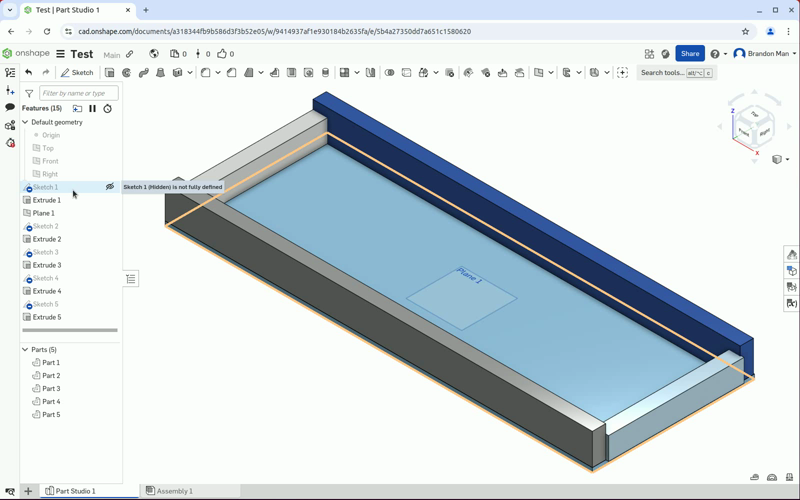
click(73, 189)